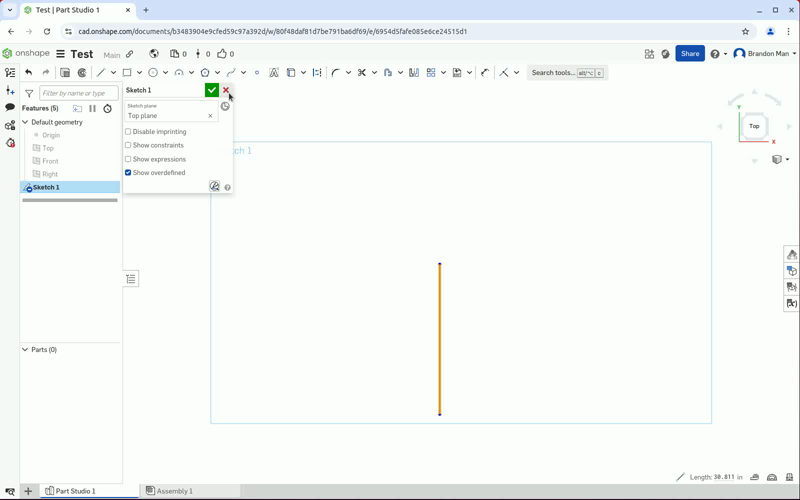
key(shift+h)
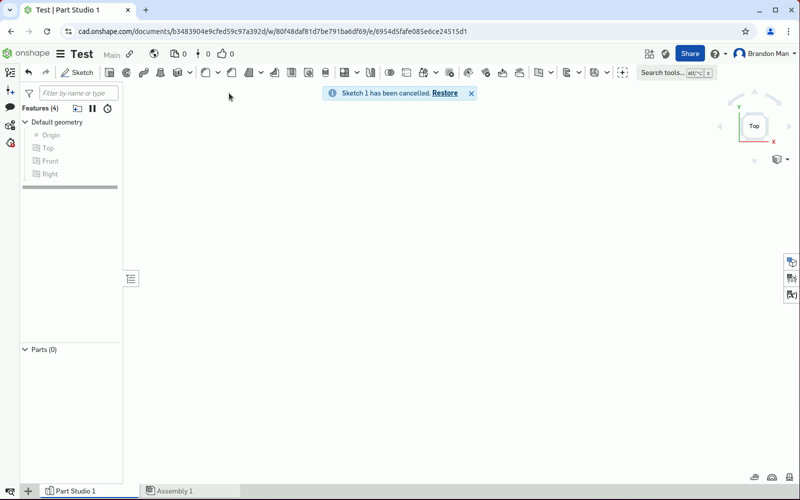
mouse_move(73, 352)
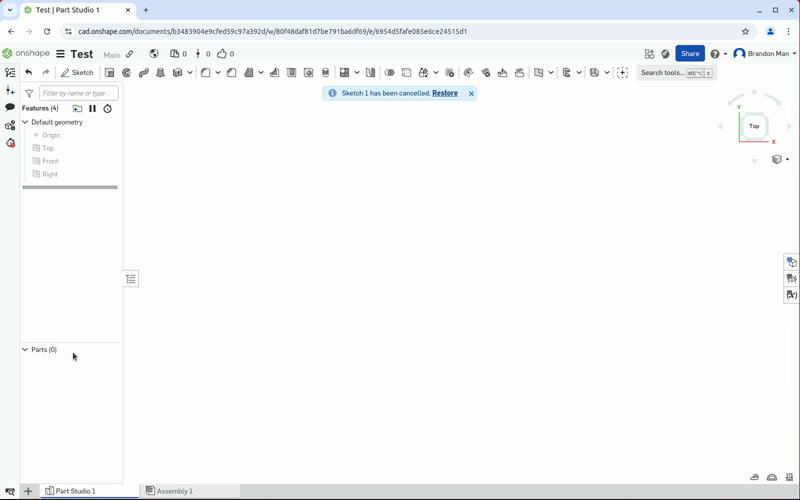
key(y)
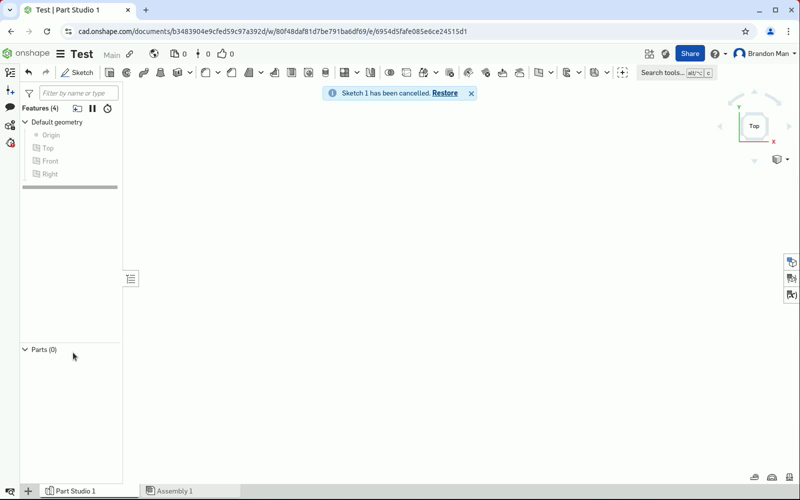
key(shift+p)
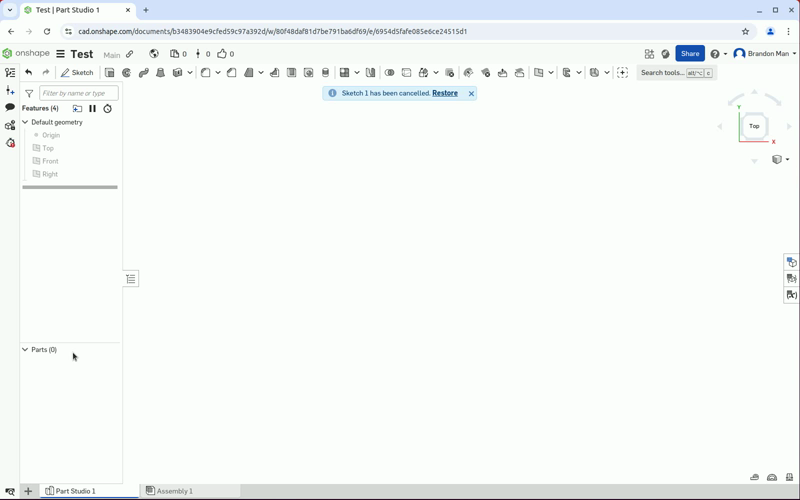
key(space)
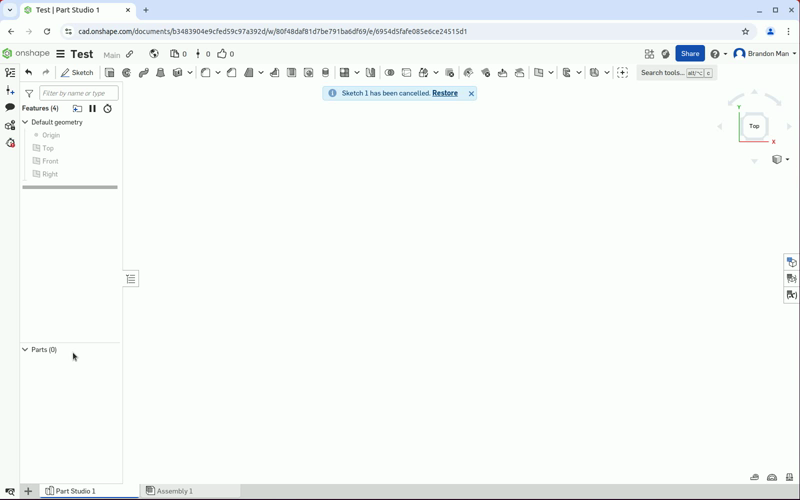
key_down(shift)
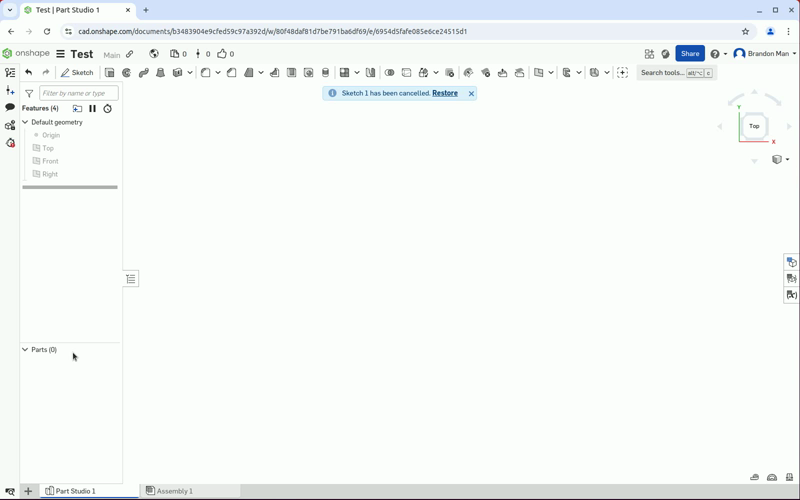
key(up)
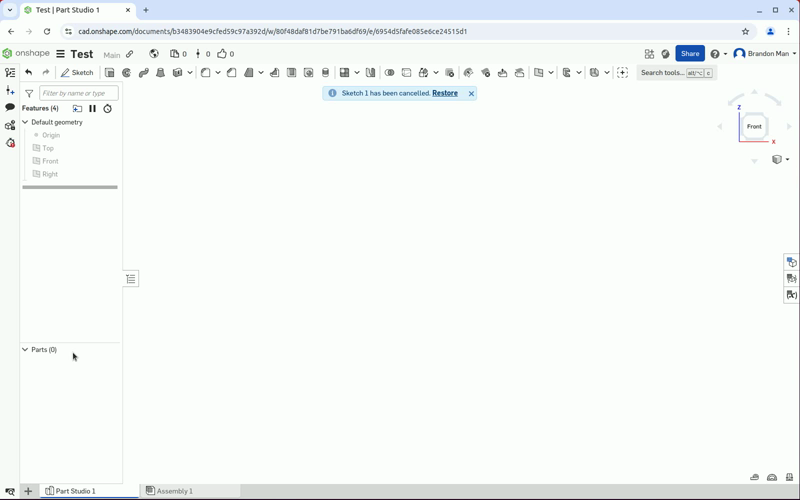
key_up(shift)
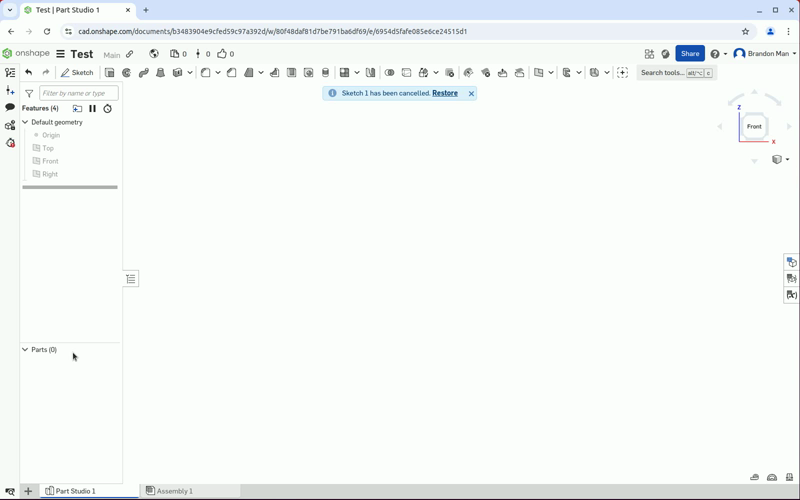
mouse_move(73, 352)
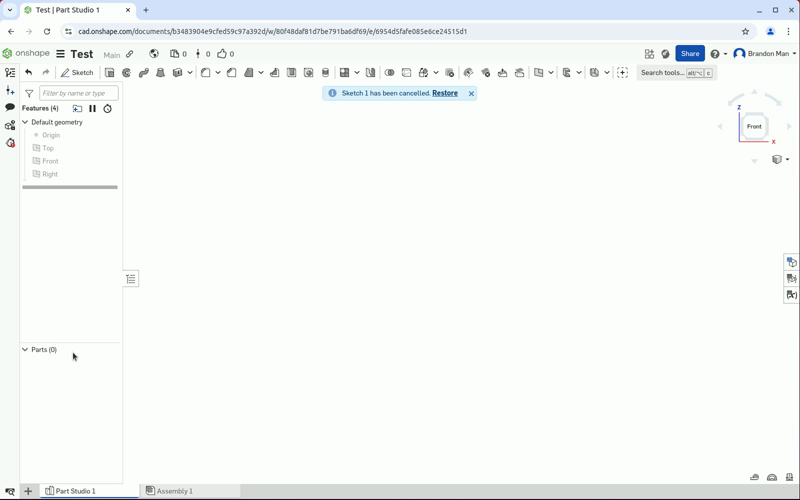
key(shift+y)
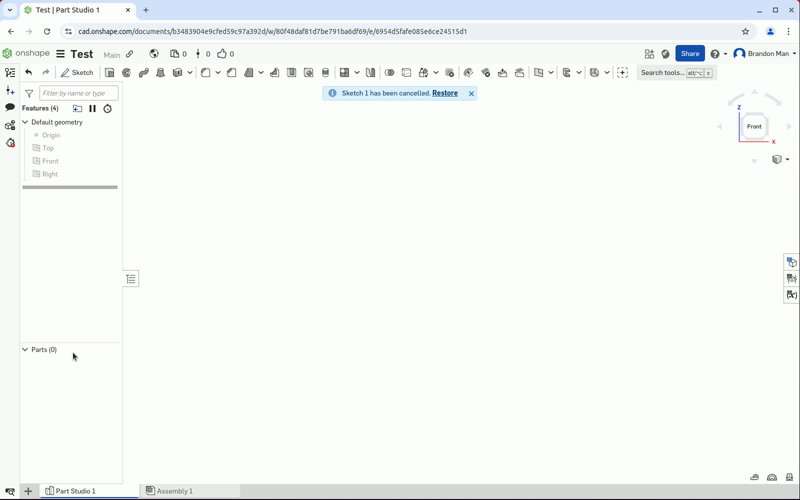
key(shift+s)
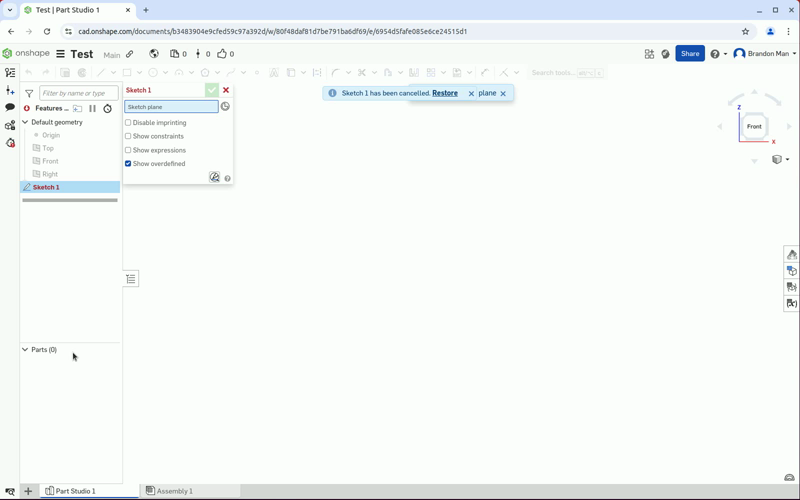
mouse_move(73, 163)
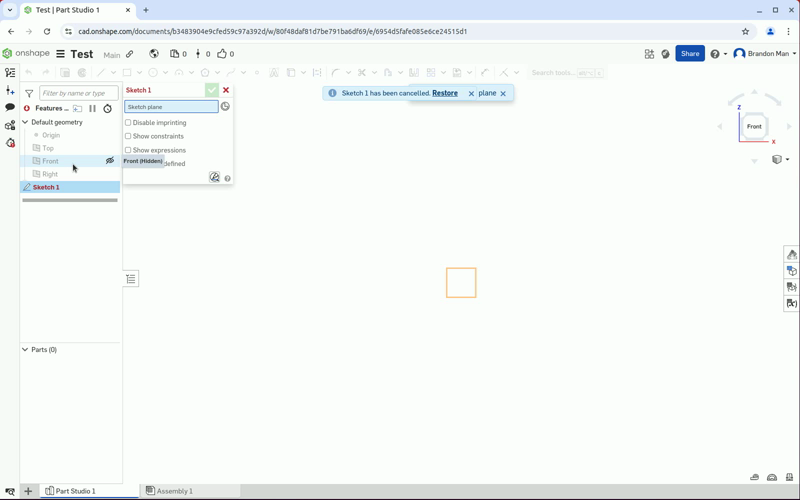
click(73, 163)
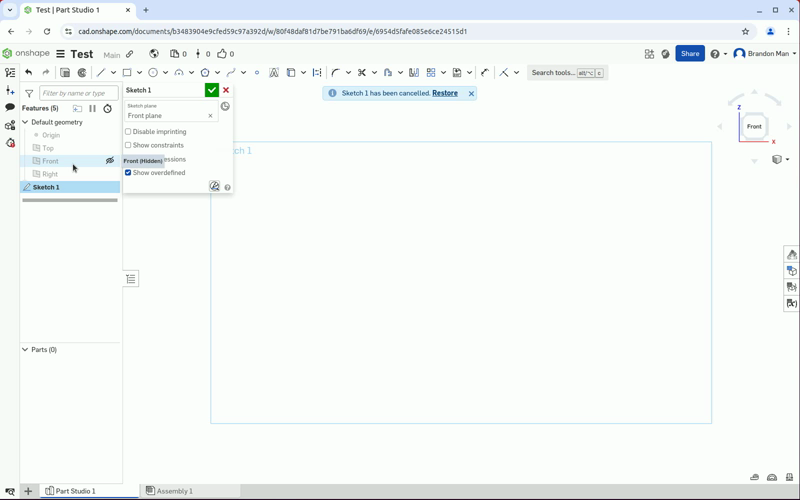
mouse_move(73, 352)
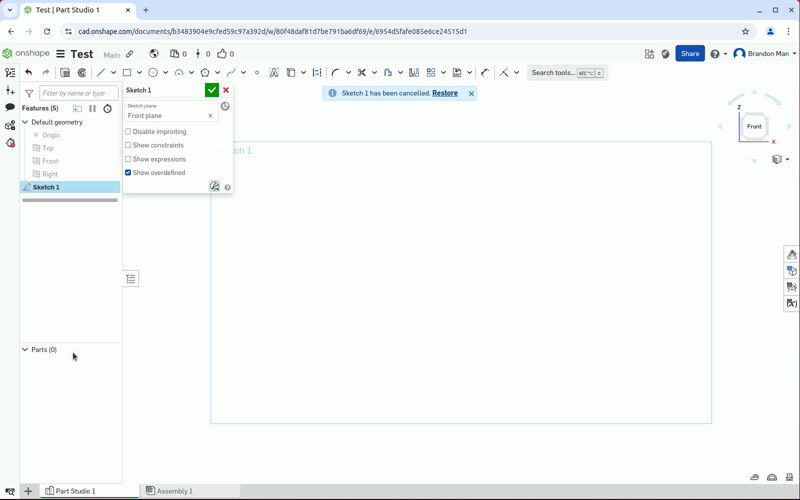
key(y)
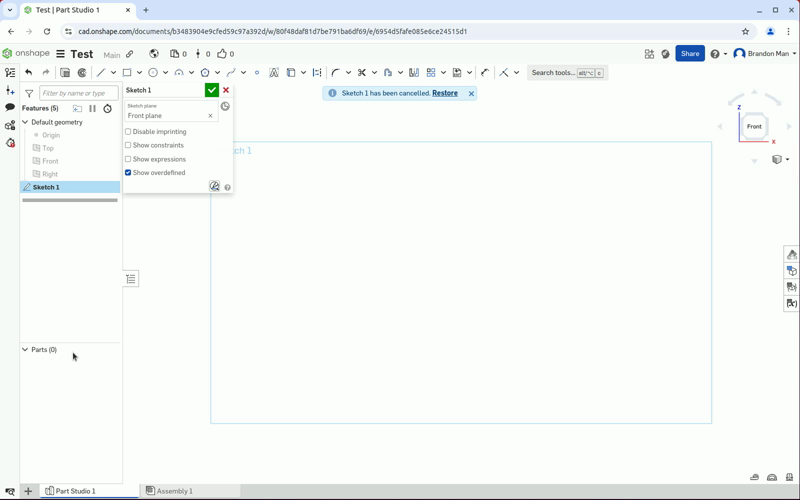
key(l)
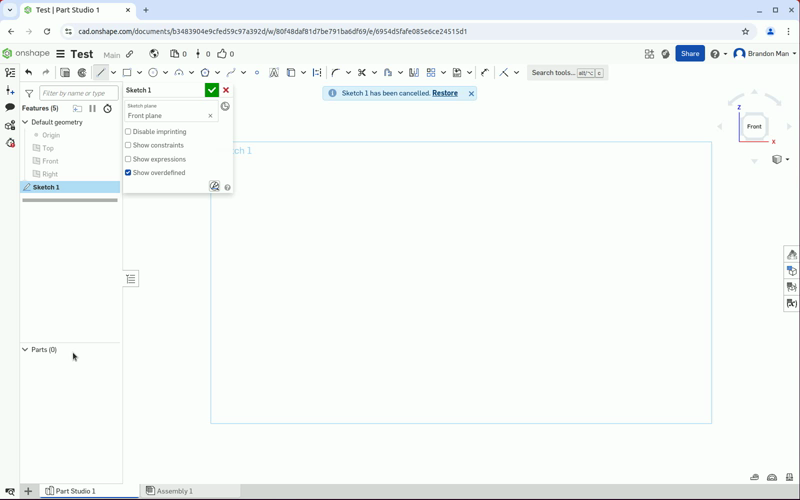
key_down(shift)
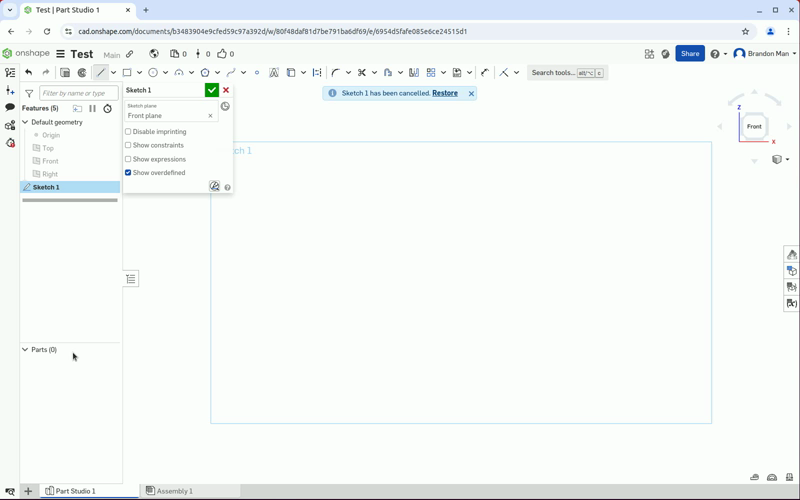
mouse_move(451, 287)
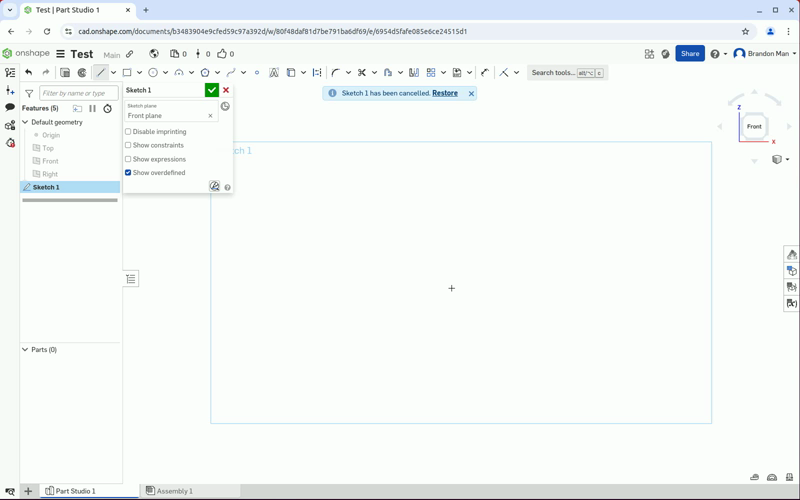
click(451, 287)
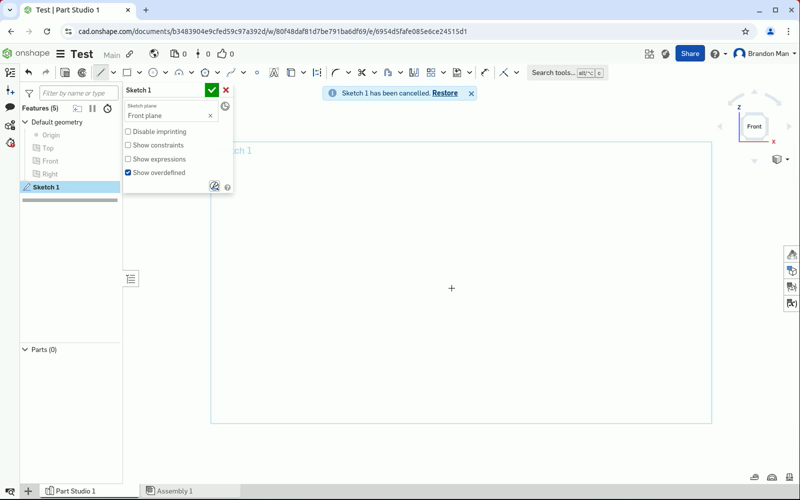
key_up(shift)
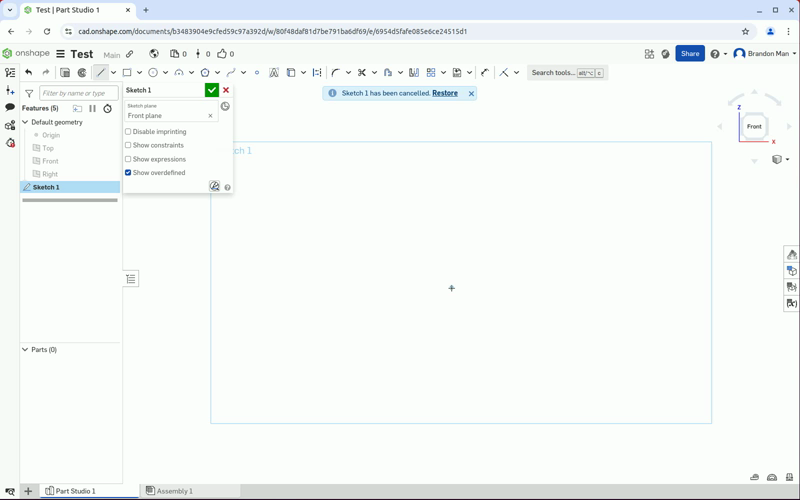
key_down(shift)
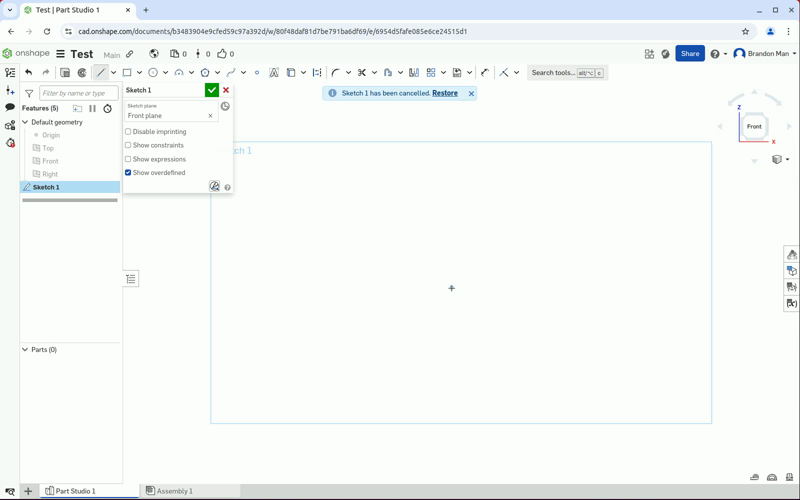
mouse_move(481, 287)
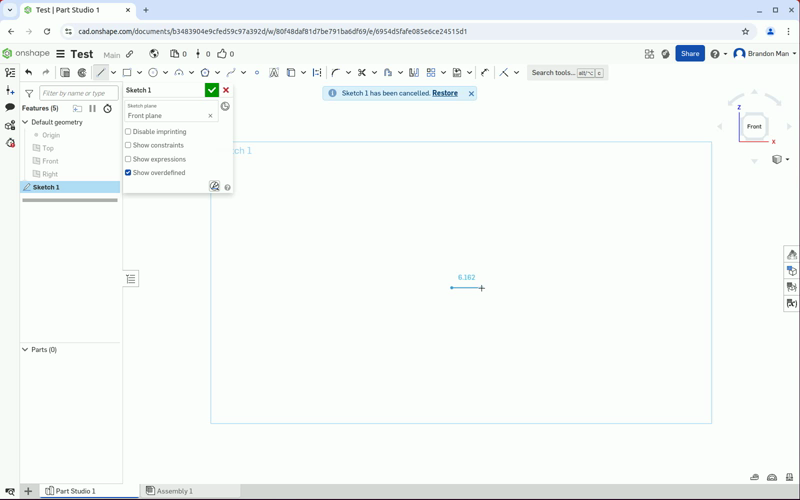
mouse_move(457, 287)
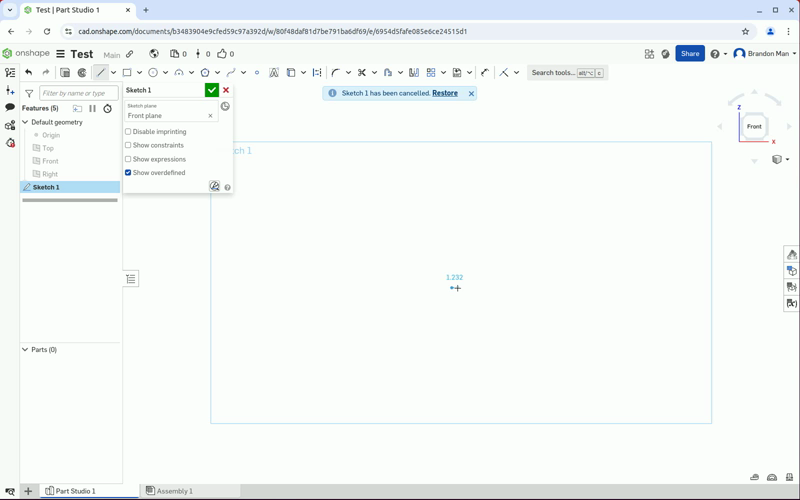
scroll(6)
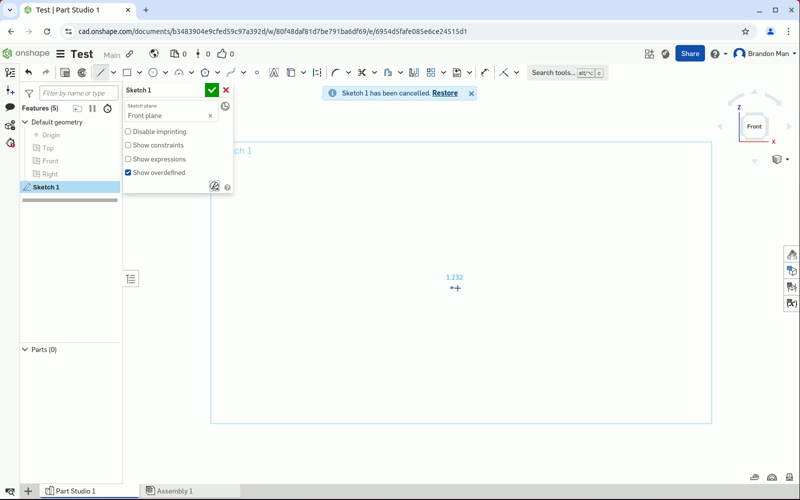
scroll(6)
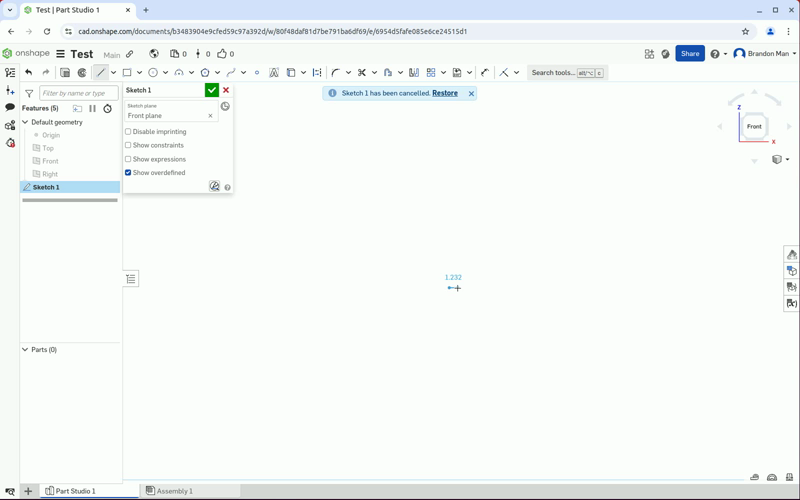
scroll(6)
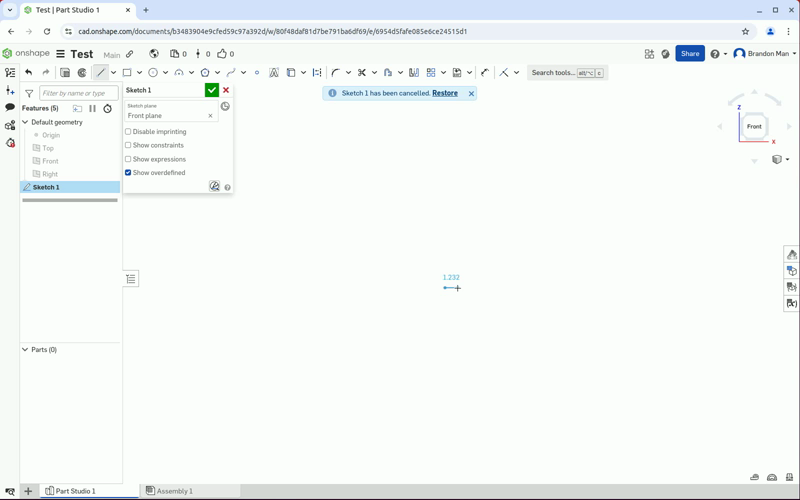
scroll(6)
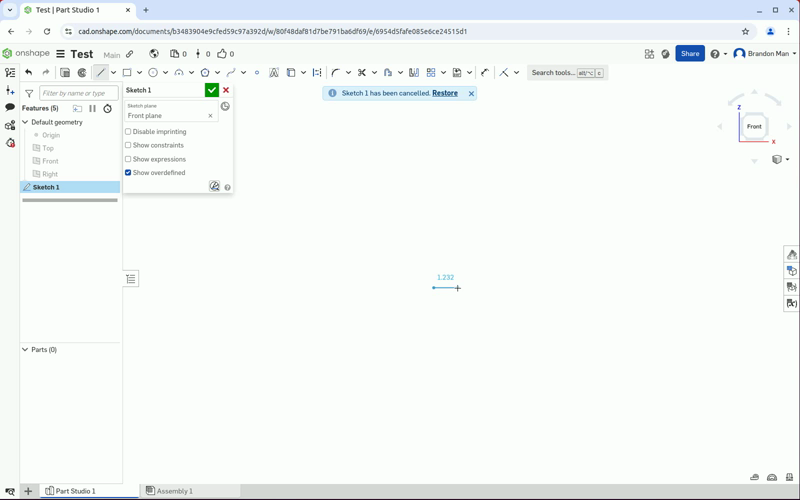
scroll(6)
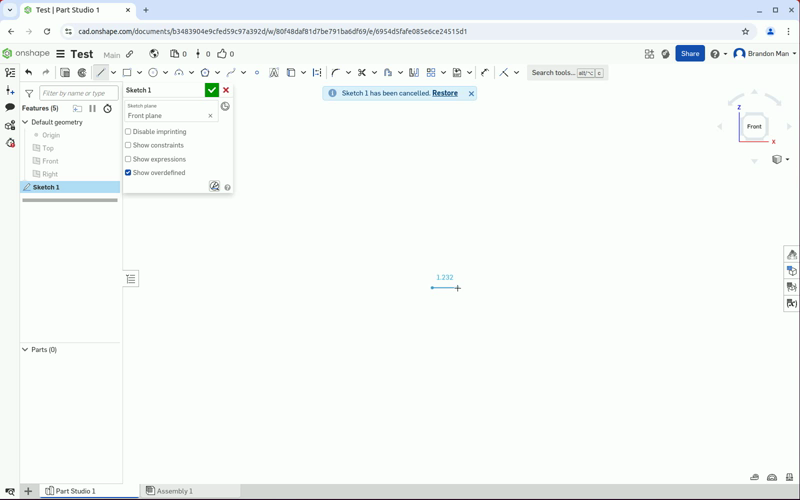
scroll(6)
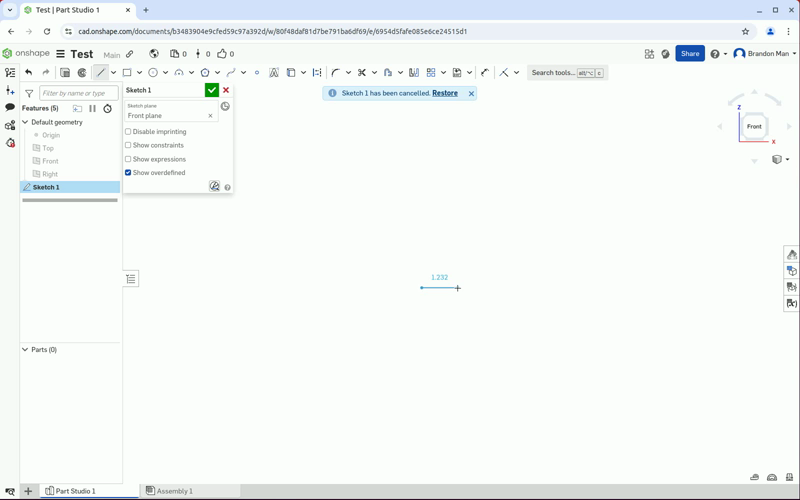
scroll(6)
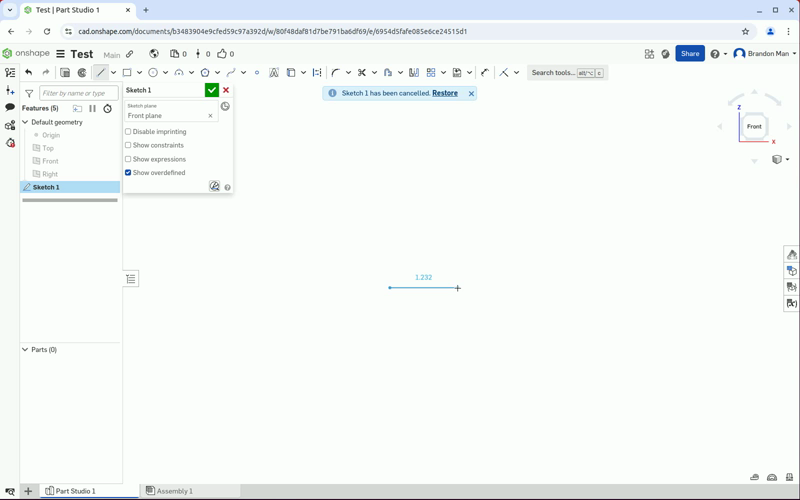
click(457, 287)
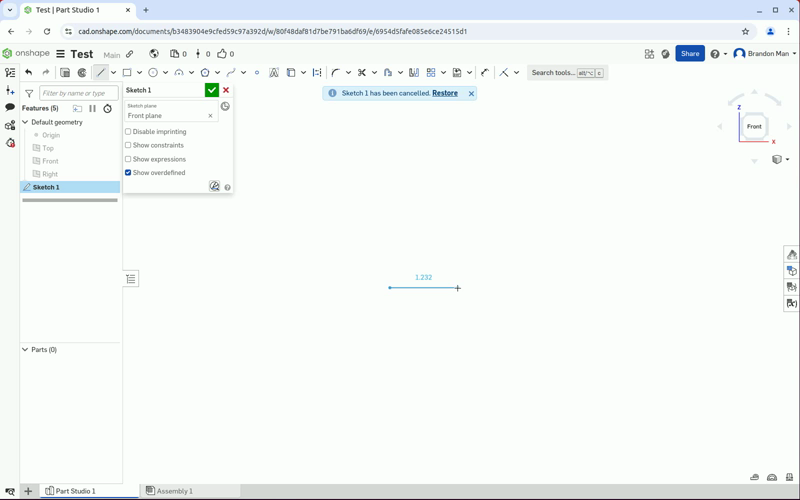
scroll(-6)
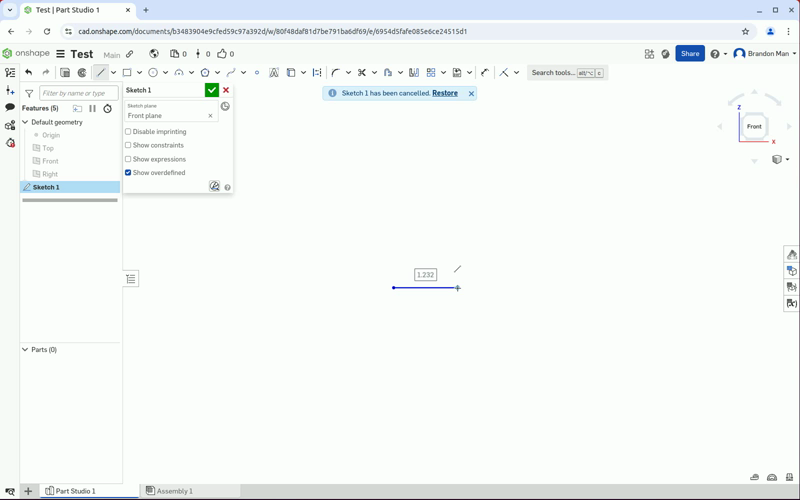
scroll(-6)
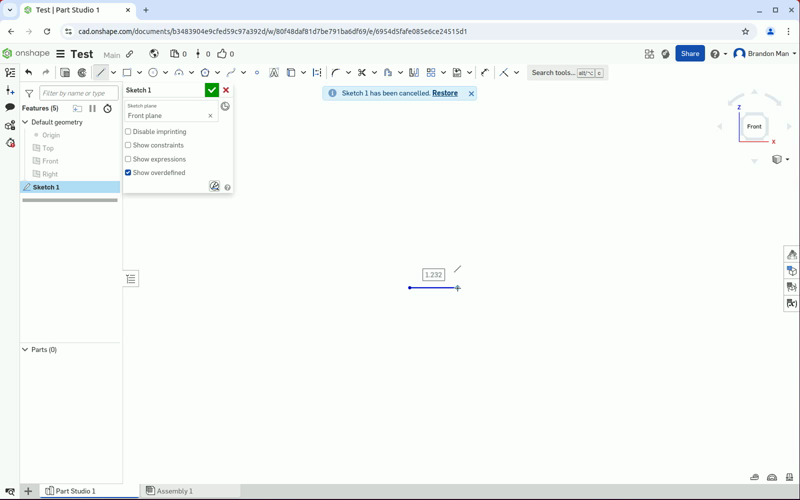
scroll(-6)
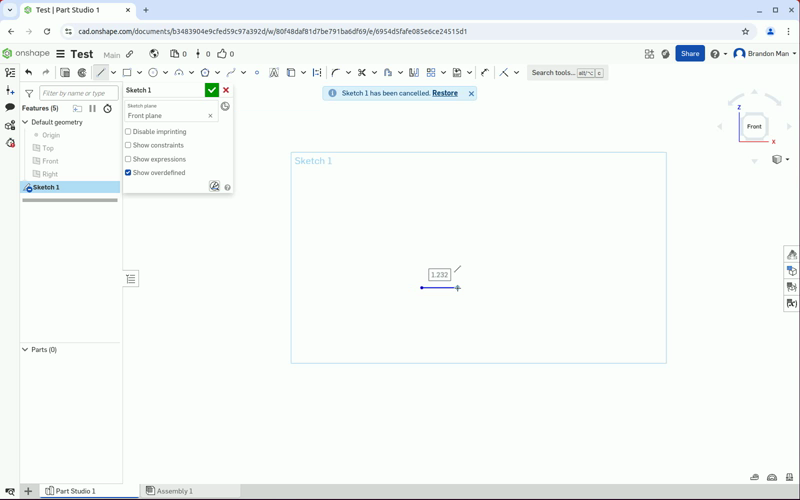
scroll(-6)
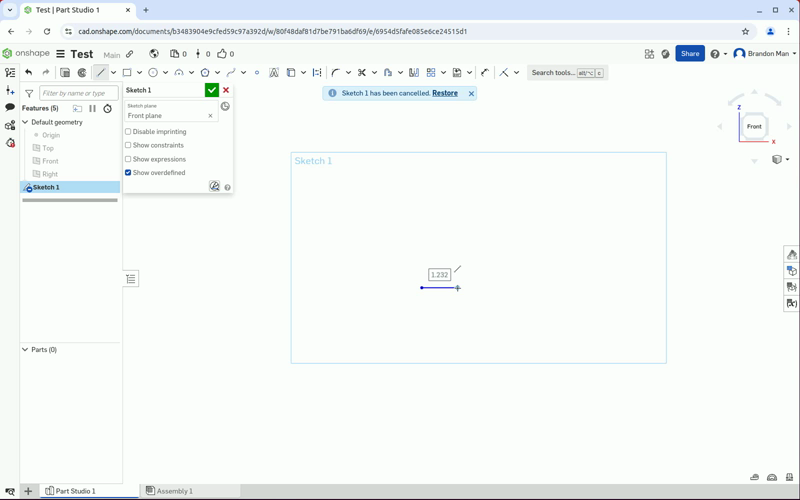
scroll(-6)
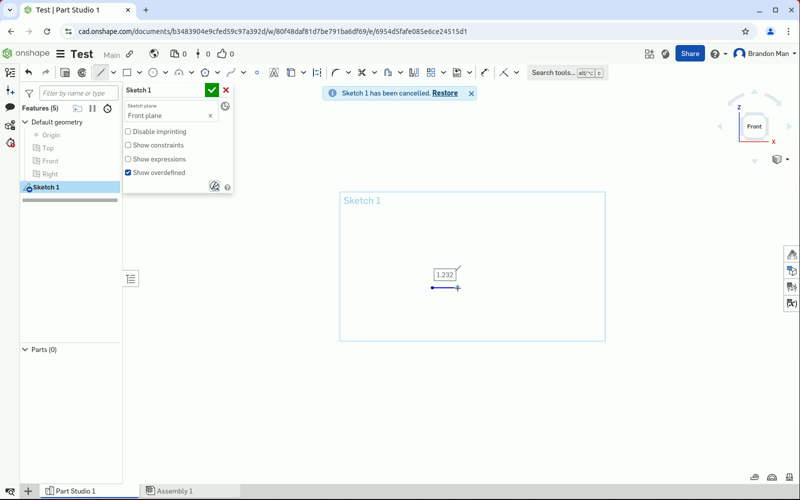
scroll(-6)
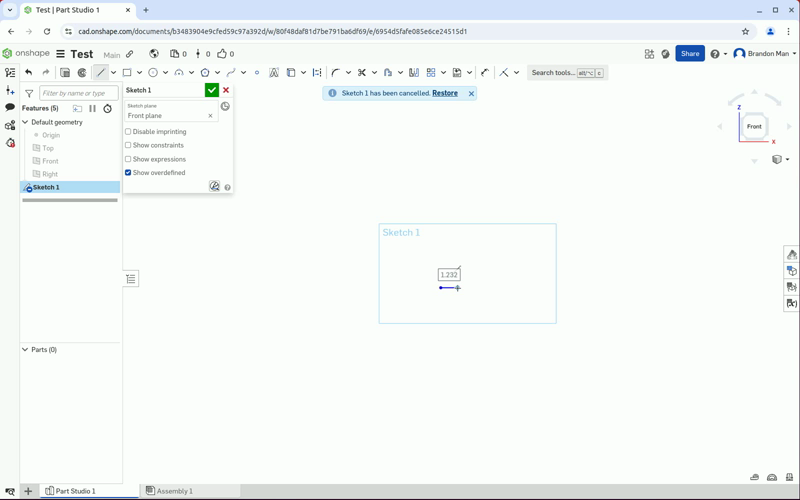
scroll(-6)
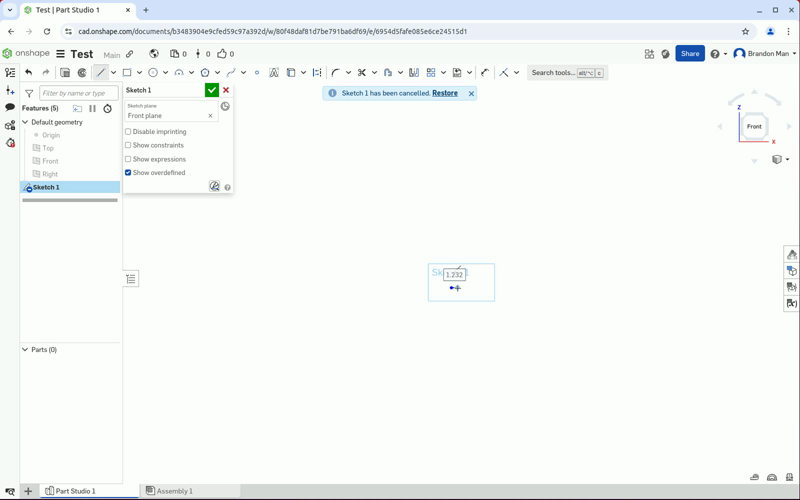
key_up(shift)
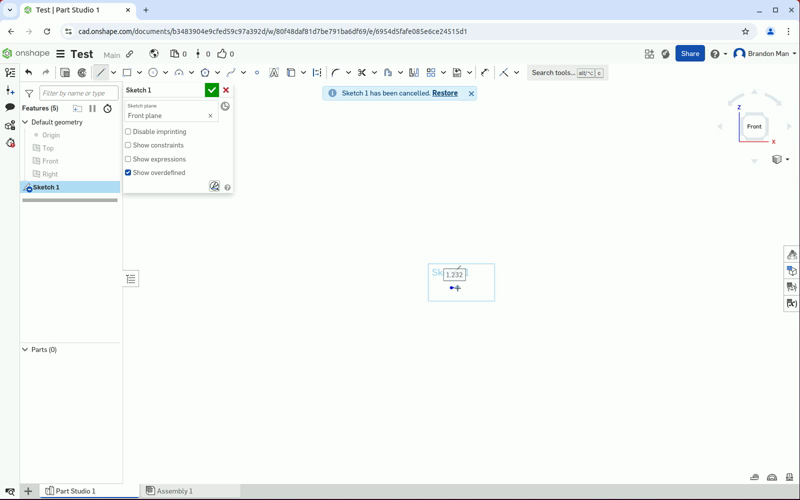
key_down(shift)
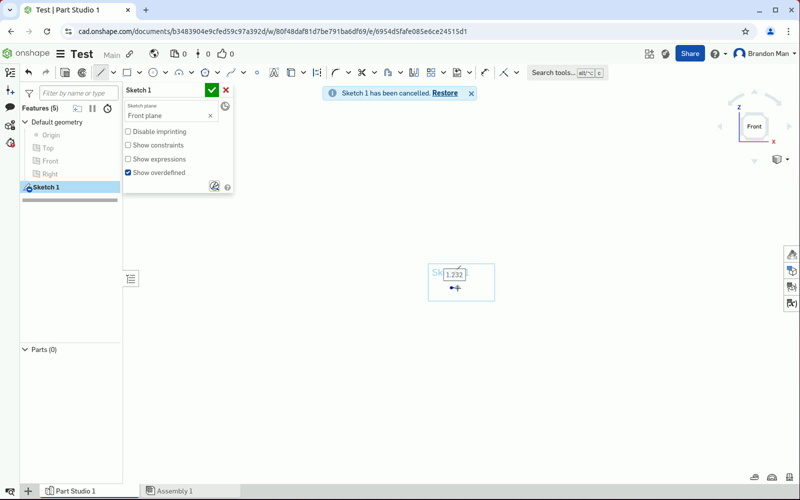
mouse_move(487, 287)
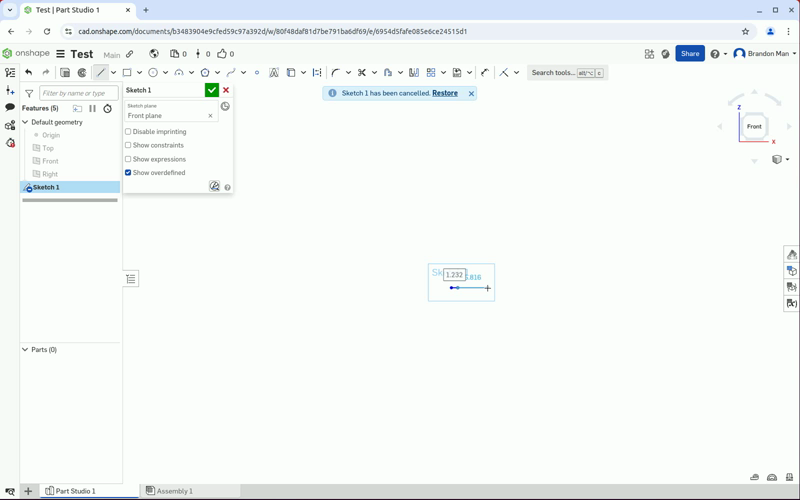
mouse_move(461, 287)
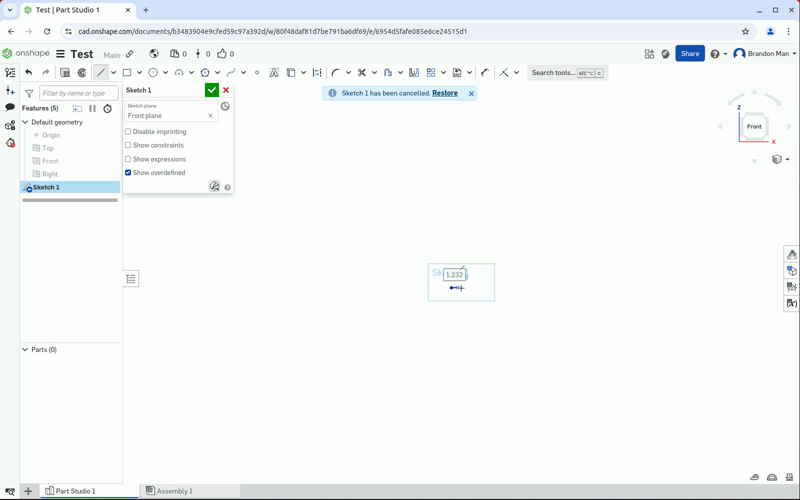
scroll(6)
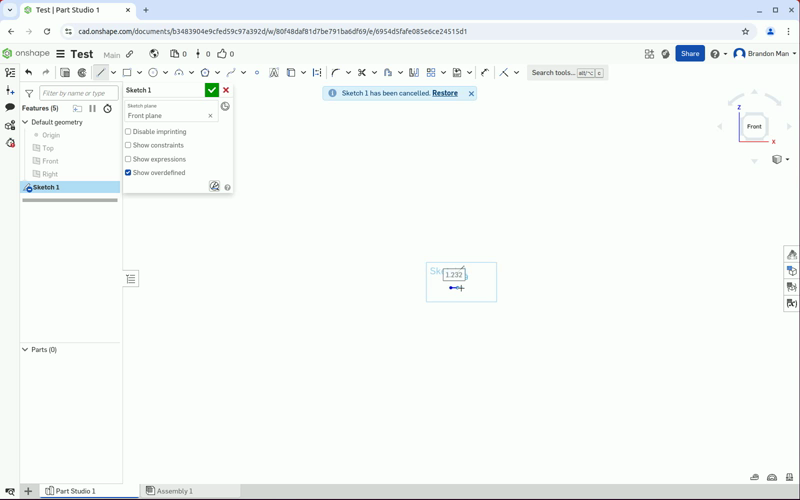
scroll(6)
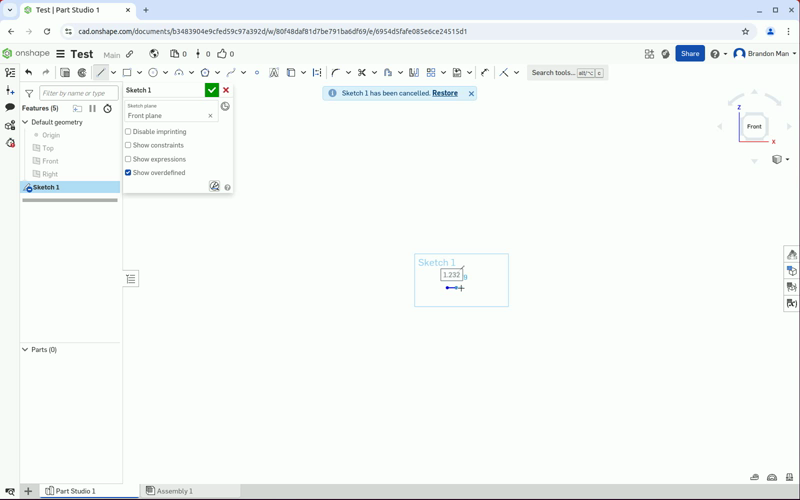
scroll(6)
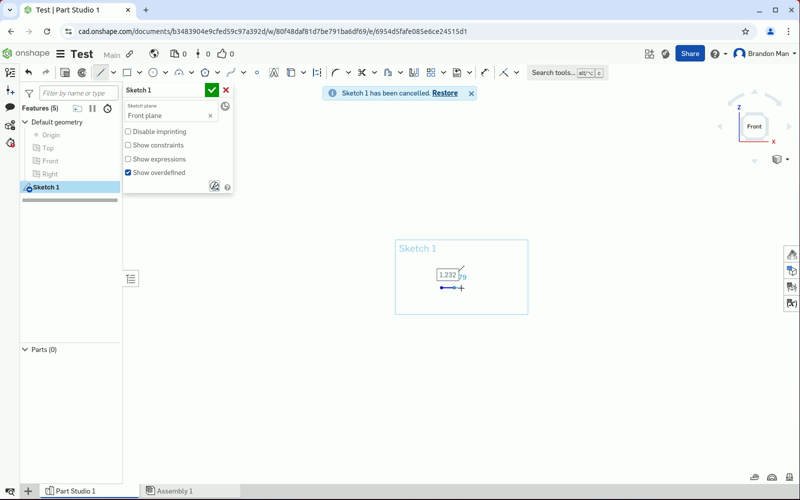
scroll(6)
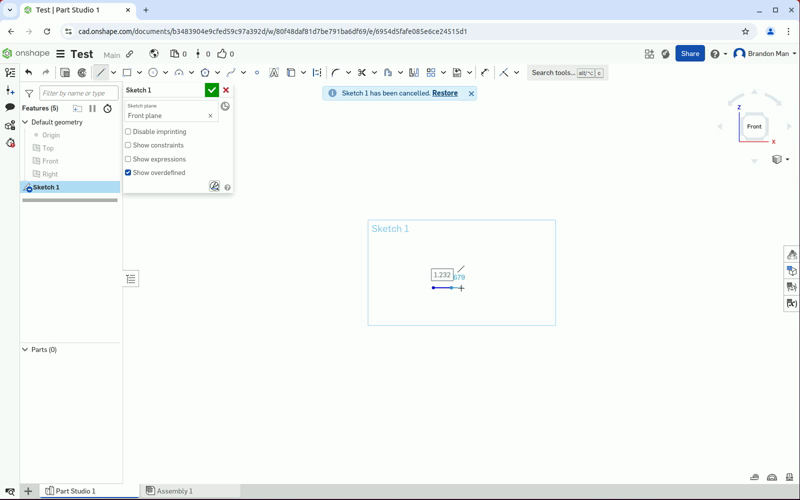
scroll(6)
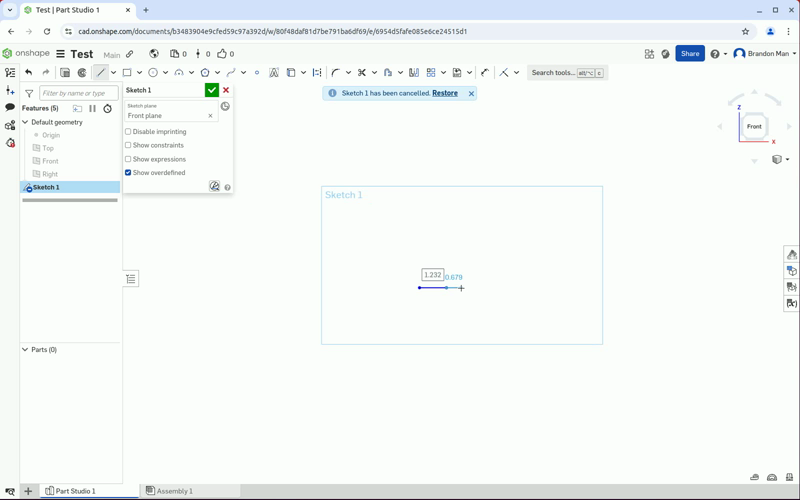
scroll(6)
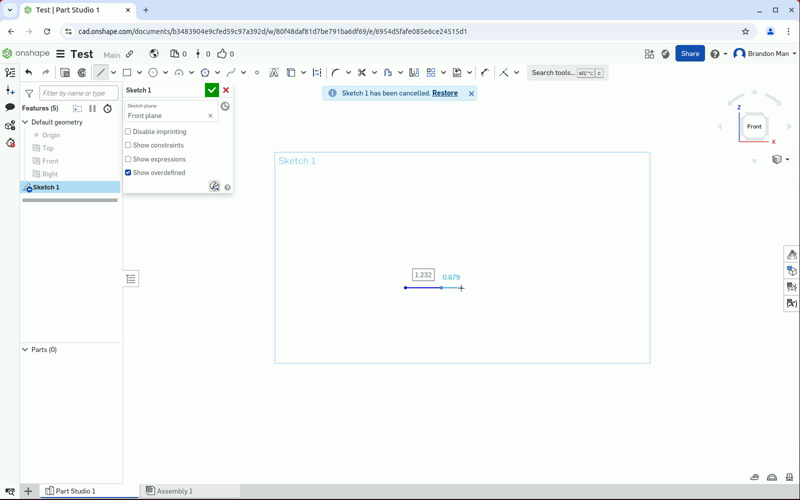
scroll(6)
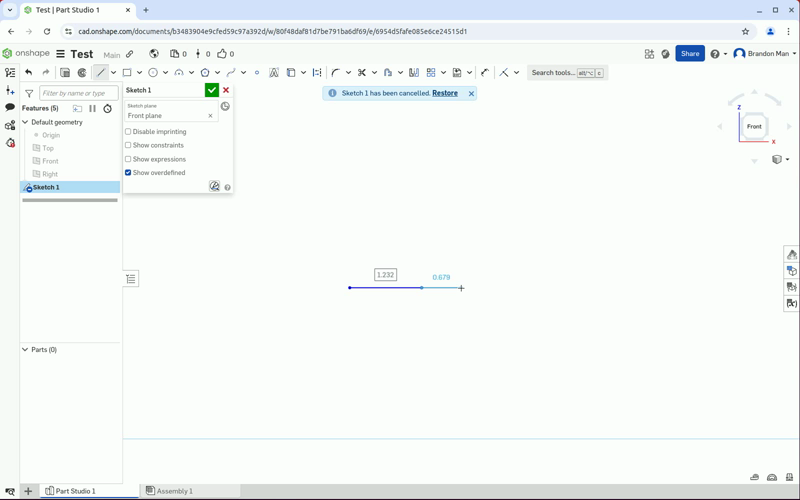
click(461, 287)
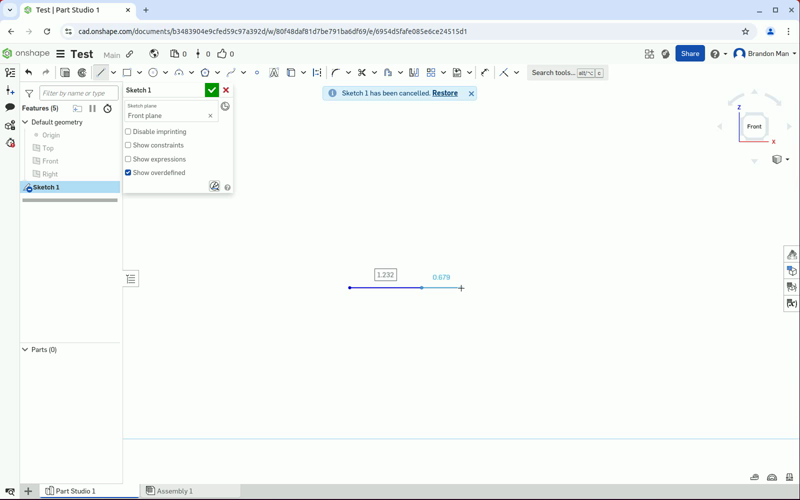
scroll(-6)
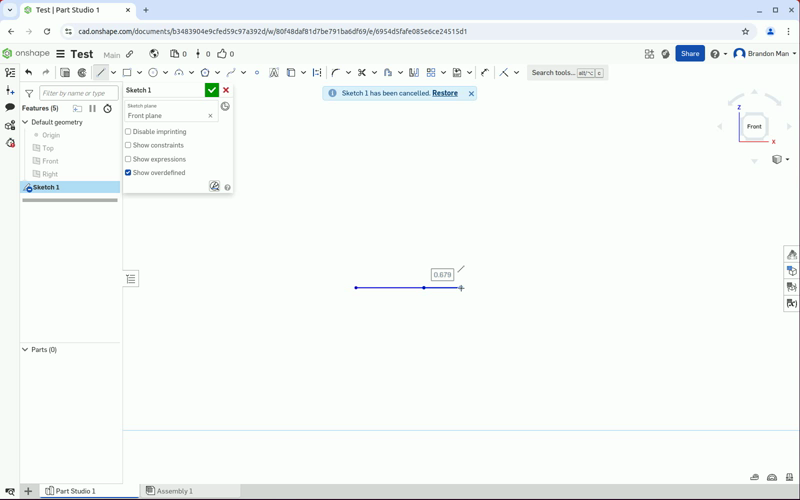
scroll(-6)
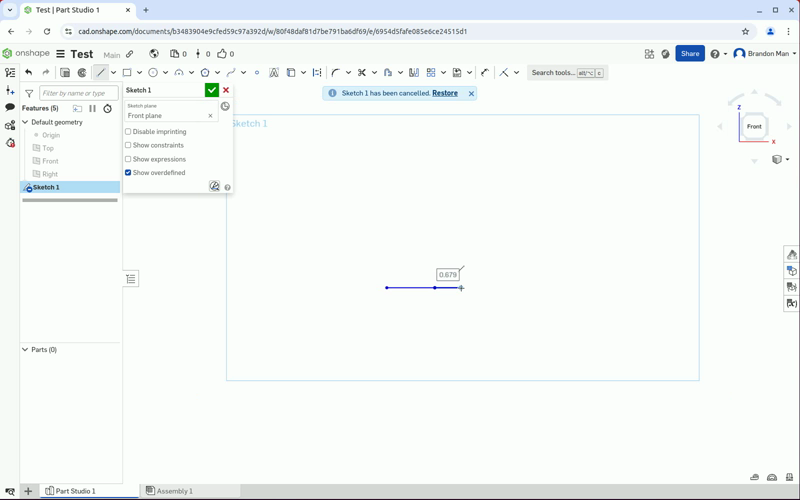
scroll(-6)
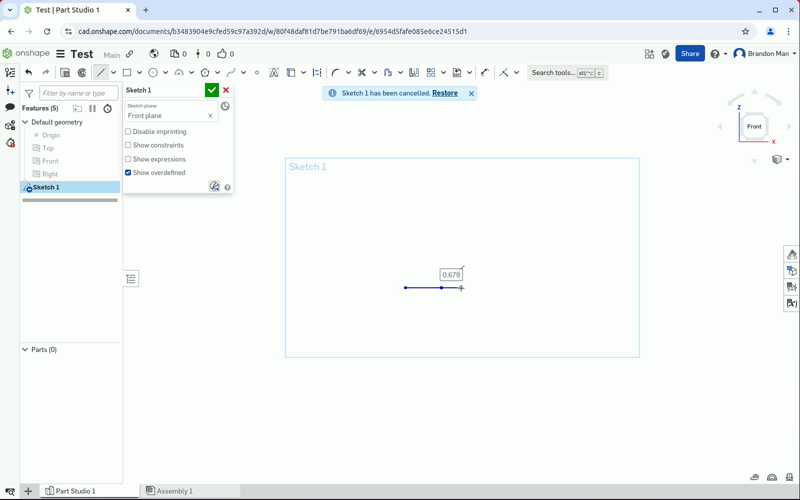
scroll(-6)
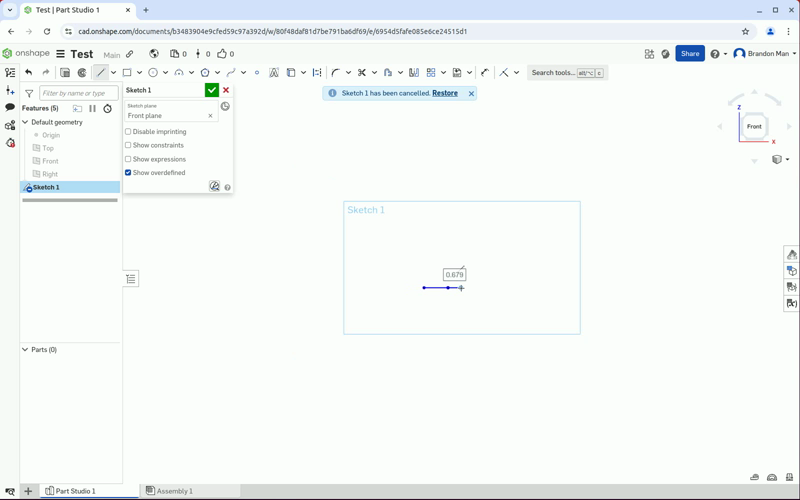
scroll(-6)
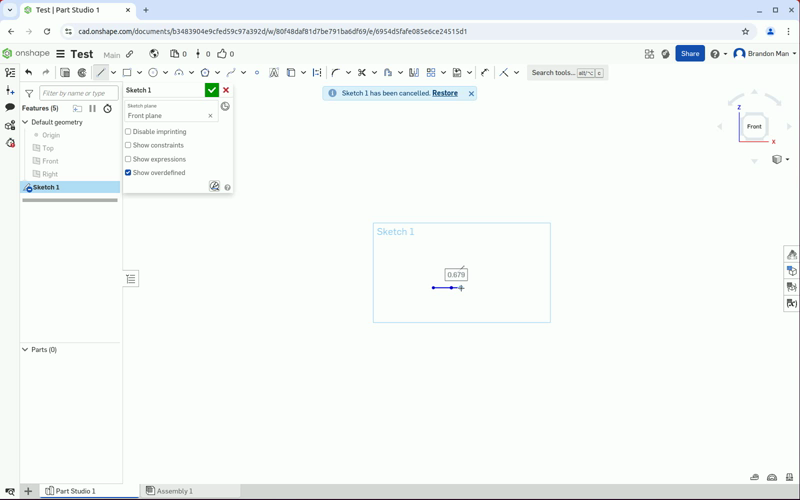
scroll(-6)
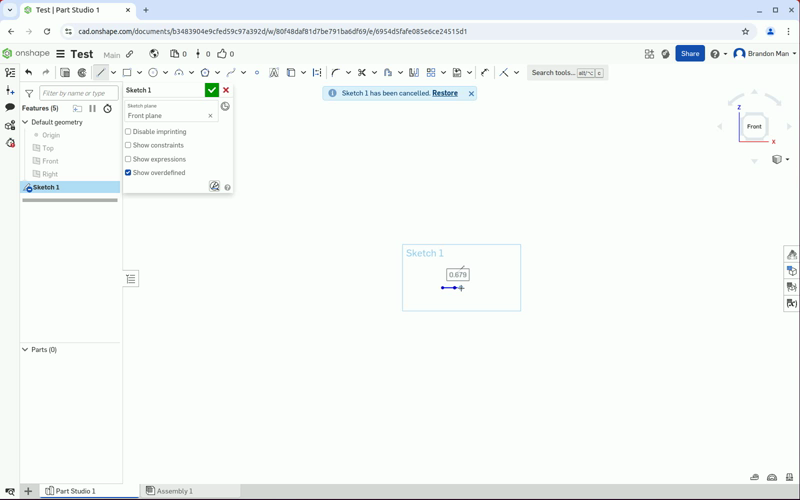
scroll(-6)
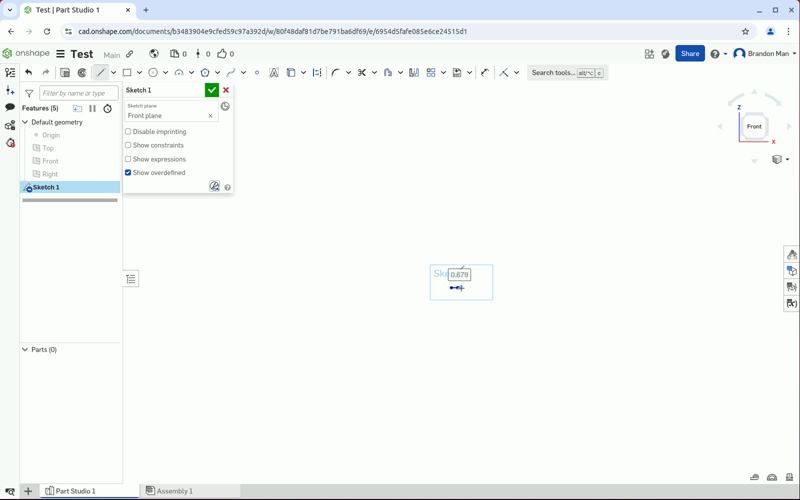
key_up(shift)
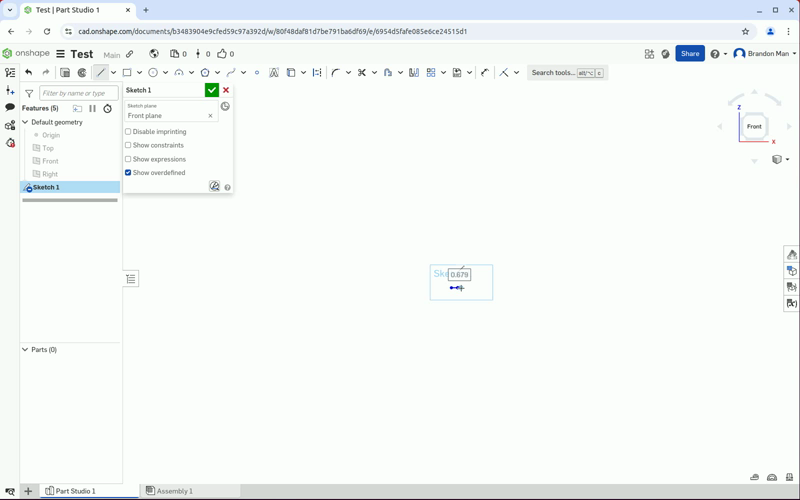
key_down(shift)
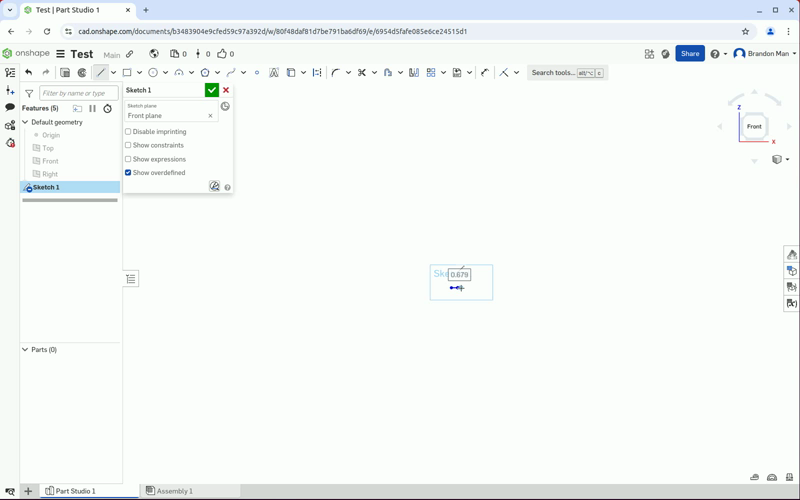
mouse_move(461, 170)
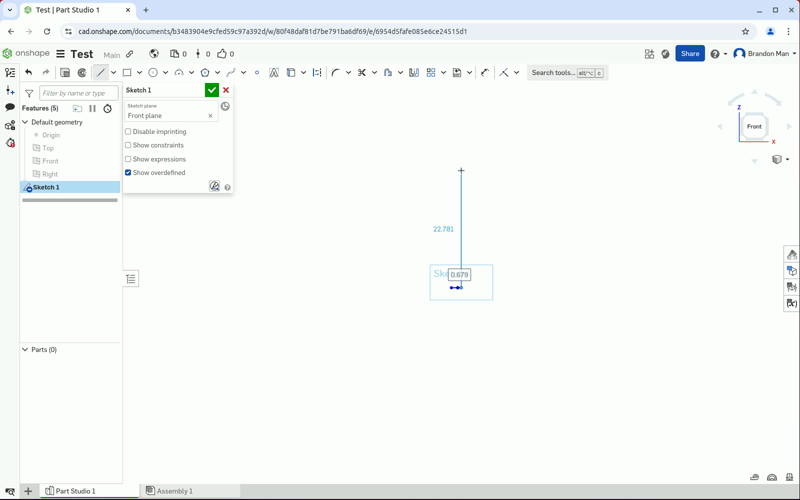
click(461, 170)
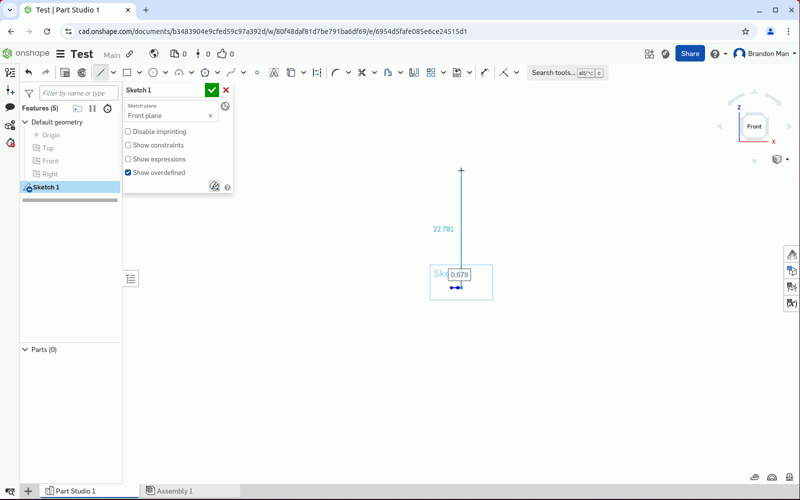
key_up(shift)
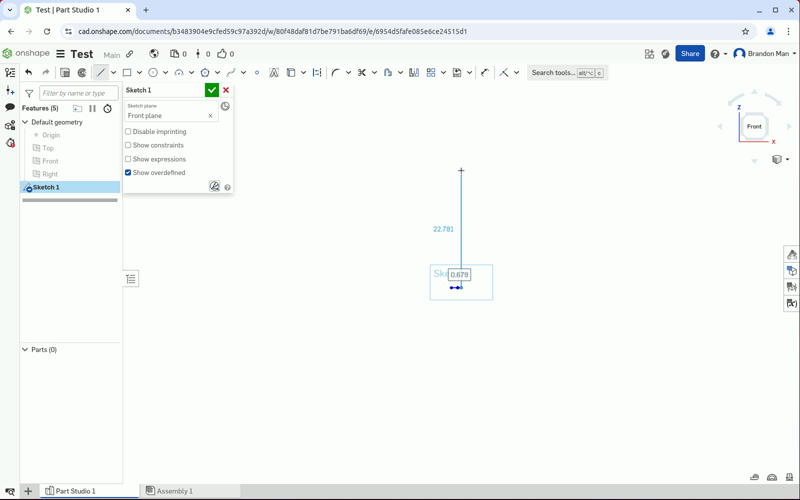
key_down(shift)
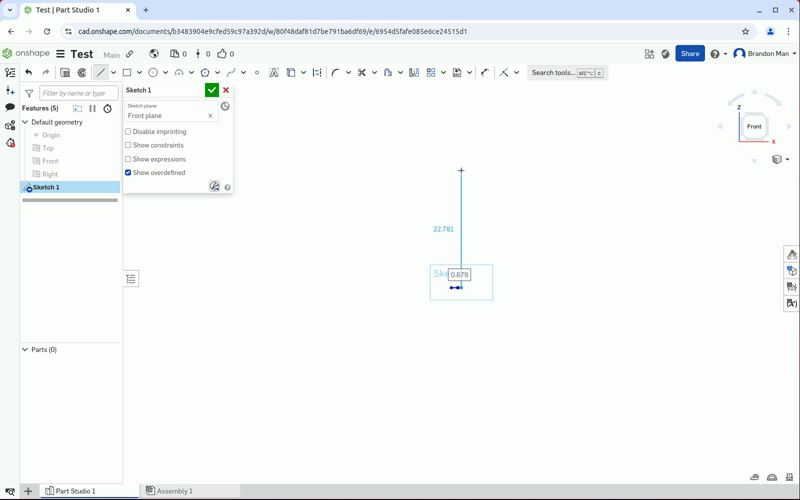
mouse_move(491, 170)
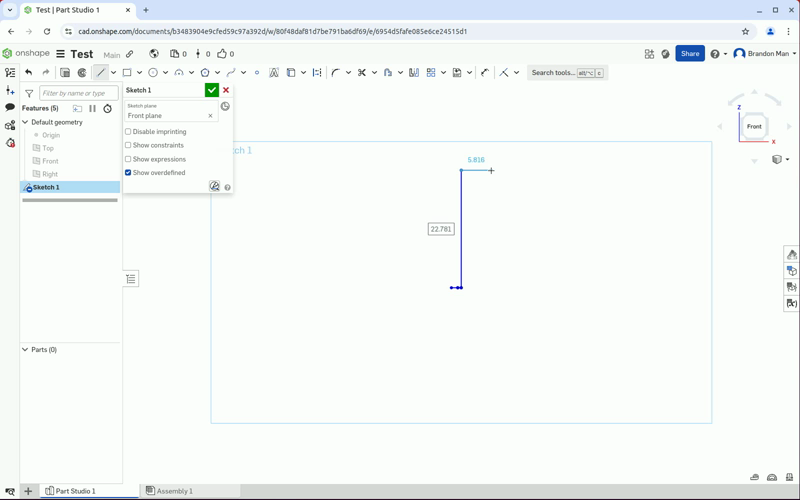
mouse_move(460, 170)
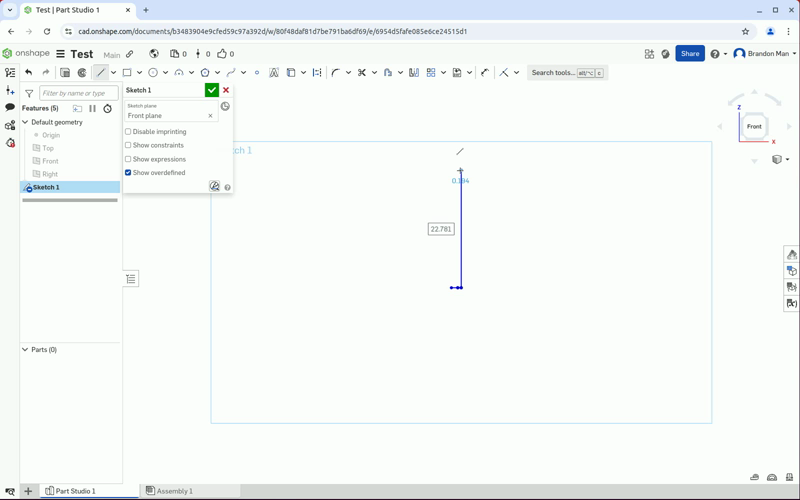
scroll(6)
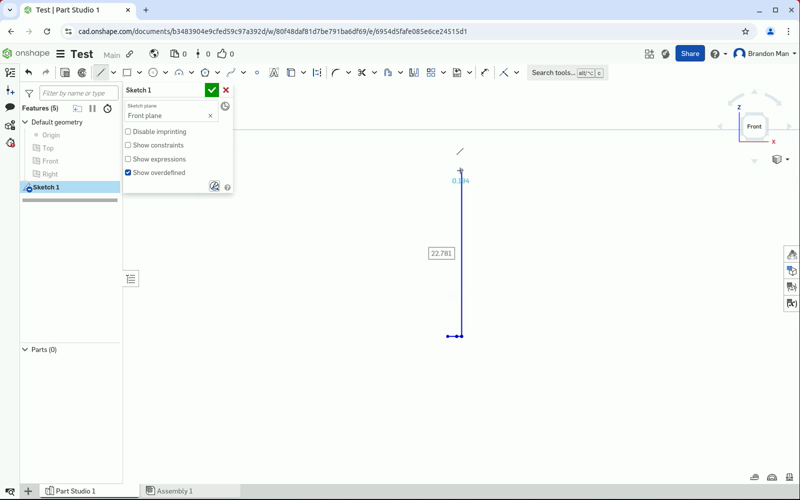
scroll(6)
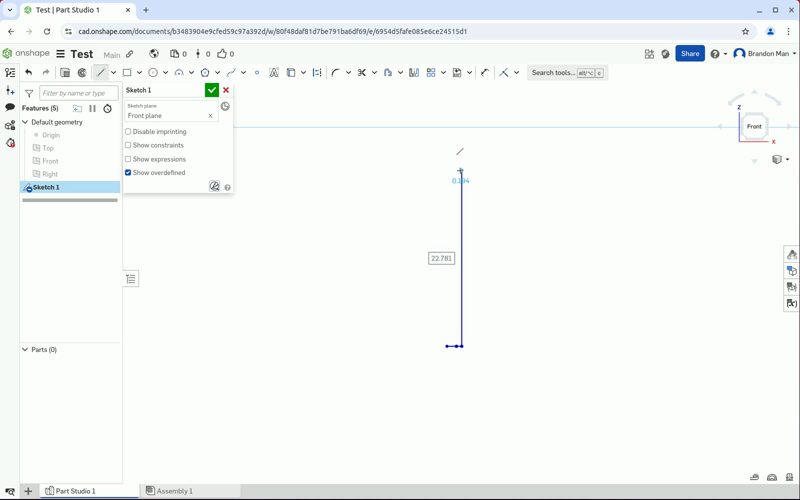
scroll(6)
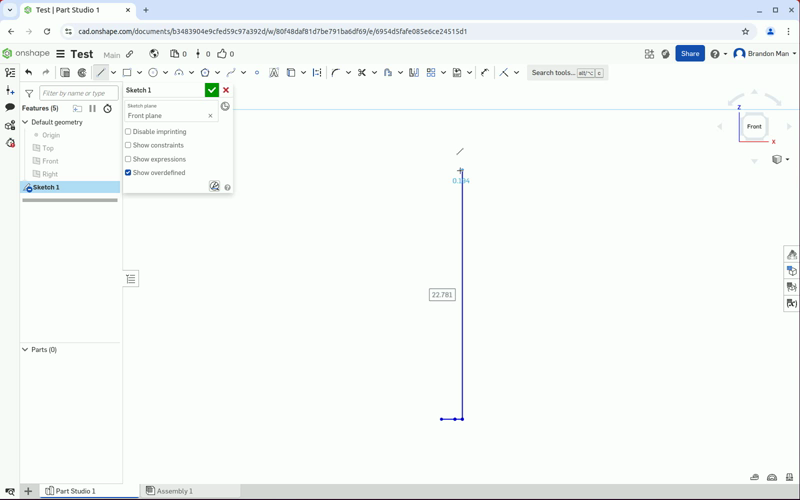
scroll(6)
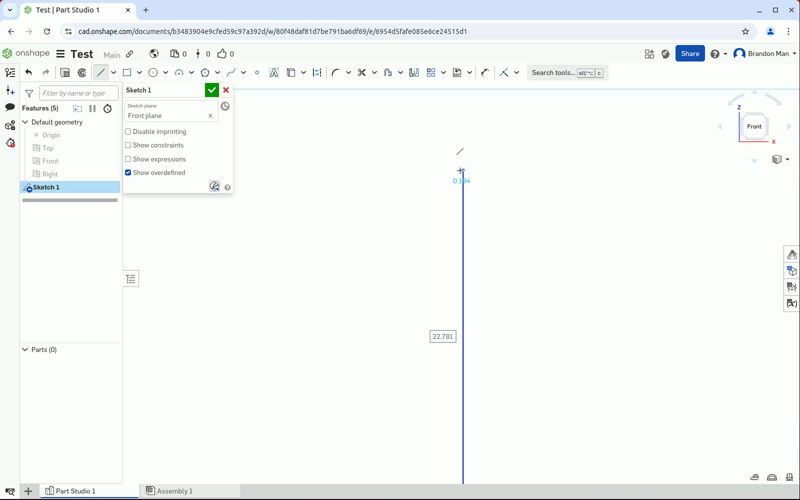
scroll(6)
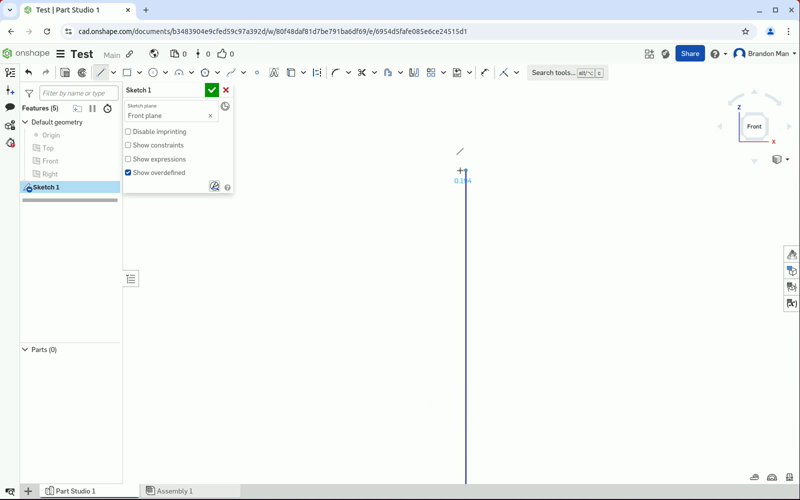
scroll(6)
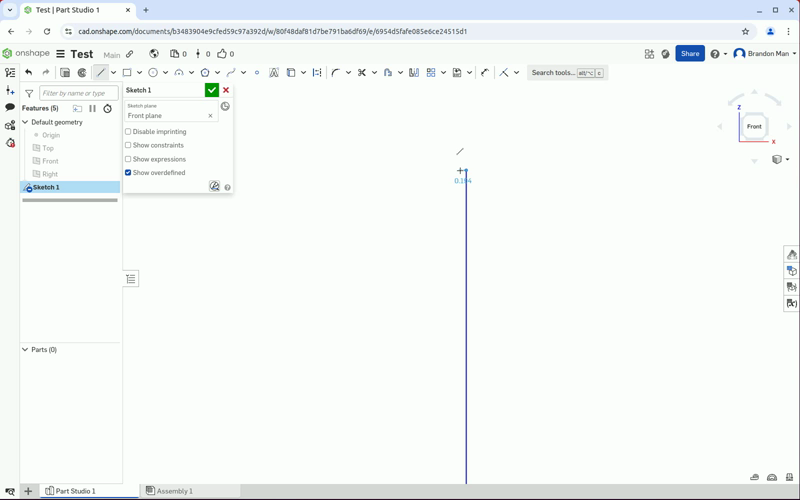
scroll(6)
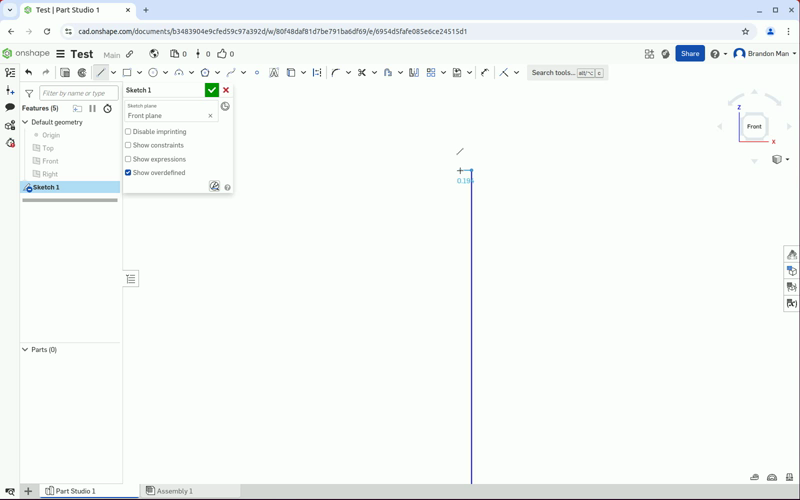
click(460, 170)
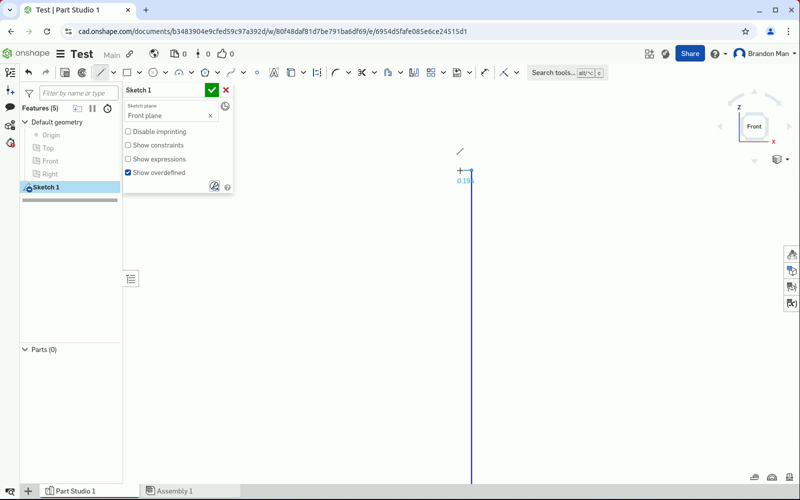
scroll(-6)
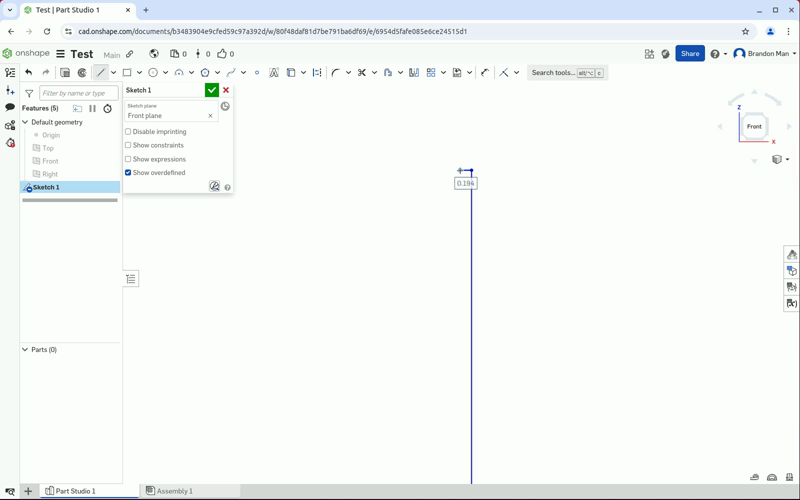
scroll(-6)
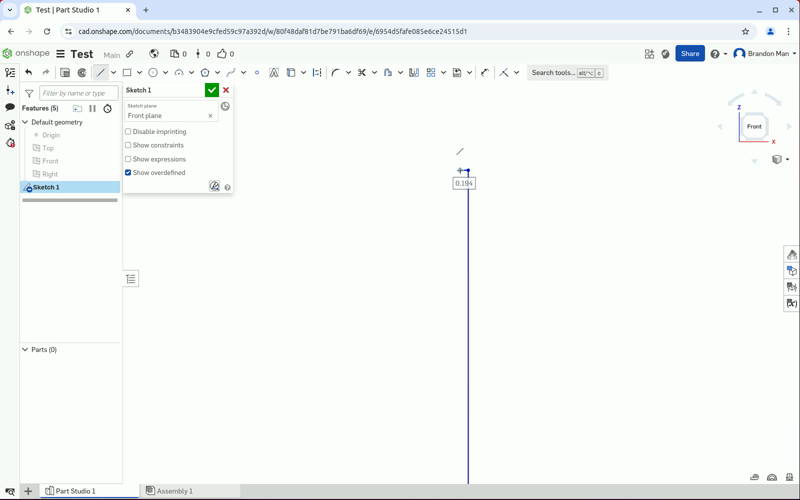
scroll(-6)
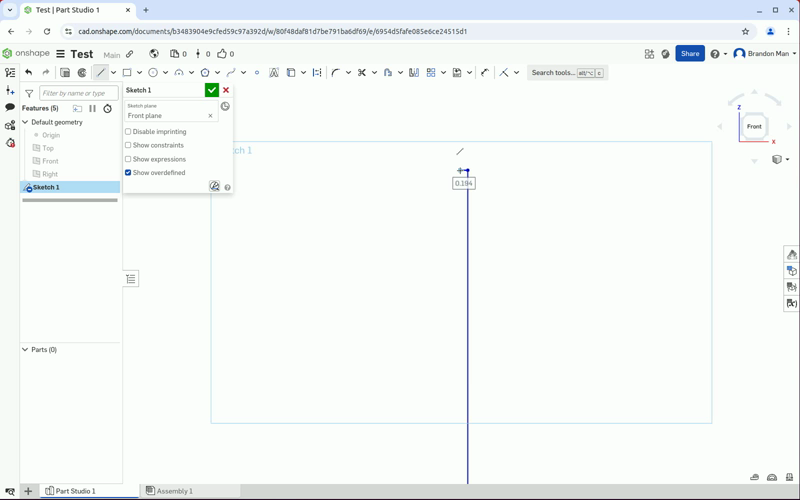
scroll(-6)
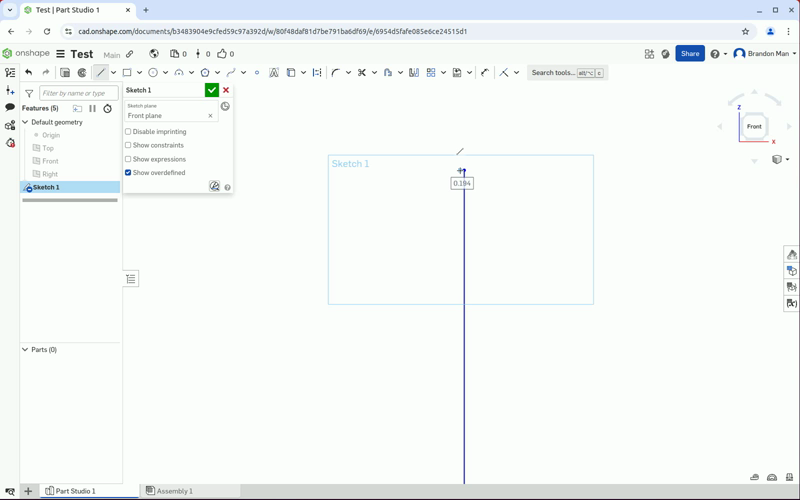
scroll(-6)
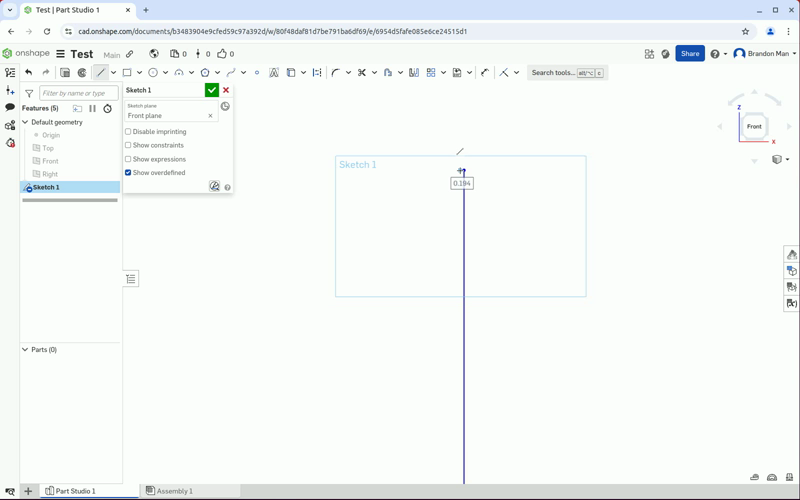
scroll(-6)
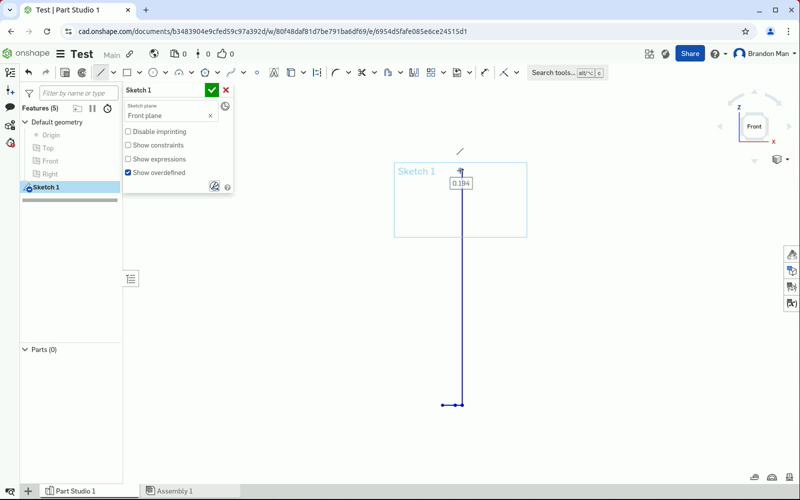
scroll(-6)
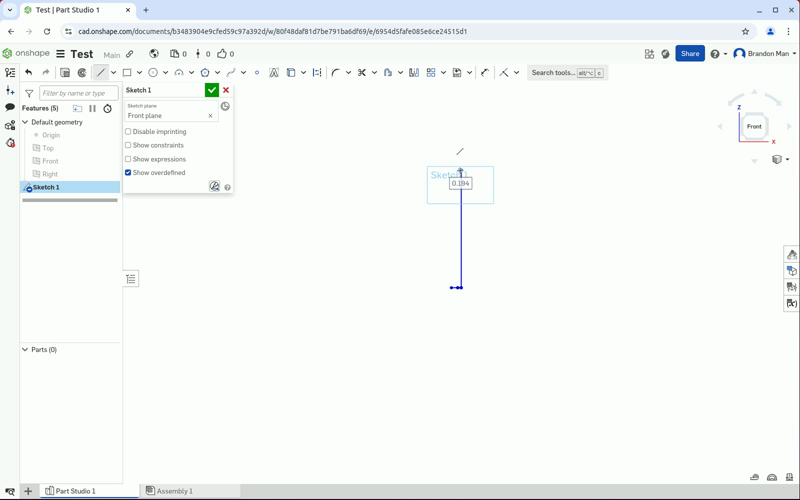
key_up(shift)
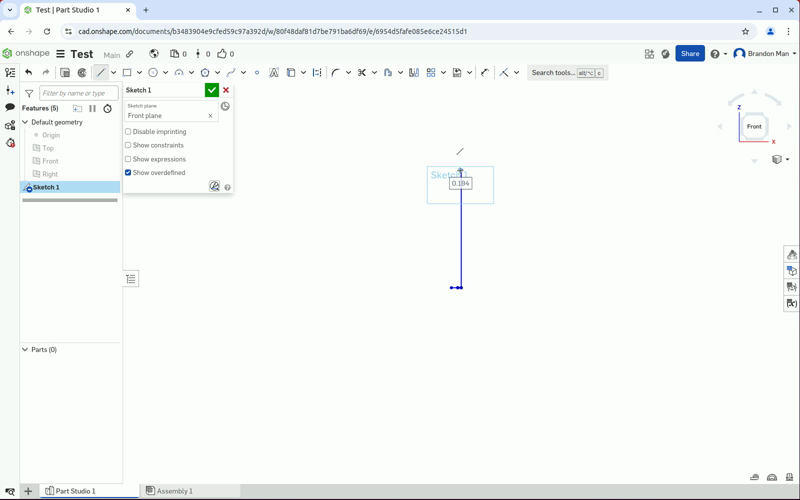
key_down(shift)
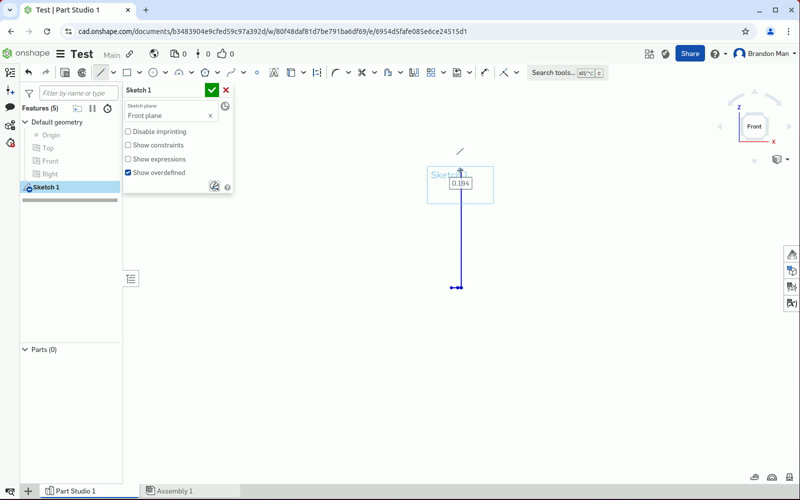
mouse_move(451, 287)
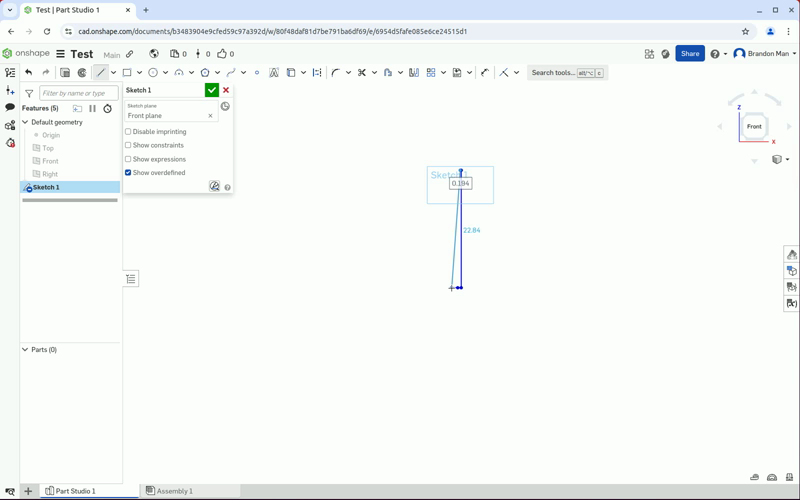
key_up(shift)
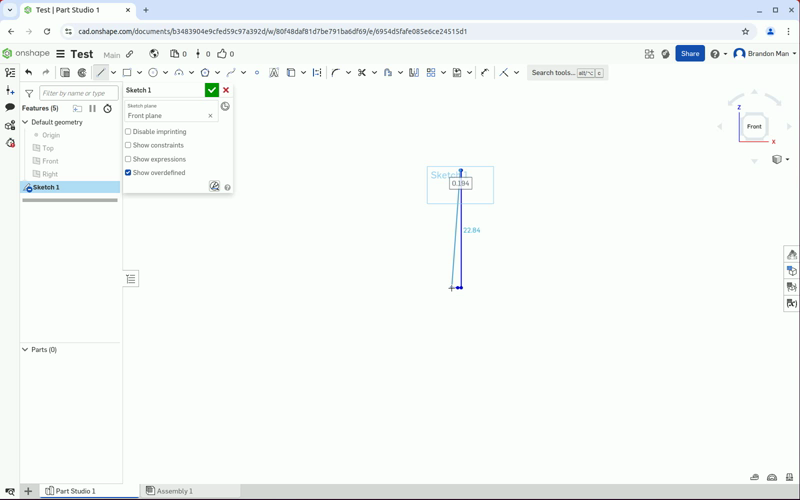
click(451, 287)
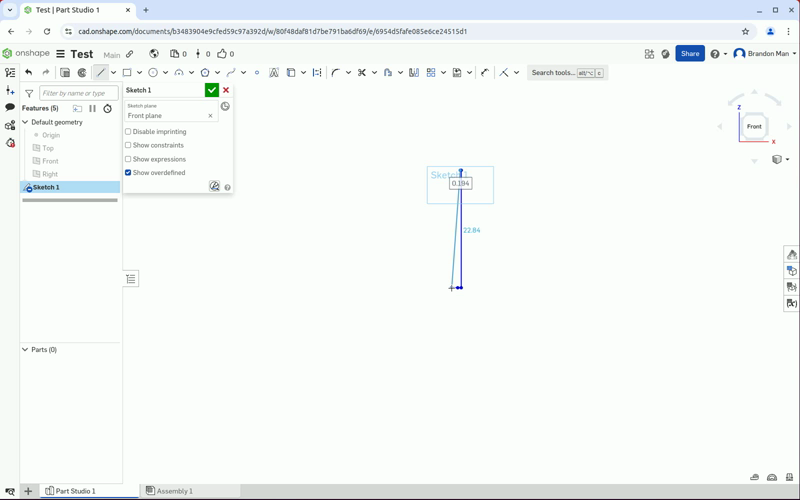
key(esc)
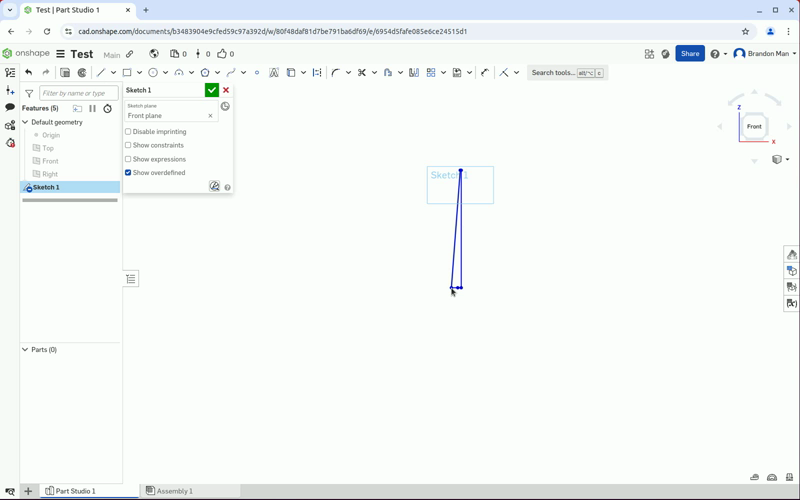
mouse_move(455, 237)
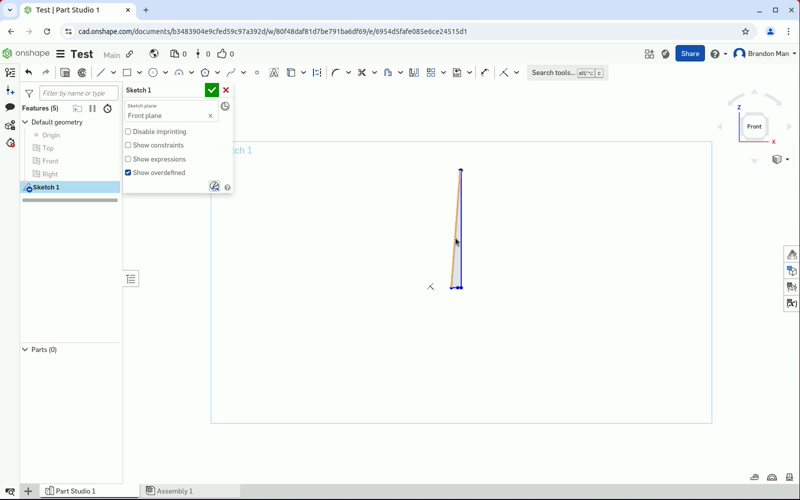
scroll(6)
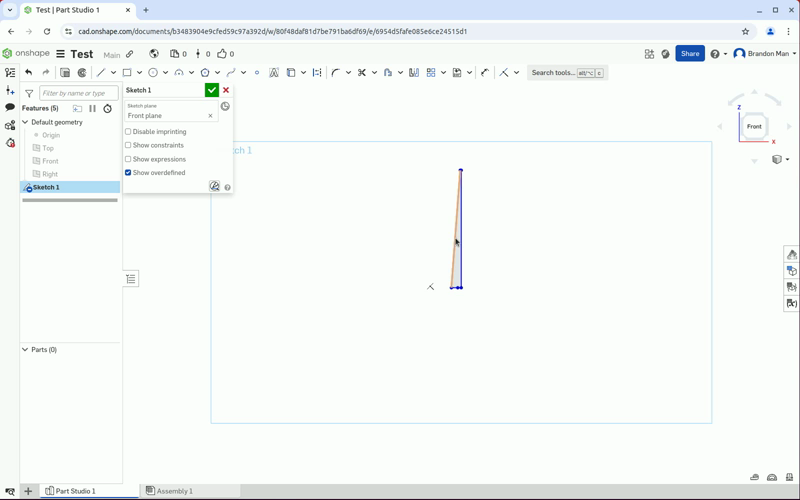
scroll(6)
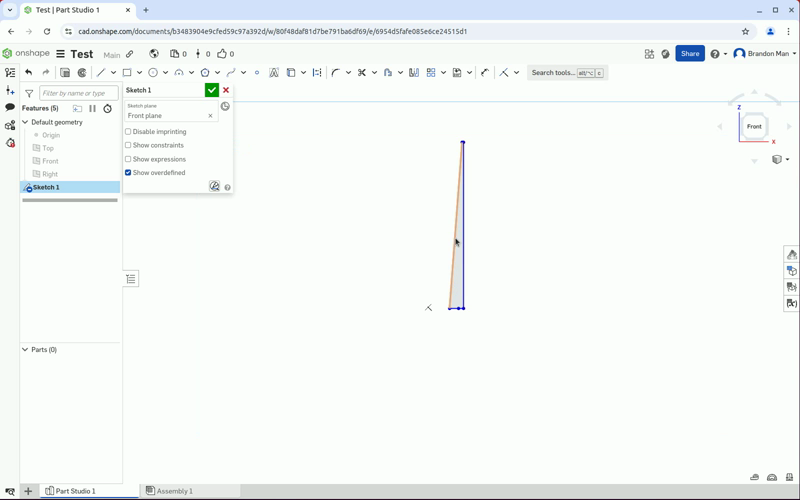
scroll(6)
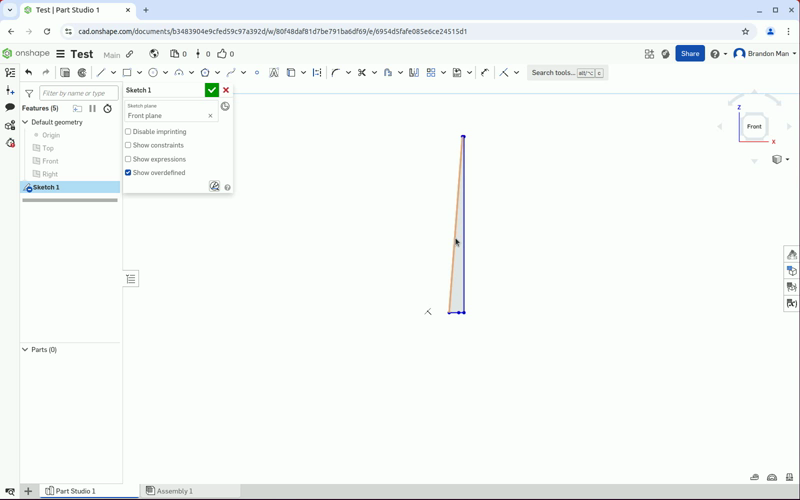
scroll(6)
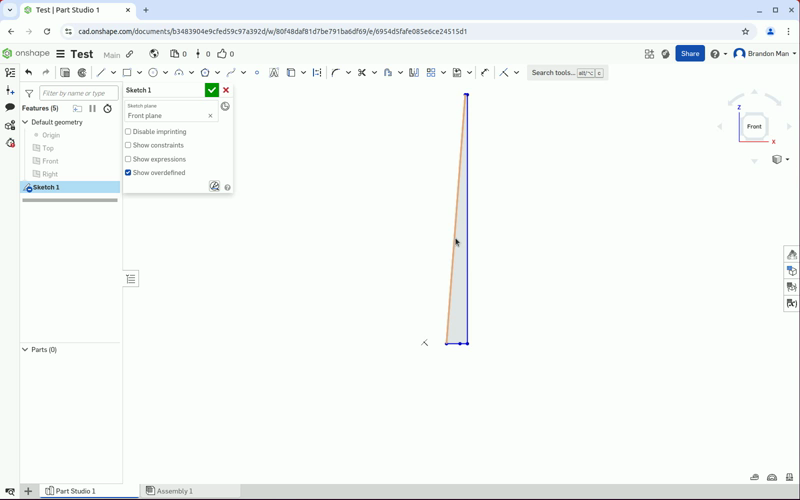
scroll(6)
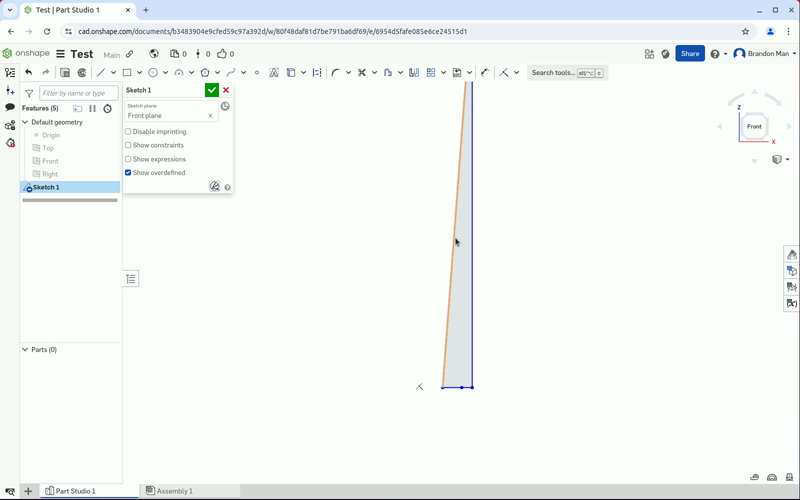
scroll(6)
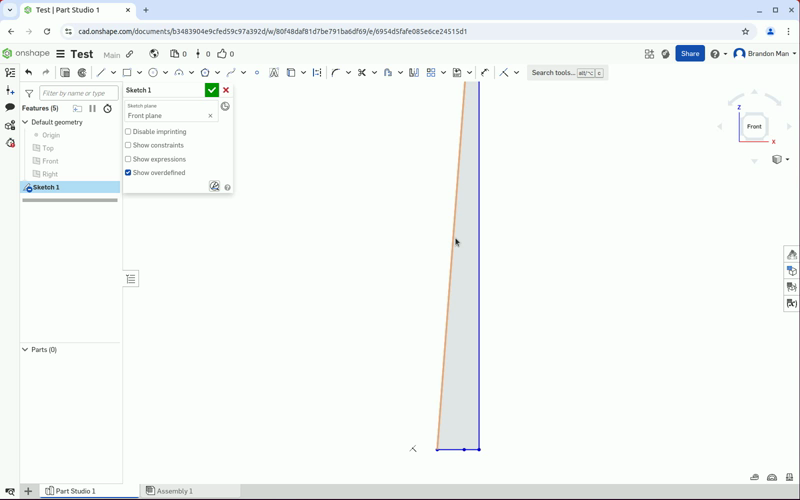
scroll(6)
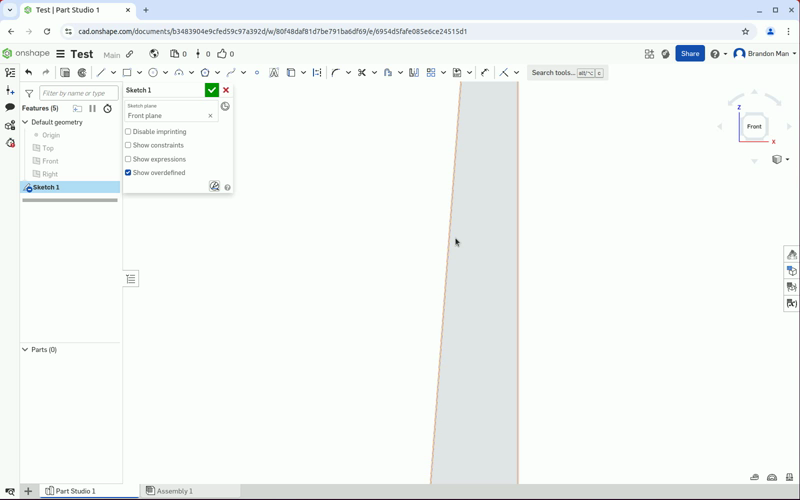
click(455, 237)
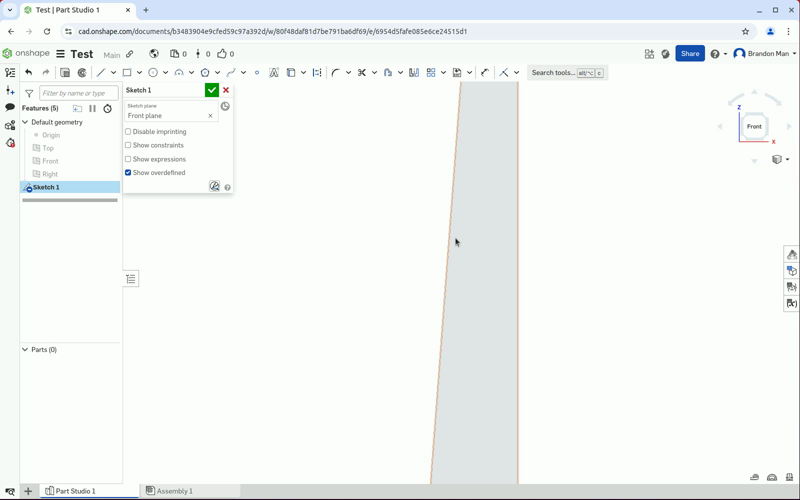
scroll(-6)
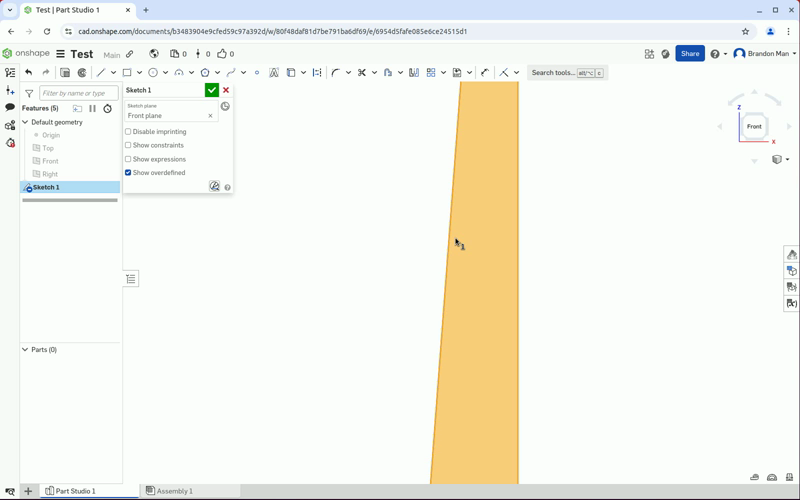
scroll(-6)
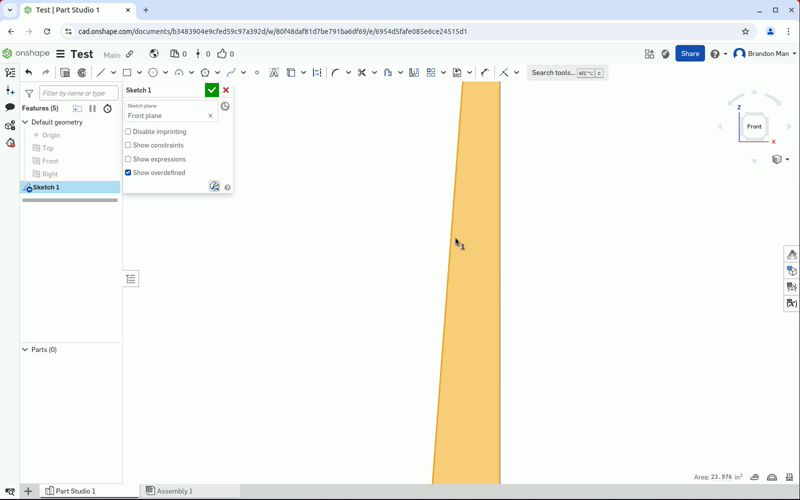
scroll(-6)
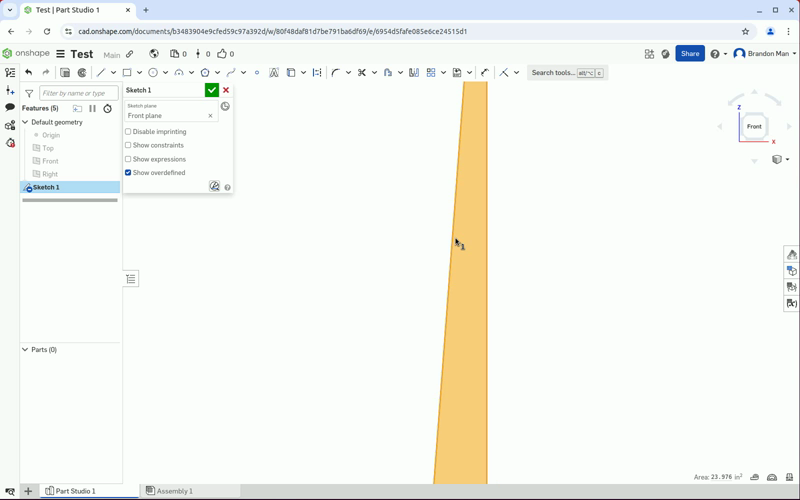
scroll(-6)
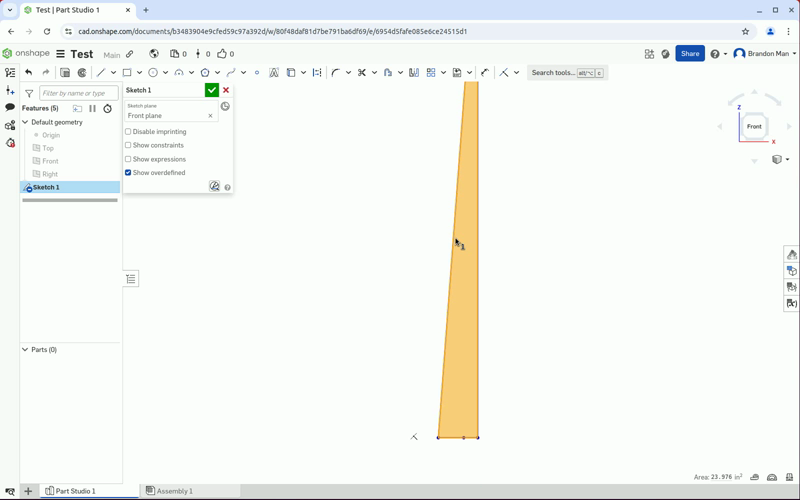
scroll(-6)
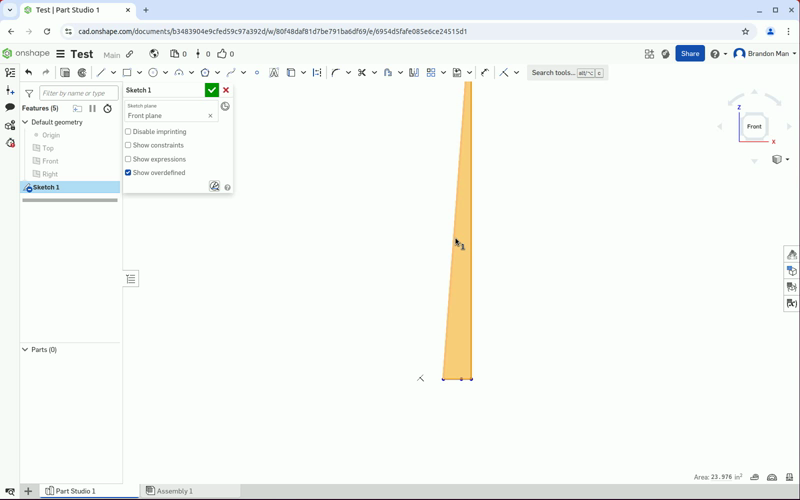
scroll(-6)
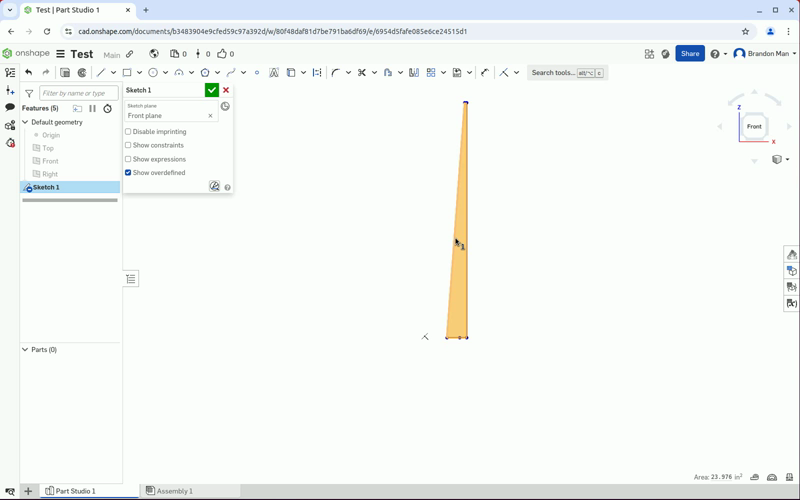
scroll(-6)
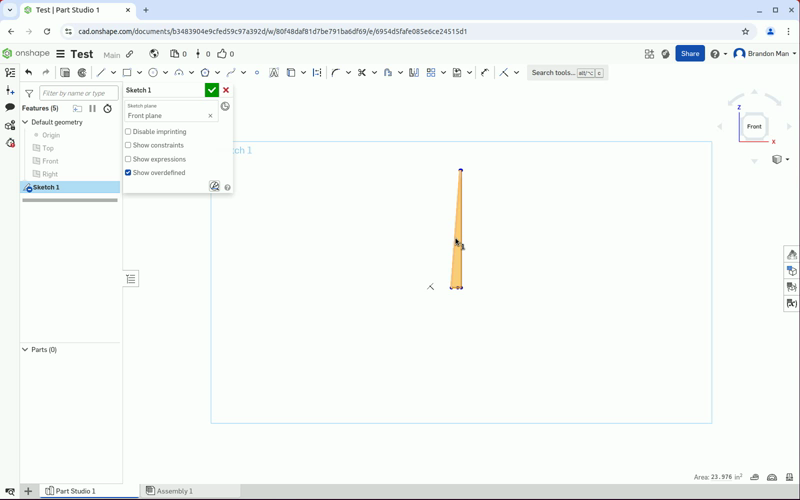
mouse_move(73, 352)
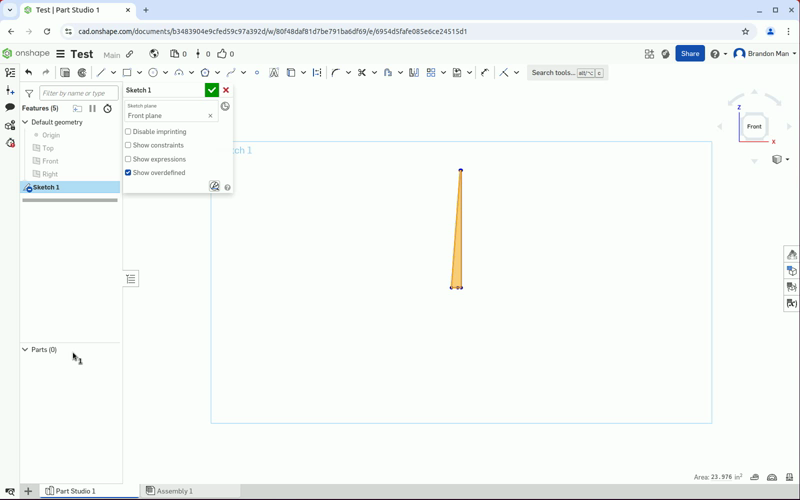
key(shift+y)
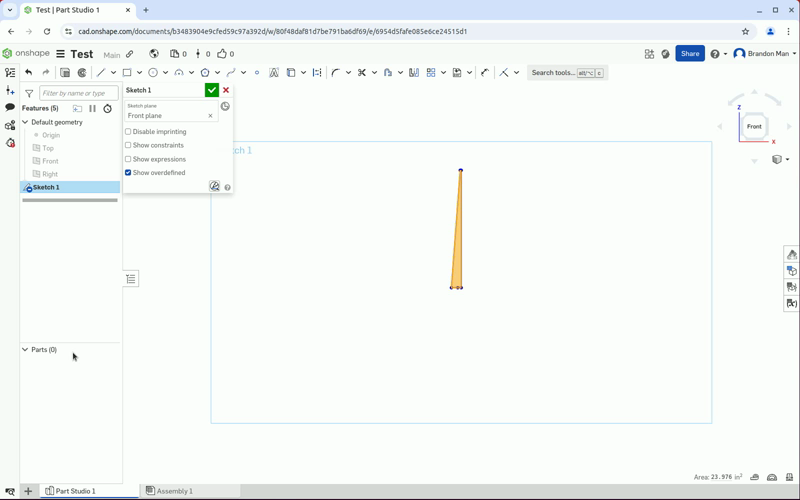
key(shift+e)
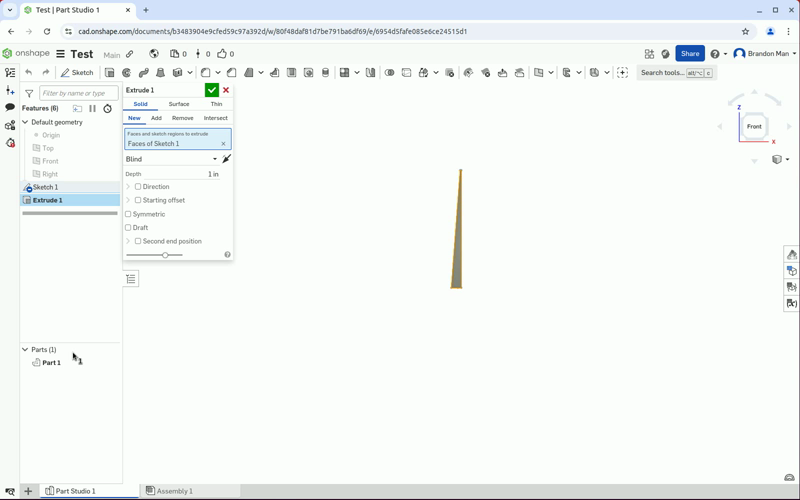
mouse_move(143, 106)
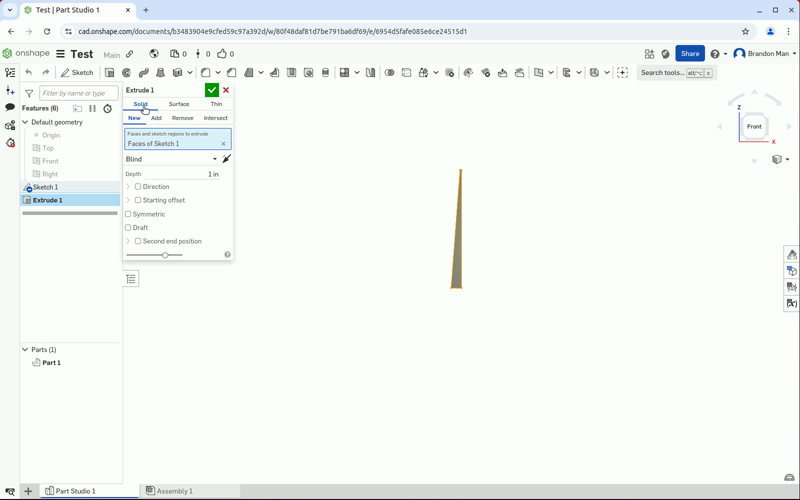
click(143, 106)
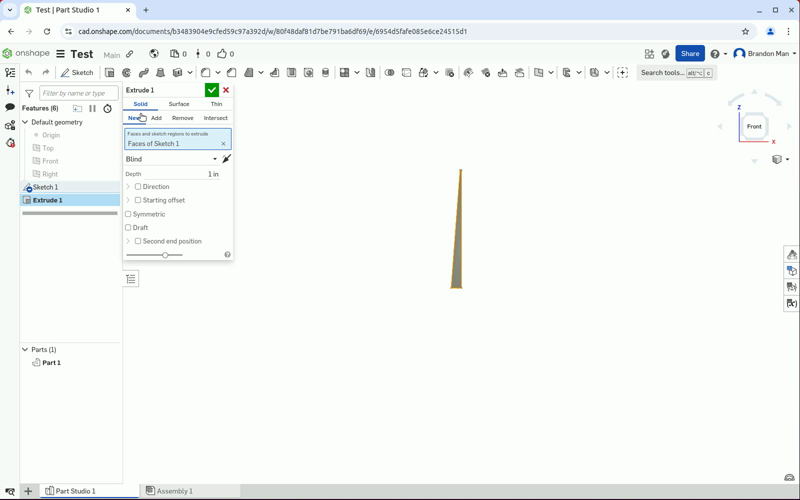
mouse_move(137, 120)
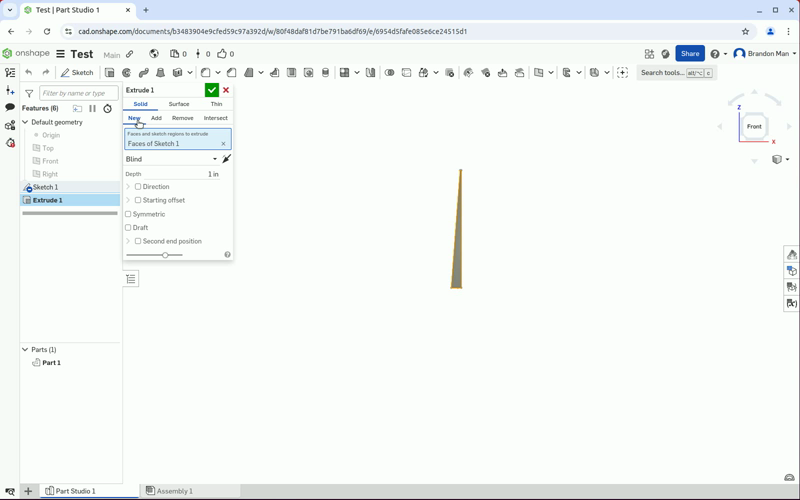
click(137, 120)
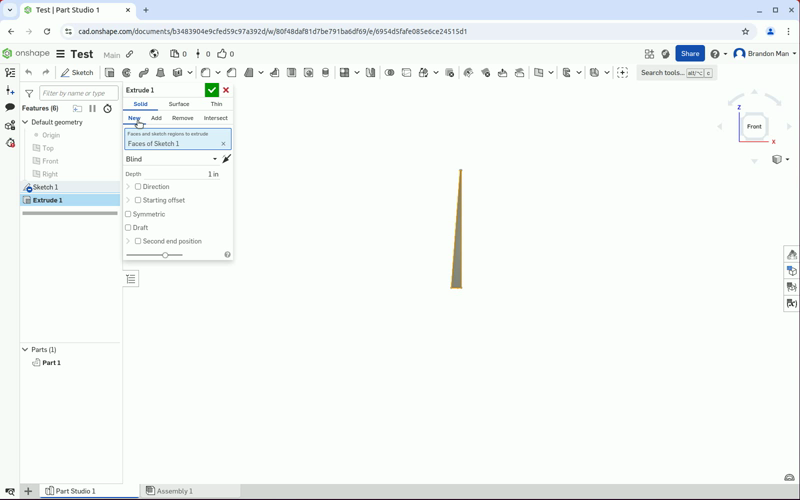
key(tab, 4)
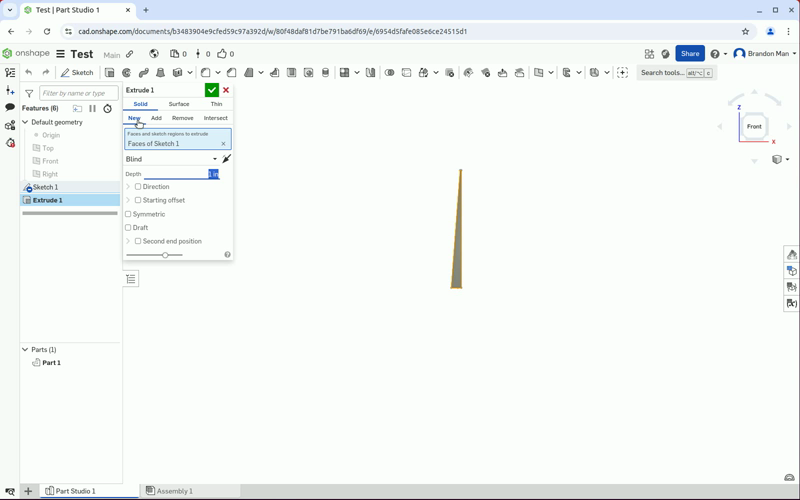
text(0.241)
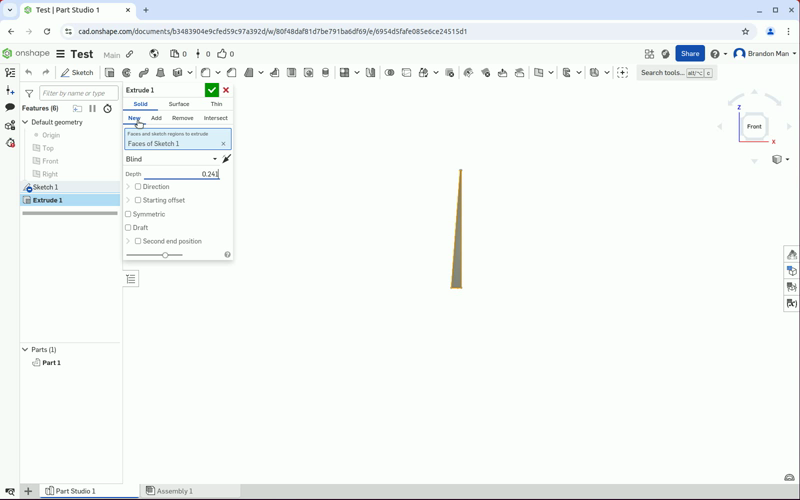
key(enter)
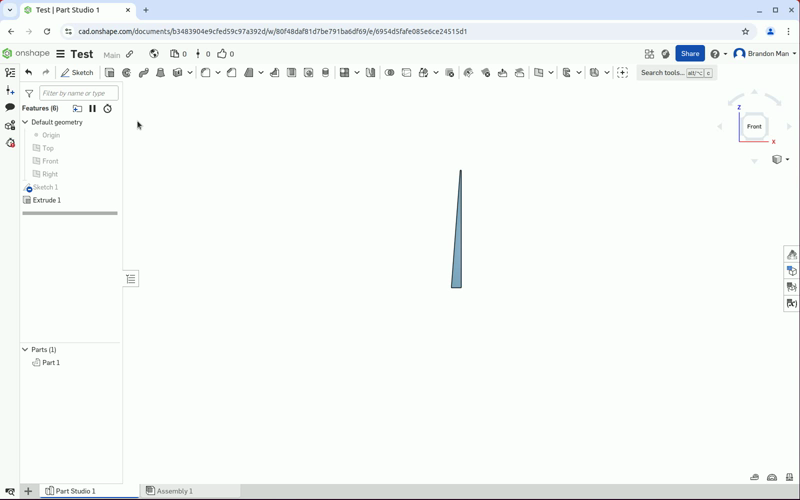
key(shift+h)
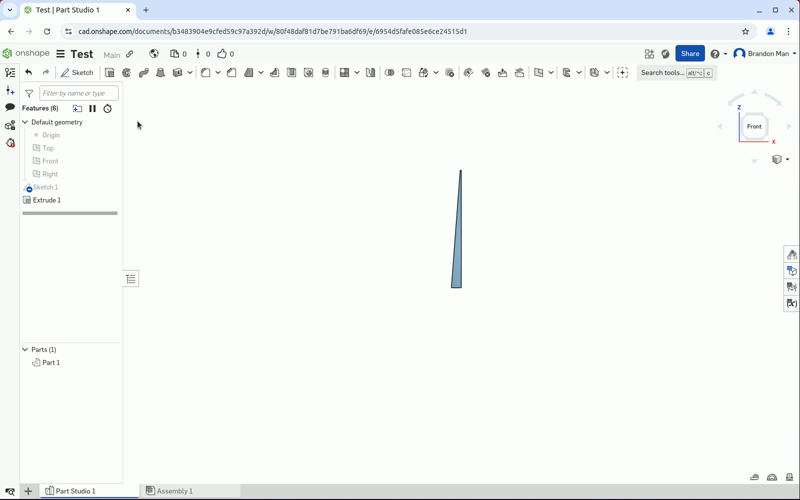
key(shift+h)
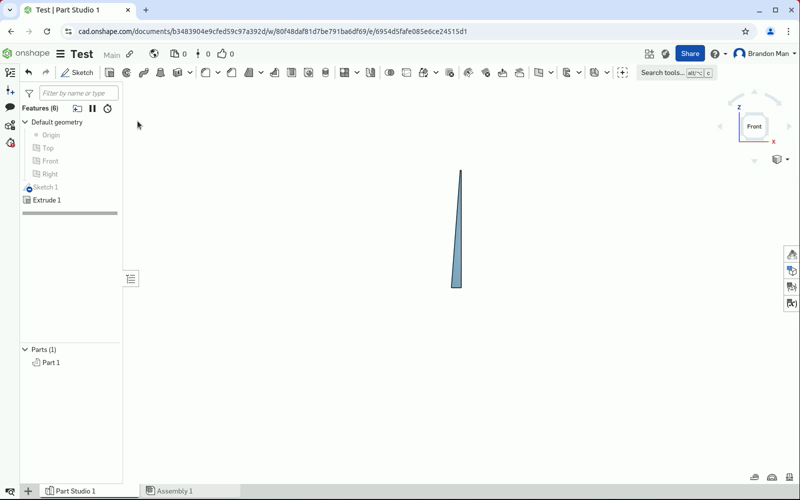
mouse_move(73, 189)
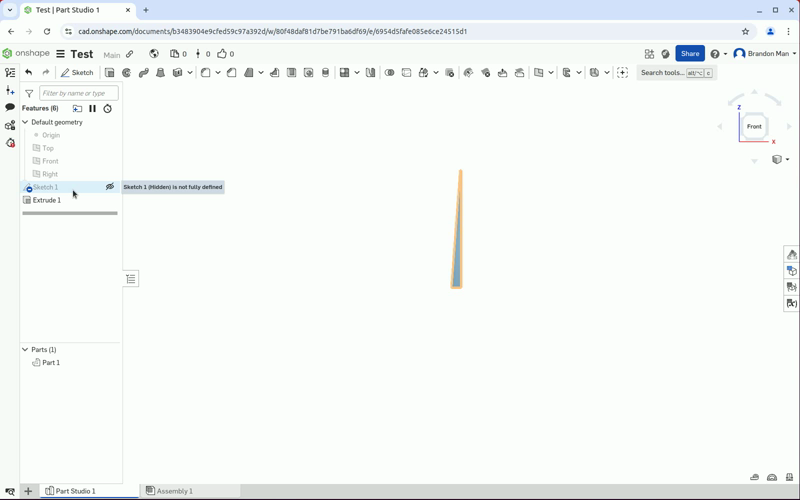
click(73, 189)
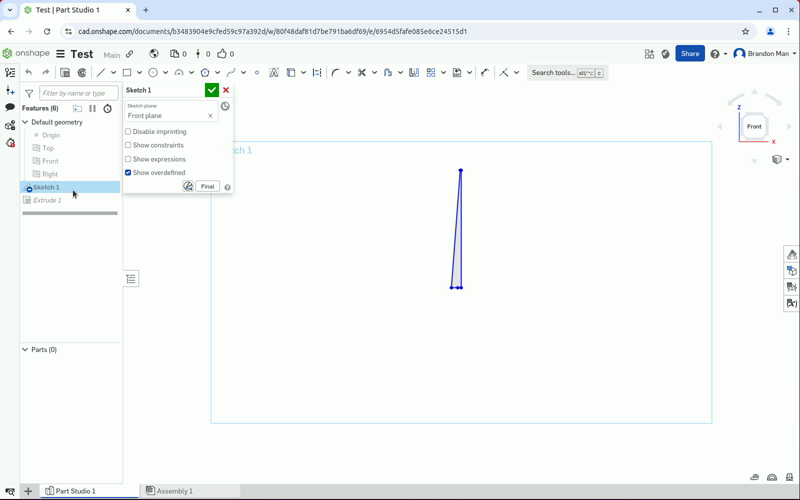
mouse_move(229, 92)
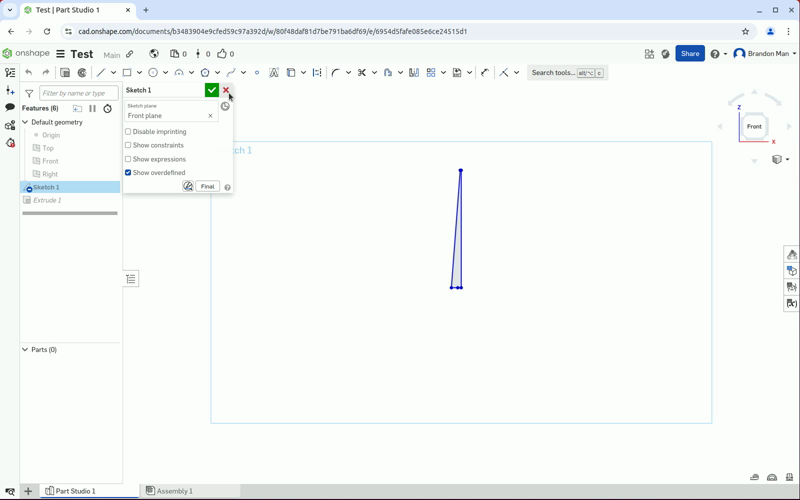
click(229, 92)
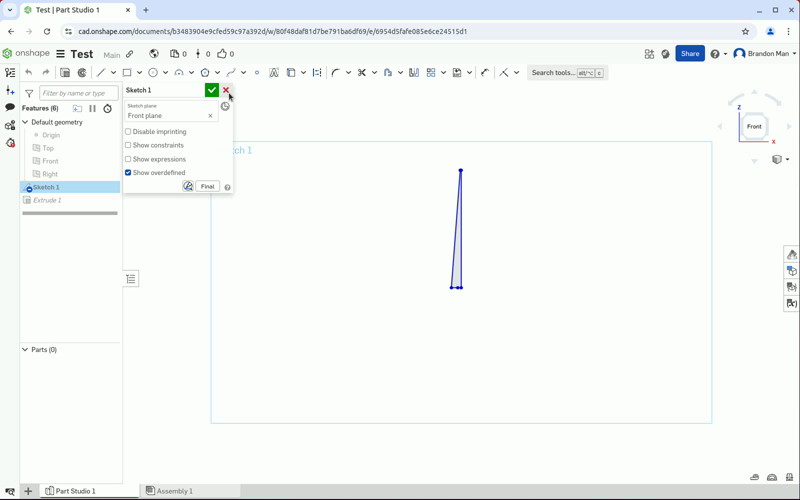
key(shift+s)
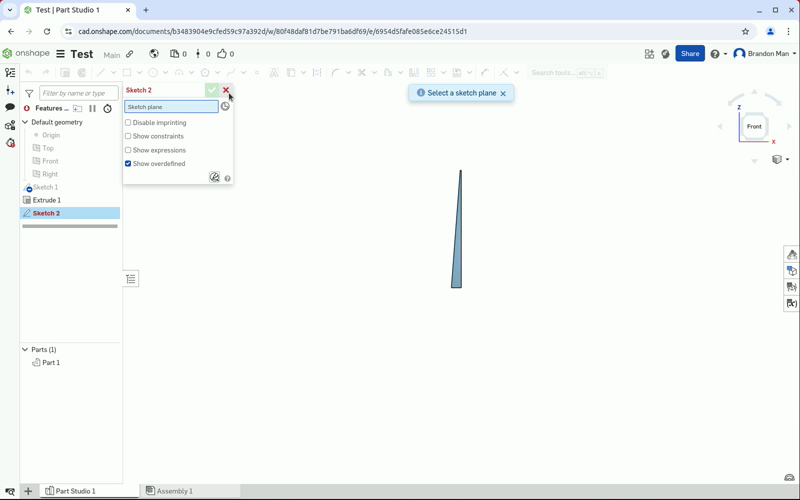
mouse_move(73, 163)
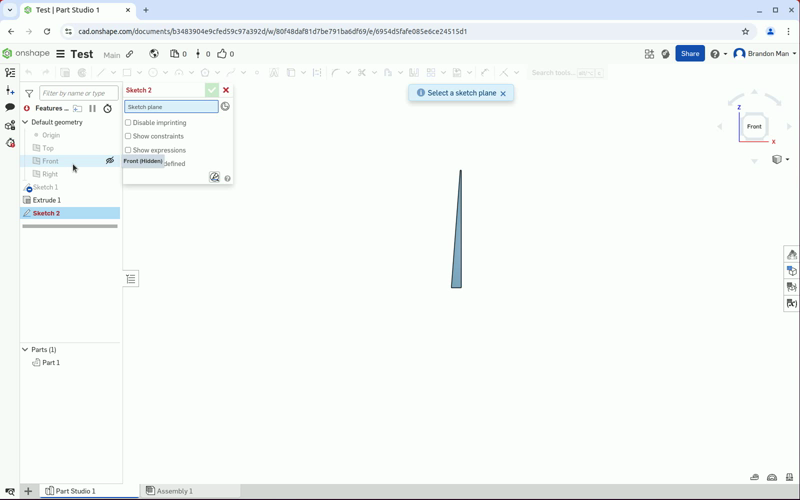
click(73, 163)
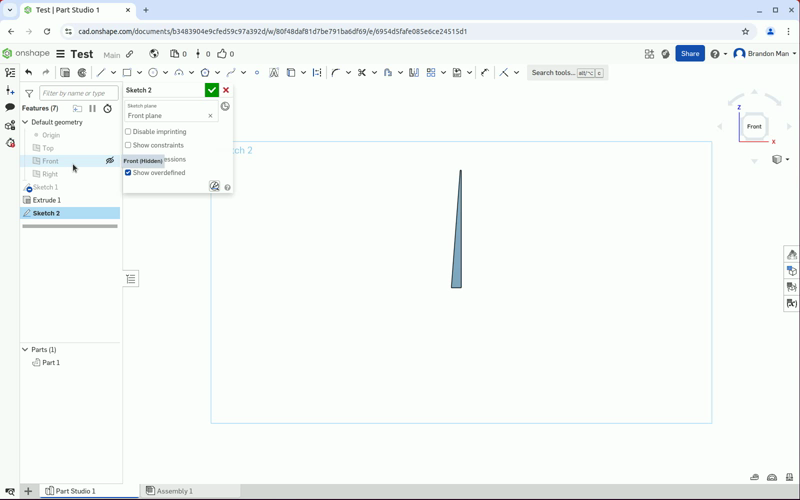
mouse_move(73, 352)
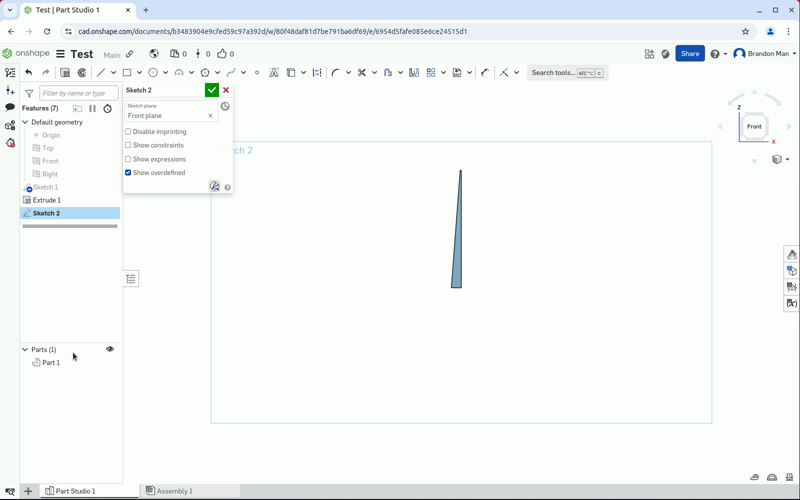
key(y)
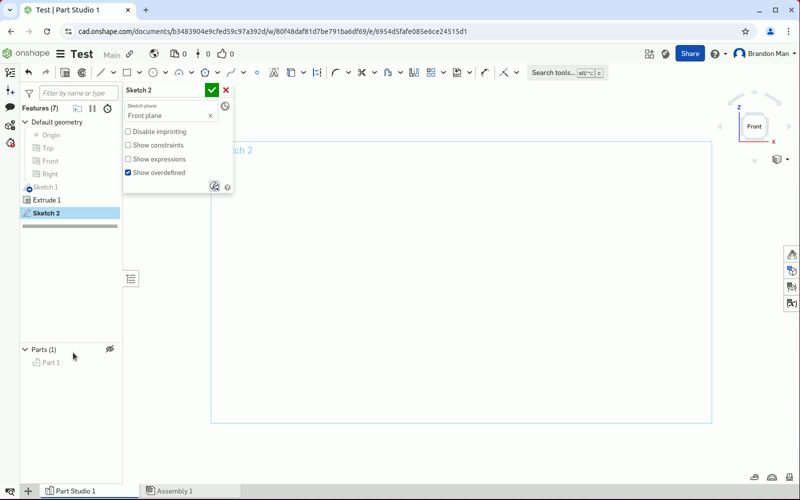
key(l)
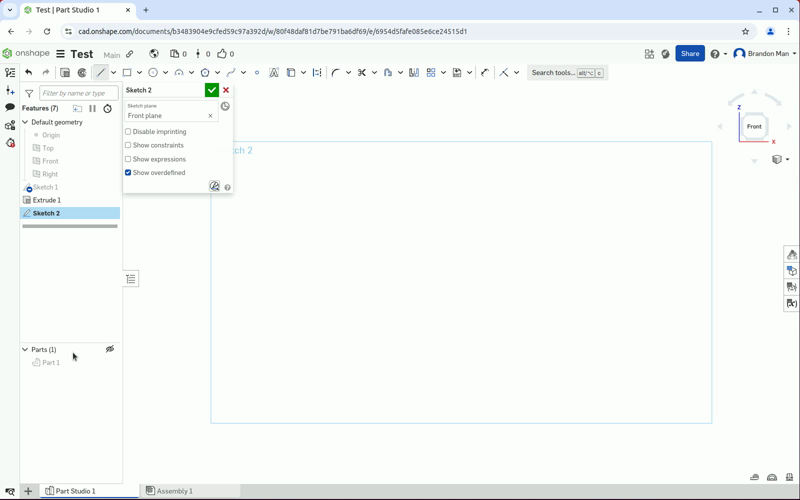
key_down(shift)
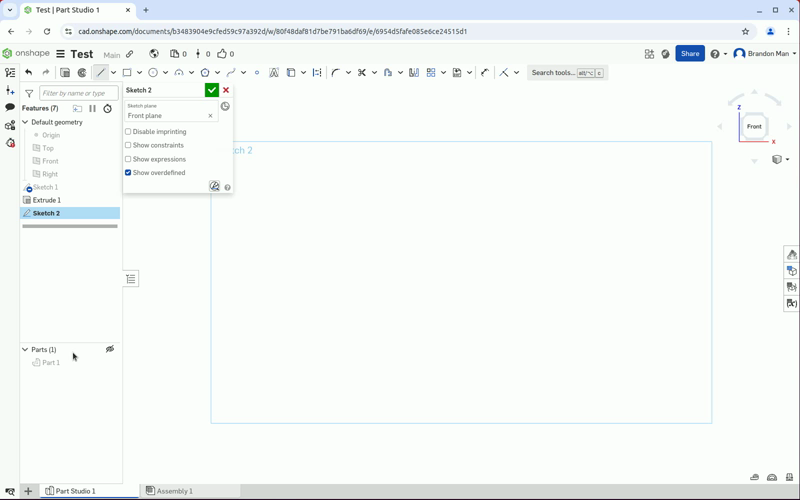
mouse_move(457, 287)
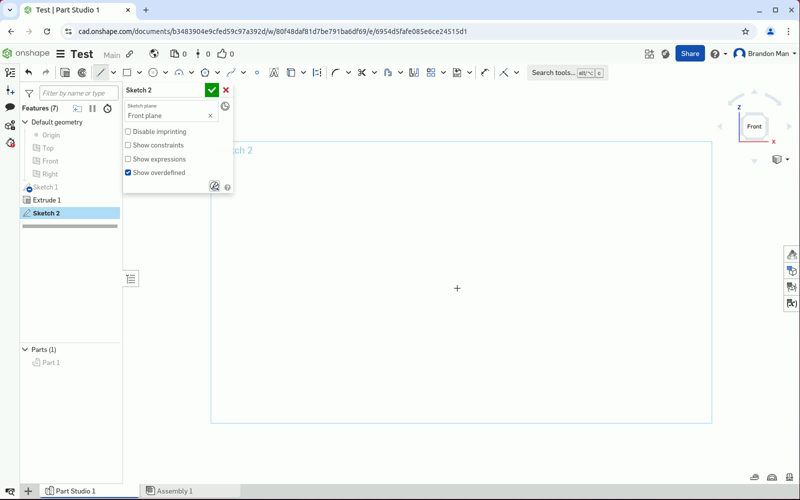
click(457, 287)
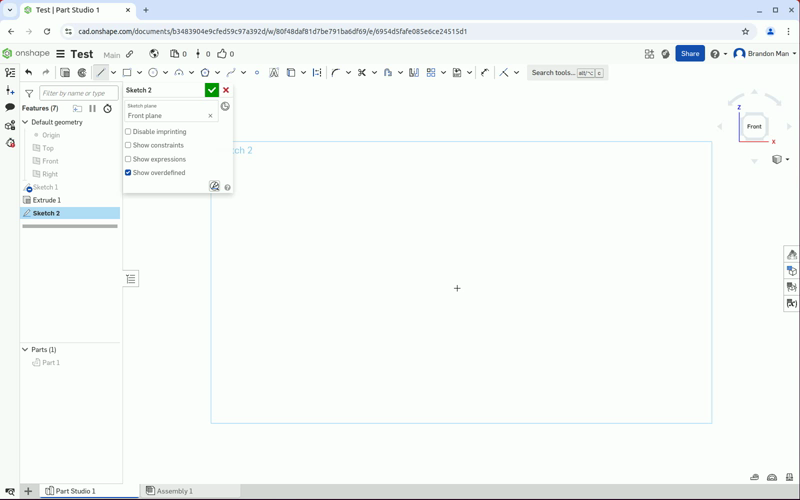
key_up(shift)
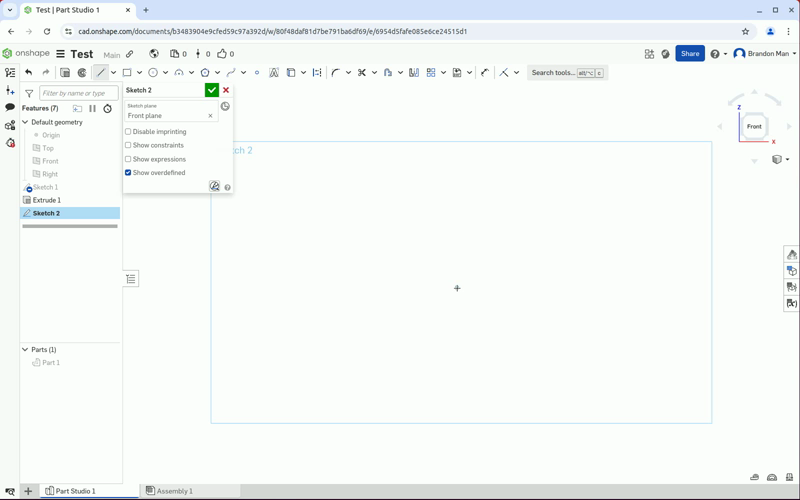
key_down(shift)
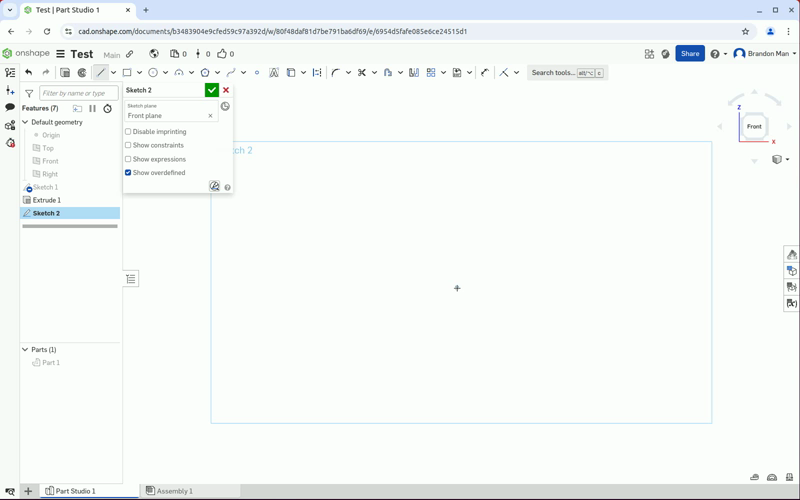
mouse_move(487, 287)
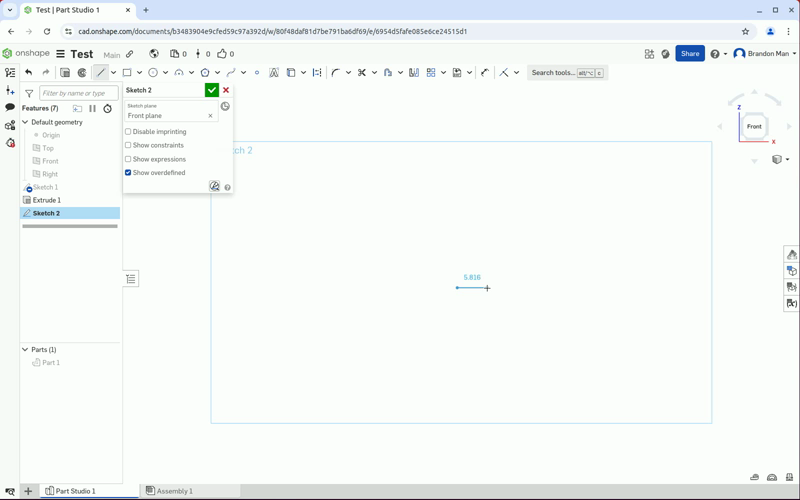
mouse_move(458, 297)
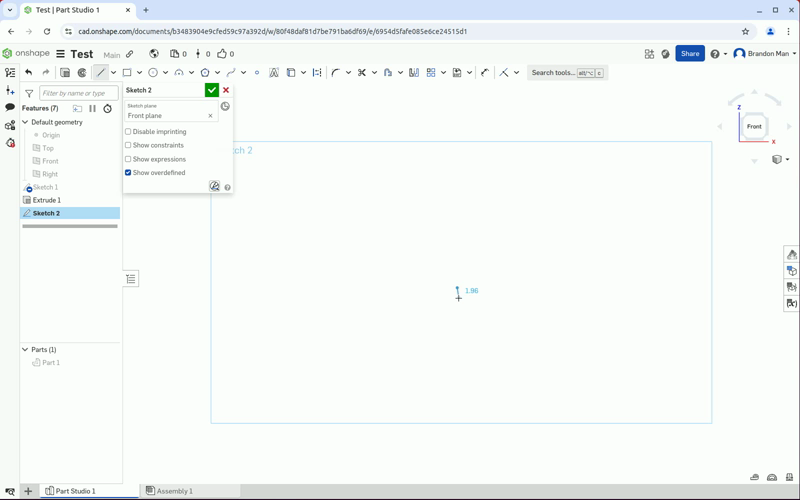
click(458, 297)
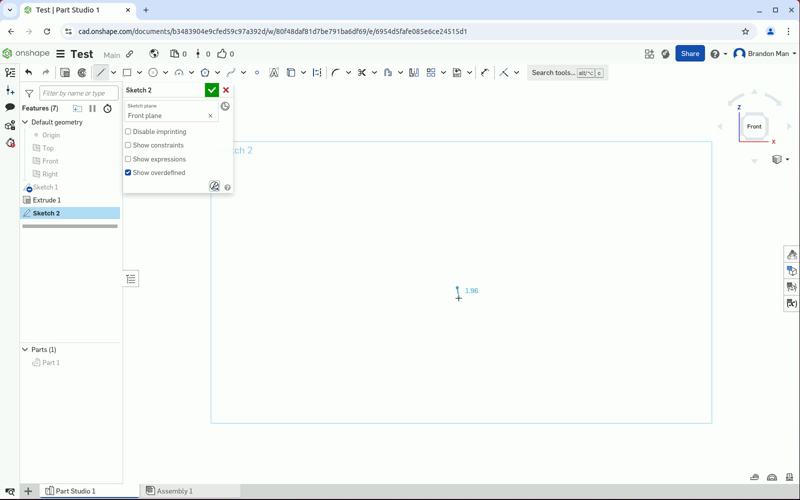
key_up(shift)
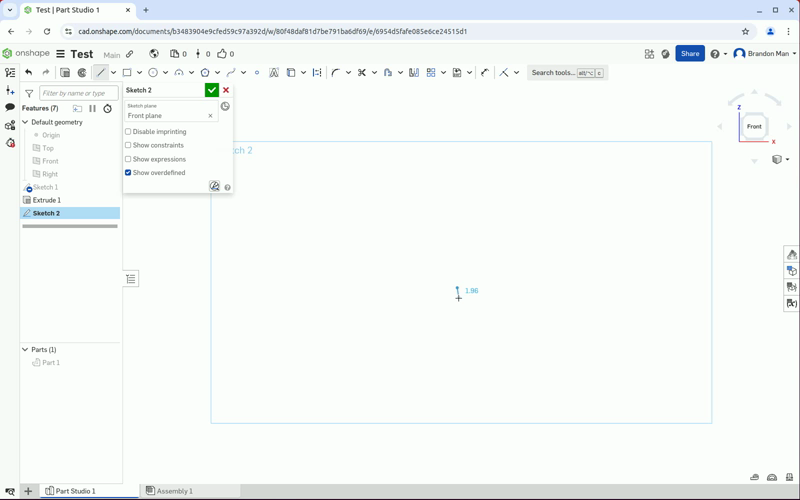
key_down(shift)
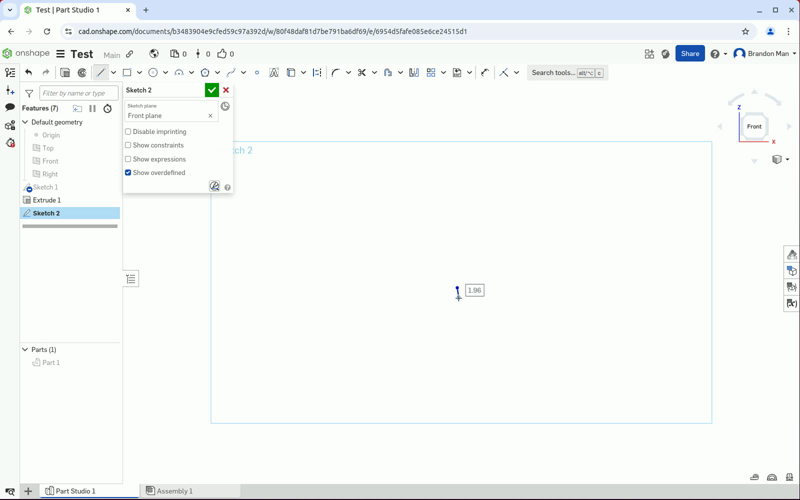
mouse_move(489, 297)
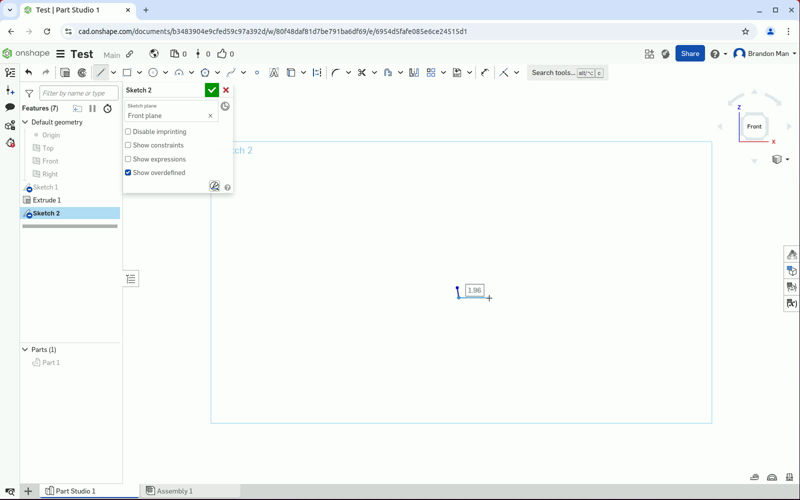
mouse_move(460, 297)
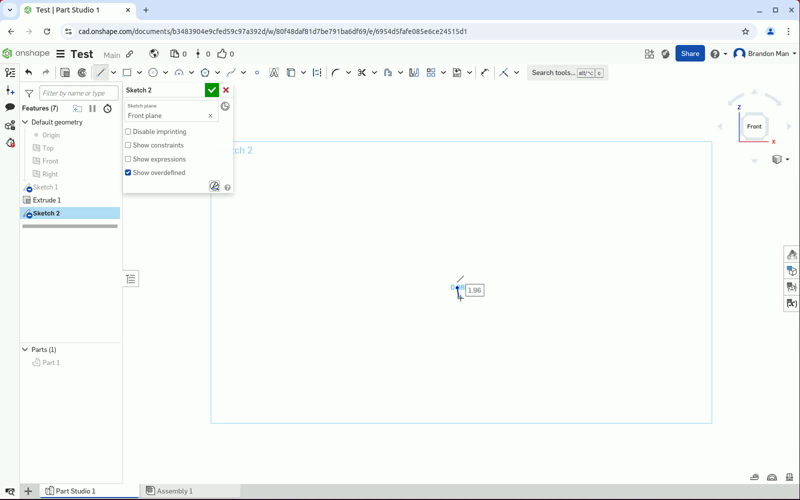
scroll(6)
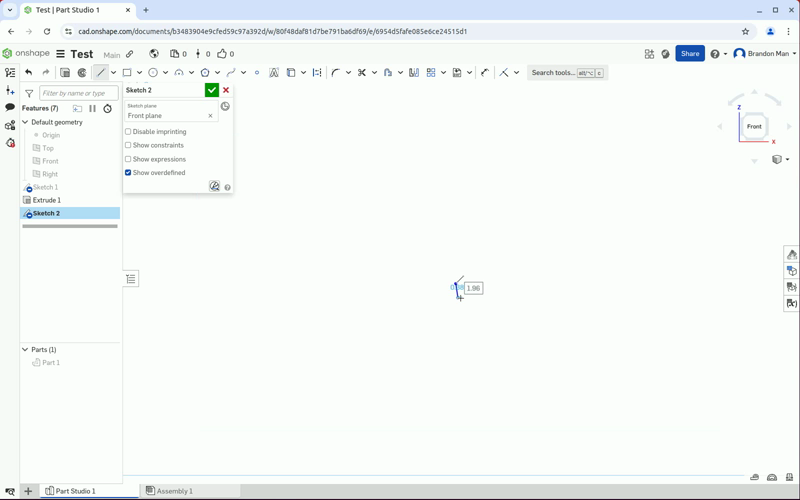
scroll(6)
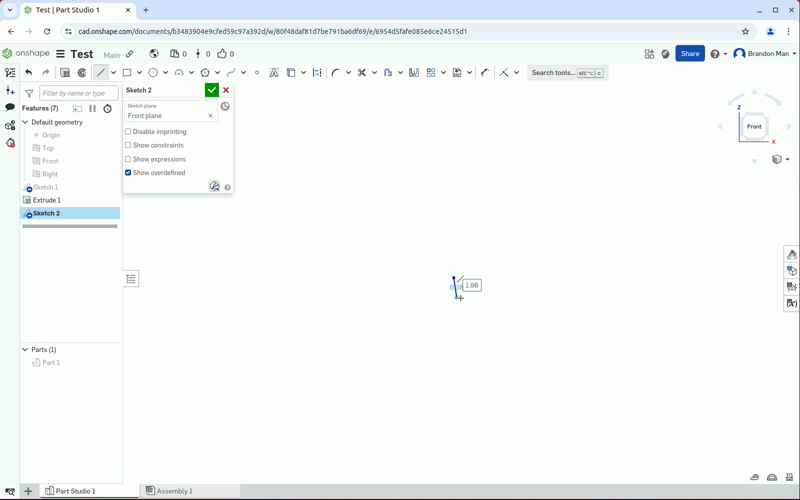
scroll(6)
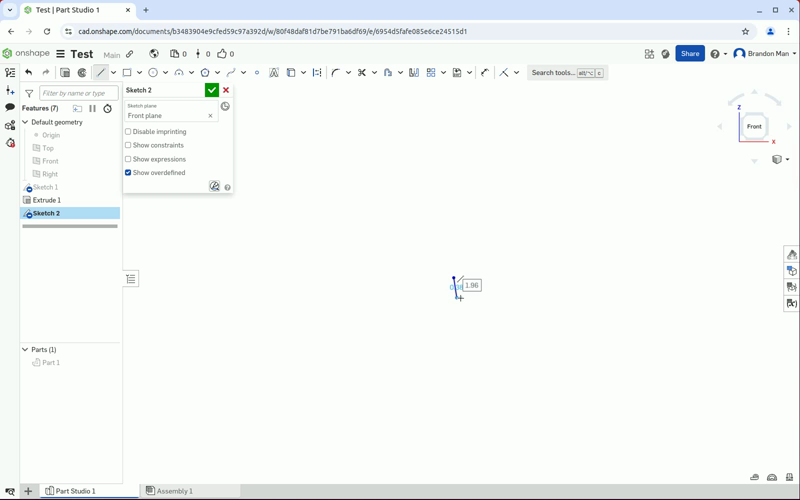
scroll(6)
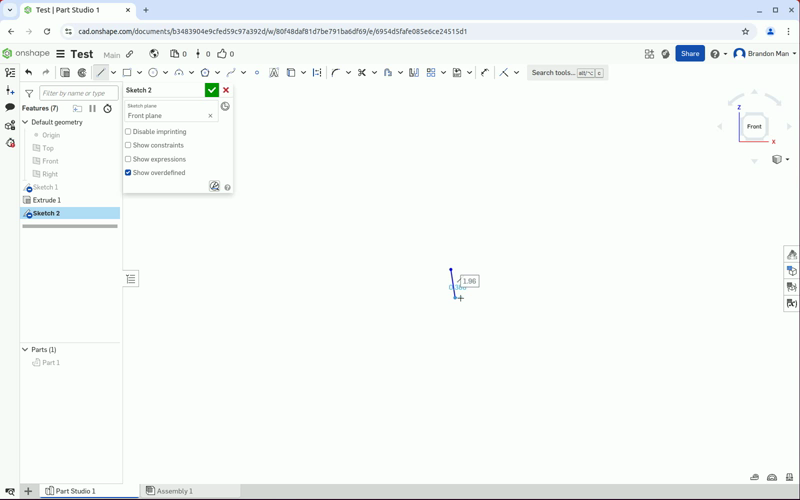
scroll(6)
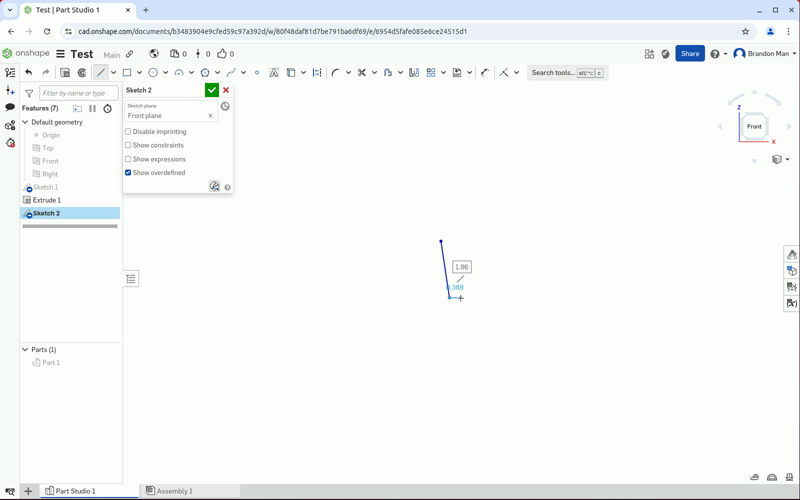
scroll(6)
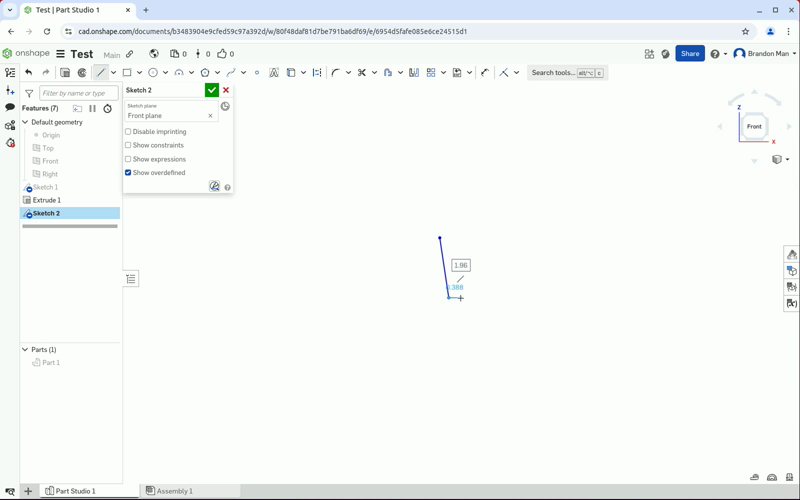
scroll(6)
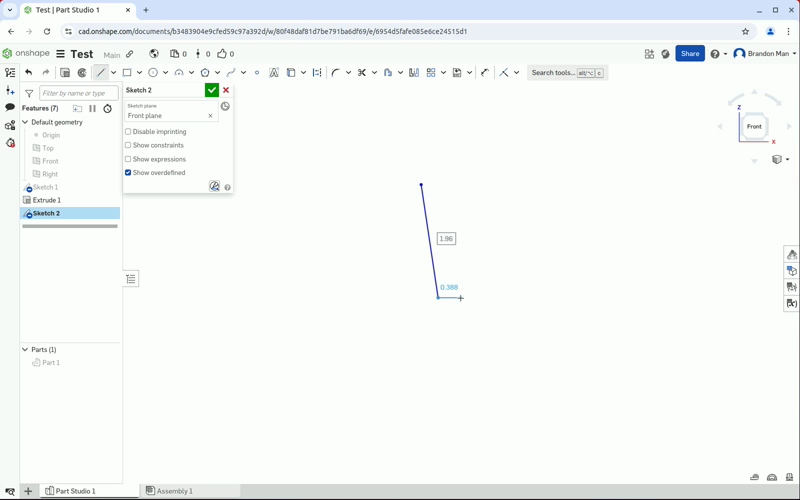
click(460, 297)
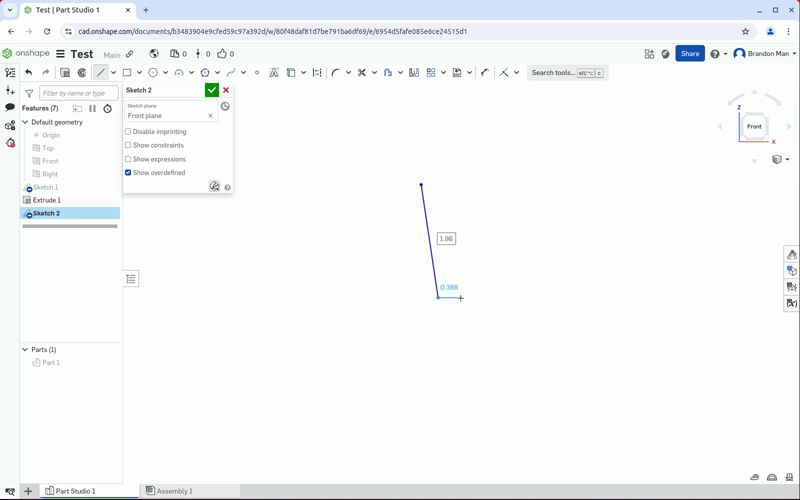
scroll(-6)
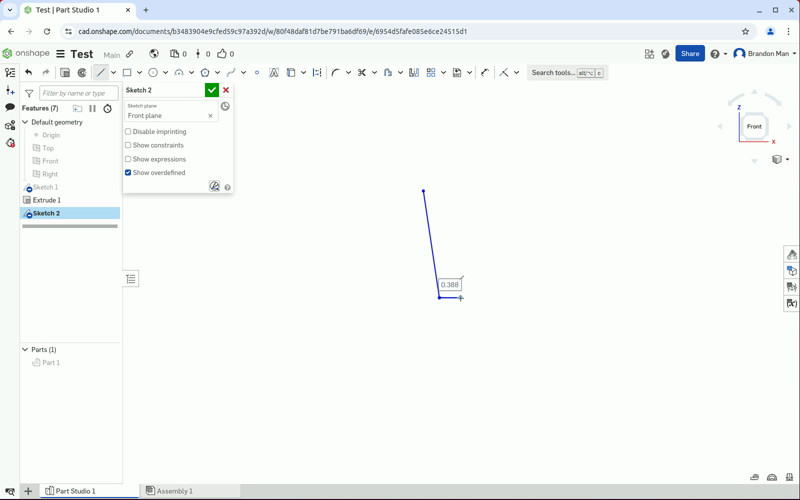
scroll(-6)
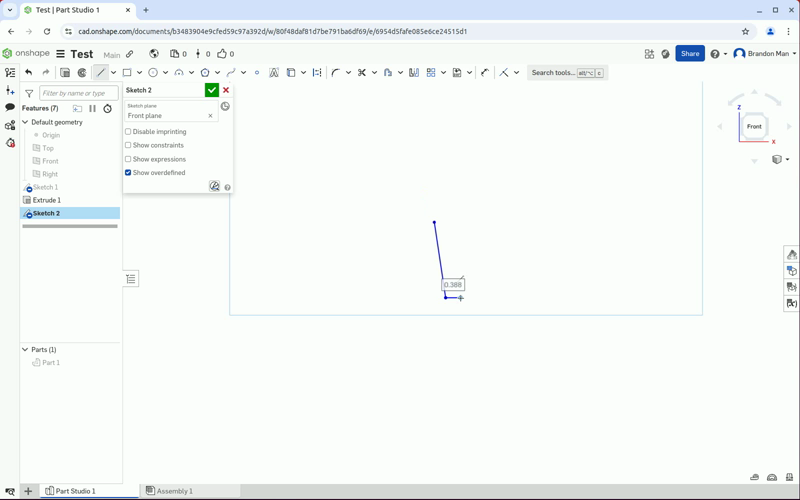
scroll(-6)
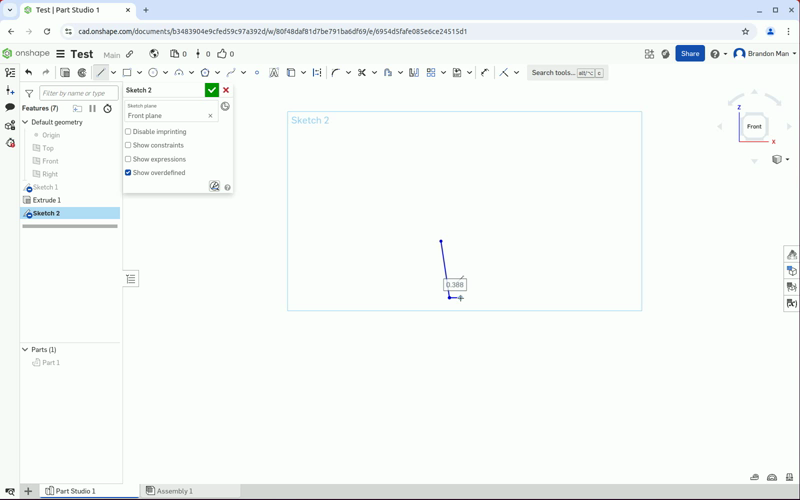
scroll(-6)
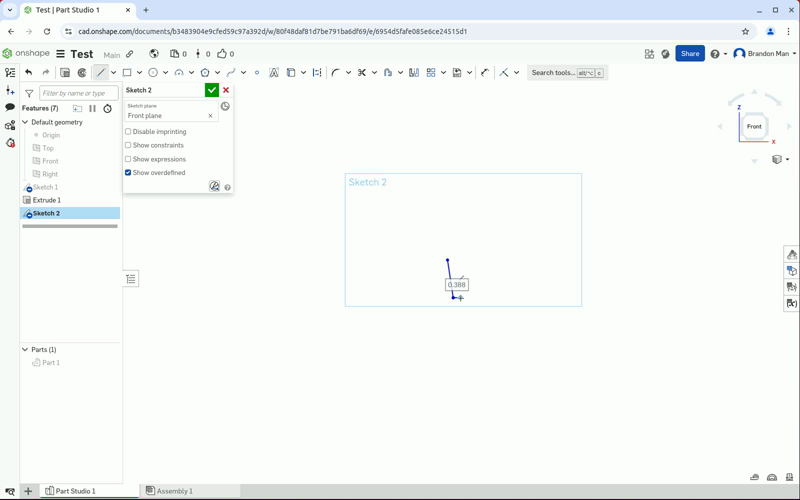
scroll(-6)
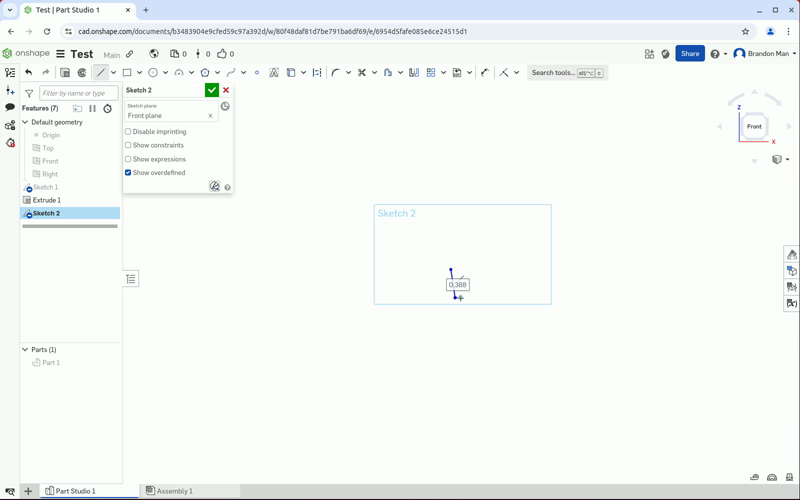
scroll(-6)
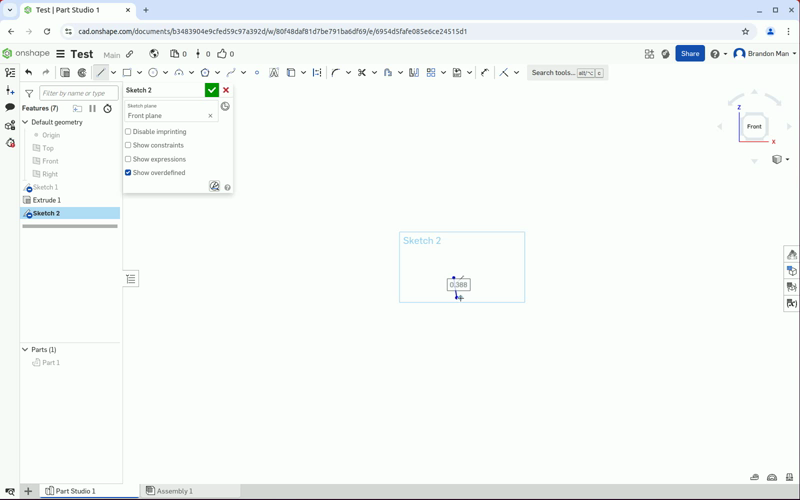
scroll(-6)
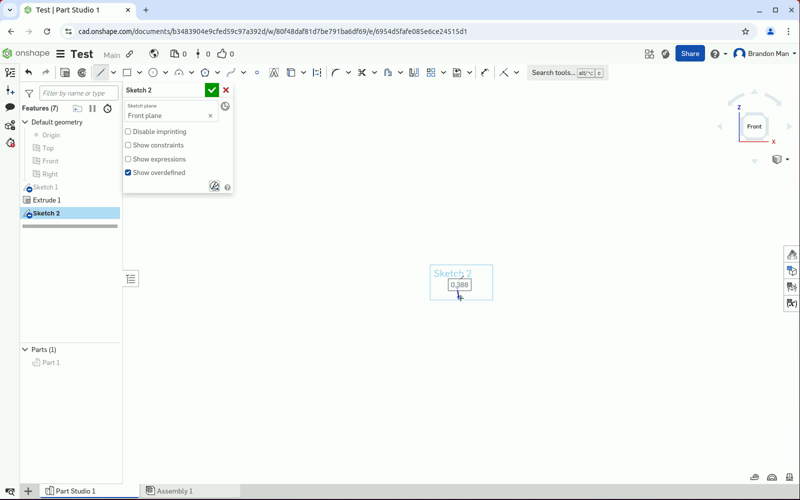
key_up(shift)
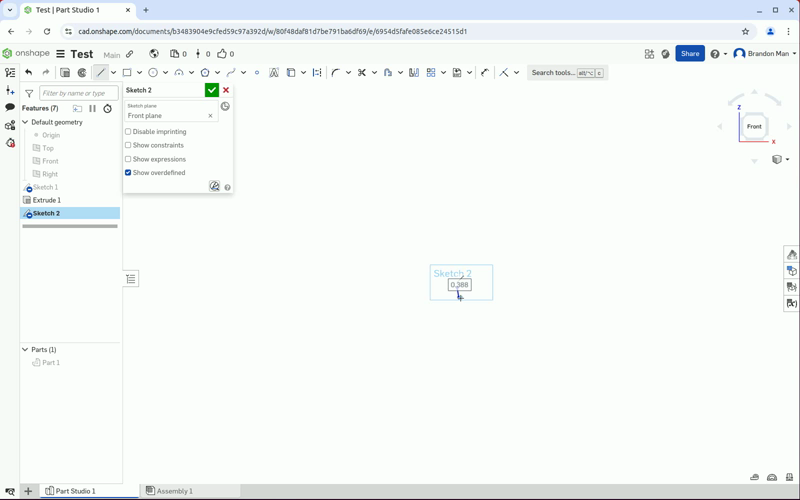
key_down(shift)
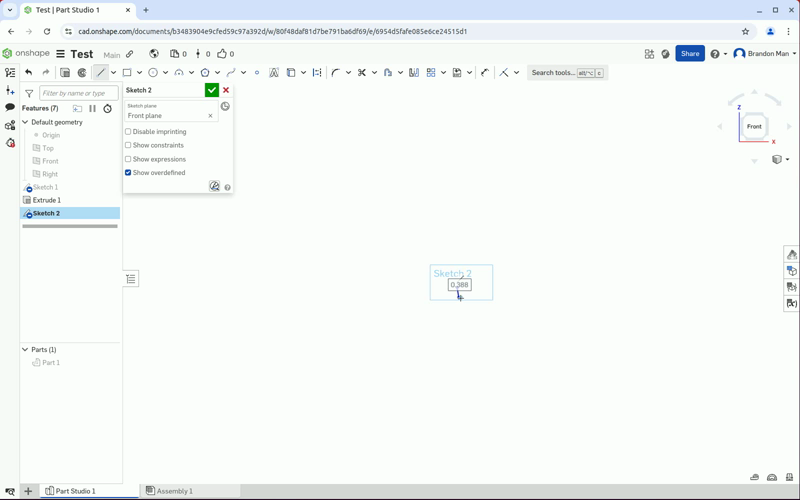
mouse_move(490, 297)
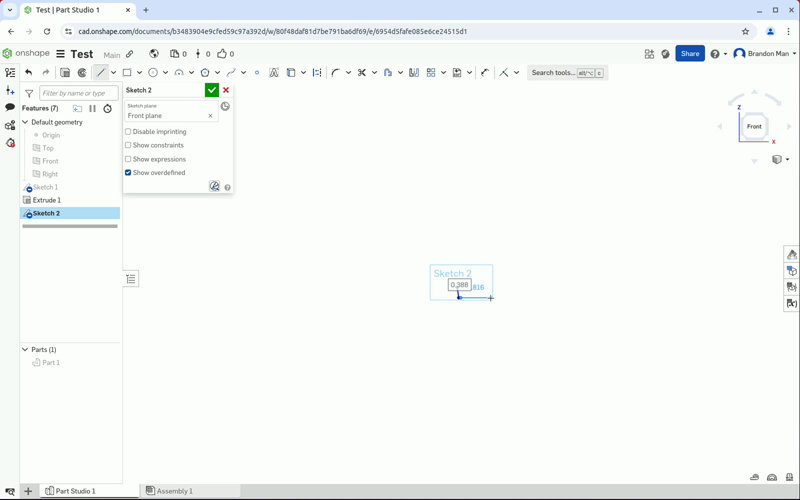
mouse_move(460, 287)
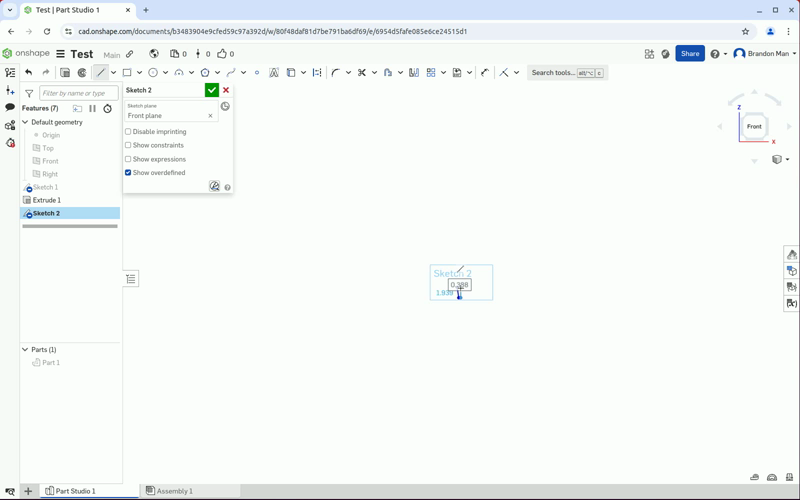
scroll(6)
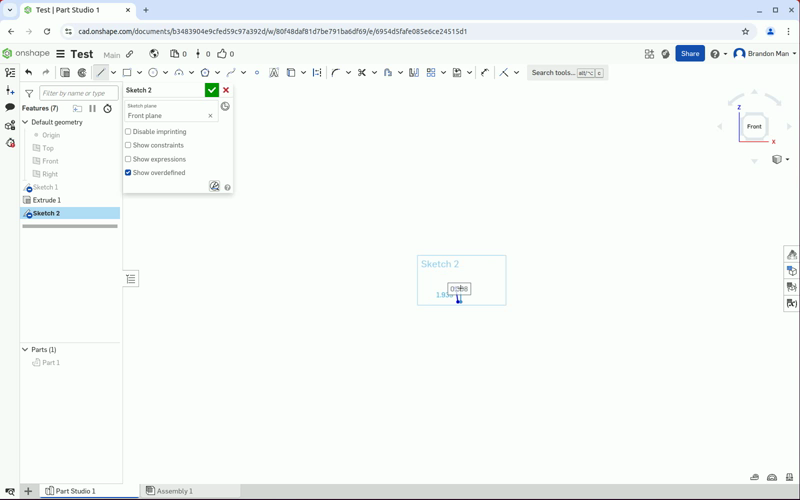
scroll(6)
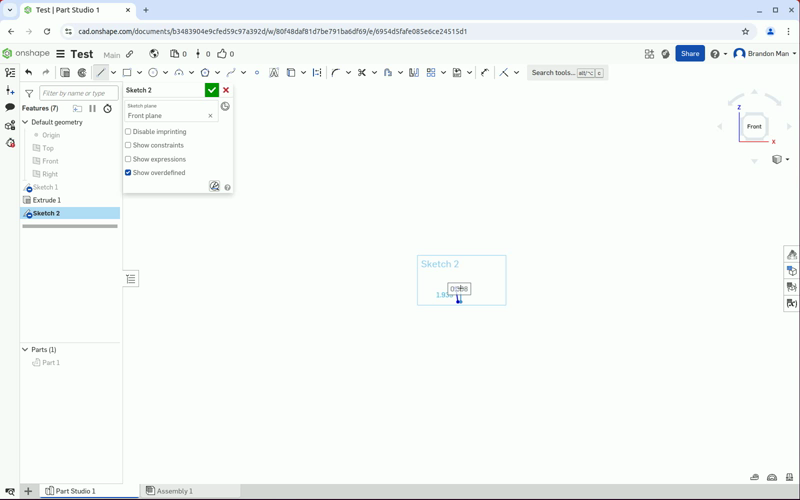
scroll(6)
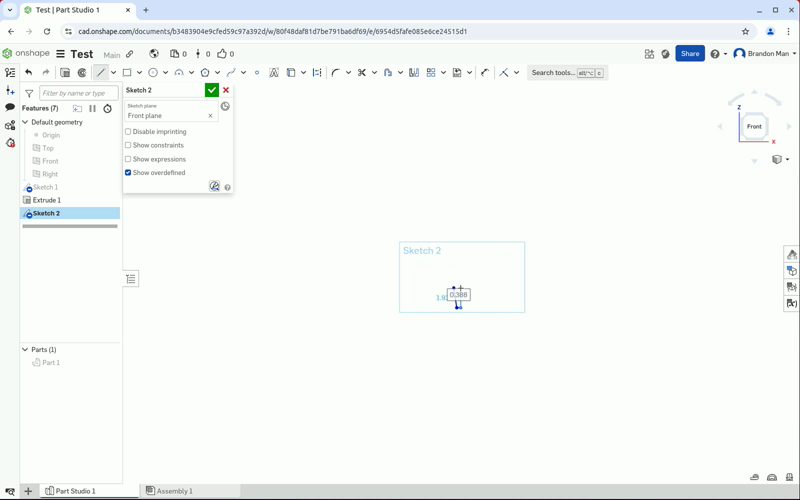
scroll(6)
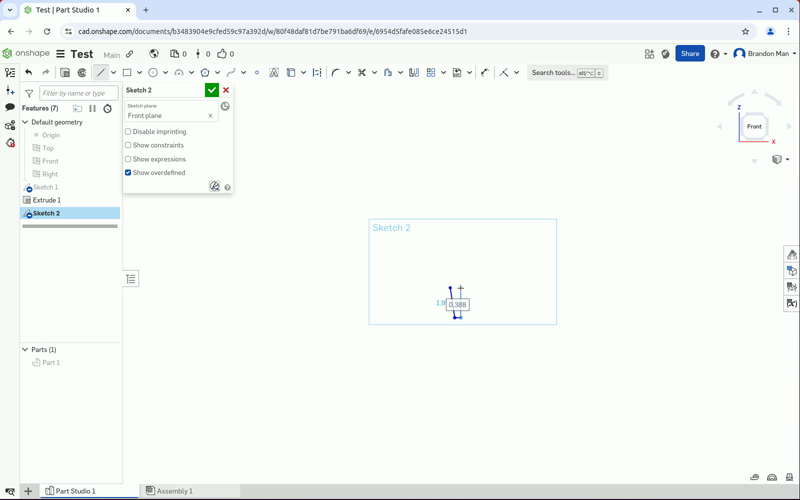
scroll(6)
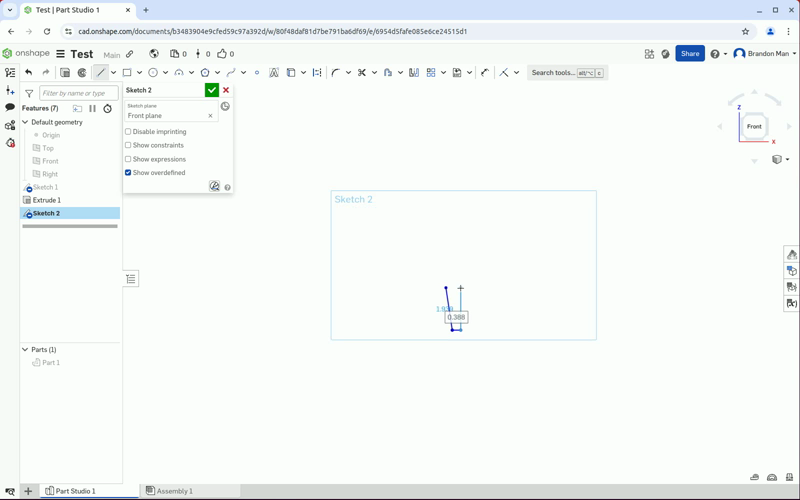
scroll(6)
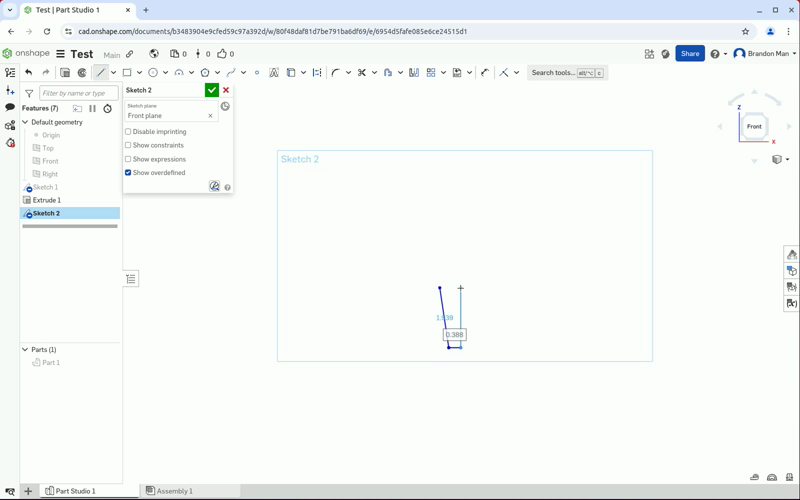
scroll(6)
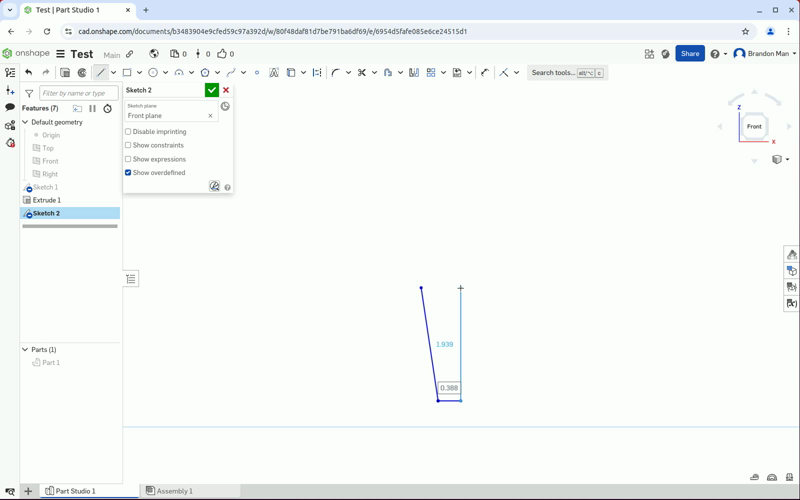
click(460, 287)
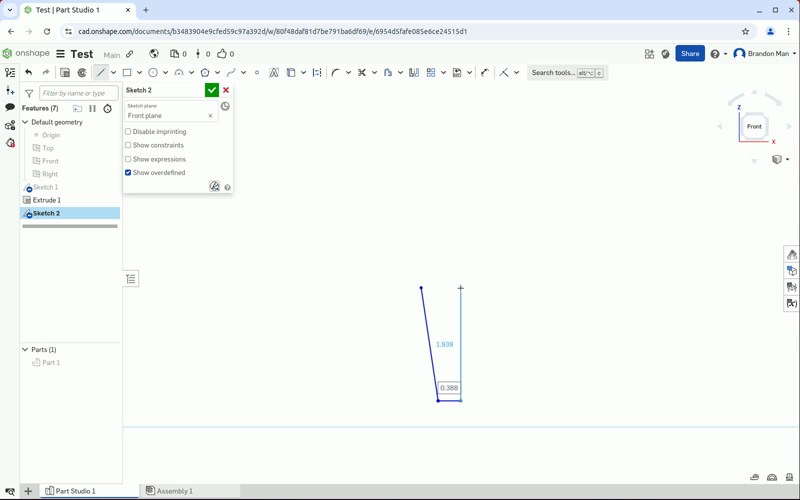
scroll(-6)
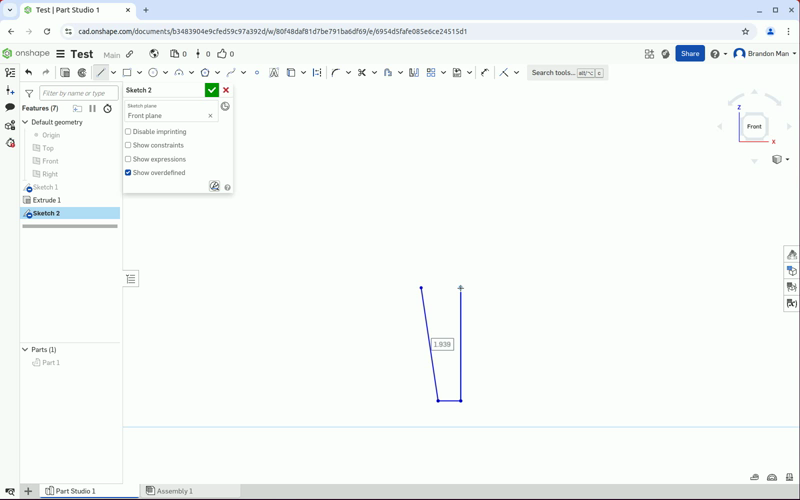
scroll(-6)
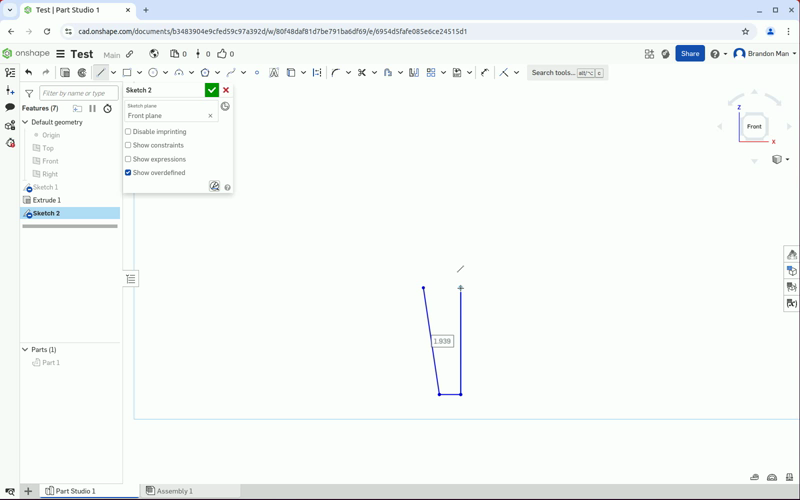
scroll(-6)
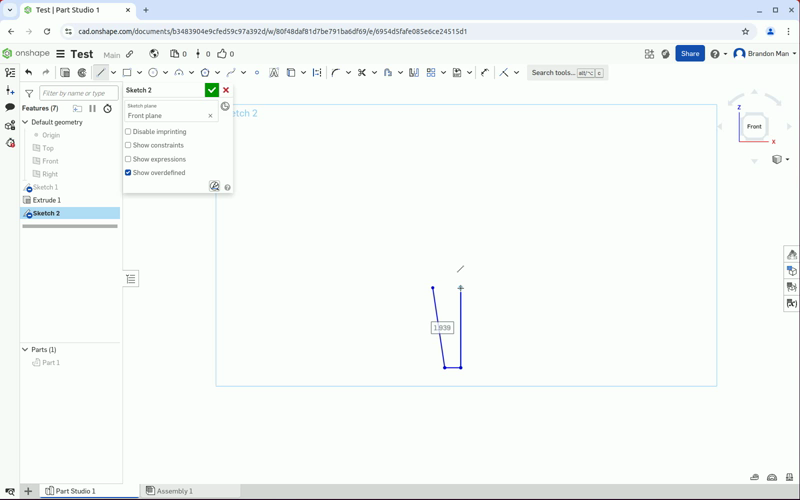
scroll(-6)
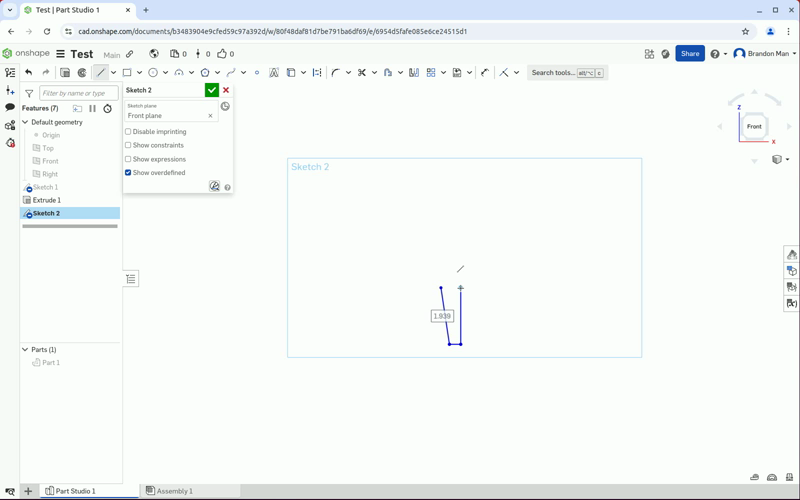
scroll(-6)
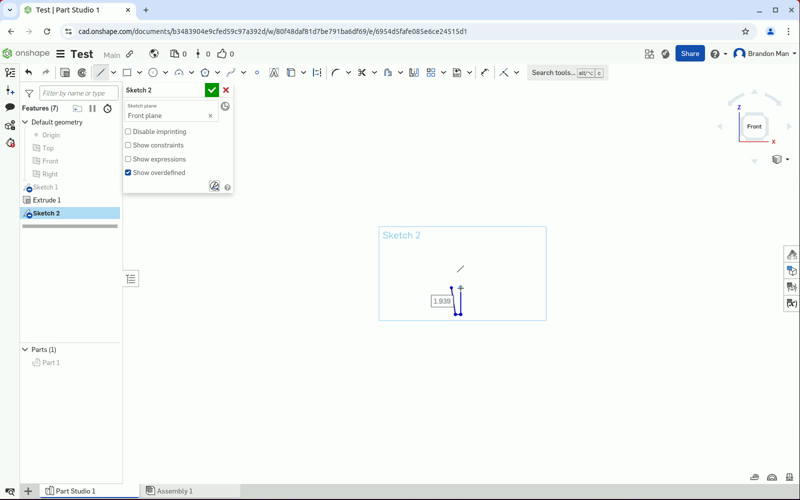
scroll(-6)
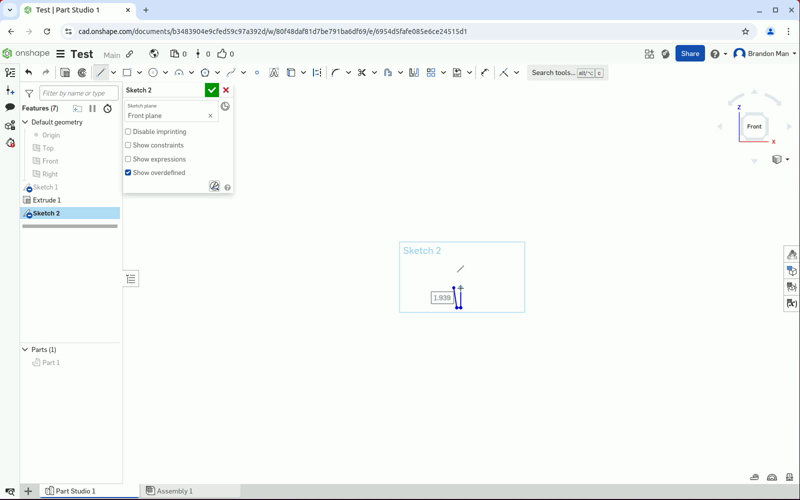
scroll(-6)
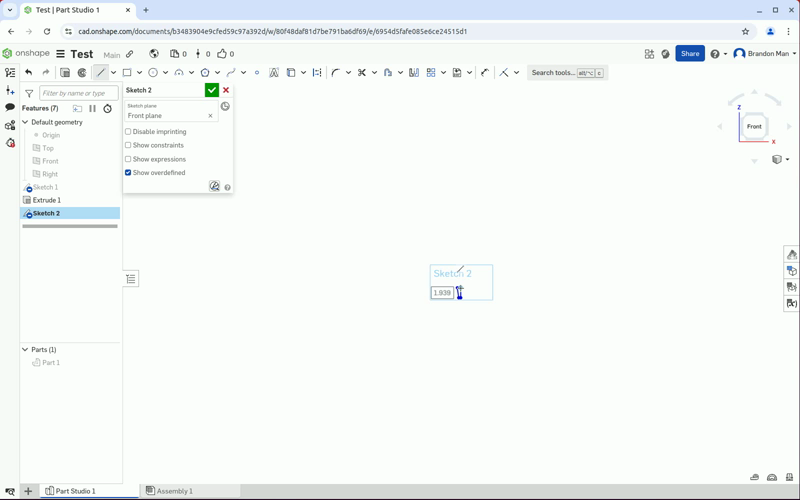
key_up(shift)
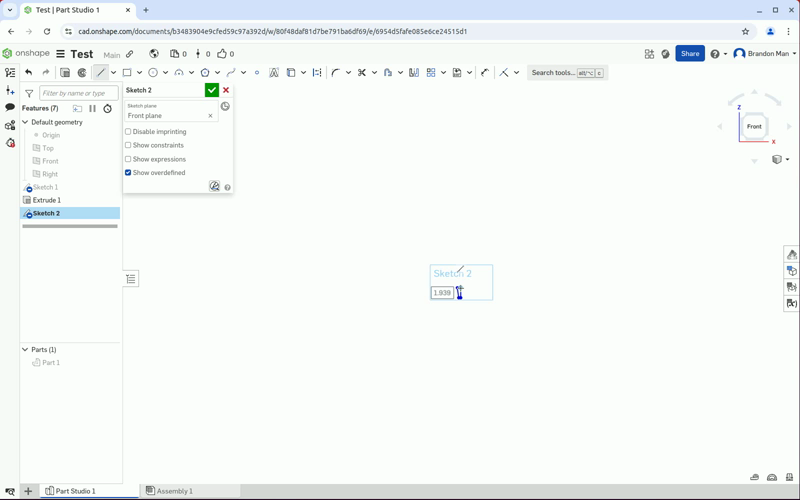
mouse_move(490, 287)
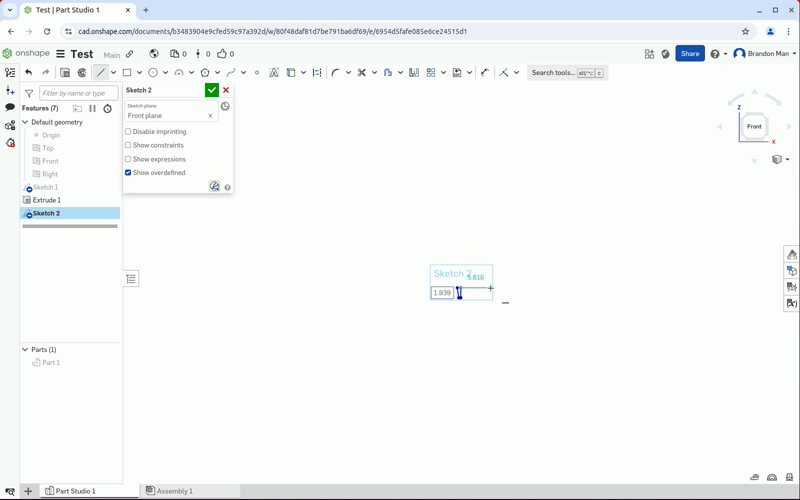
key_down(shift)
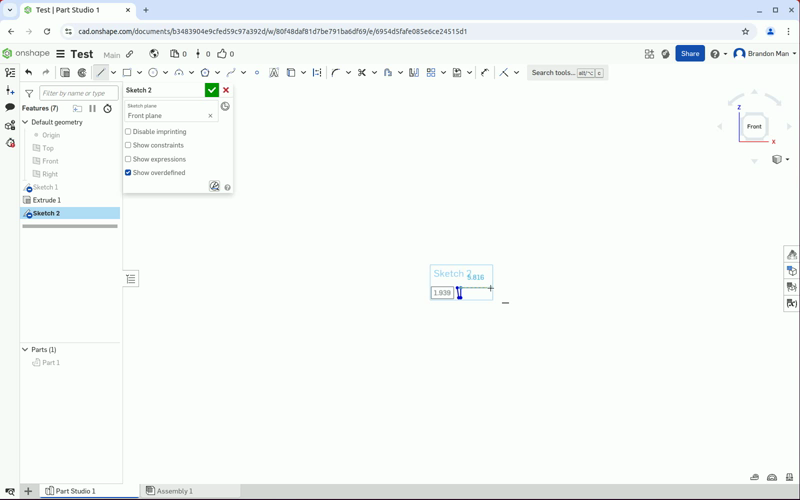
mouse_move(457, 287)
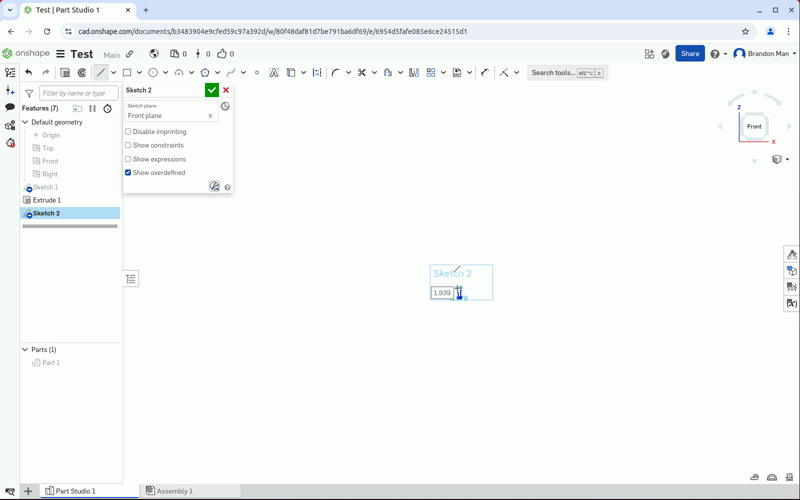
scroll(6)
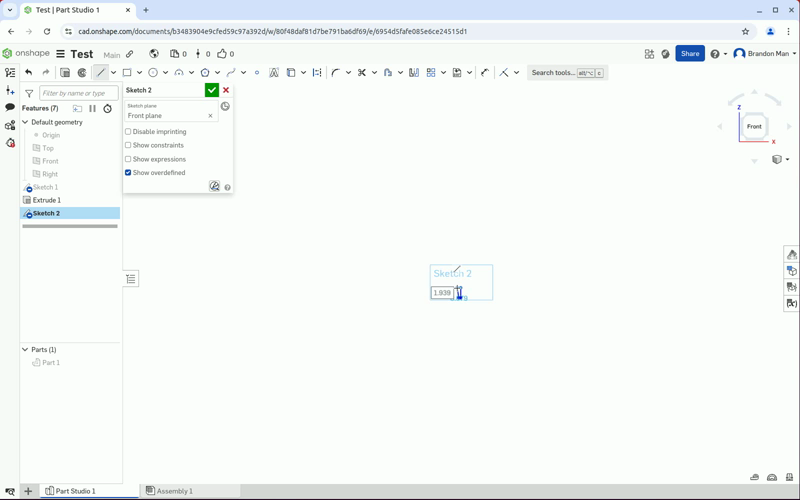
scroll(6)
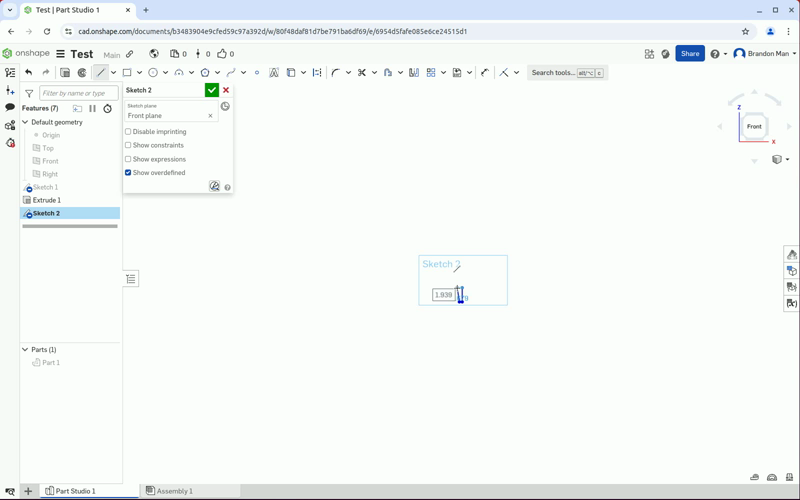
scroll(6)
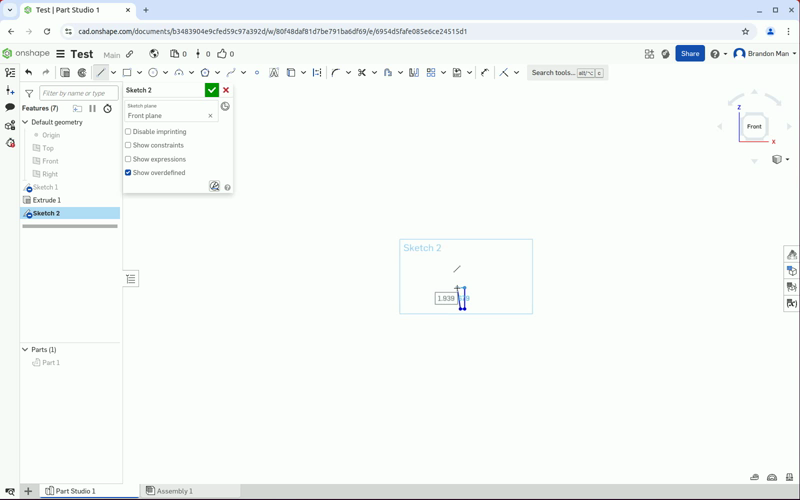
scroll(6)
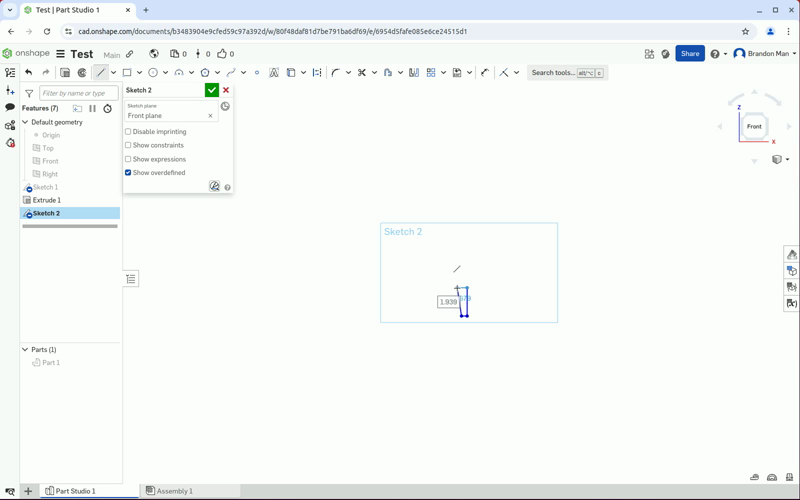
scroll(6)
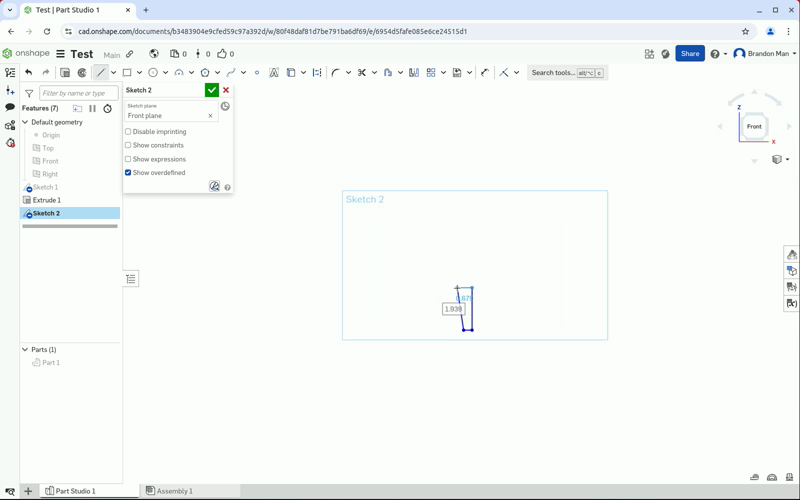
scroll(6)
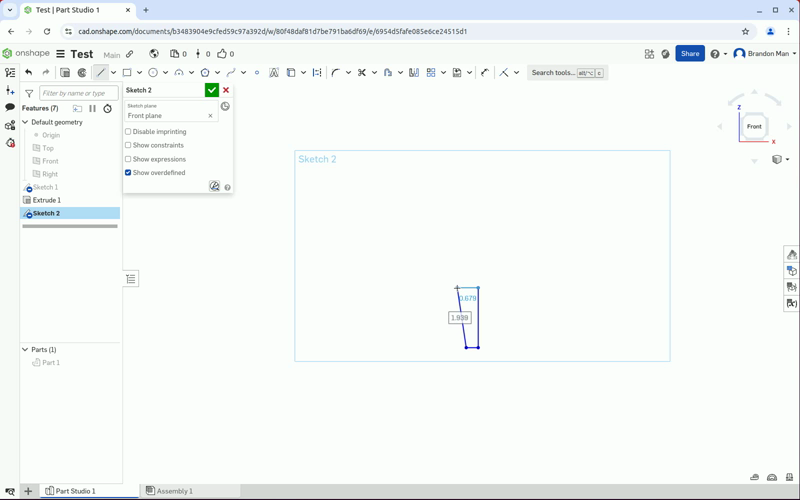
scroll(6)
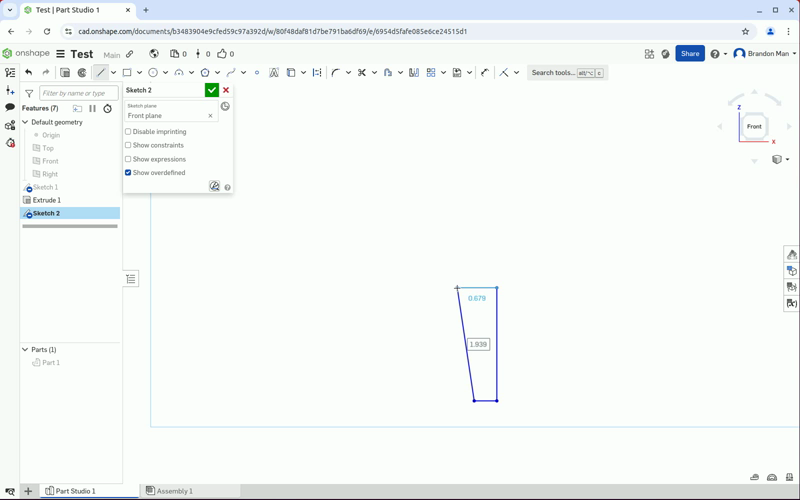
key_up(shift)
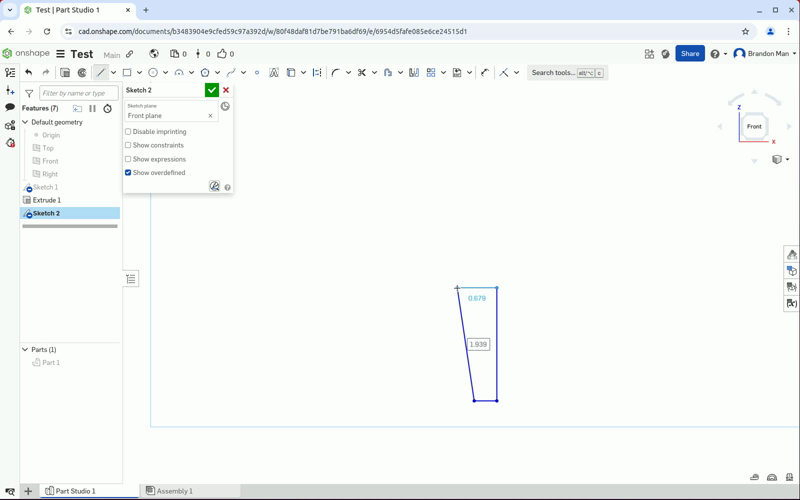
click(457, 287)
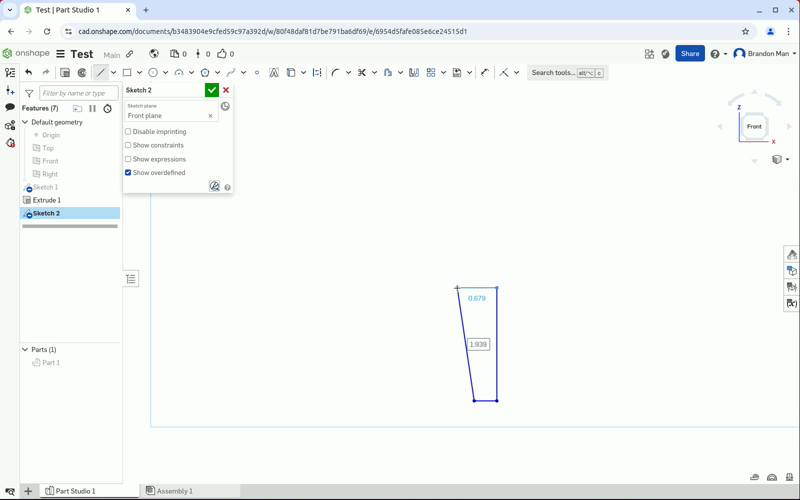
scroll(-6)
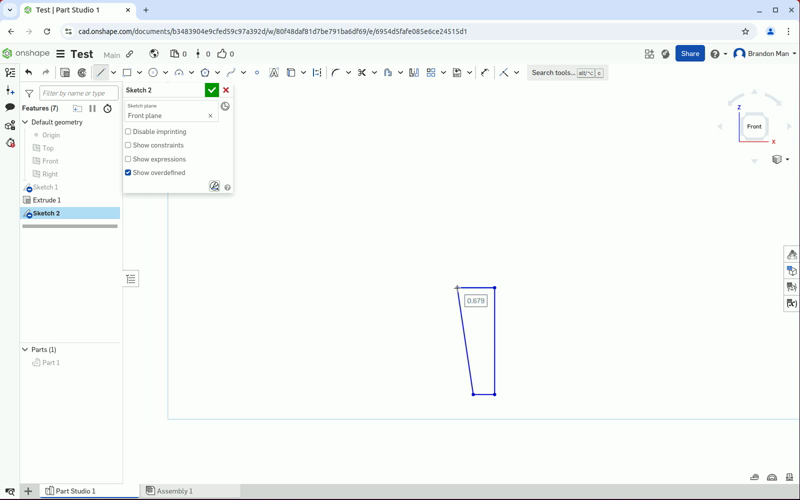
scroll(-6)
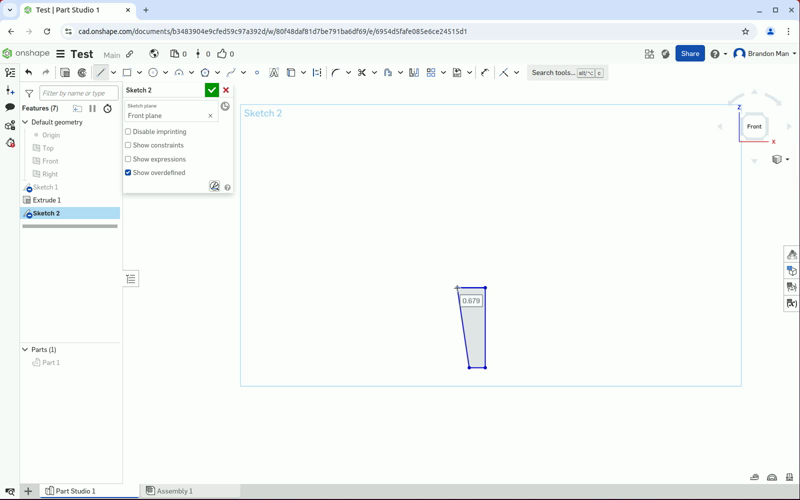
scroll(-6)
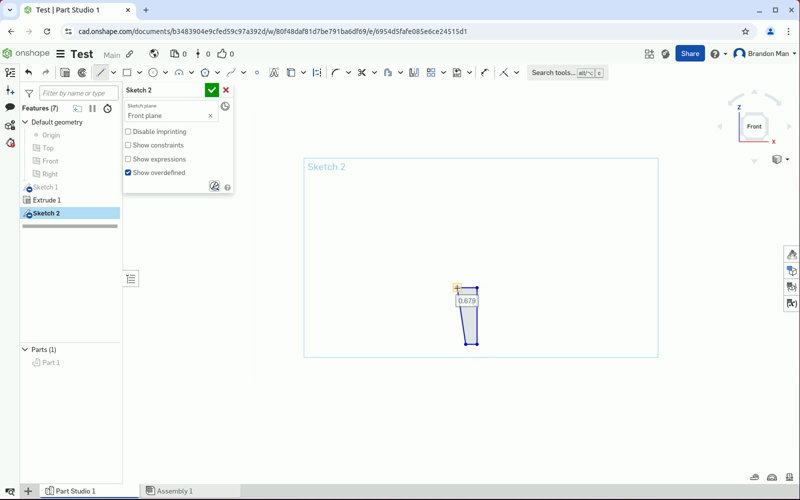
scroll(-6)
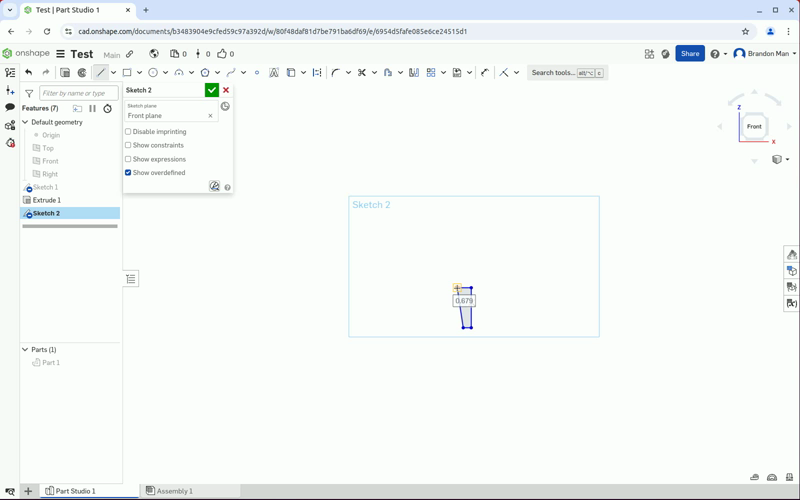
scroll(-6)
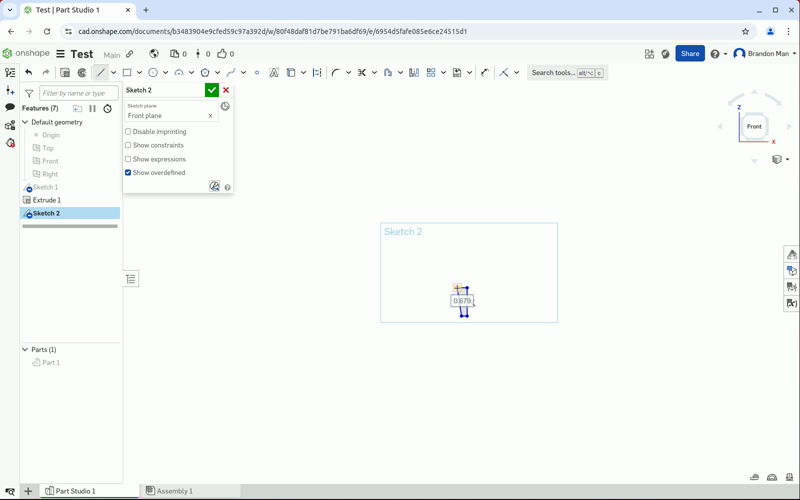
scroll(-6)
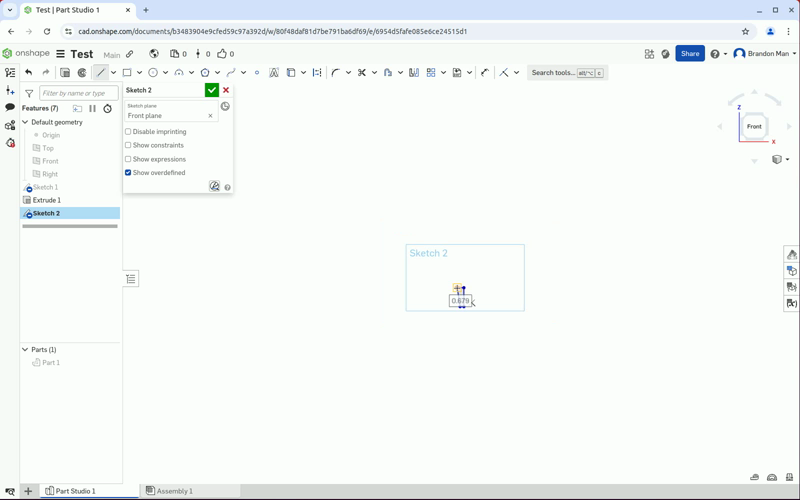
scroll(-6)
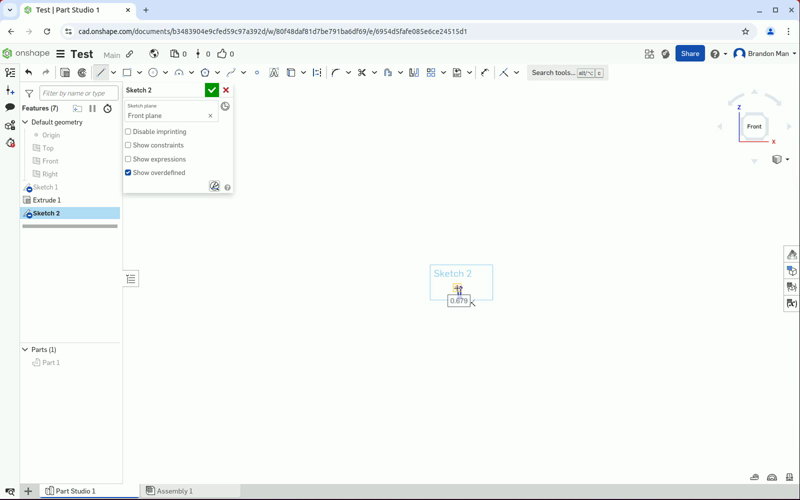
key(esc)
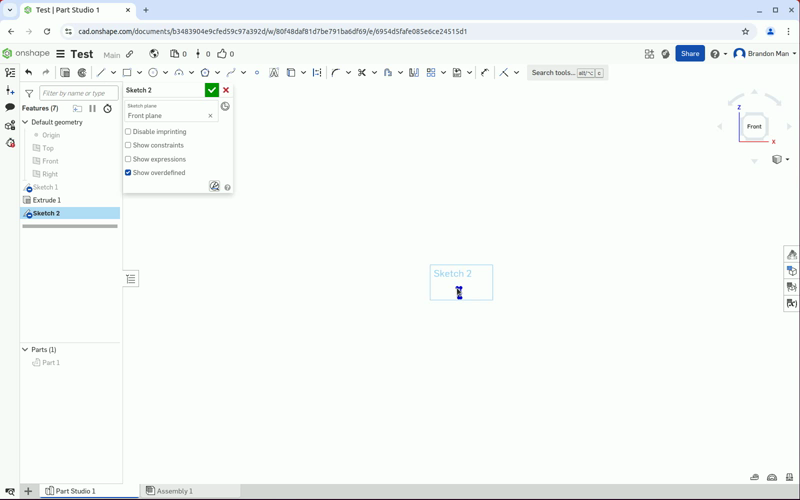
mouse_move(460, 295)
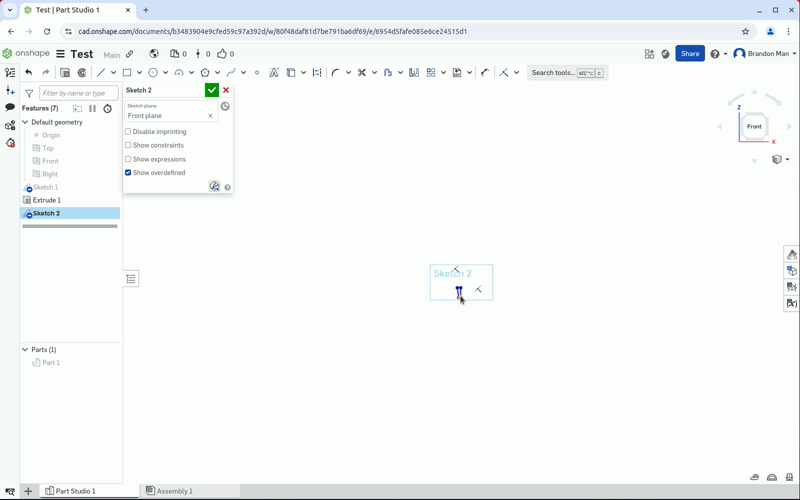
scroll(6)
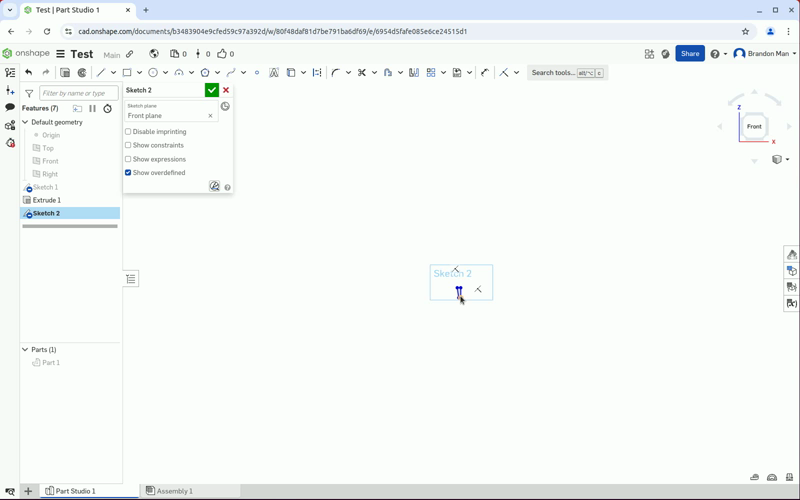
scroll(6)
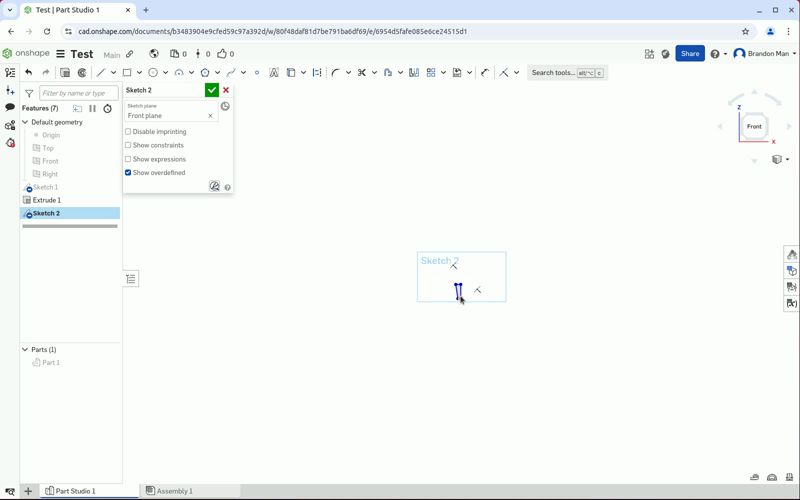
scroll(6)
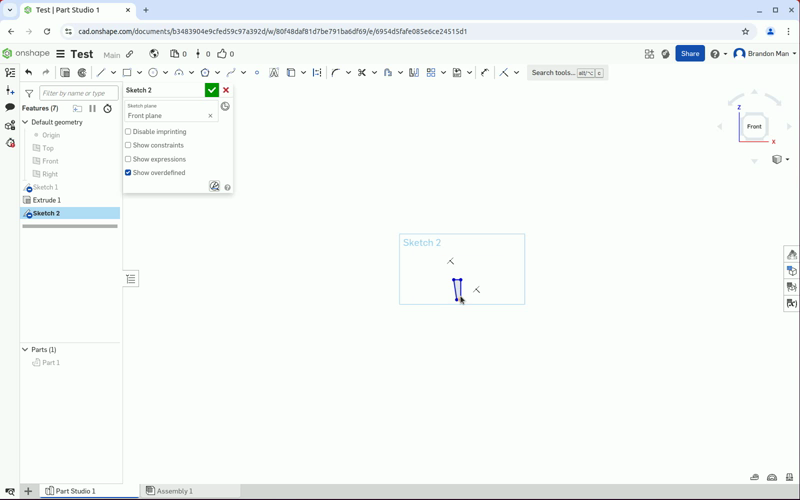
scroll(6)
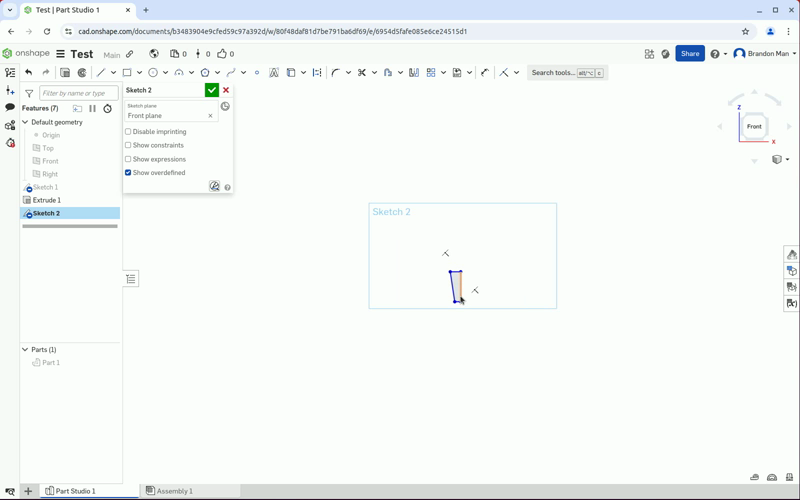
scroll(6)
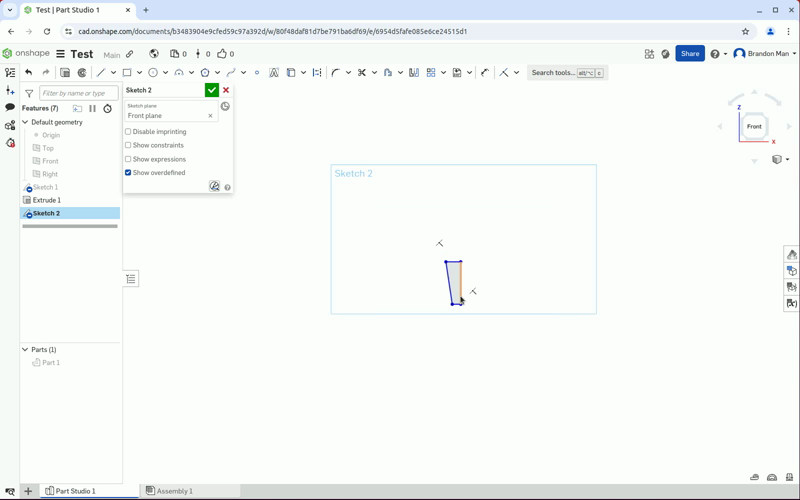
scroll(6)
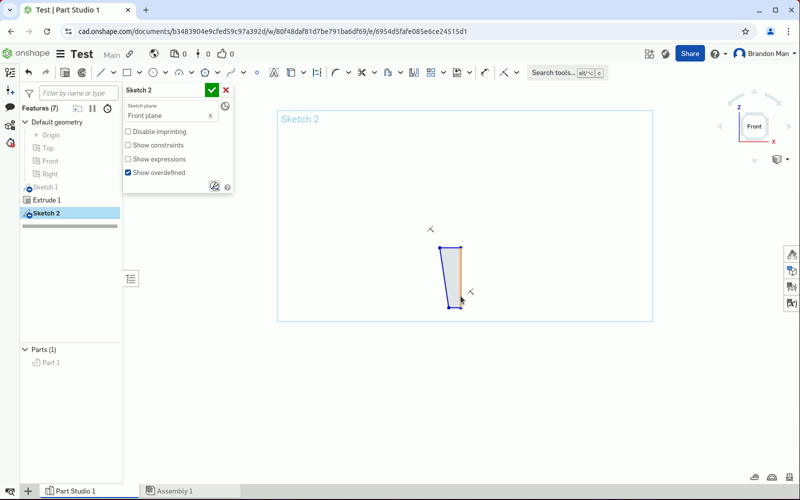
scroll(6)
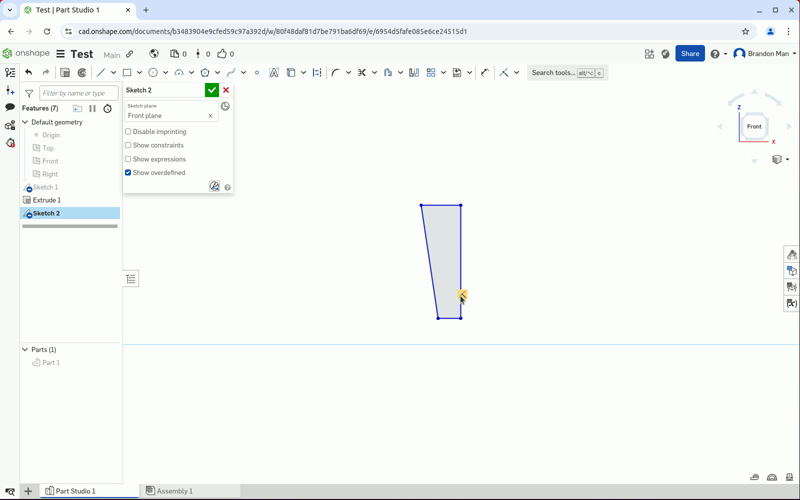
click(460, 295)
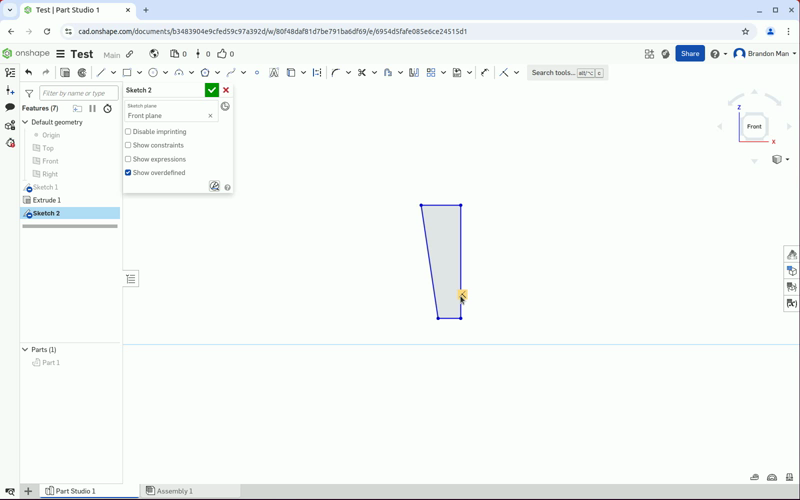
scroll(-6)
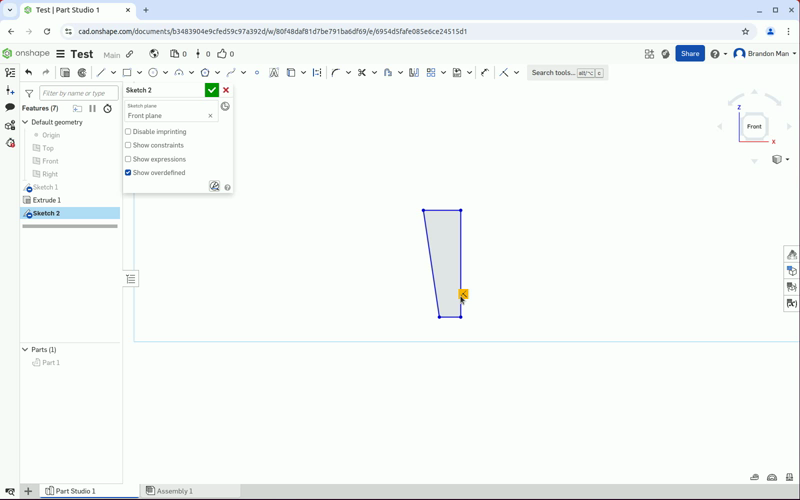
scroll(-6)
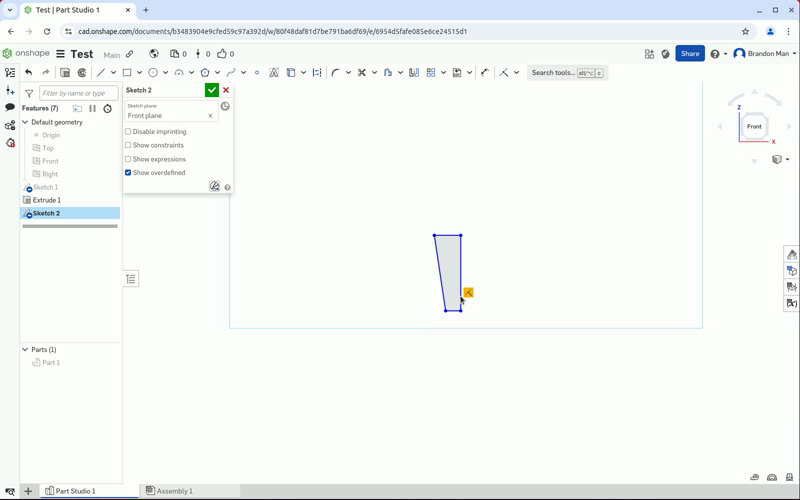
scroll(-6)
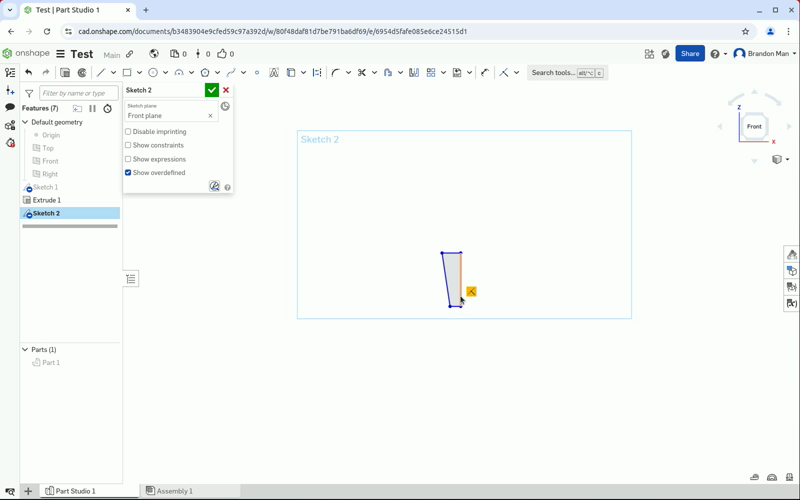
scroll(-6)
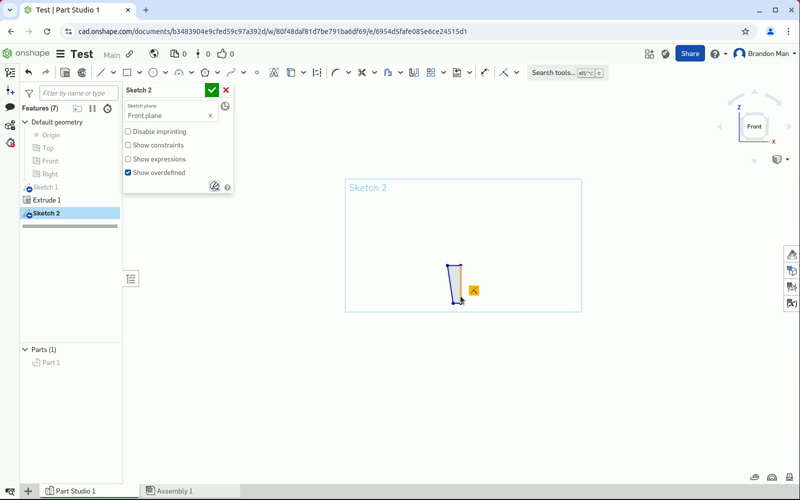
scroll(-6)
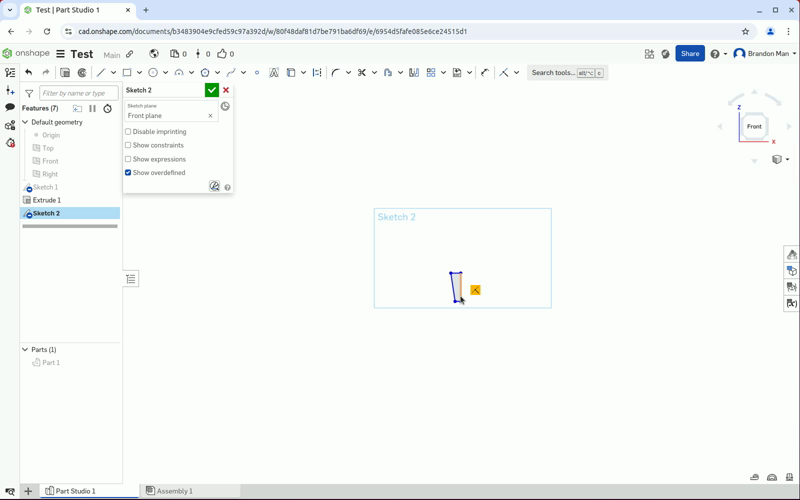
scroll(-6)
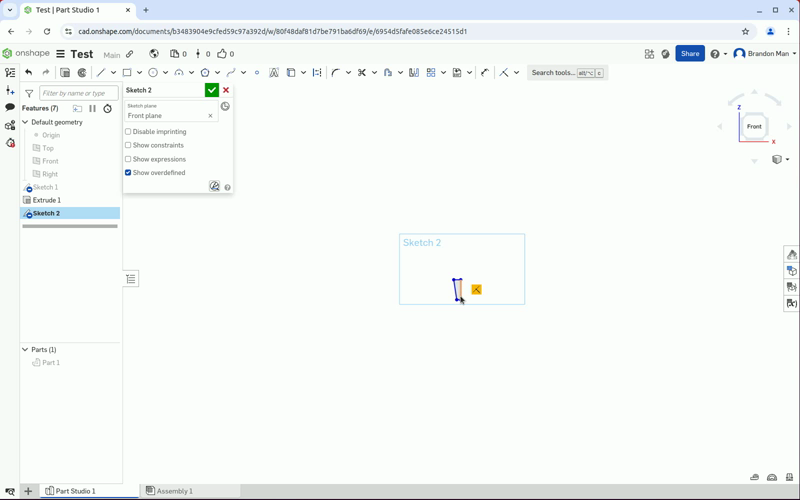
scroll(-6)
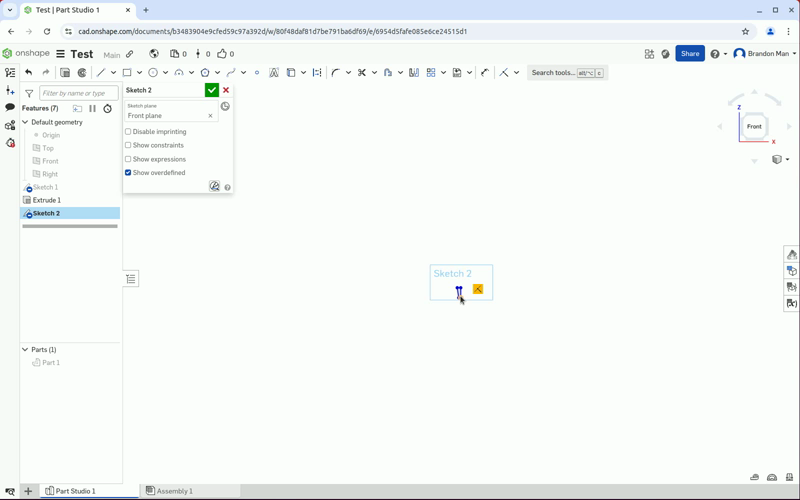
mouse_move(73, 352)
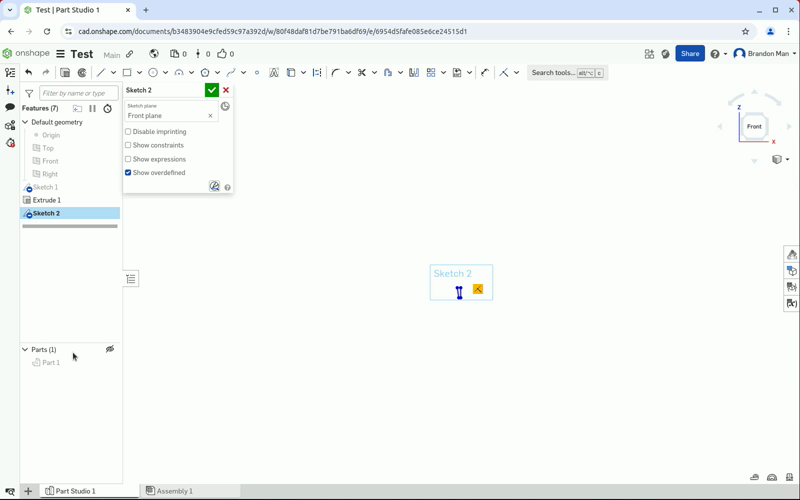
key(shift+y)
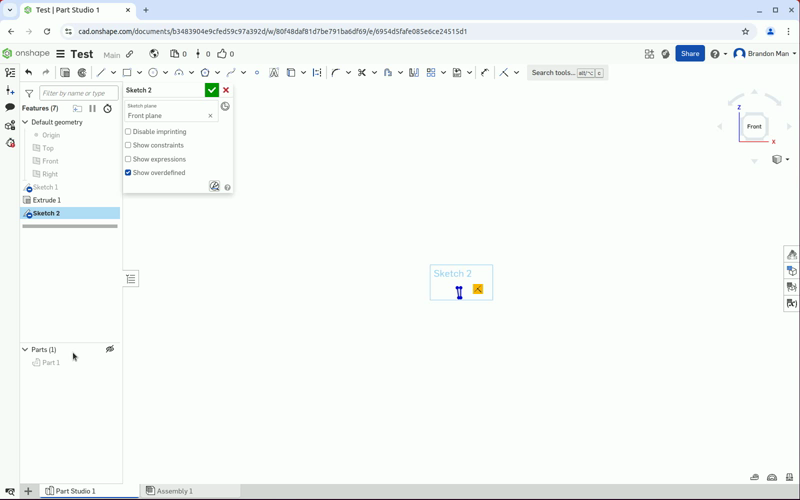
key(shift+e)
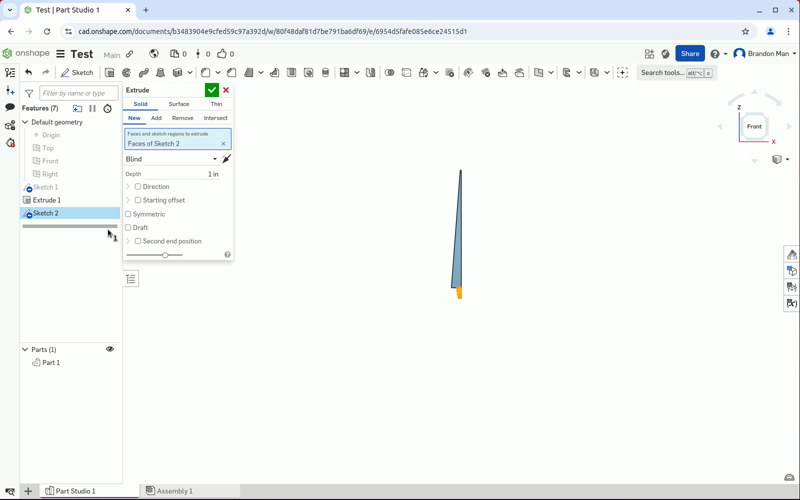
mouse_move(143, 106)
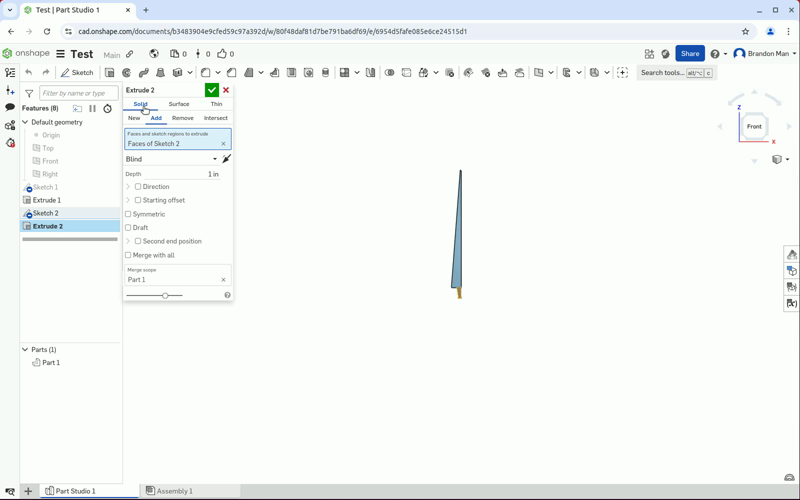
click(143, 106)
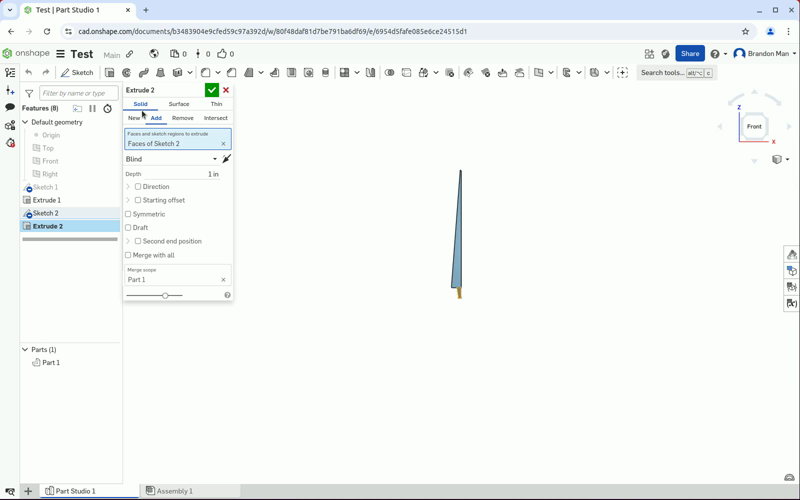
mouse_move(137, 120)
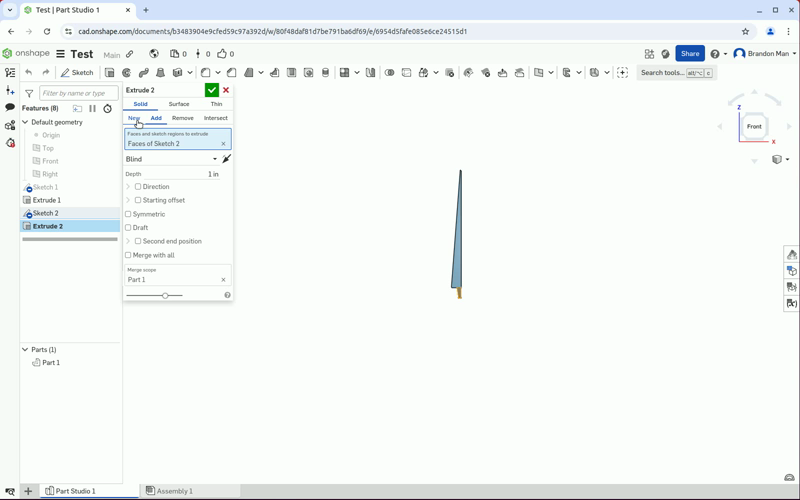
click(137, 120)
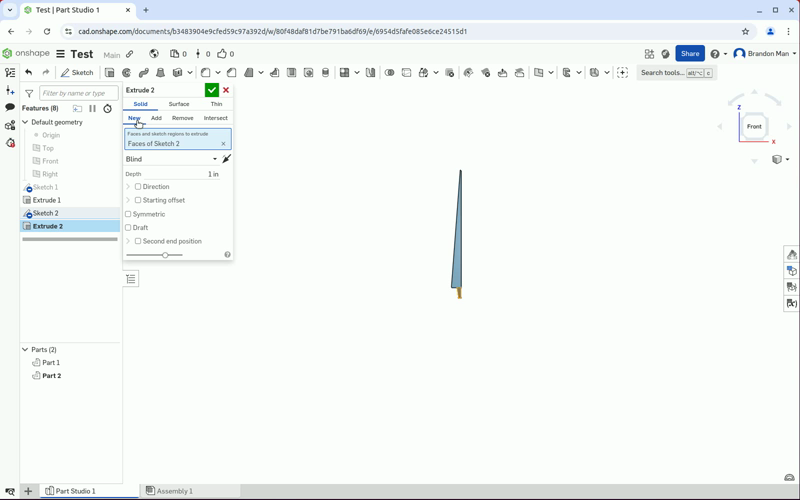
key(tab, 4)
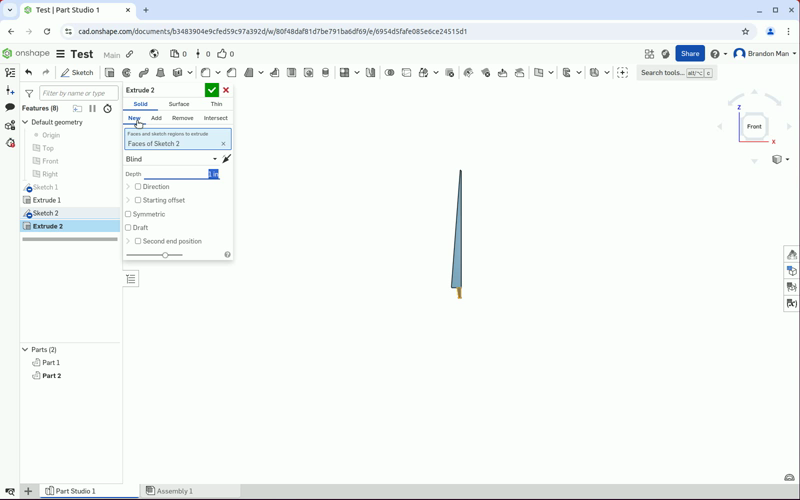
text(0.241)
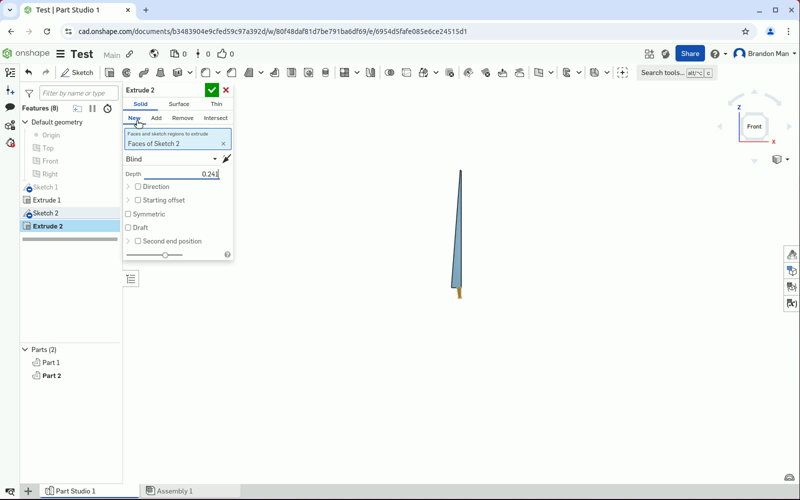
key(enter)
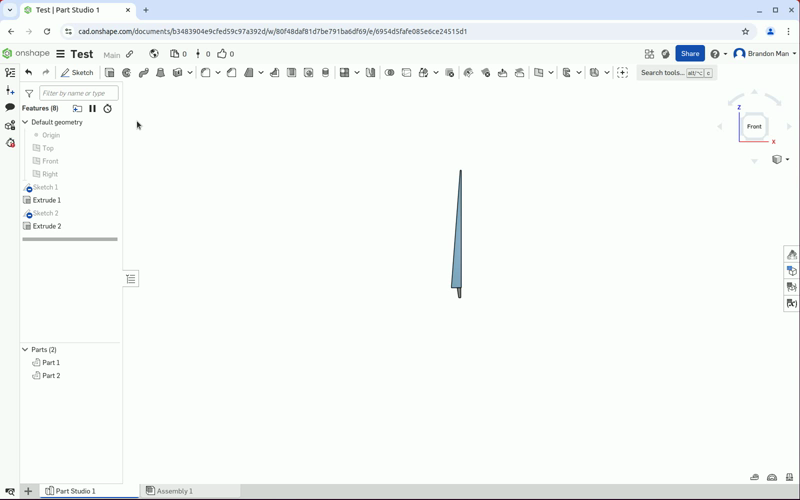
key(shift+h)
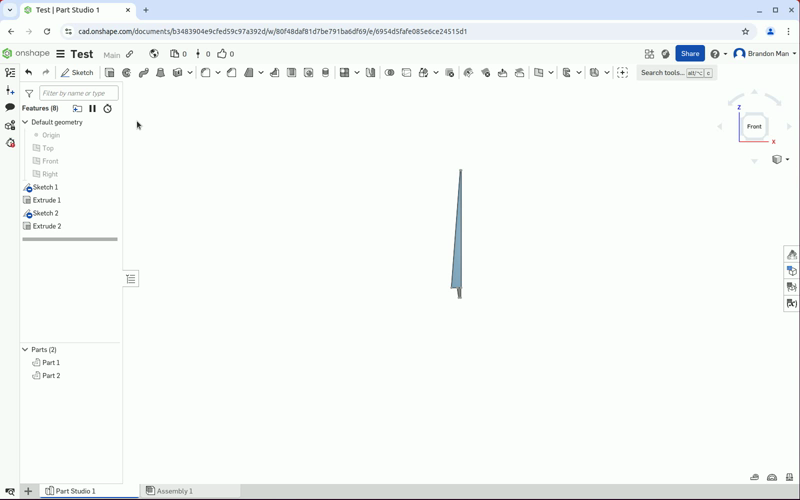
key(shift+h)
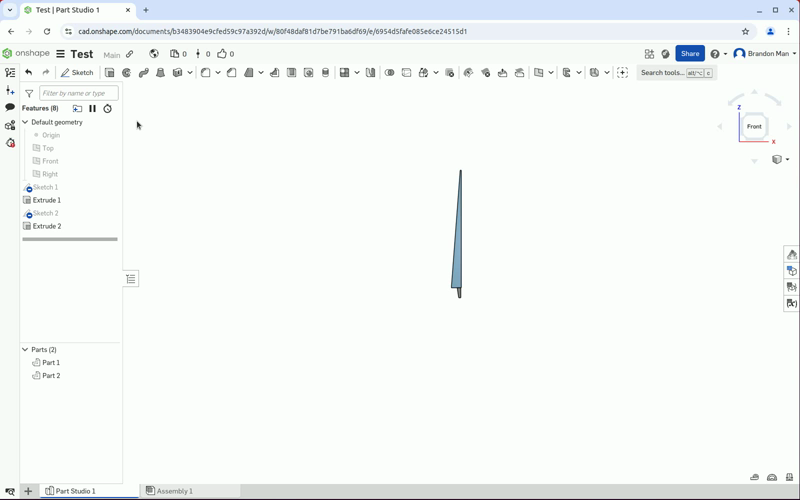
mouse_move(73, 189)
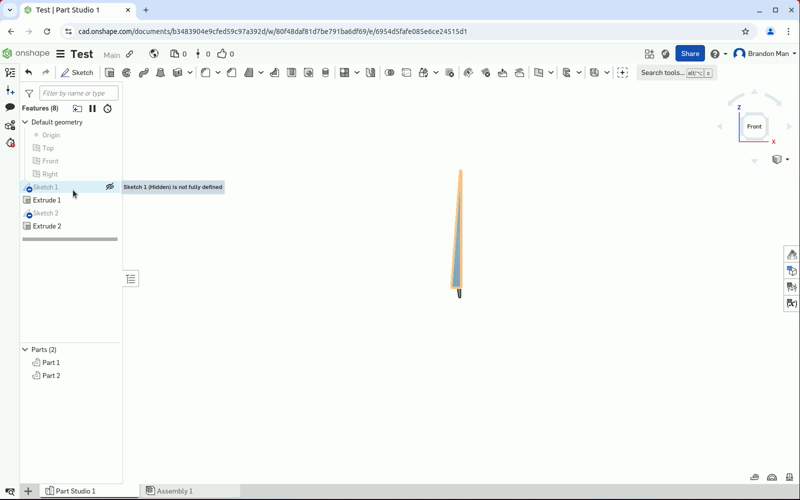
click(73, 189)
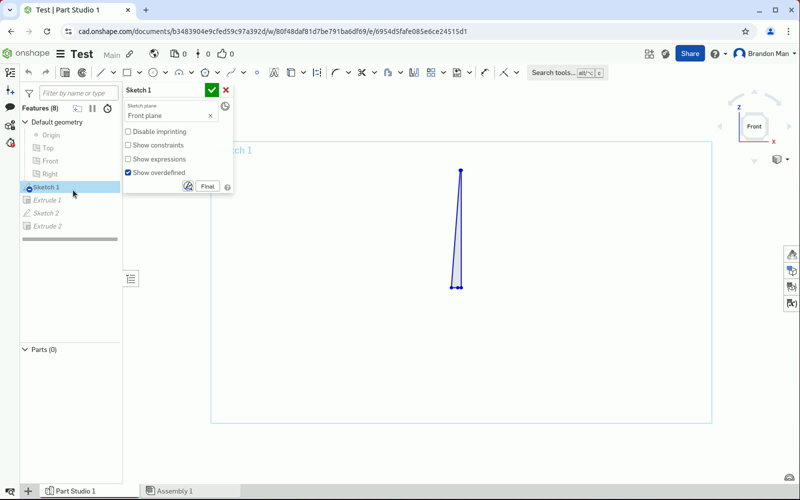
mouse_move(229, 92)
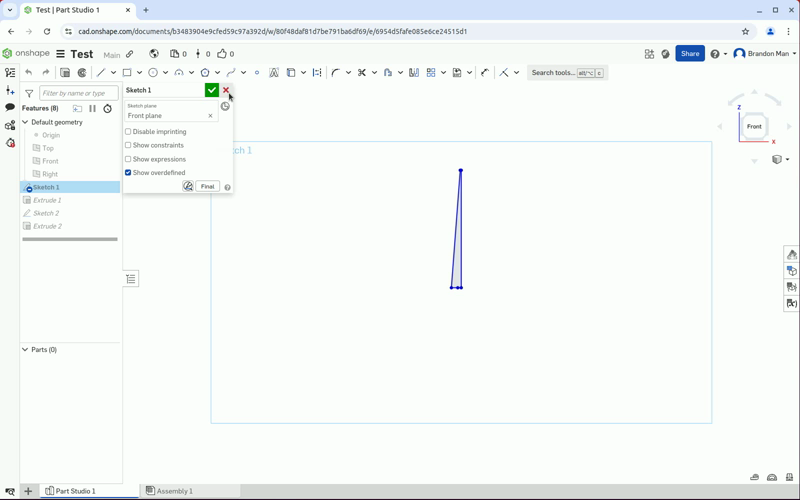
click(229, 92)
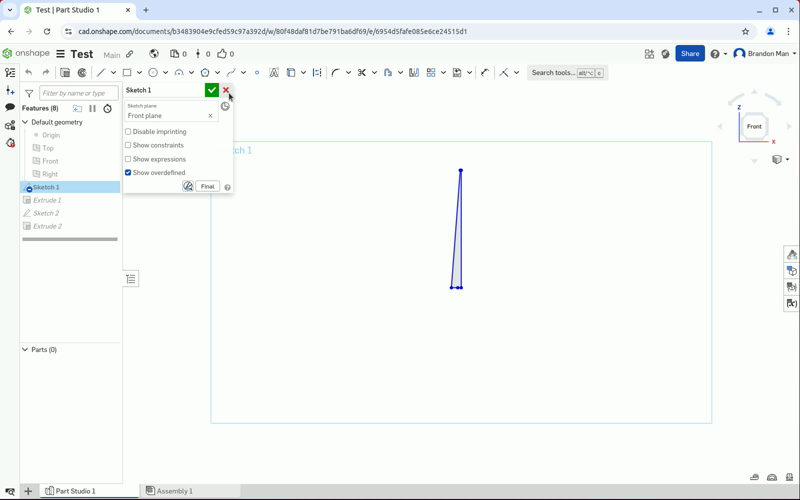
key(shift+s)
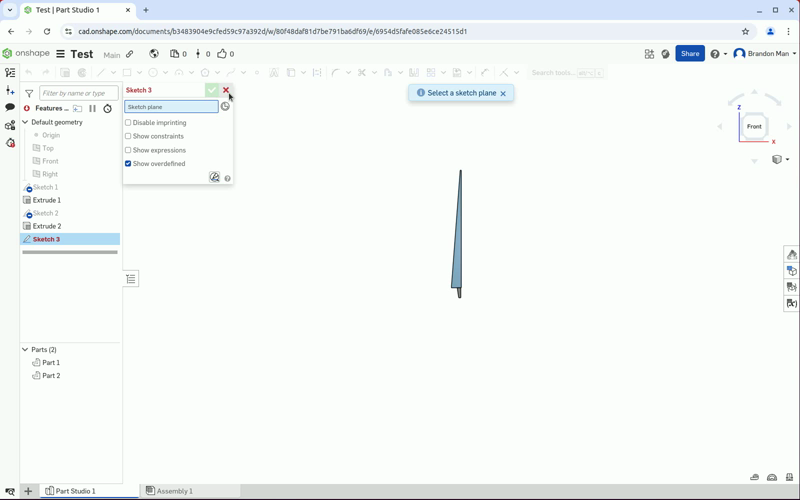
mouse_move(73, 163)
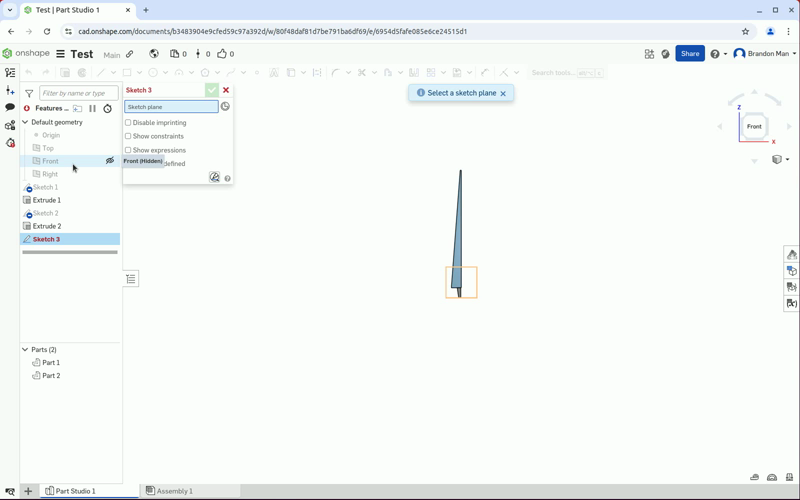
click(73, 163)
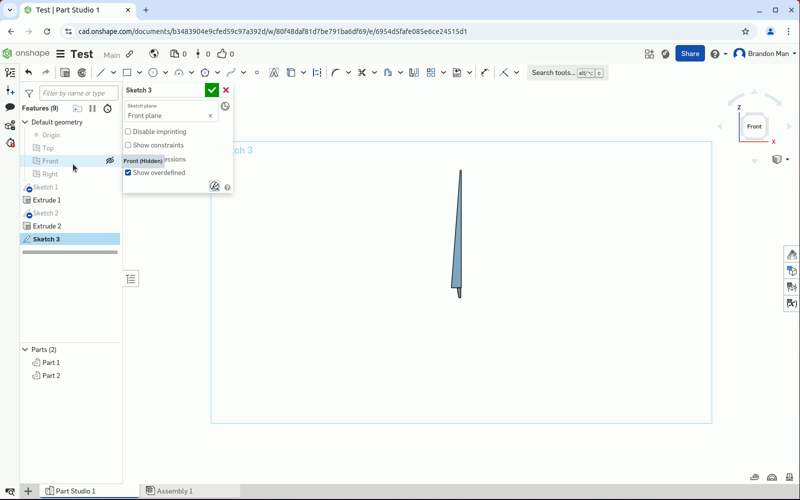
mouse_move(73, 352)
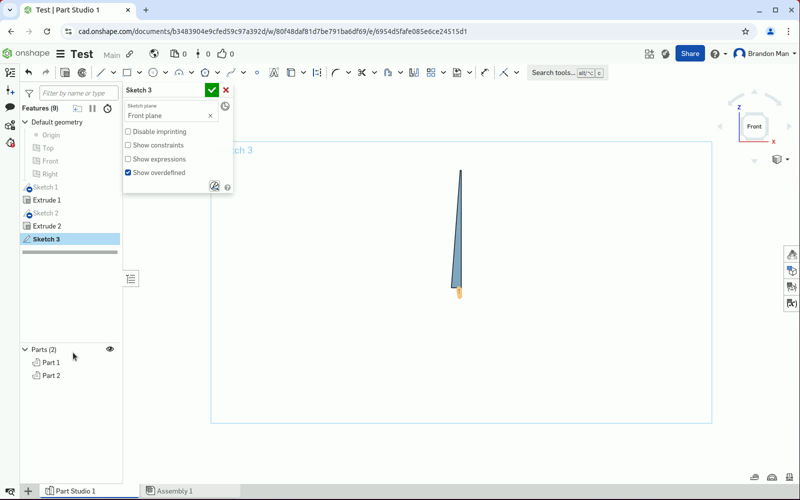
key(y)
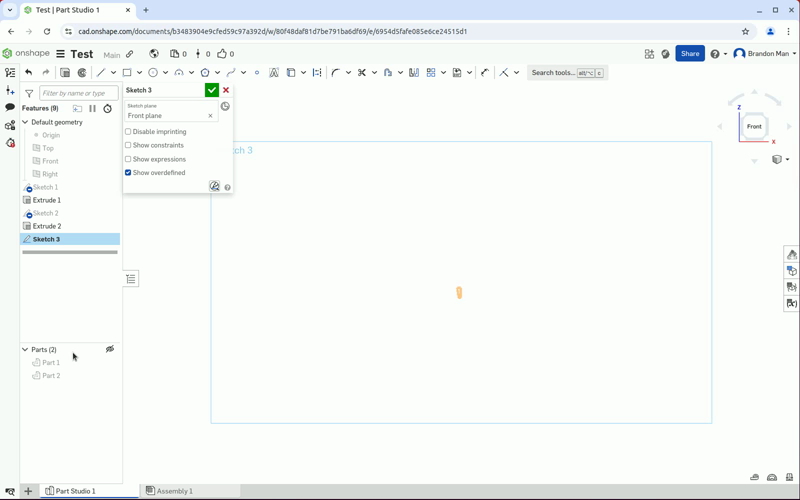
key(l)
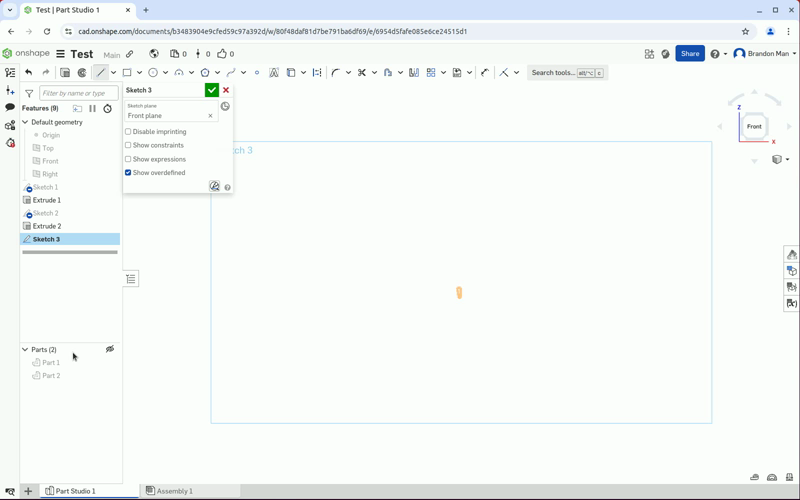
key_down(shift)
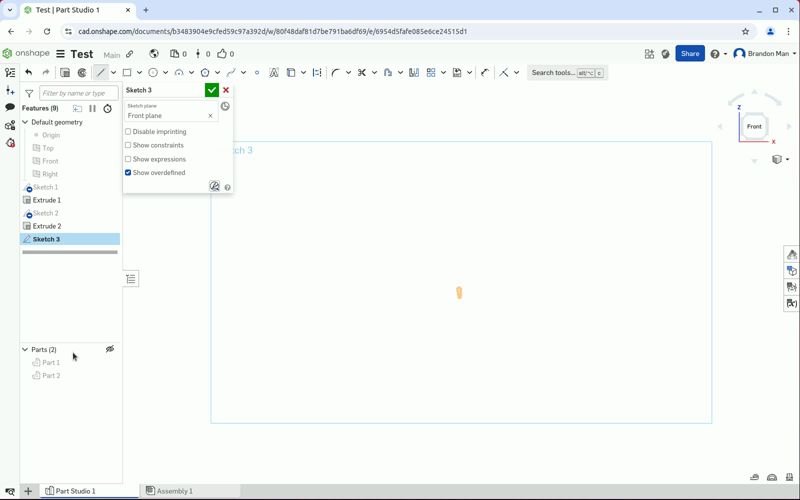
mouse_move(460, 287)
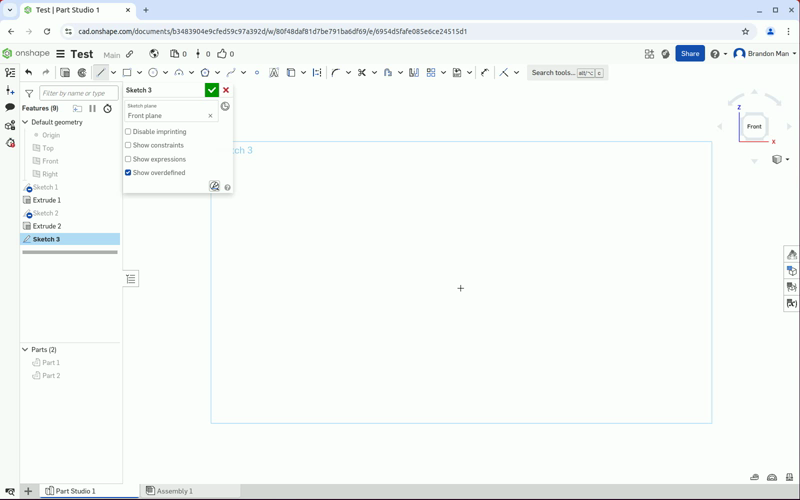
click(460, 287)
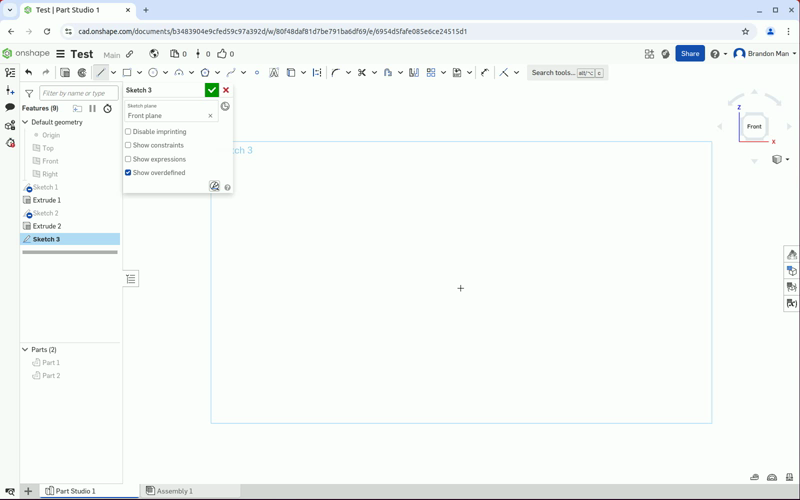
key_up(shift)
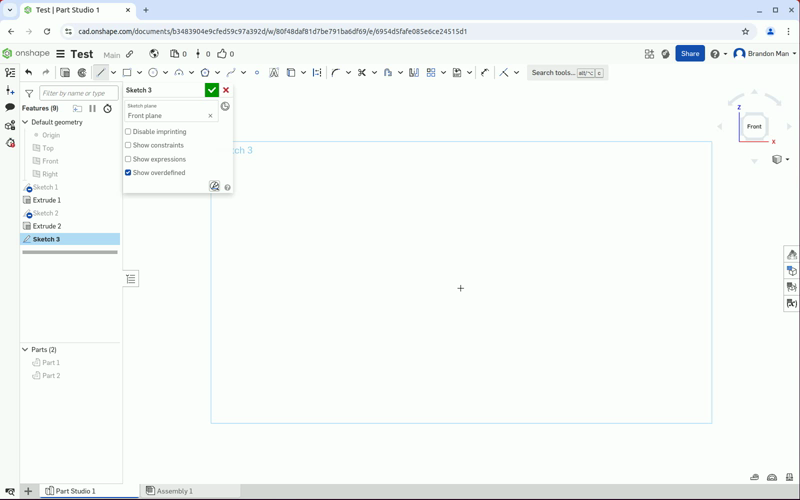
key_down(shift)
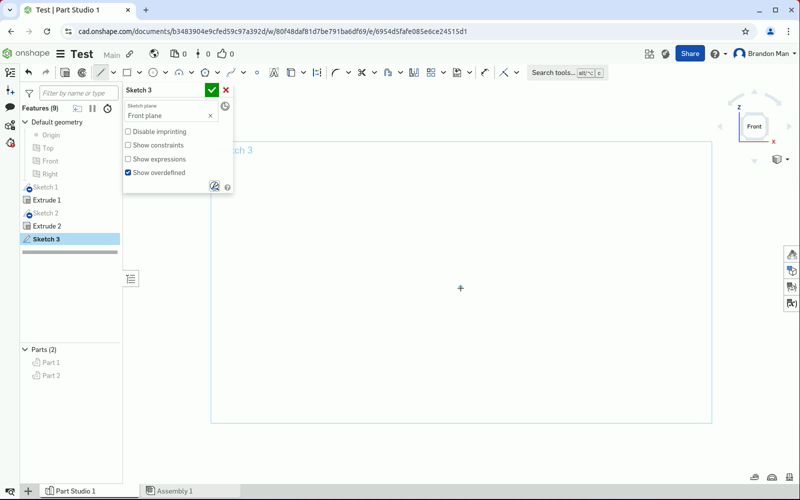
mouse_move(490, 287)
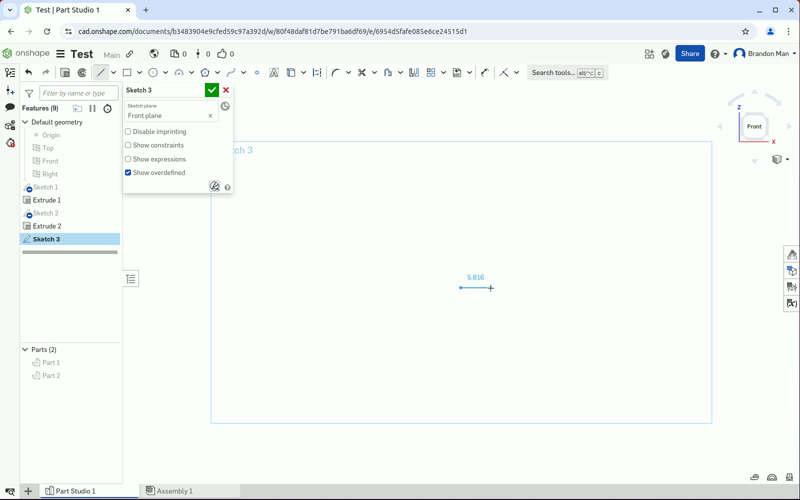
mouse_move(464, 287)
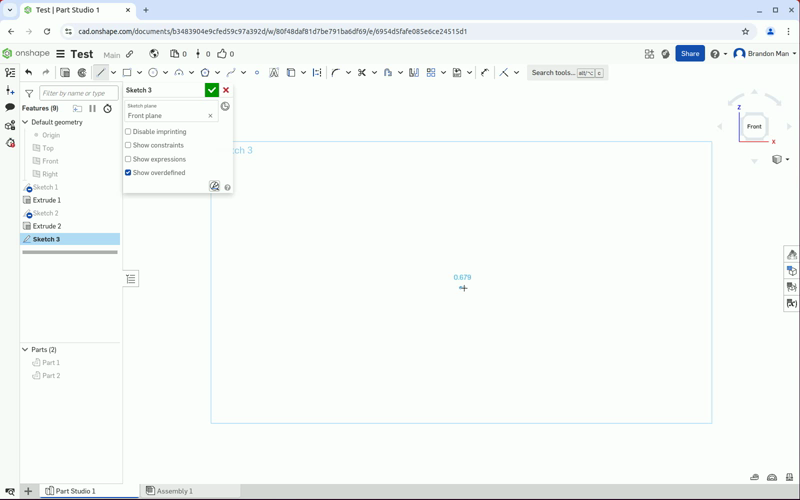
scroll(6)
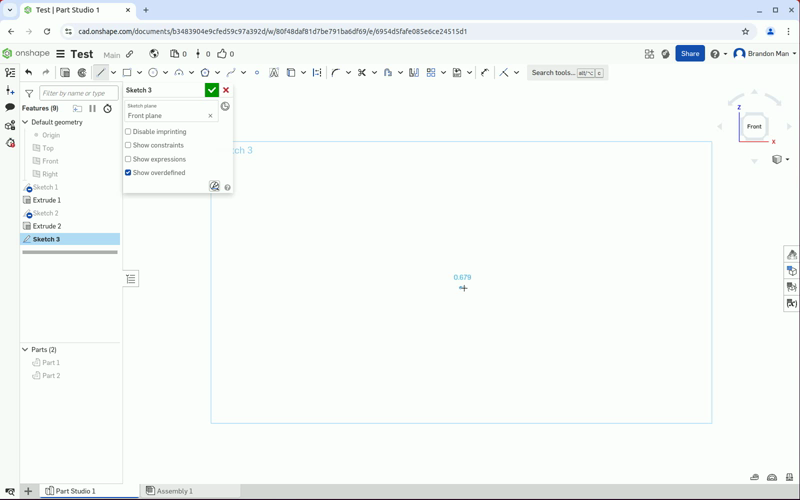
scroll(6)
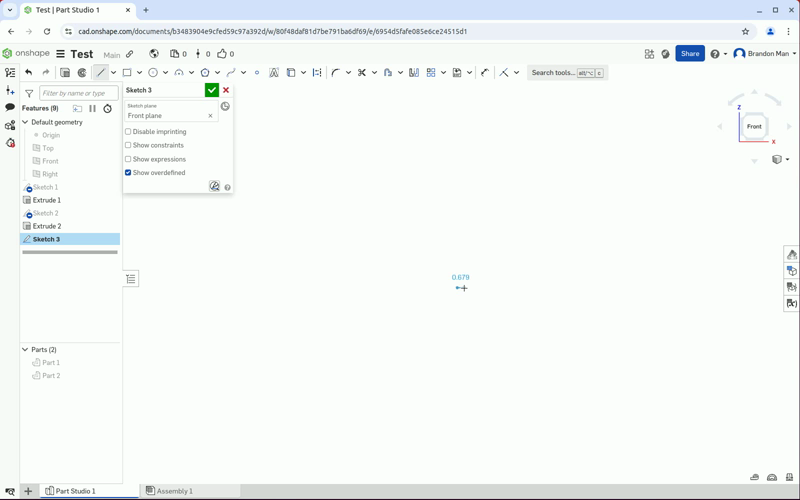
scroll(6)
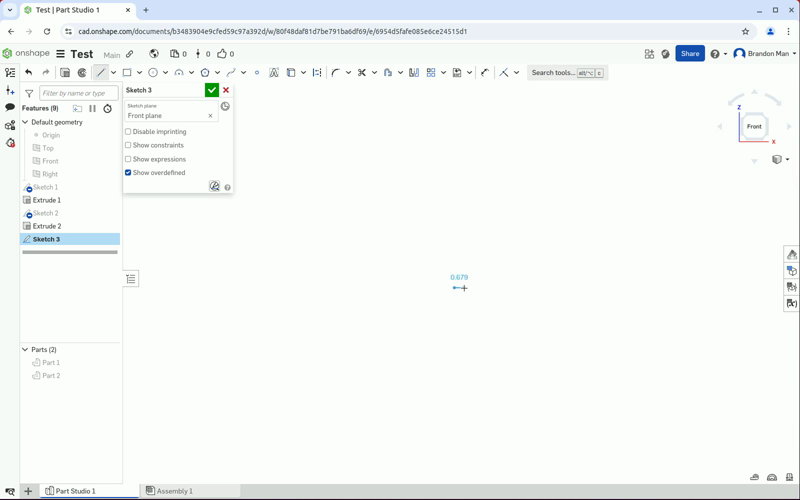
scroll(6)
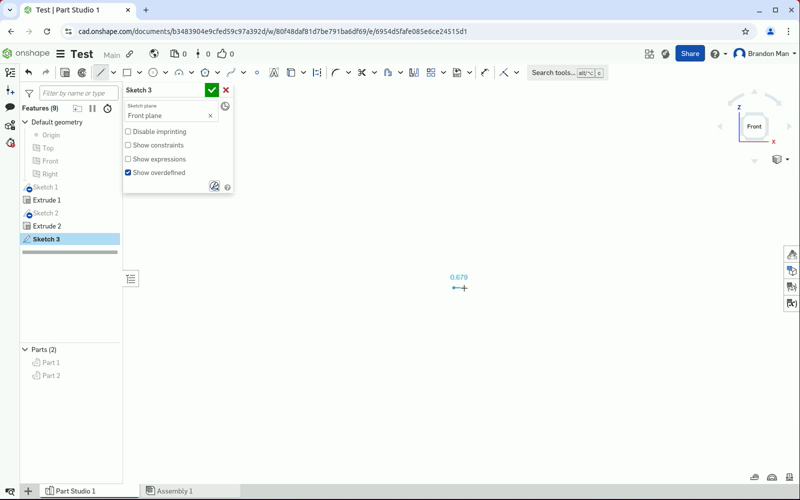
scroll(6)
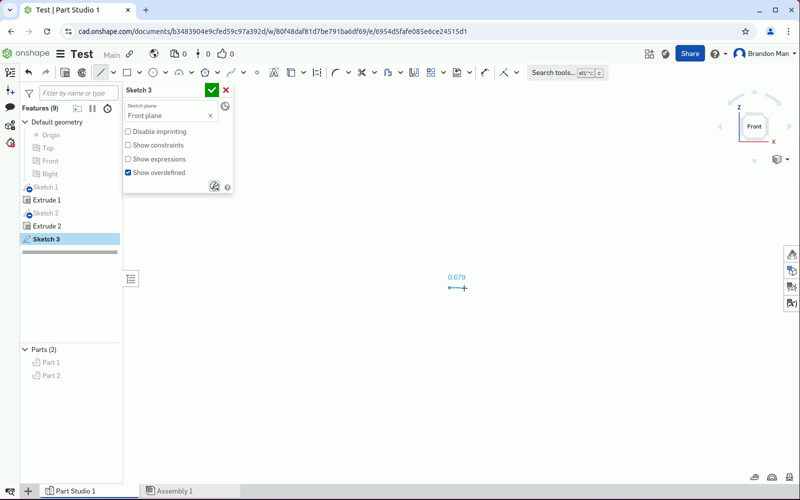
scroll(6)
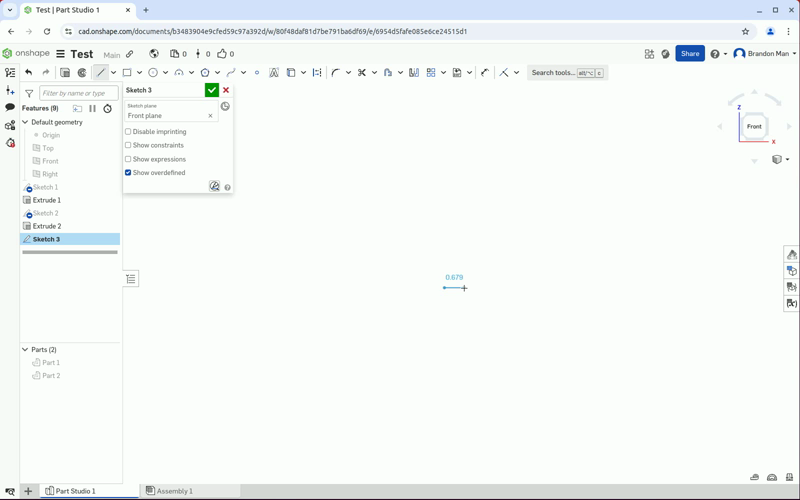
scroll(6)
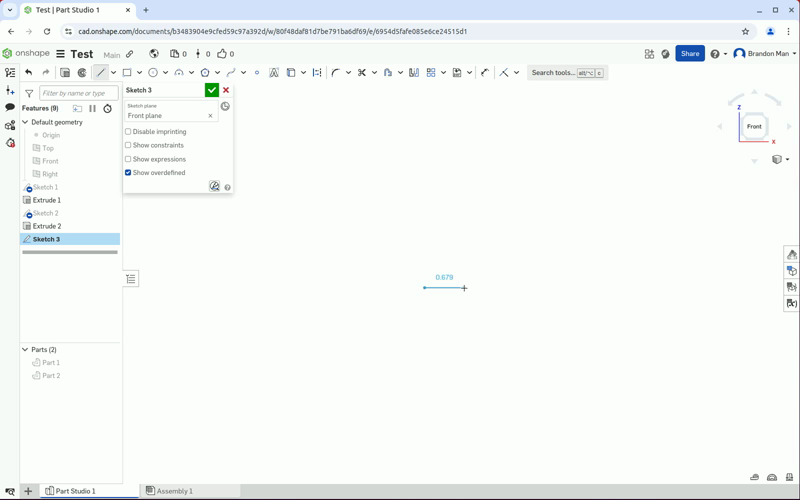
click(464, 287)
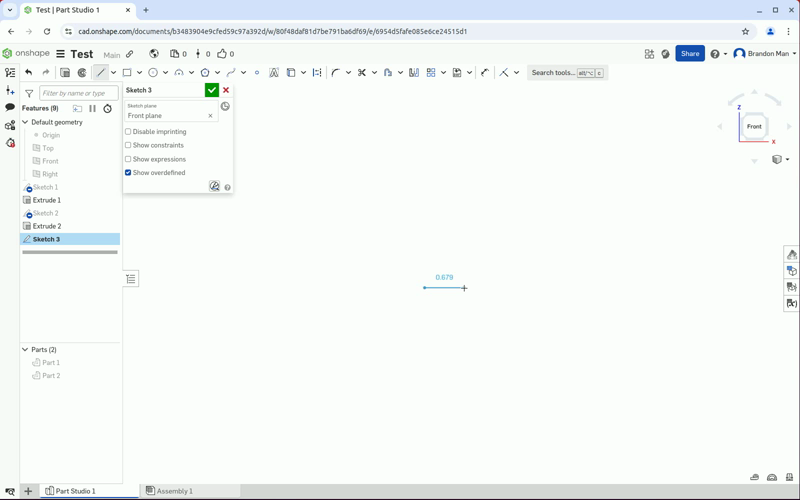
scroll(-6)
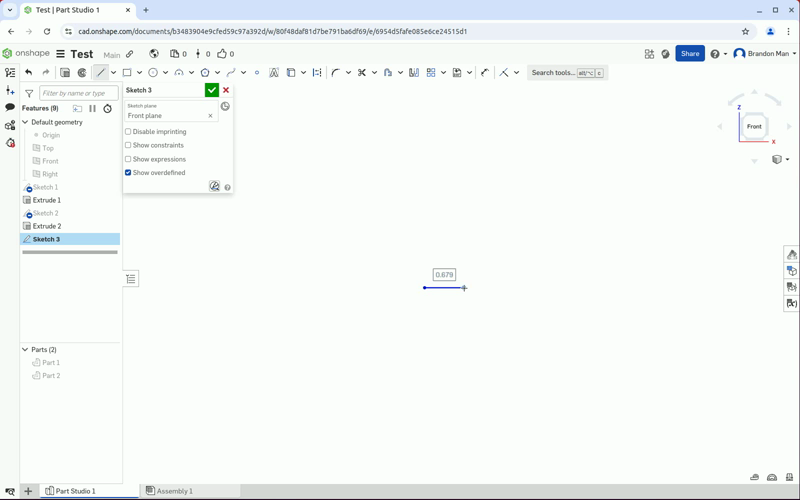
scroll(-6)
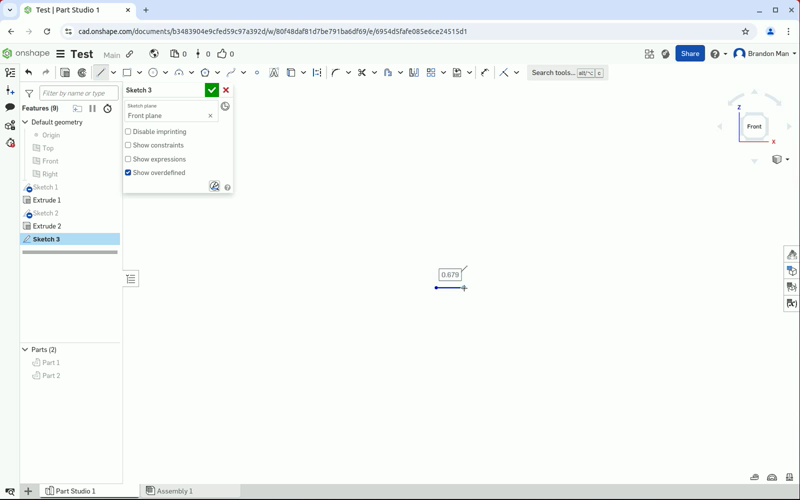
scroll(-6)
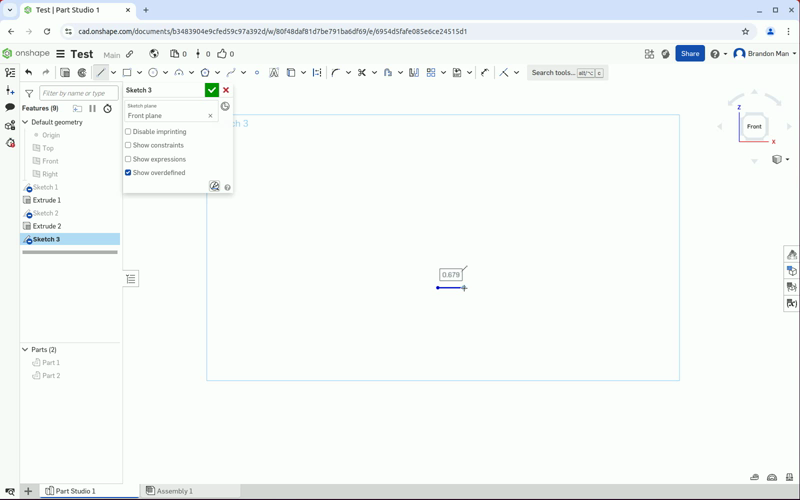
scroll(-6)
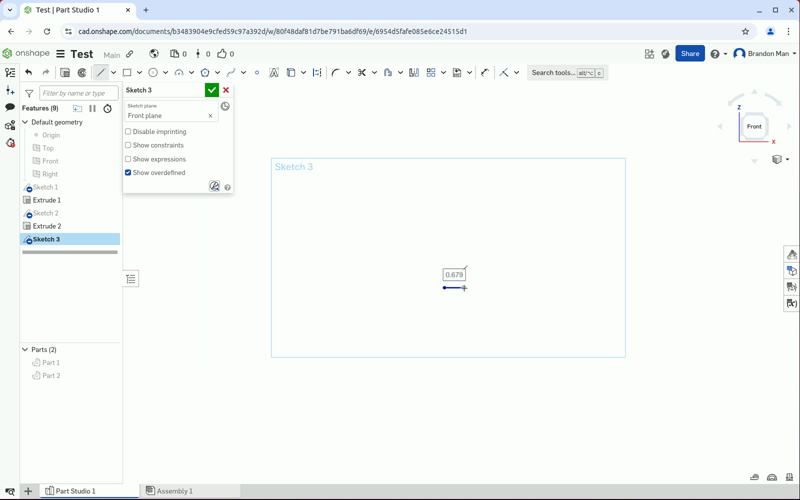
scroll(-6)
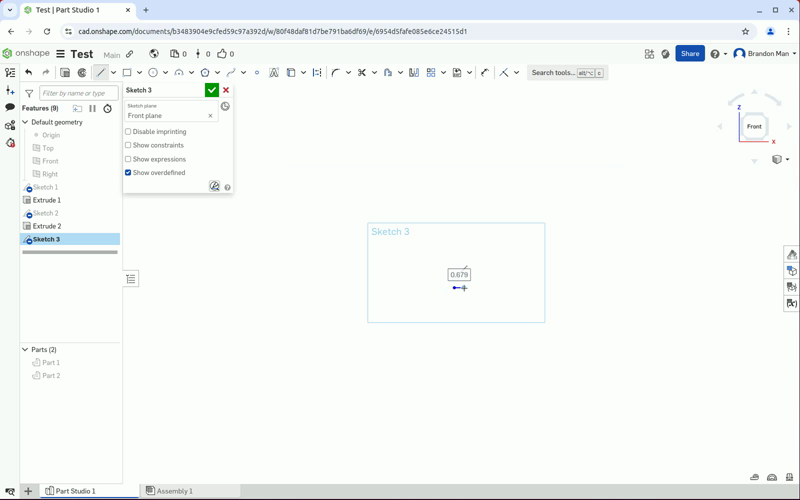
scroll(-6)
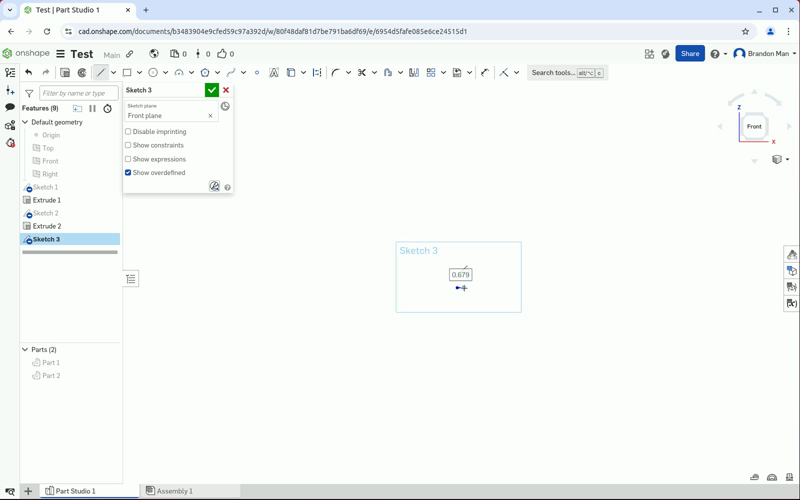
scroll(-6)
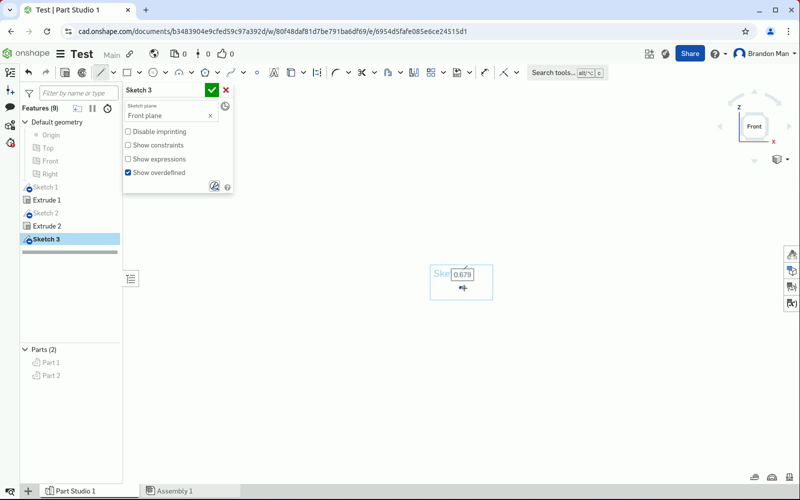
key_up(shift)
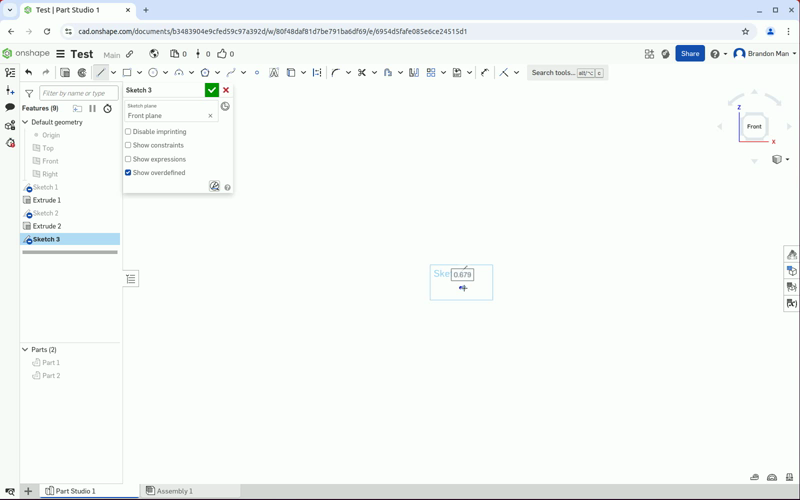
key_down(shift)
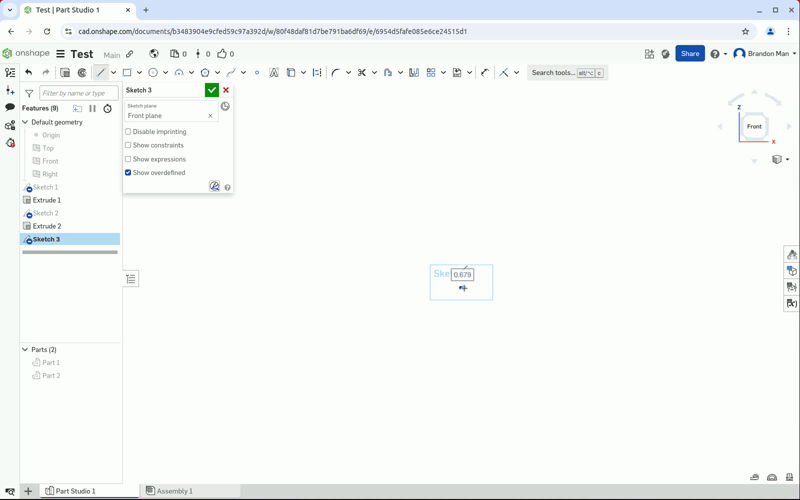
mouse_move(494, 287)
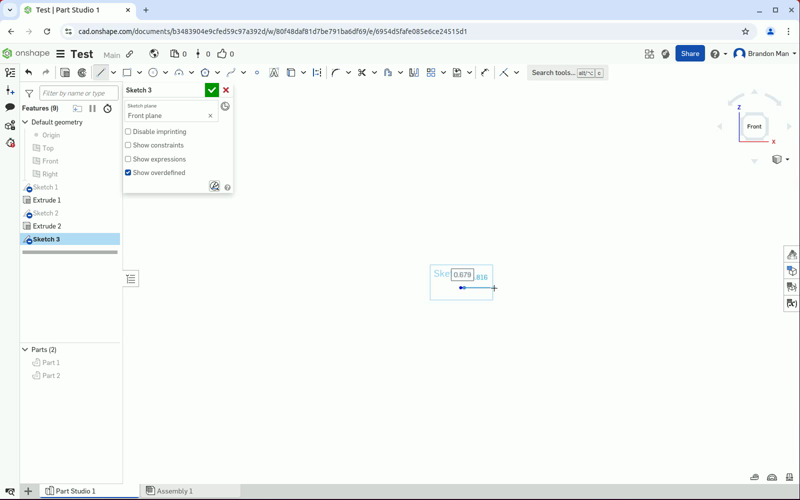
mouse_move(470, 287)
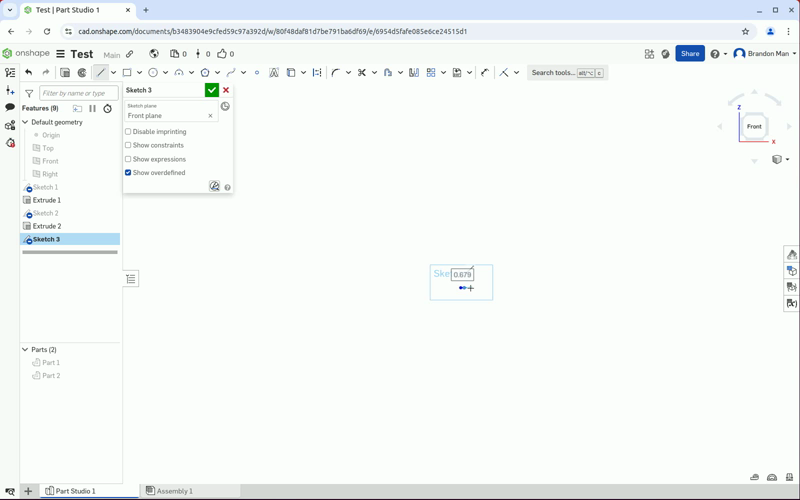
scroll(6)
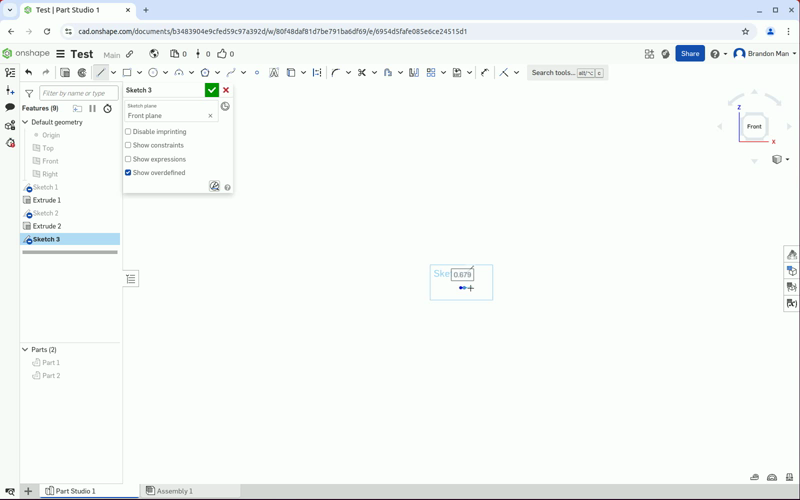
scroll(6)
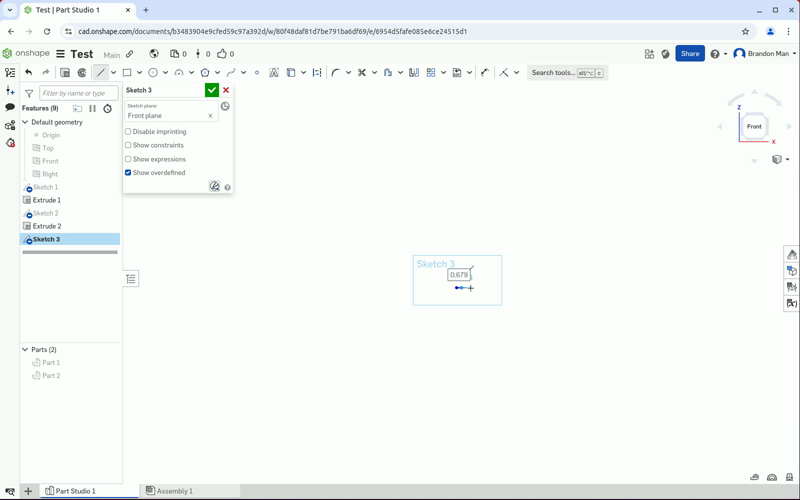
scroll(6)
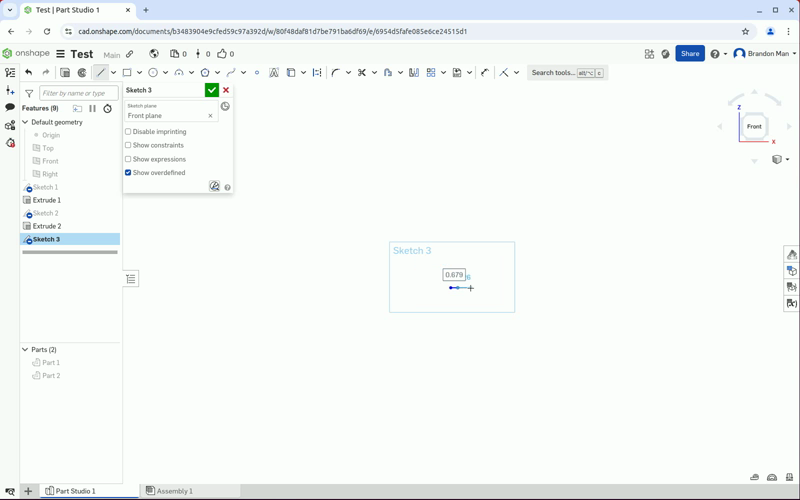
scroll(6)
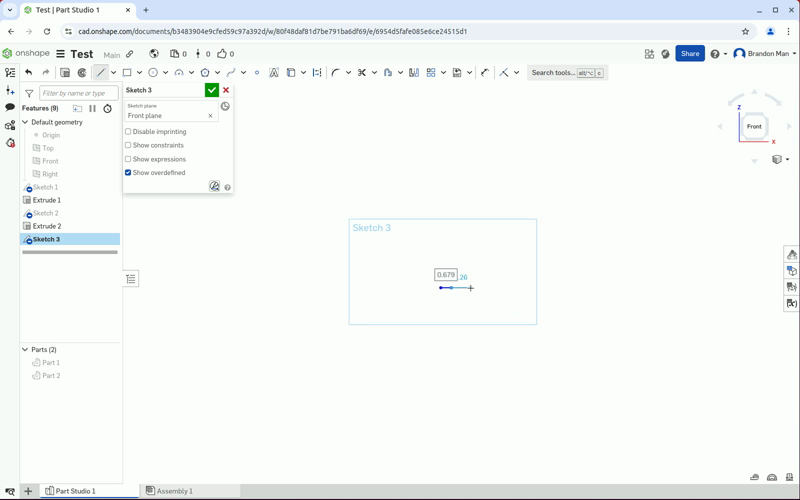
scroll(6)
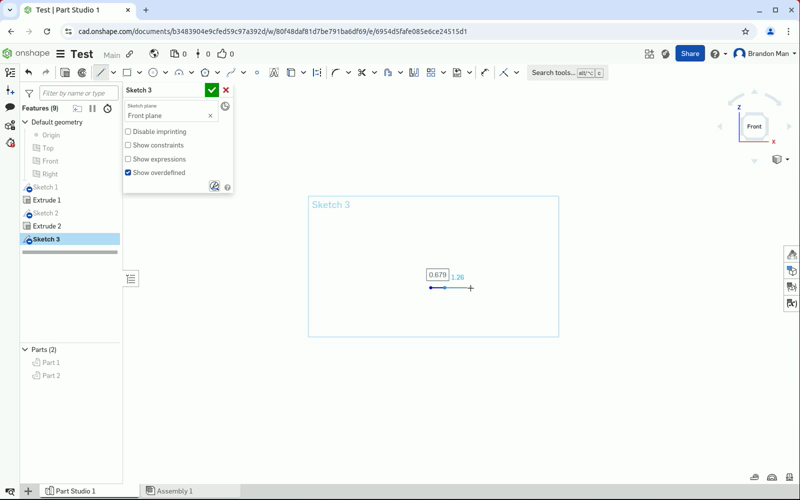
scroll(6)
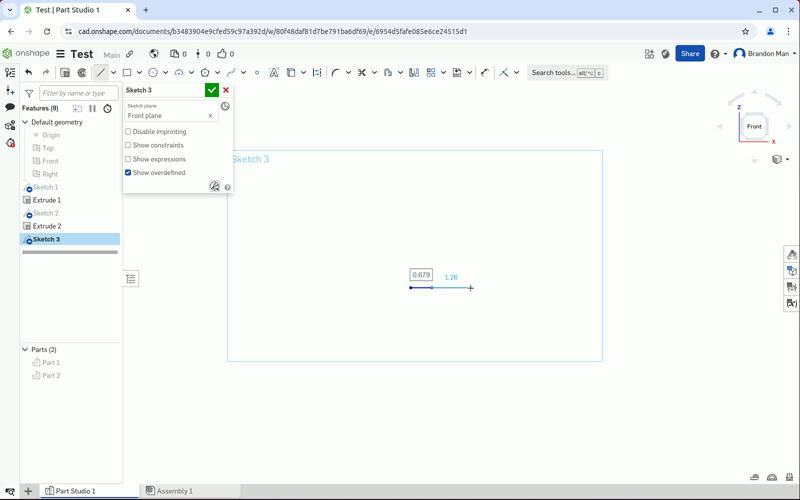
scroll(6)
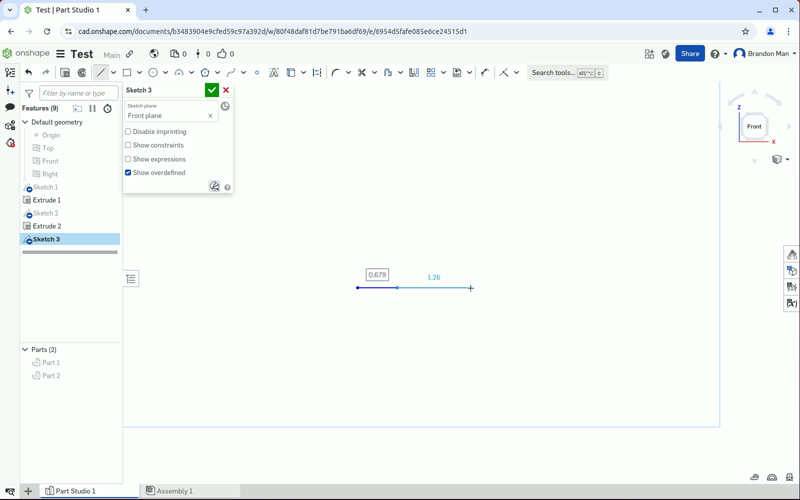
click(470, 287)
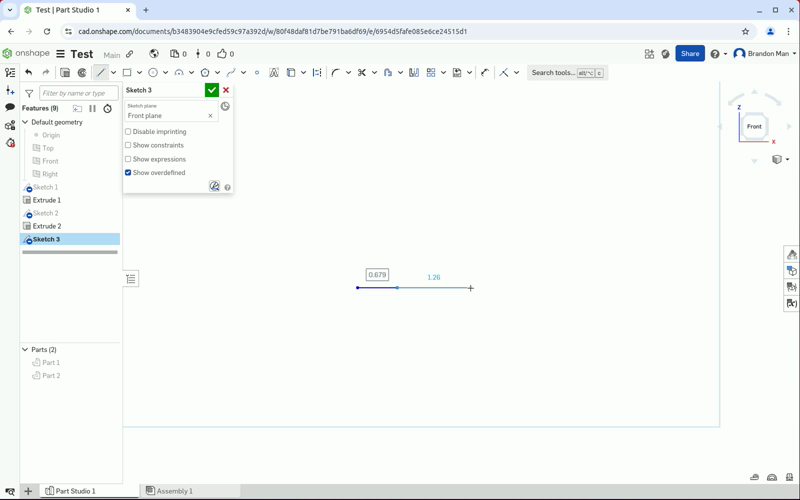
scroll(-6)
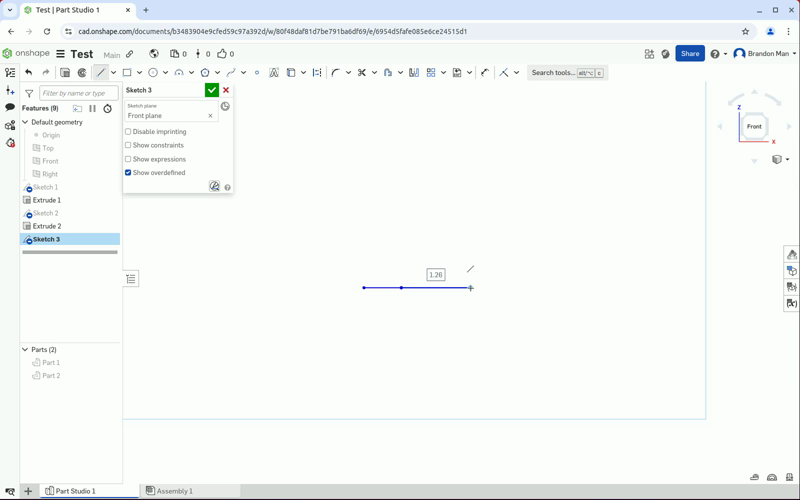
scroll(-6)
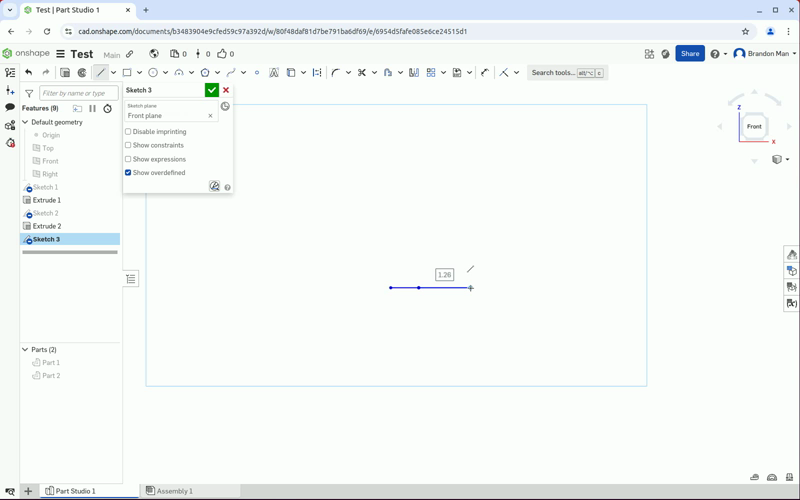
scroll(-6)
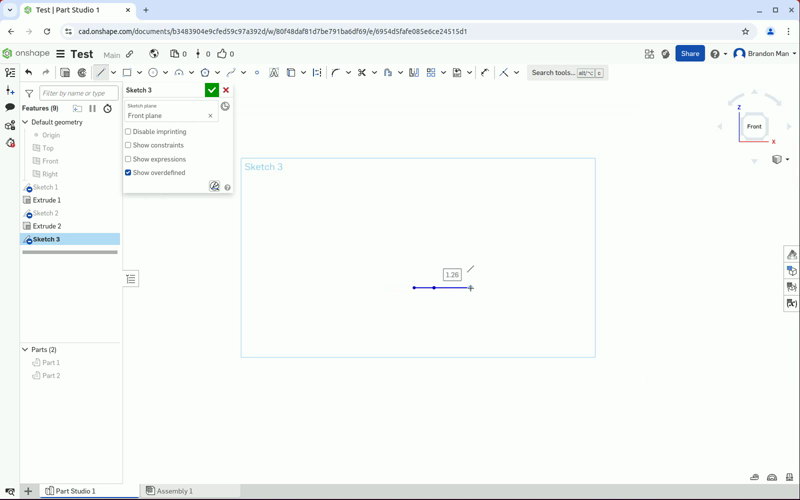
scroll(-6)
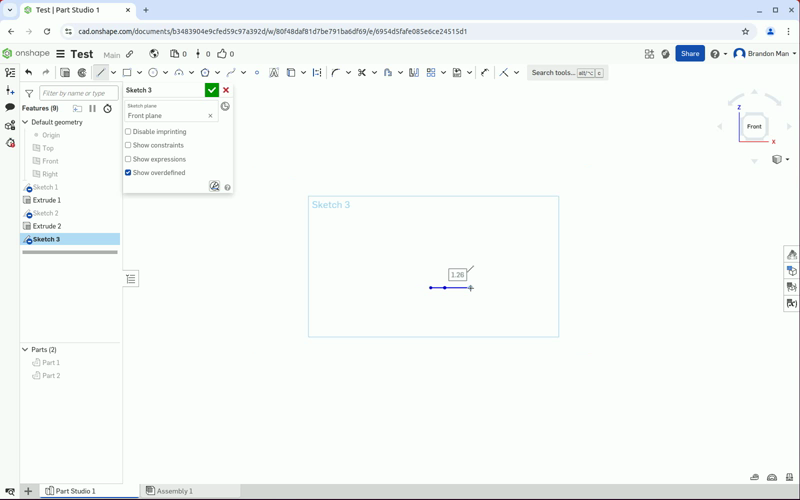
scroll(-6)
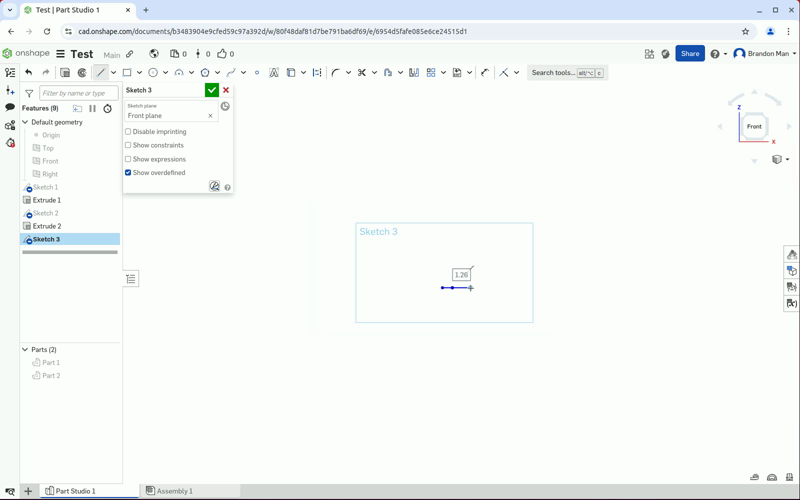
scroll(-6)
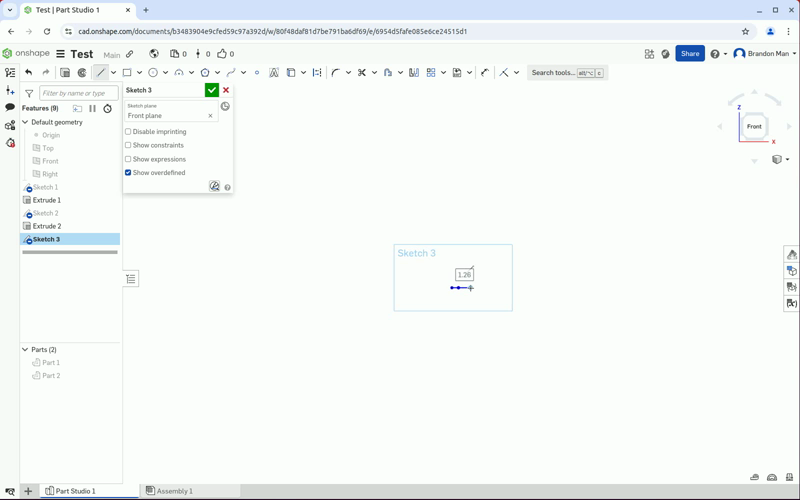
scroll(-6)
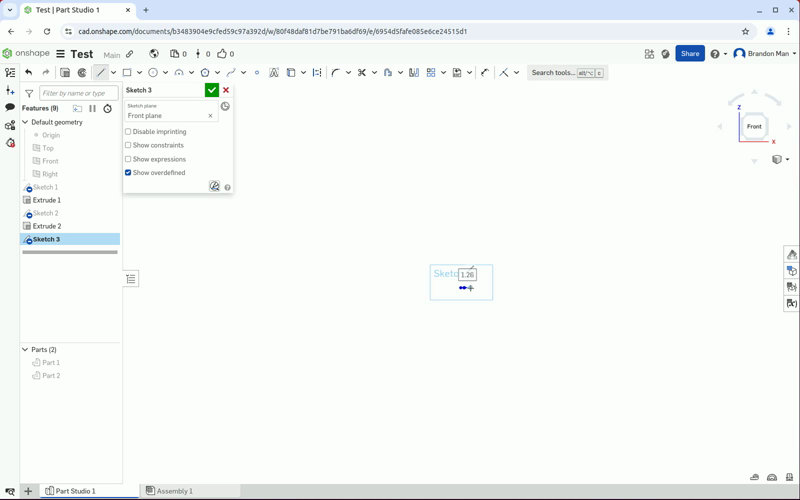
key_up(shift)
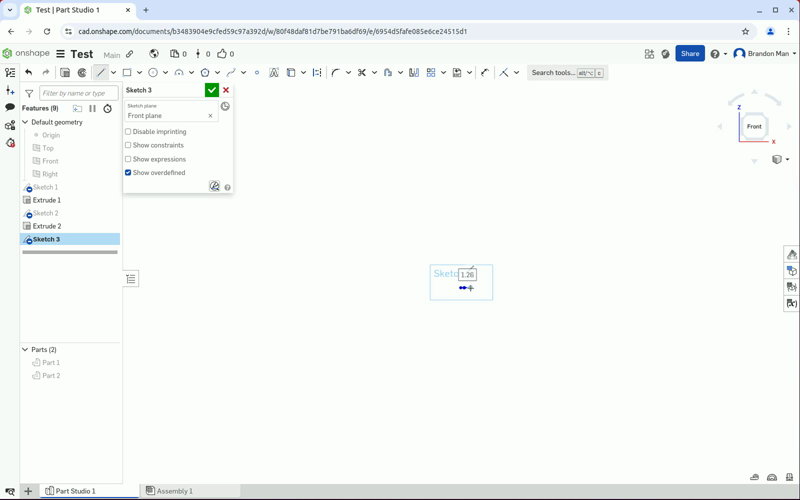
key_down(shift)
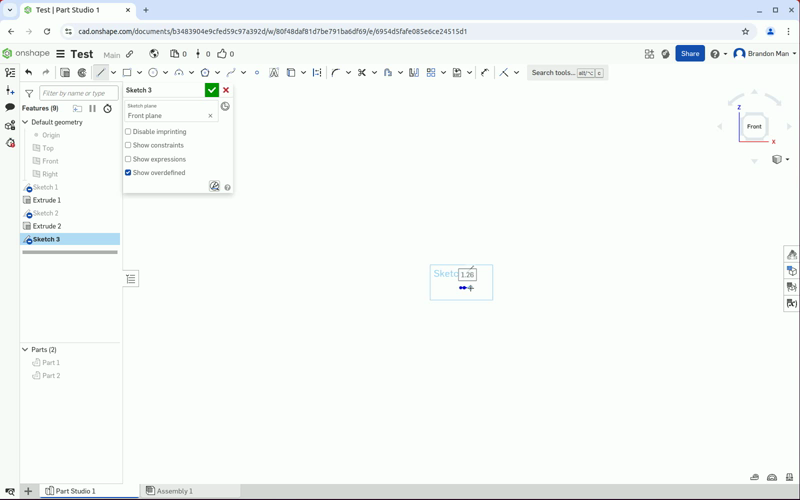
mouse_move(461, 170)
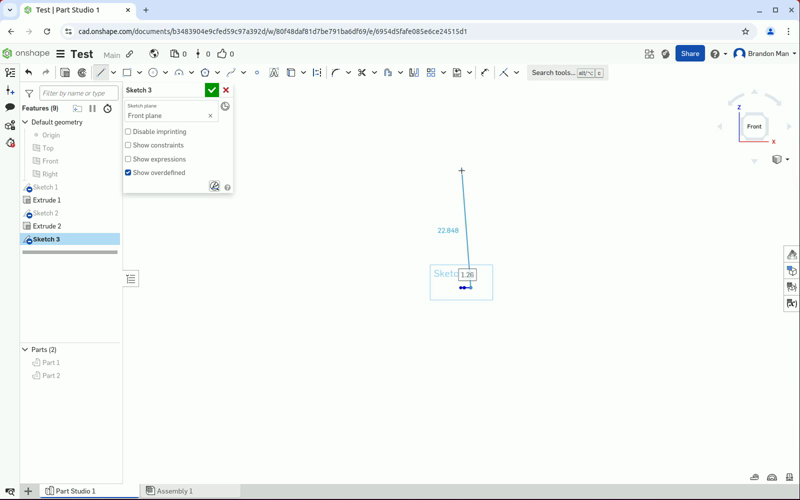
click(461, 170)
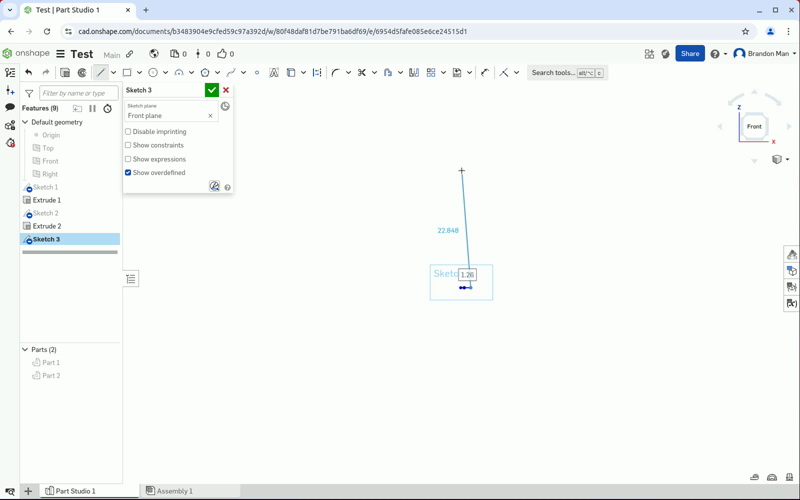
key_up(shift)
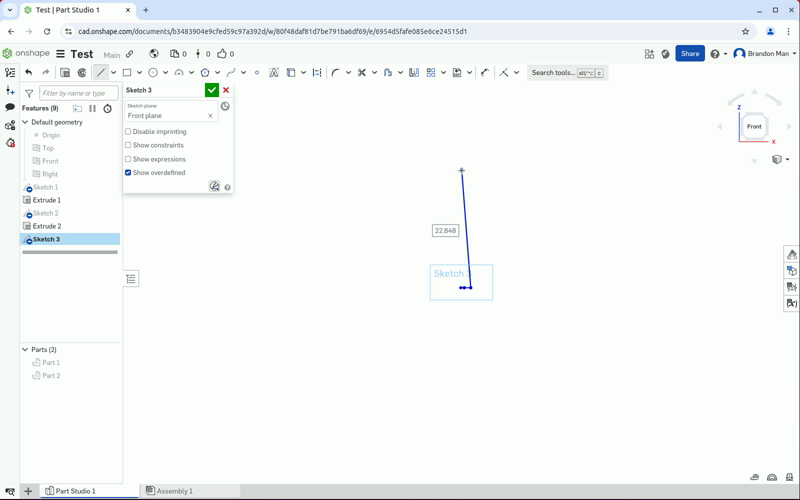
key_down(shift)
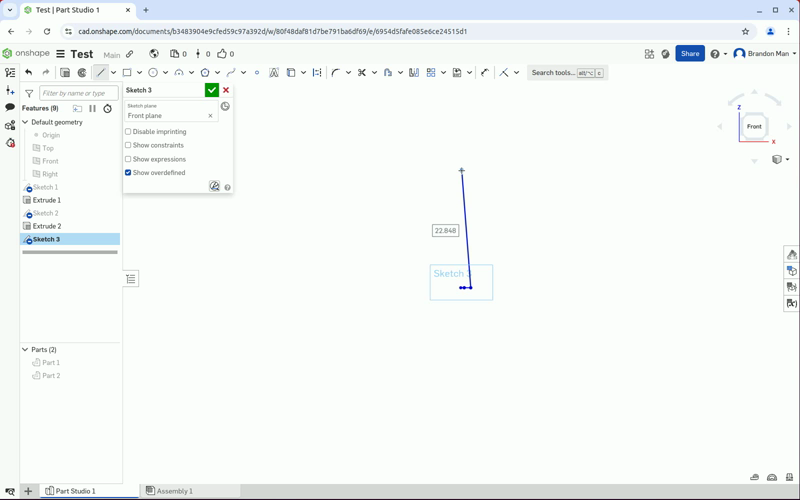
mouse_move(492, 170)
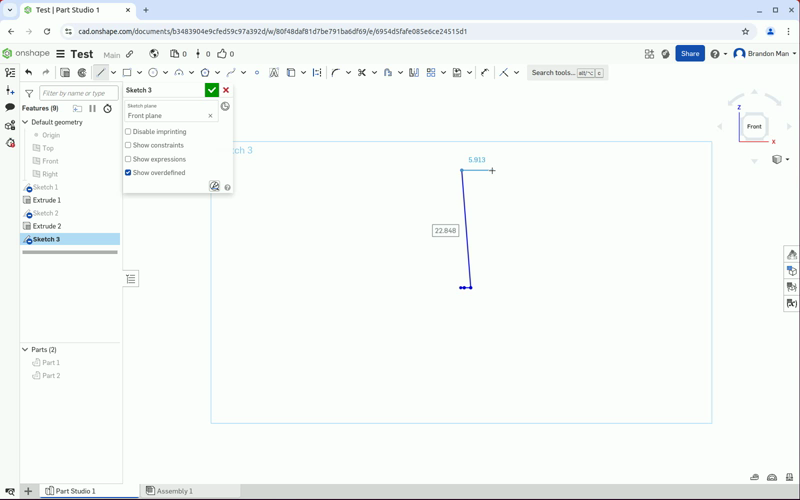
mouse_move(460, 170)
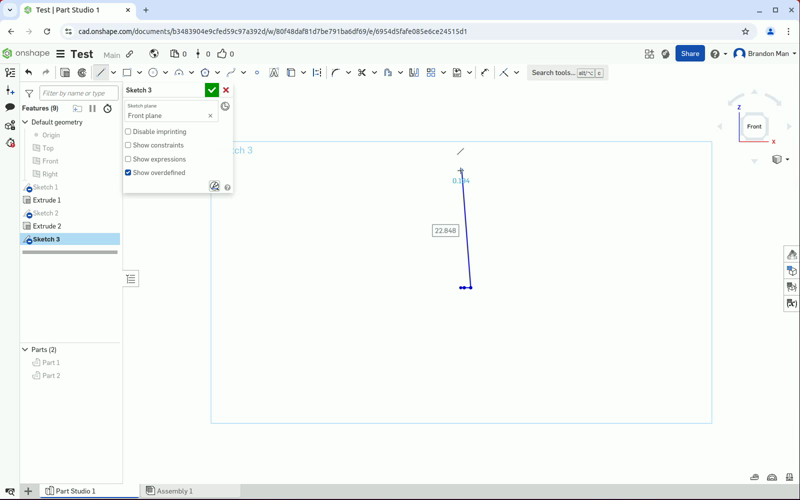
scroll(6)
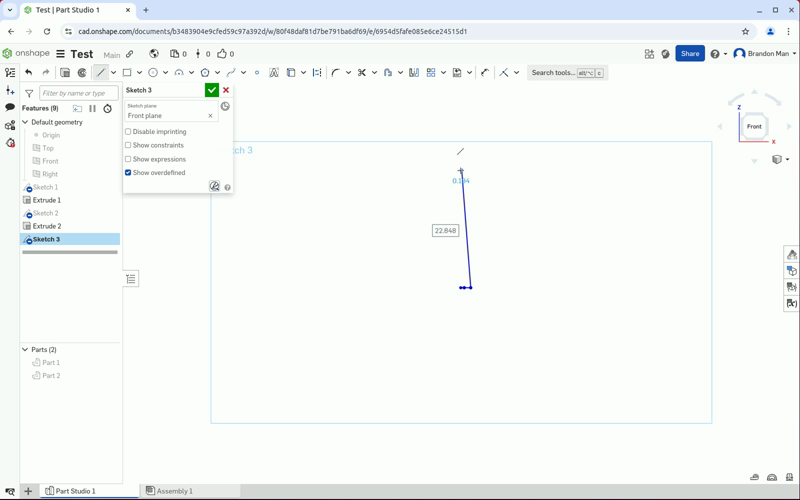
scroll(6)
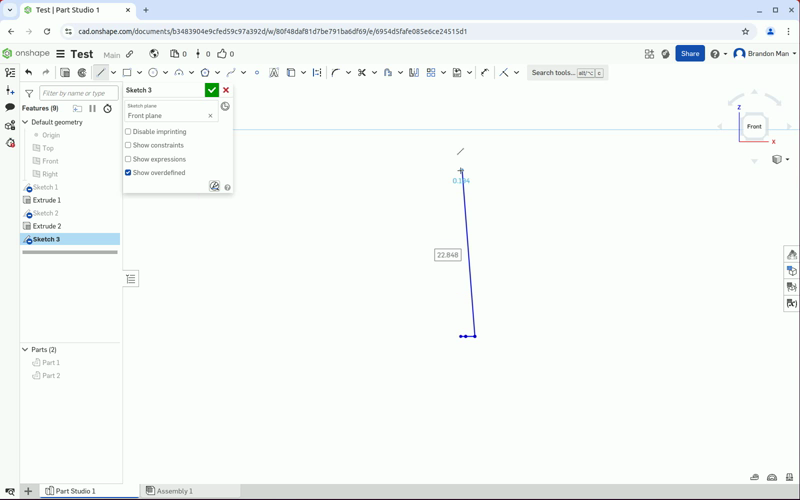
scroll(6)
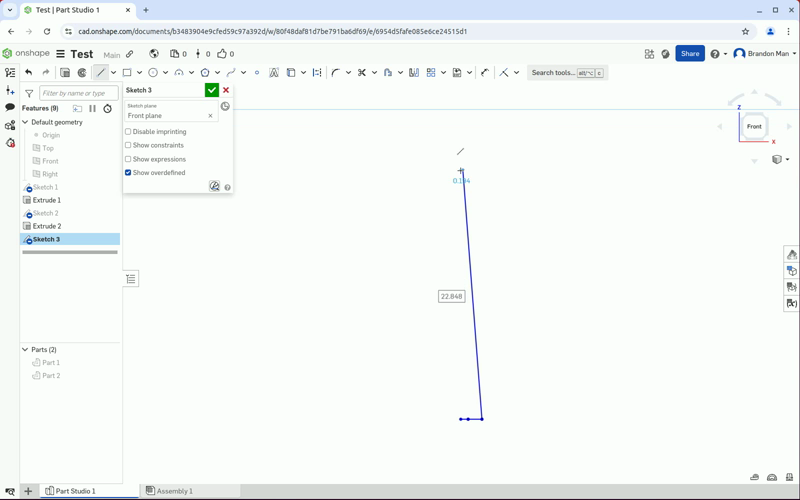
scroll(6)
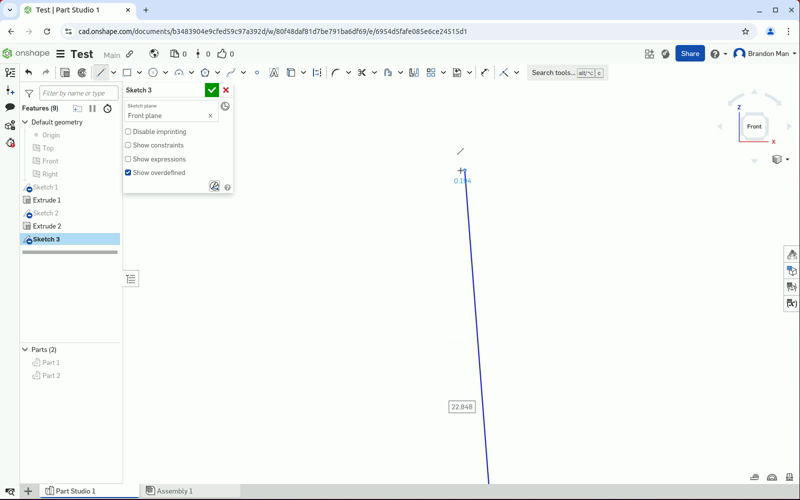
scroll(6)
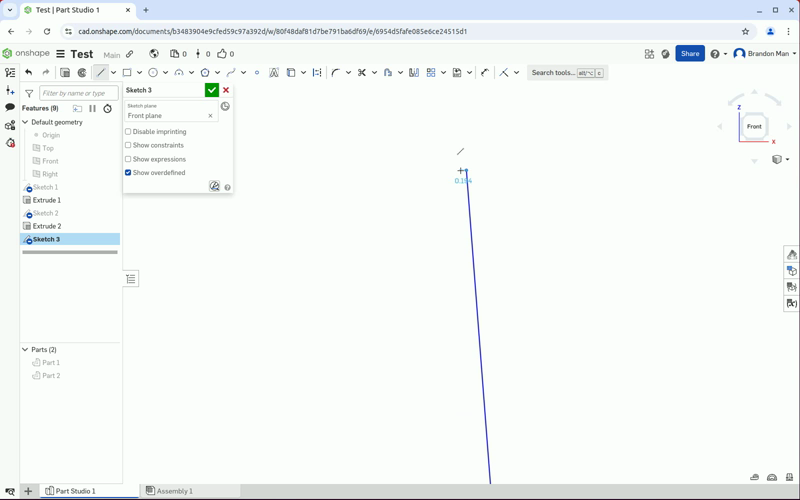
scroll(6)
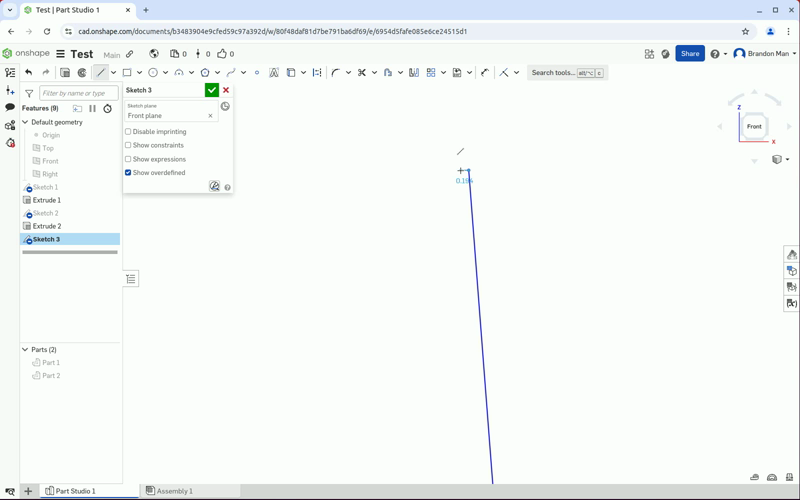
scroll(6)
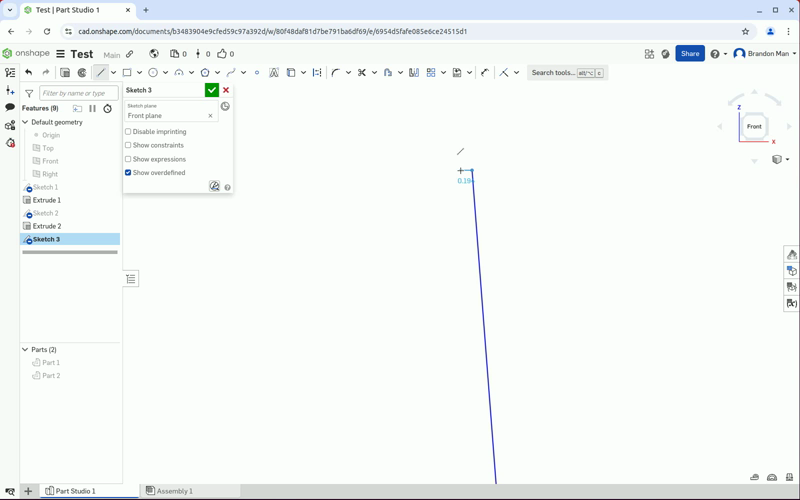
click(460, 170)
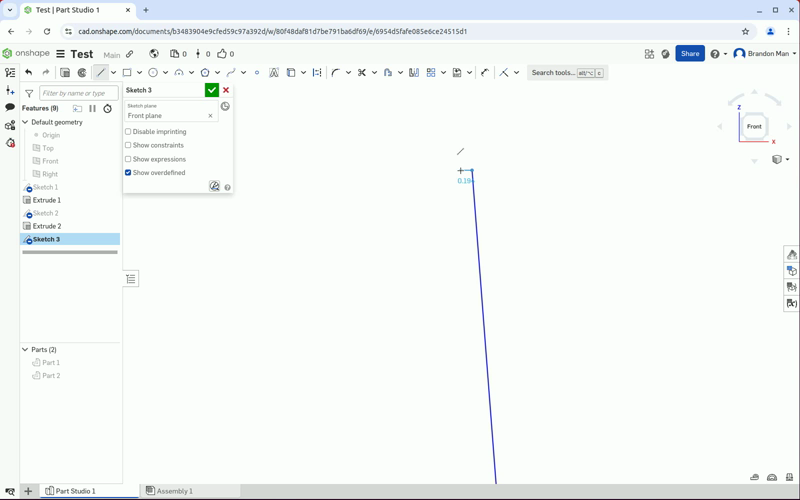
scroll(-6)
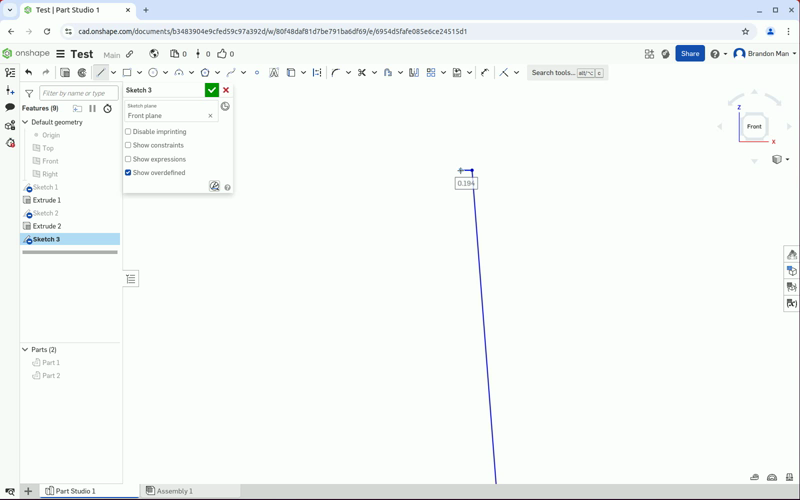
scroll(-6)
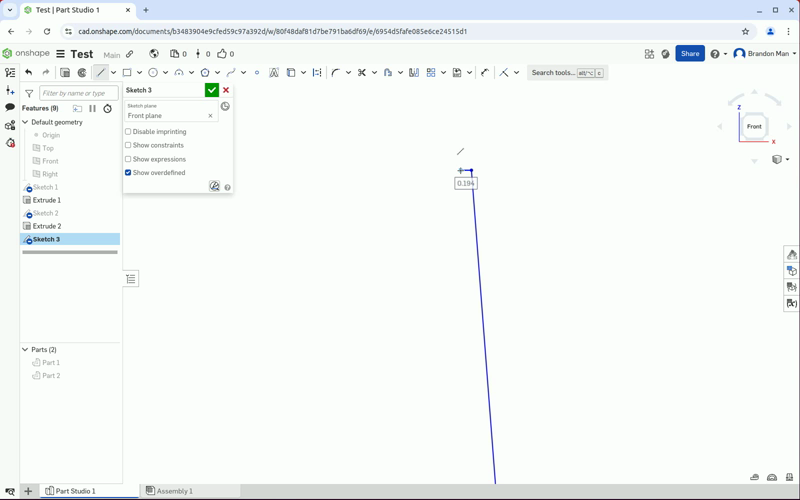
scroll(-6)
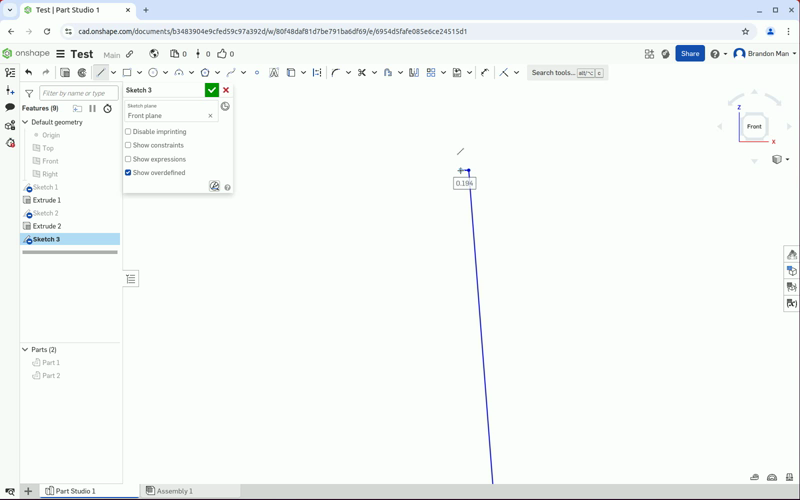
scroll(-6)
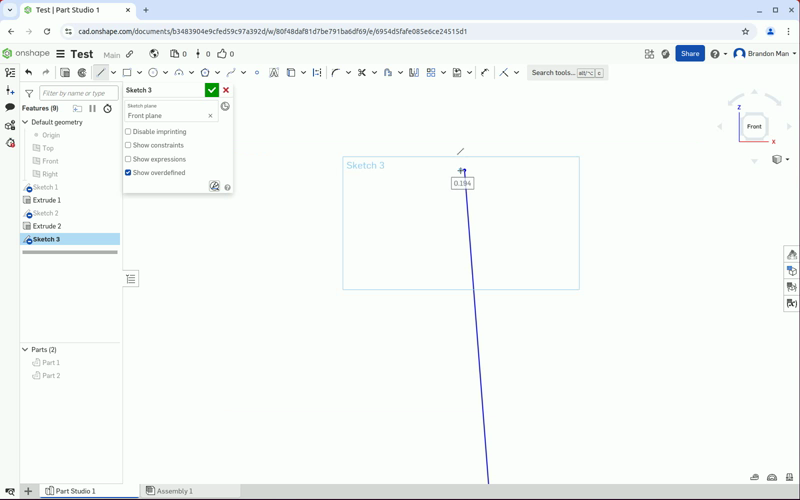
scroll(-6)
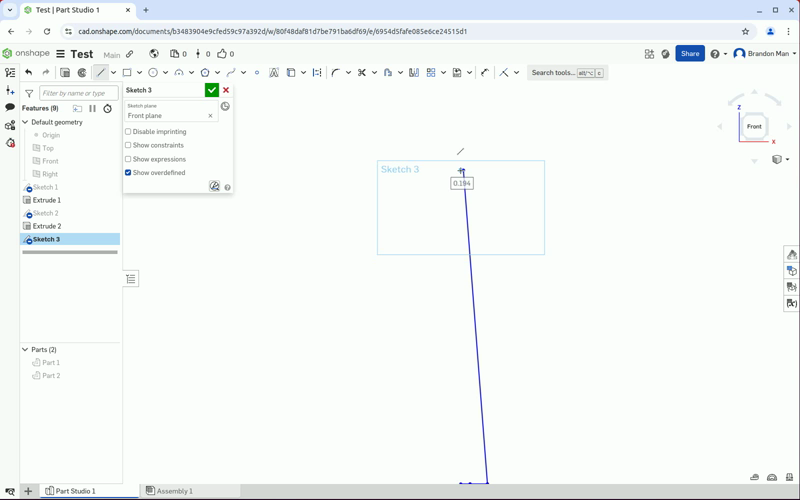
scroll(-6)
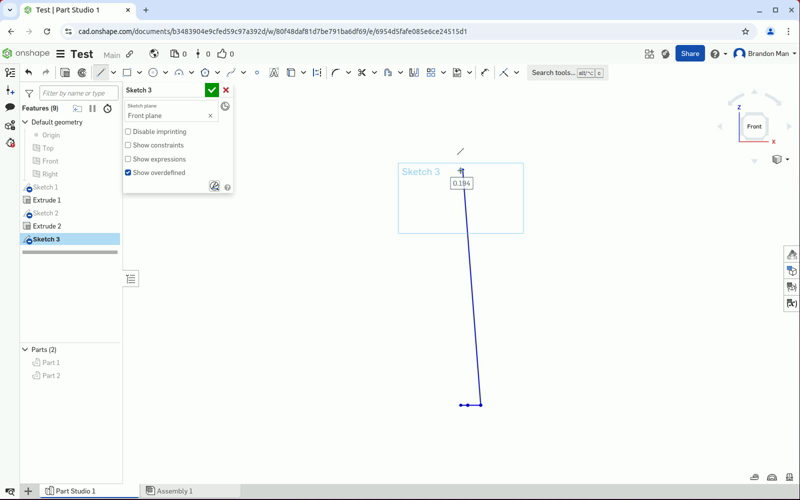
scroll(-6)
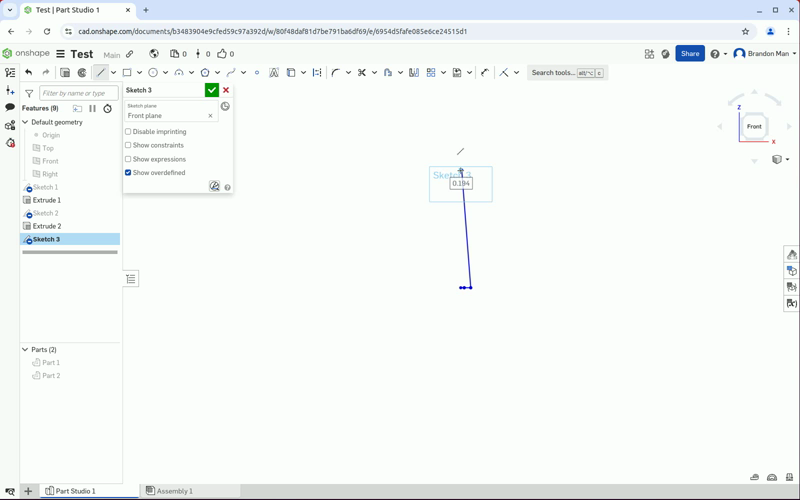
key_up(shift)
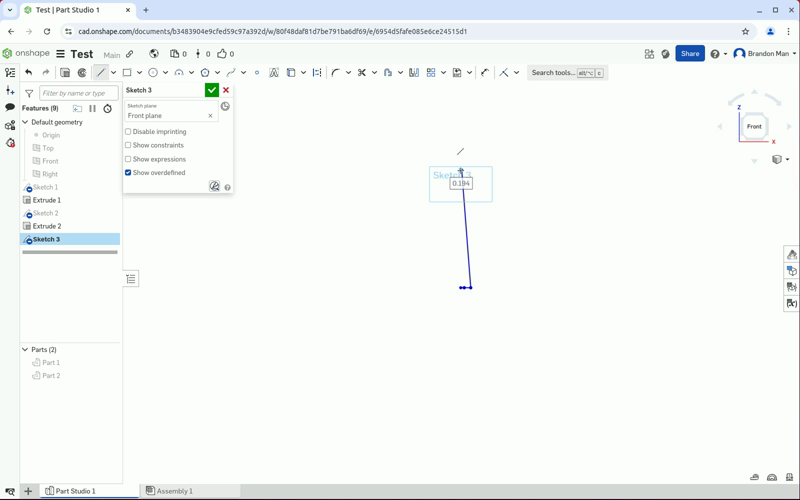
key_down(shift)
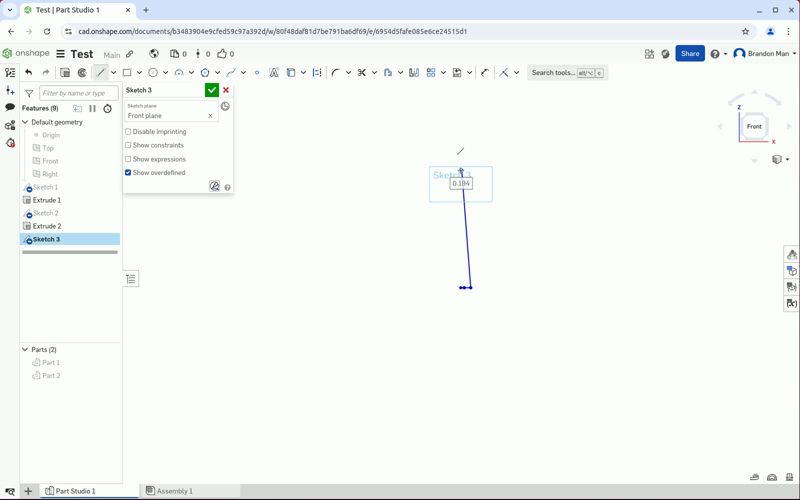
mouse_move(460, 287)
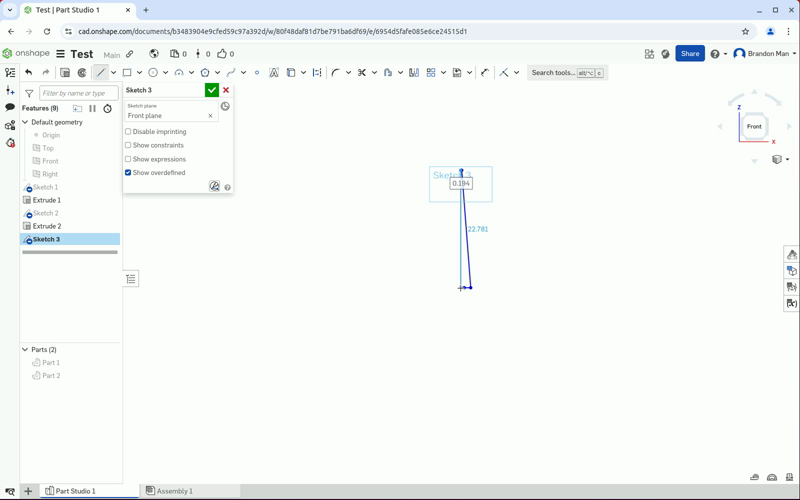
scroll(6)
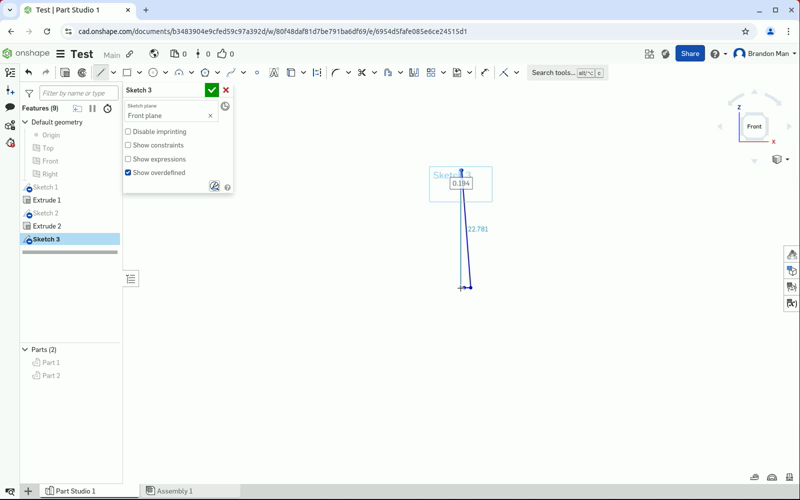
scroll(6)
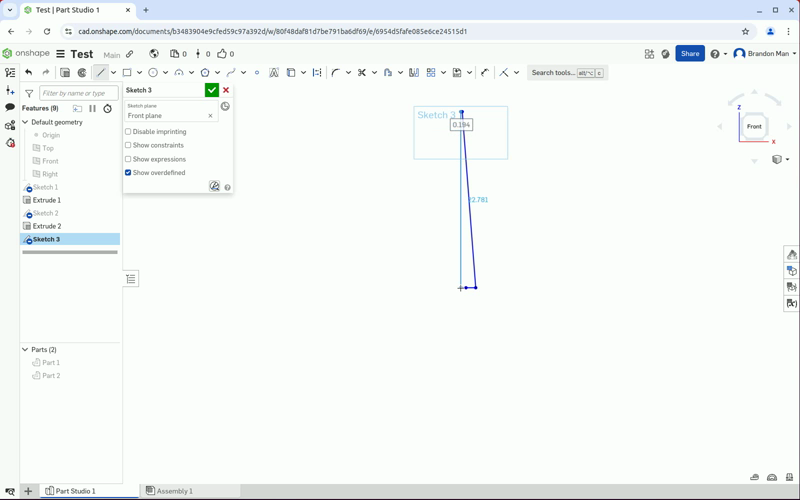
scroll(6)
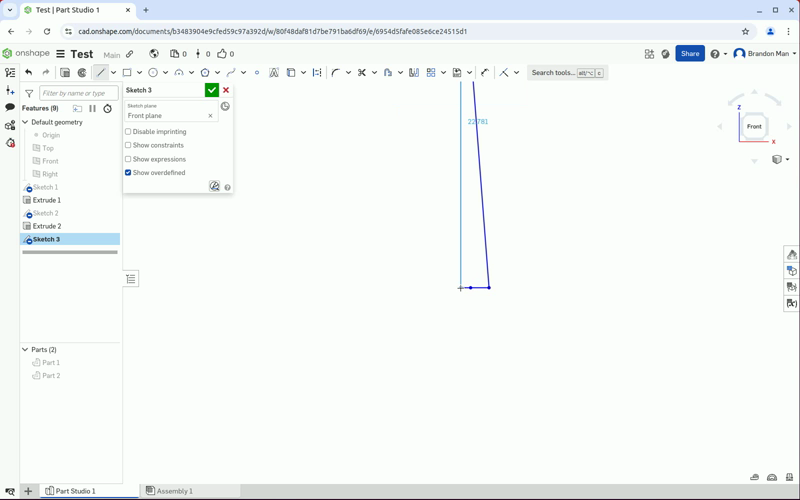
scroll(6)
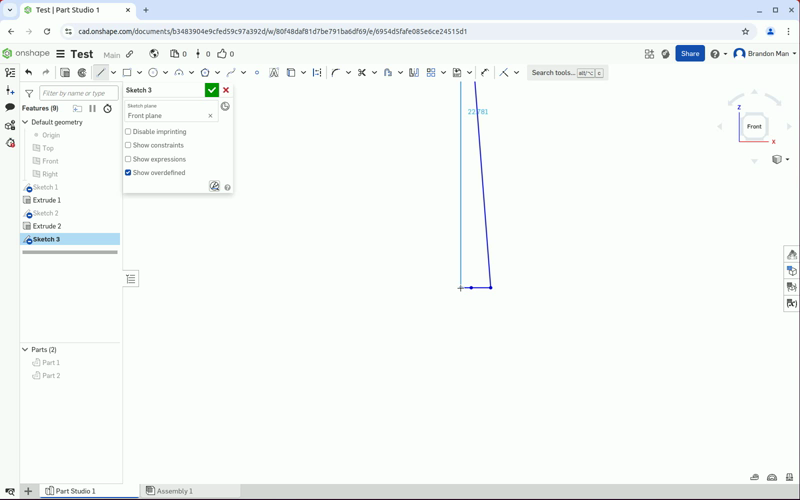
scroll(6)
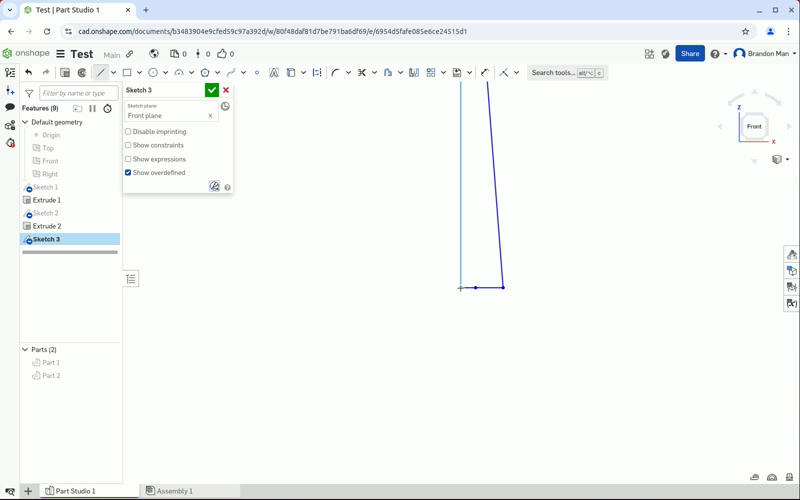
scroll(6)
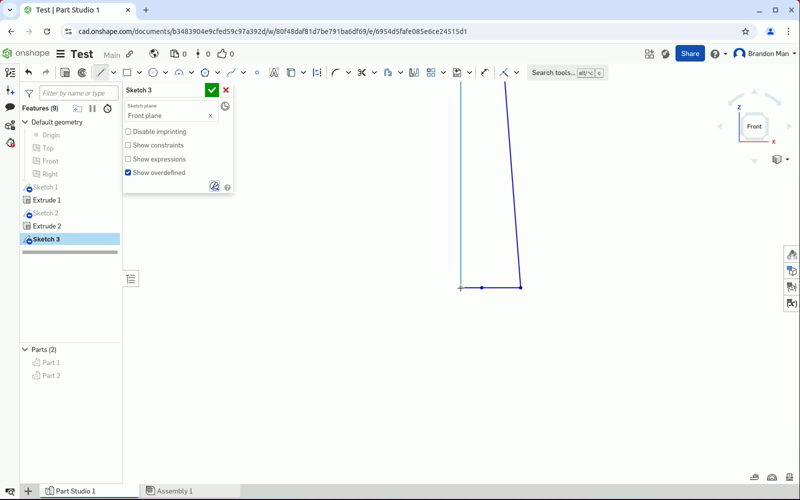
scroll(6)
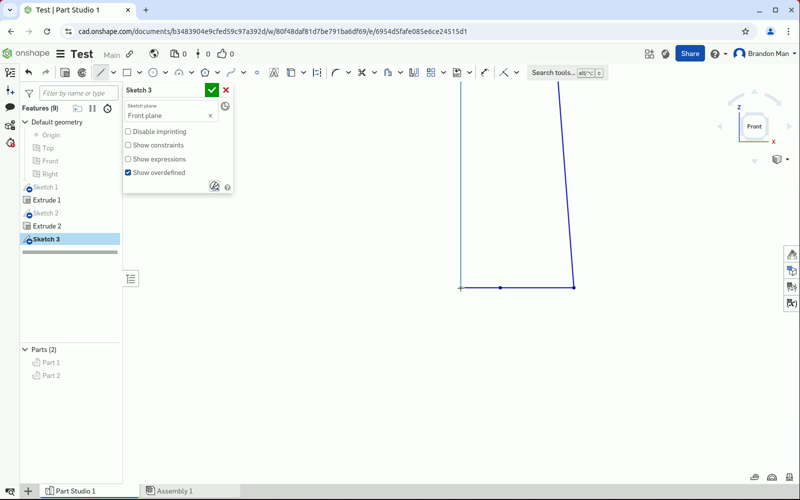
key_up(shift)
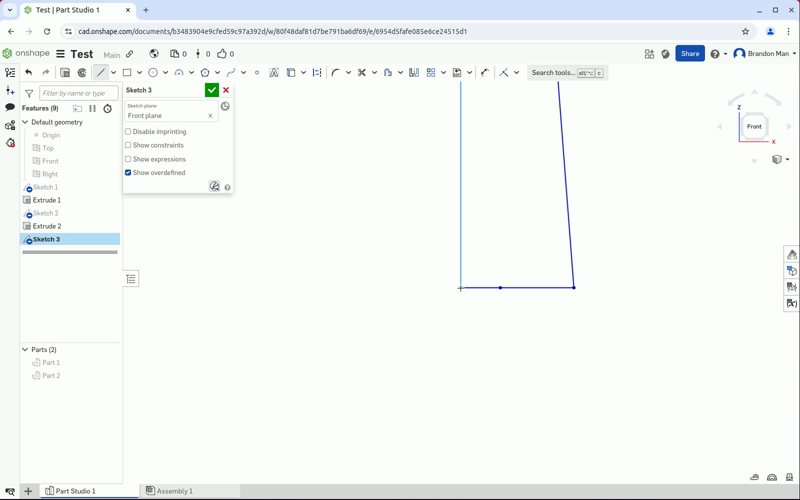
click(460, 287)
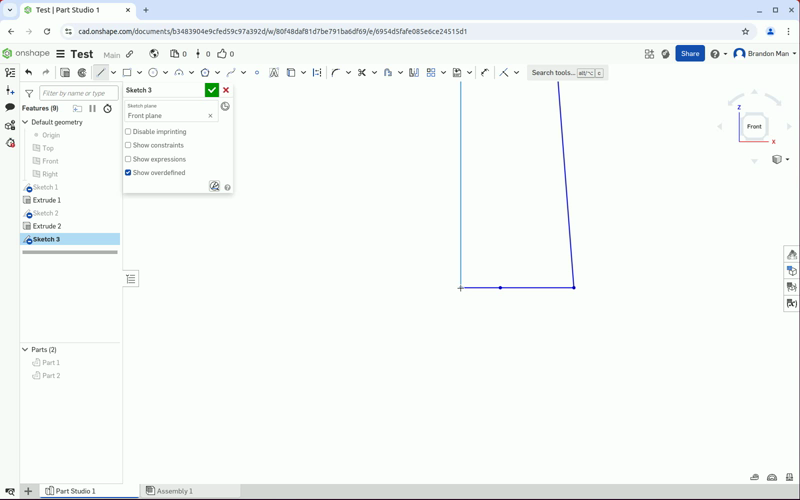
scroll(-6)
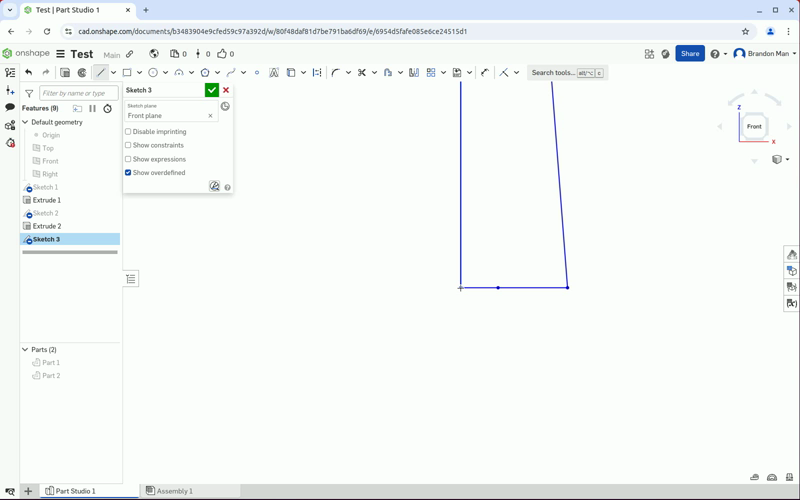
scroll(-6)
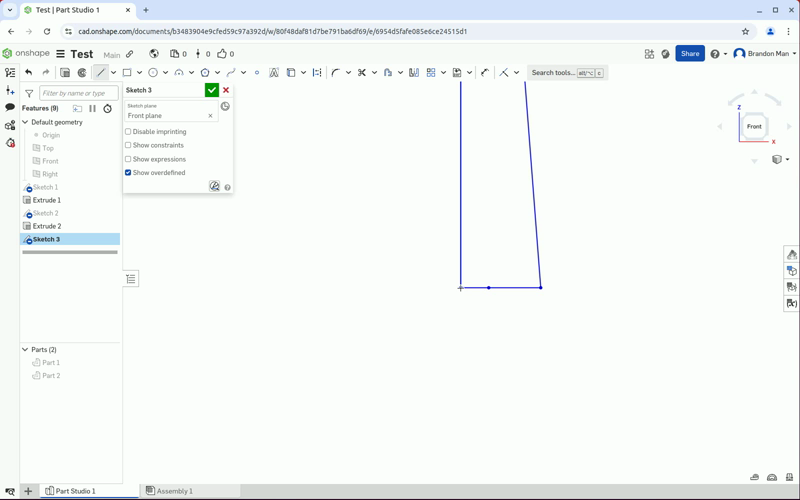
scroll(-6)
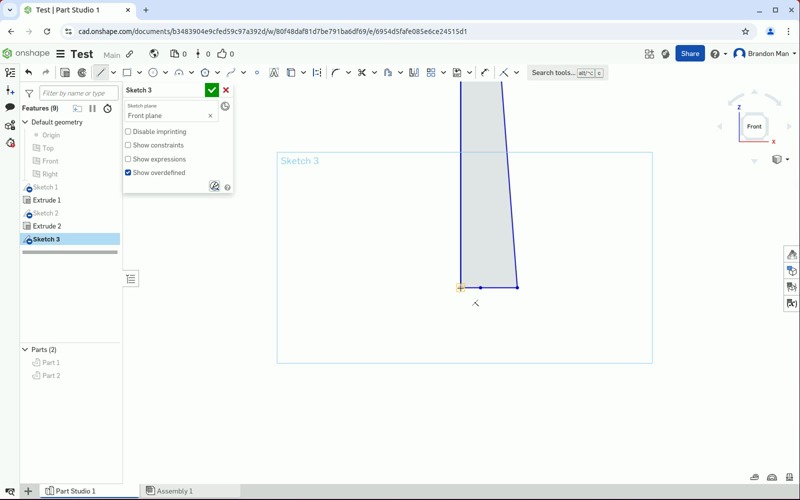
scroll(-6)
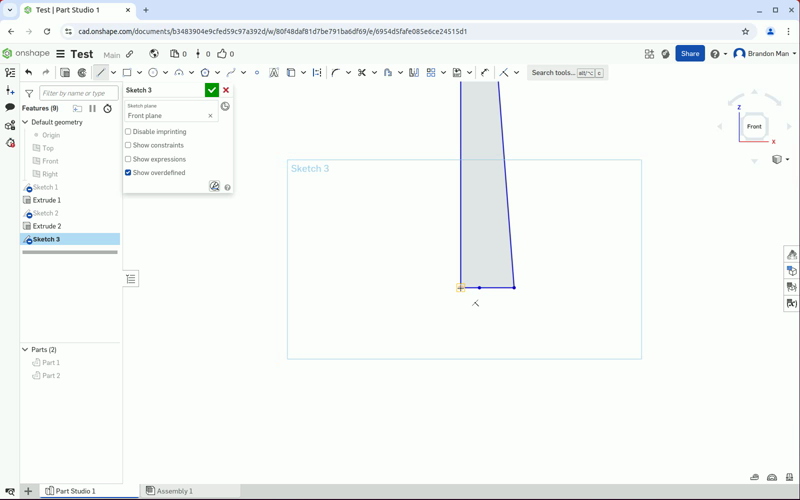
scroll(-6)
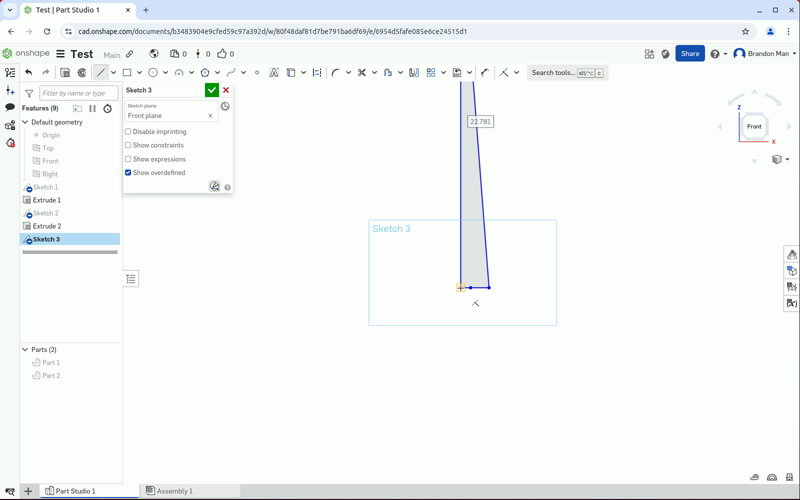
scroll(-6)
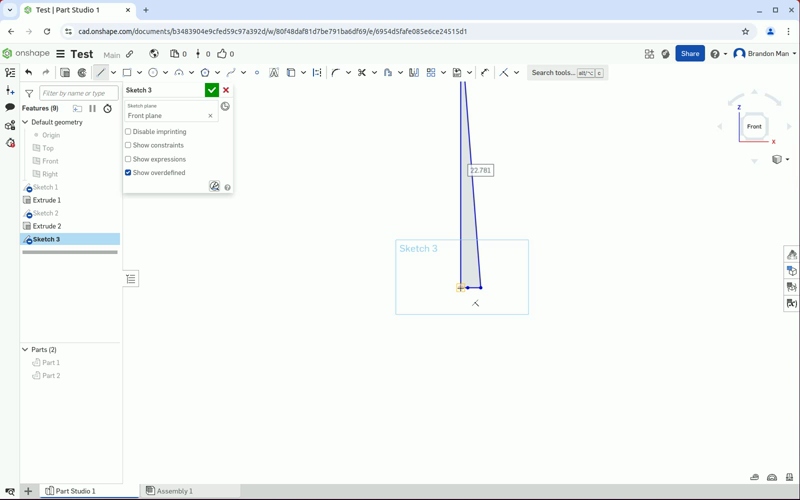
scroll(-6)
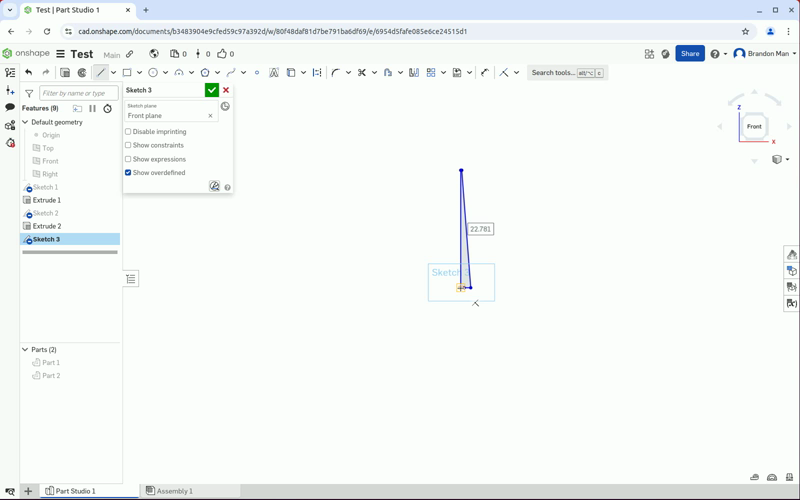
key(esc)
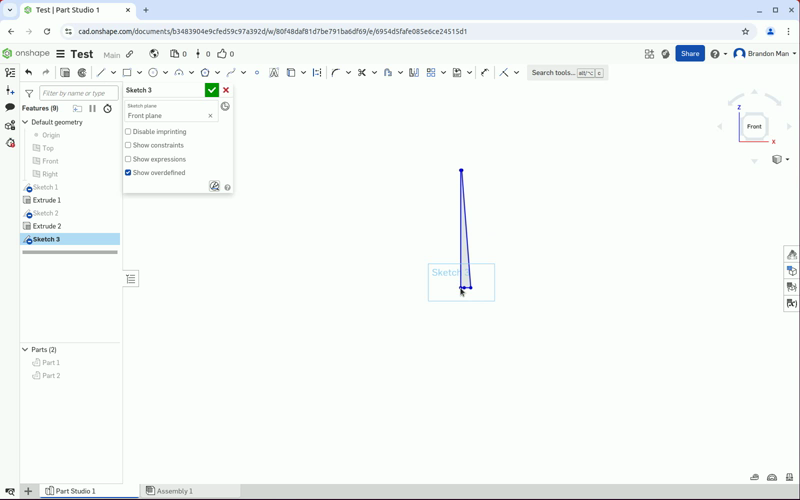
mouse_move(463, 278)
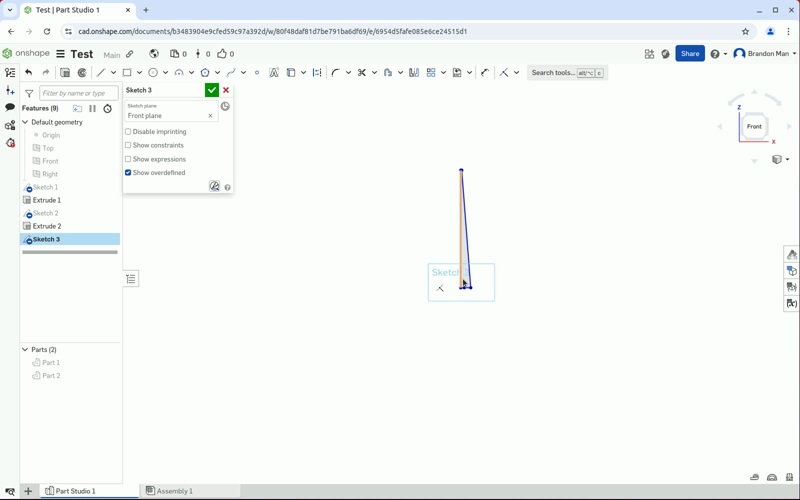
scroll(6)
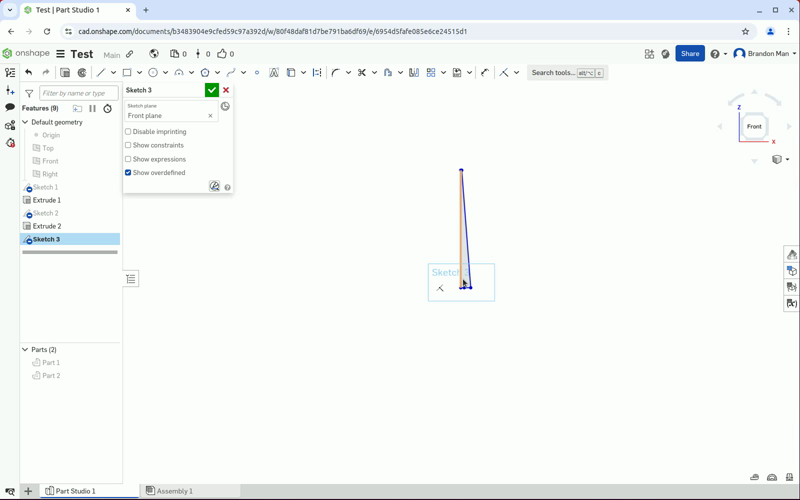
scroll(6)
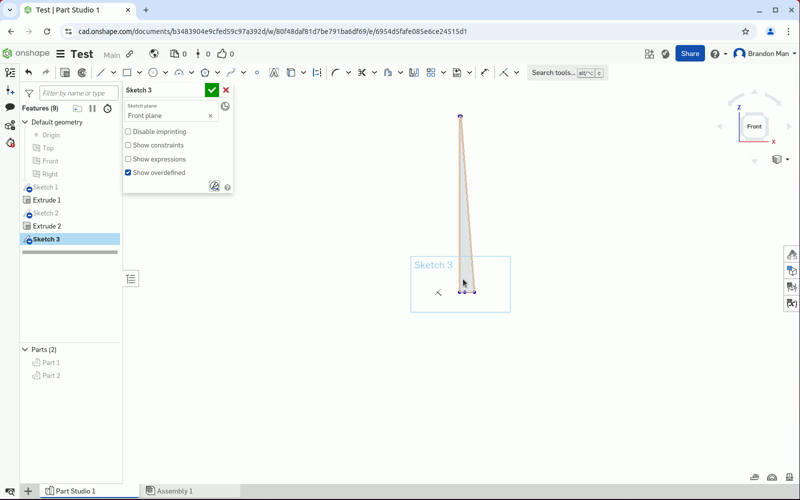
scroll(6)
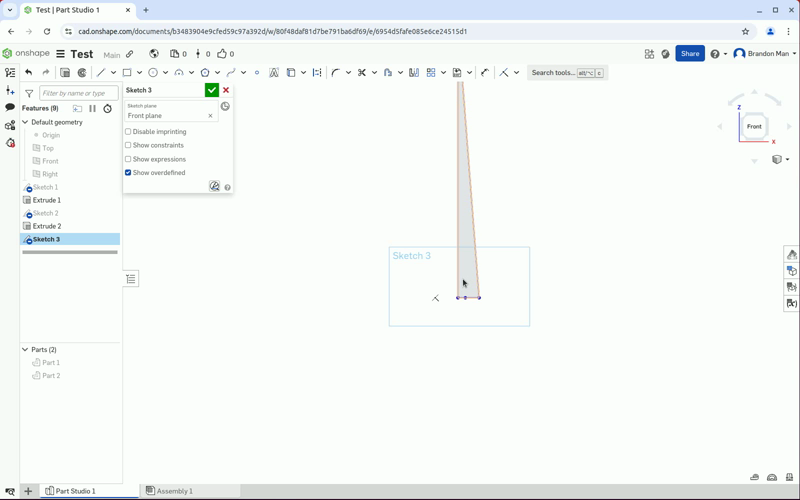
scroll(6)
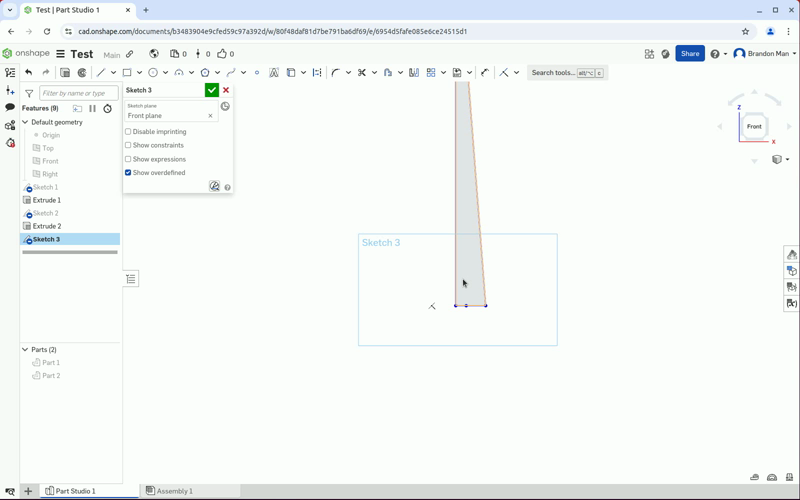
scroll(6)
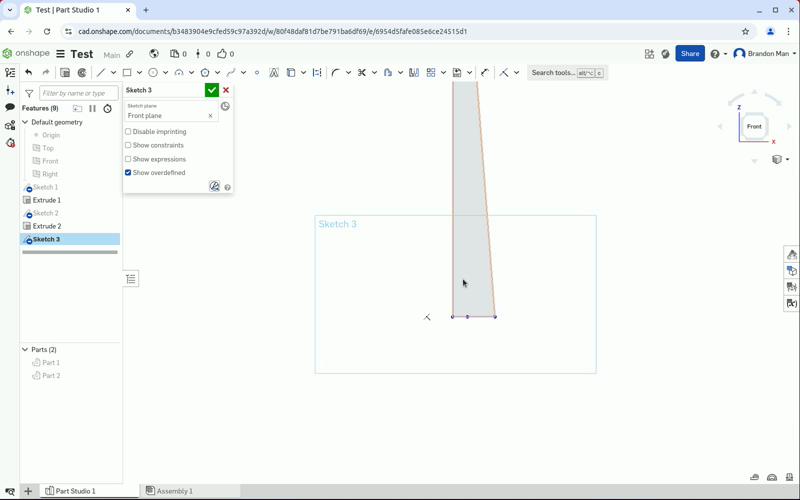
scroll(6)
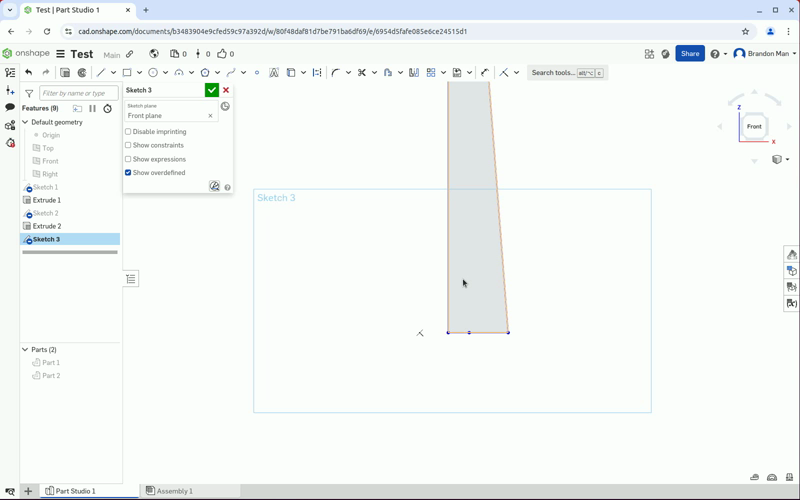
scroll(6)
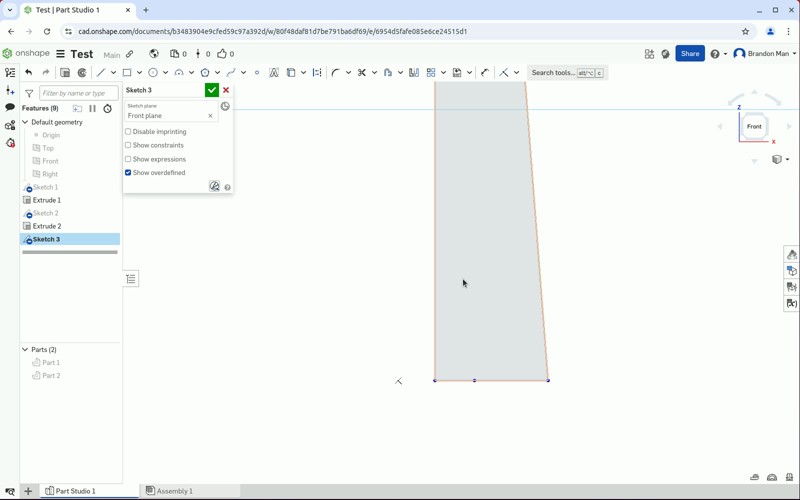
click(463, 278)
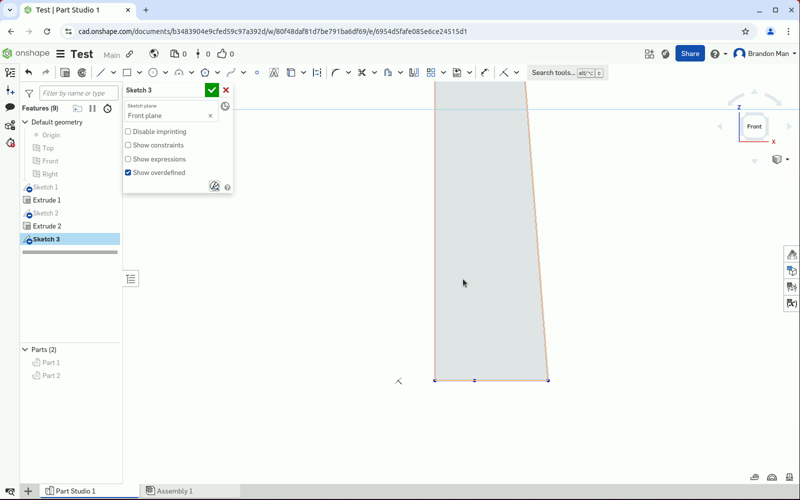
scroll(-6)
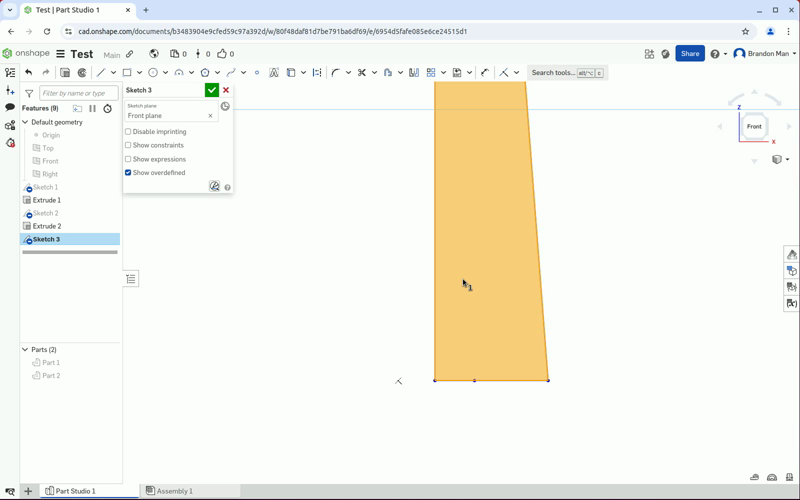
scroll(-6)
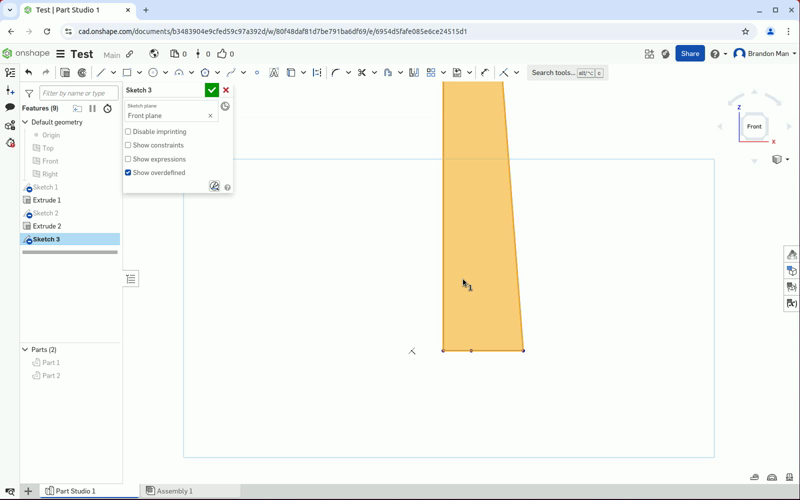
scroll(-6)
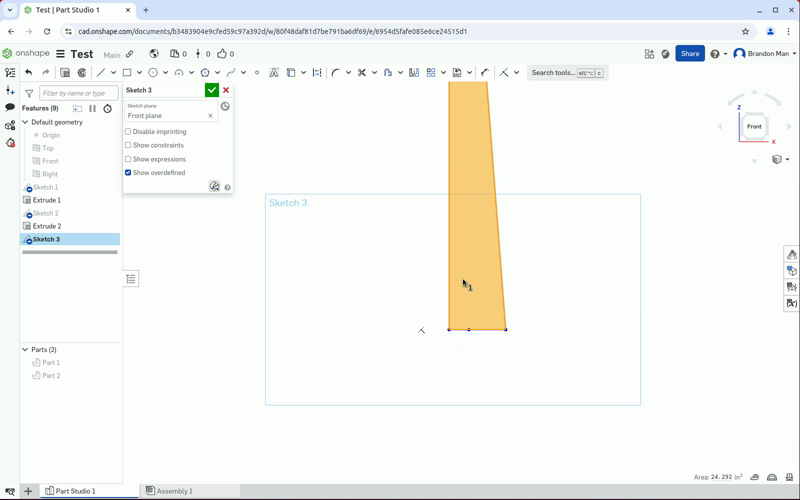
scroll(-6)
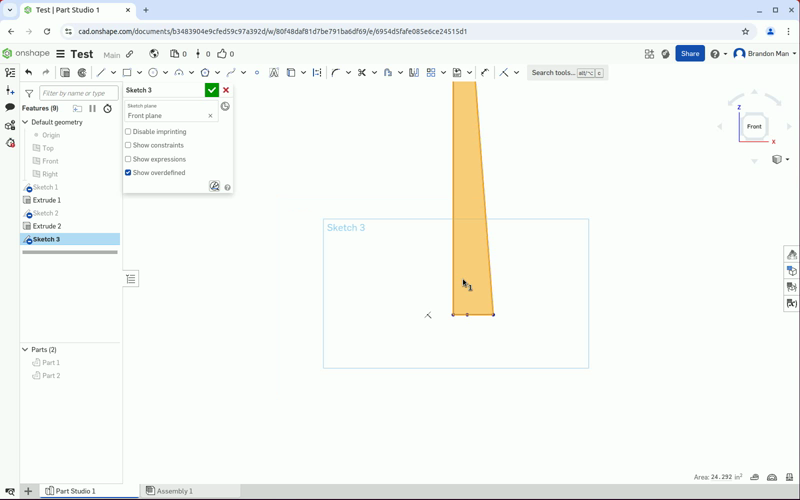
scroll(-6)
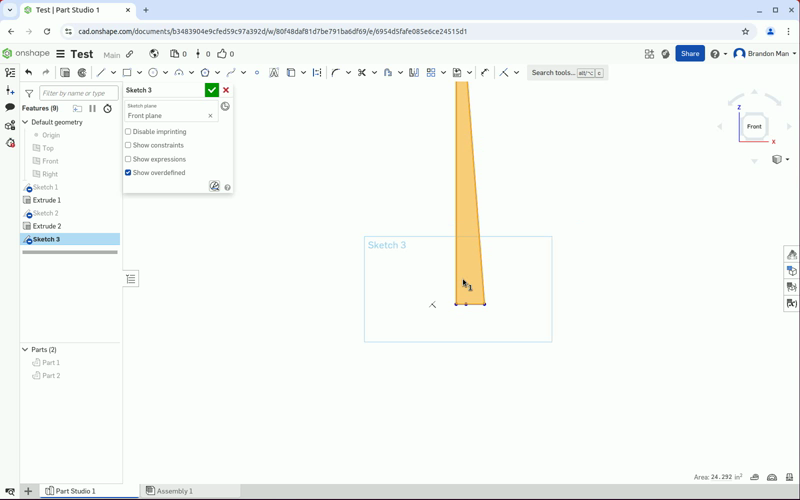
scroll(-6)
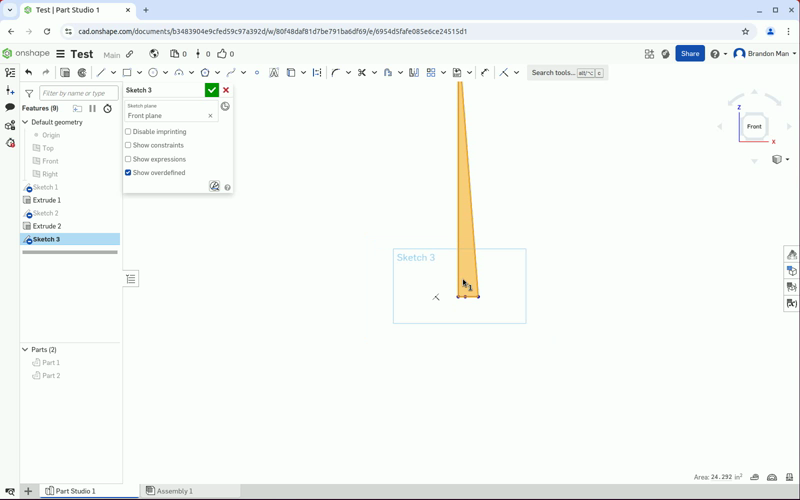
scroll(-6)
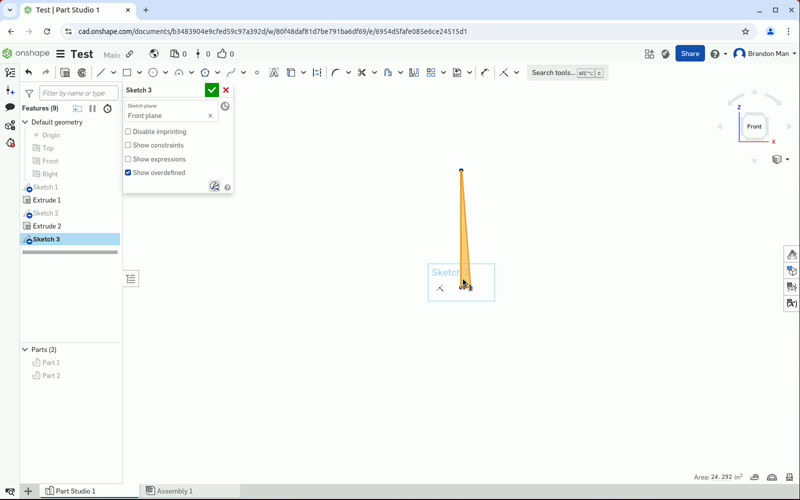
mouse_move(73, 352)
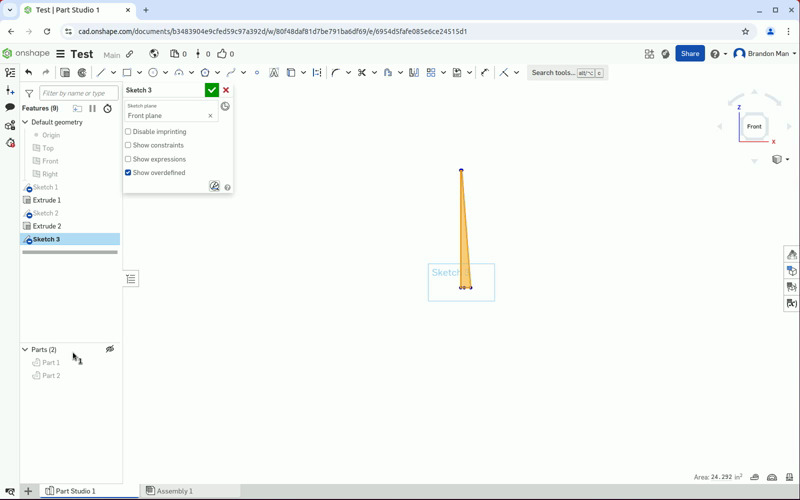
key(shift+y)
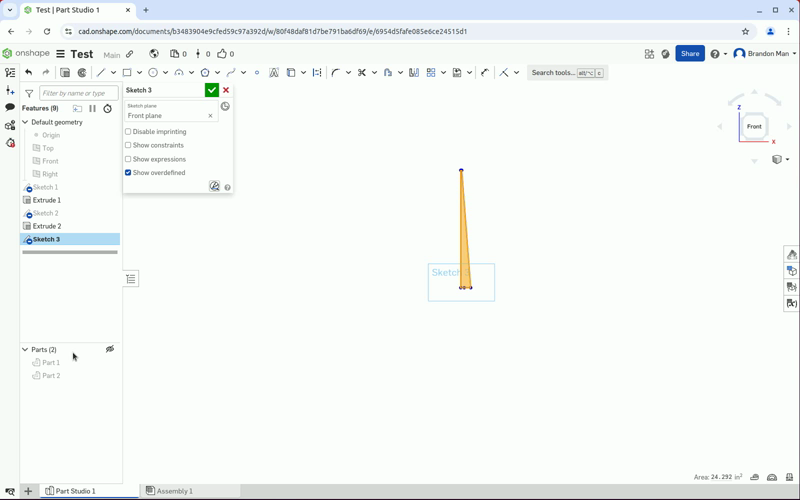
key(shift+e)
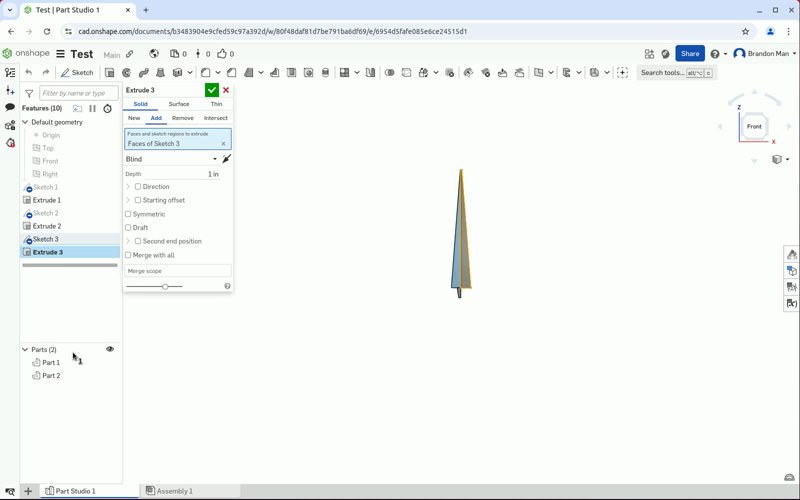
mouse_move(143, 106)
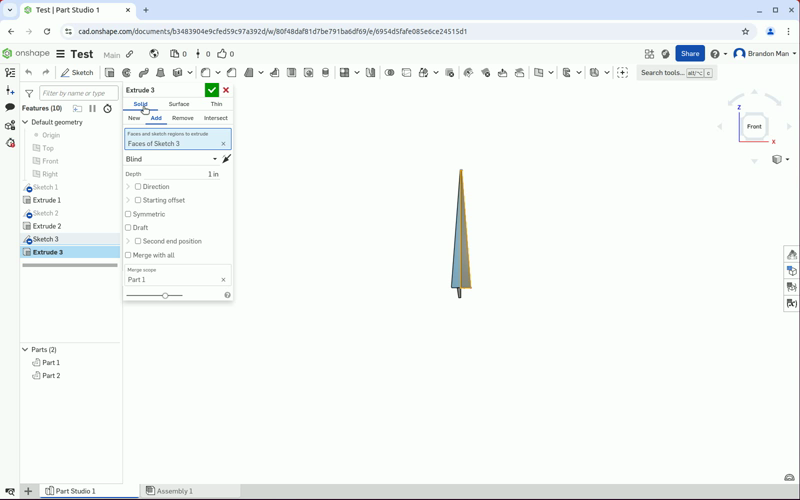
click(143, 106)
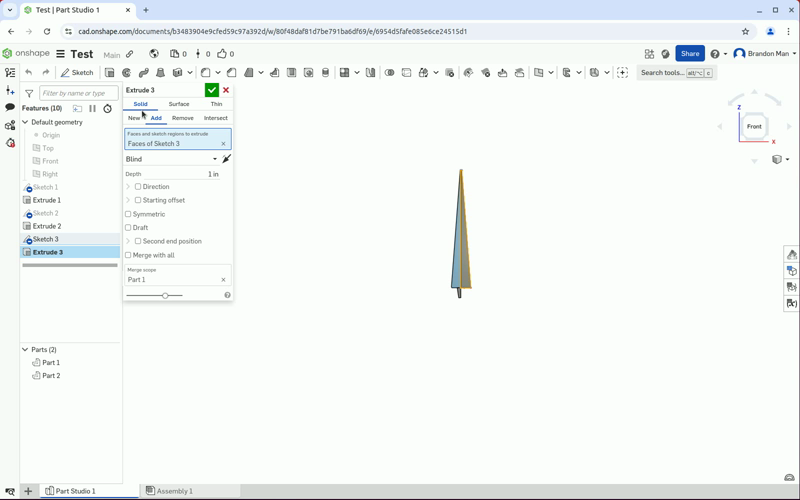
mouse_move(137, 120)
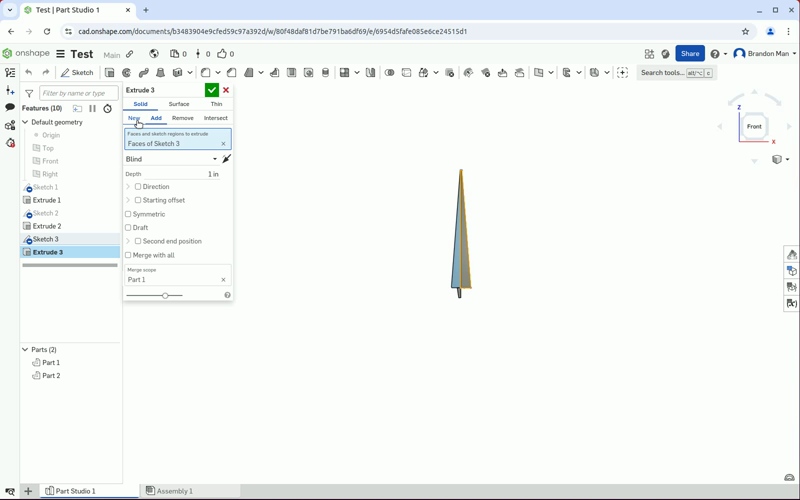
click(137, 120)
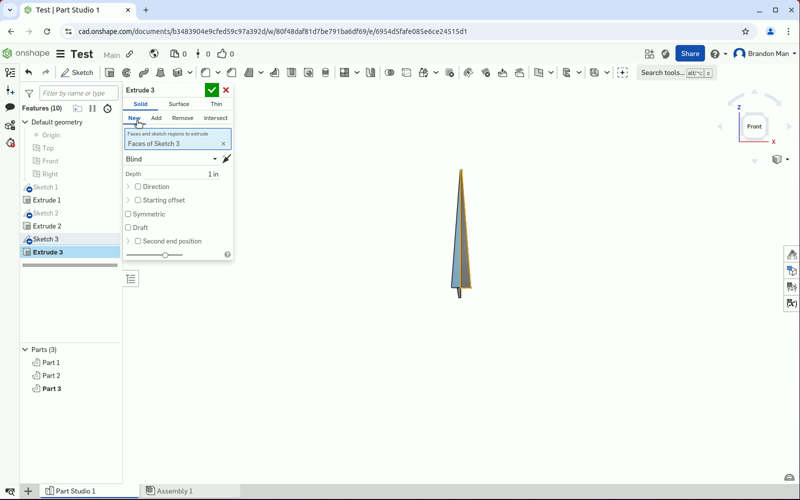
key(tab, 4)
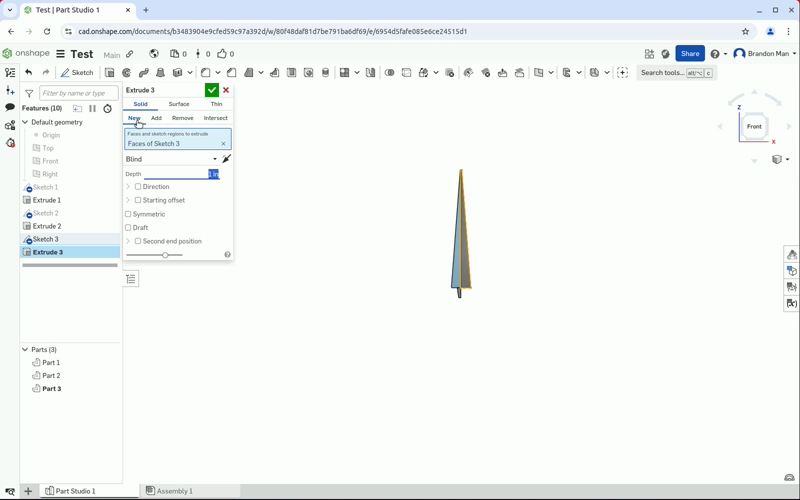
text(0.241)
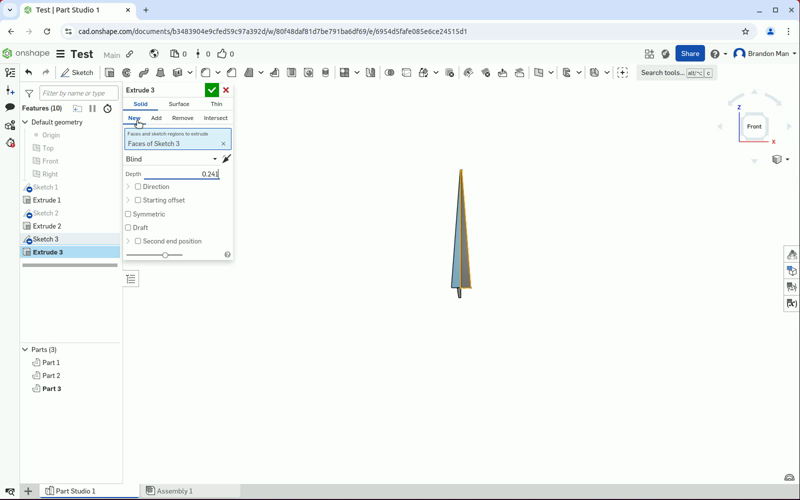
key(enter)
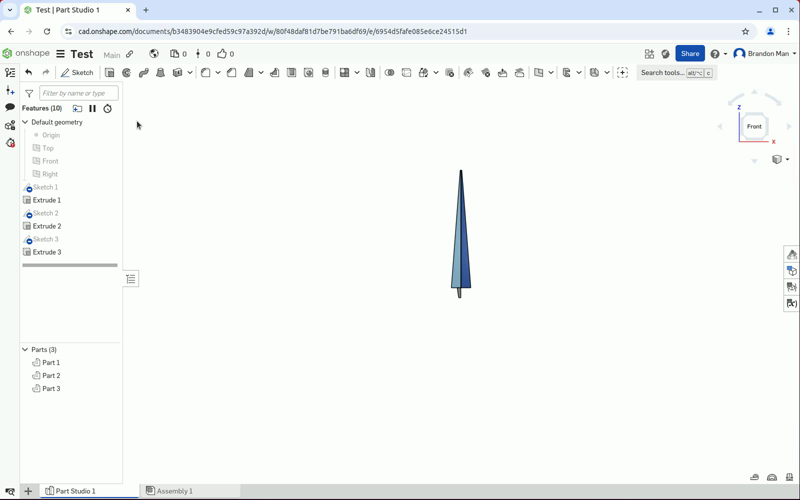
key(shift+h)
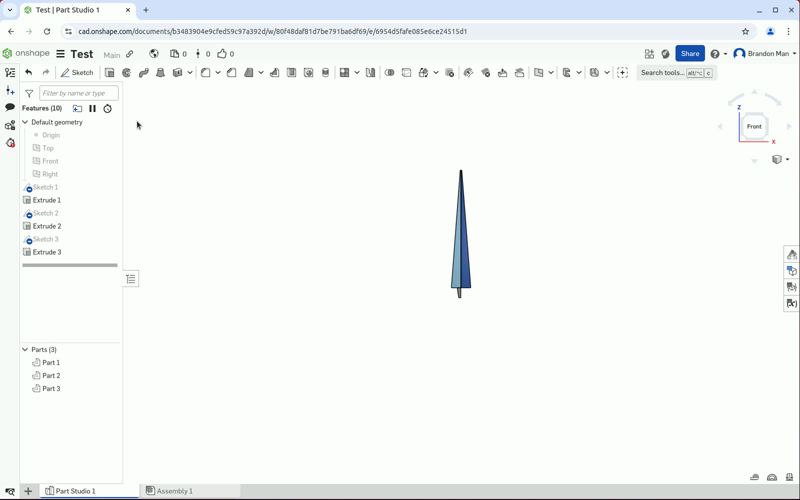
key(shift+h)
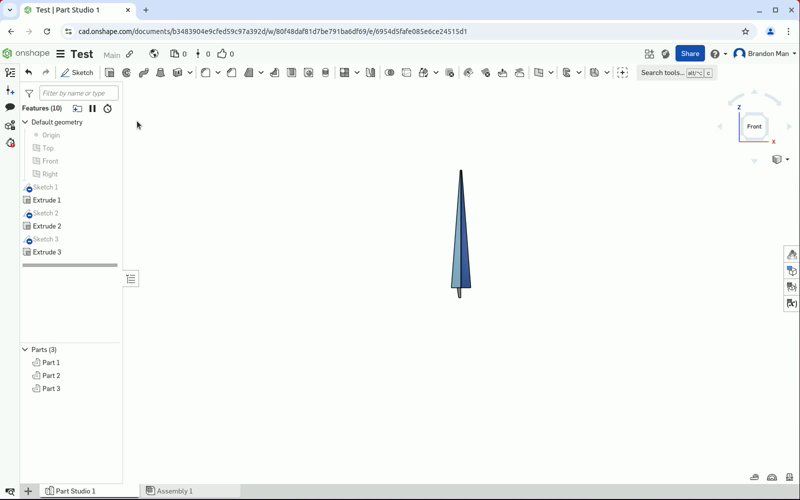
mouse_move(73, 189)
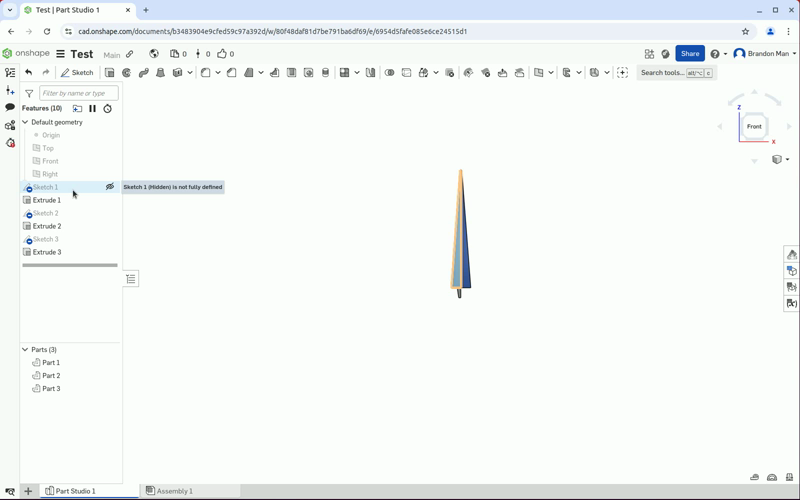
click(73, 189)
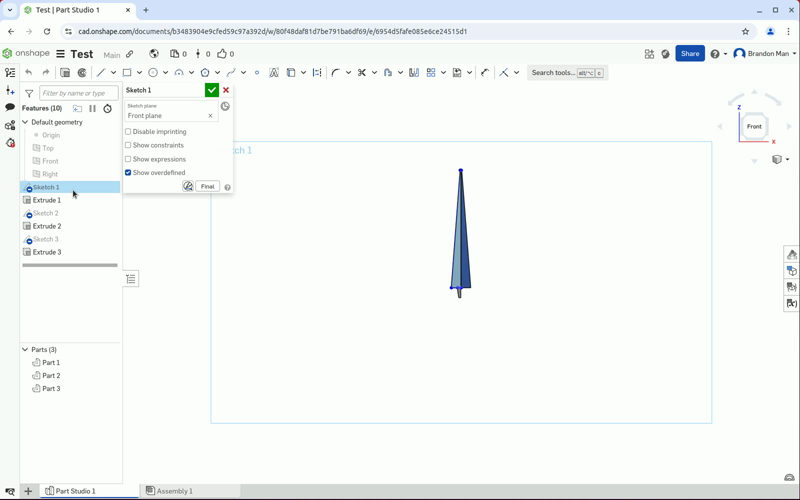
mouse_move(229, 92)
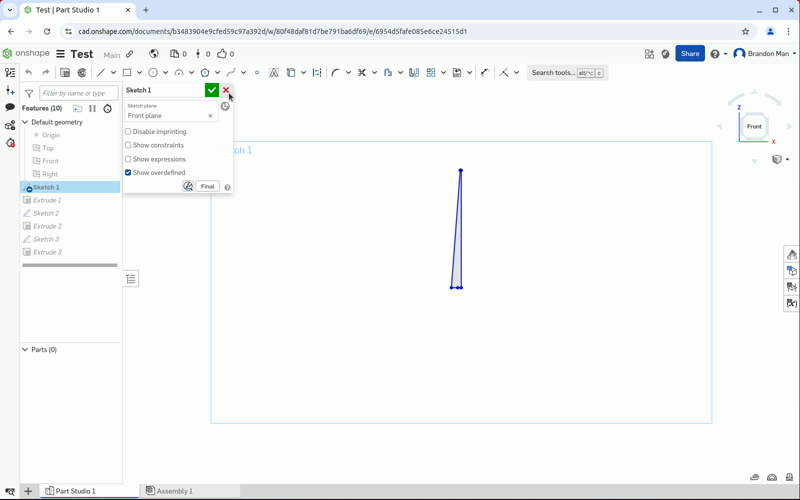
click(229, 92)
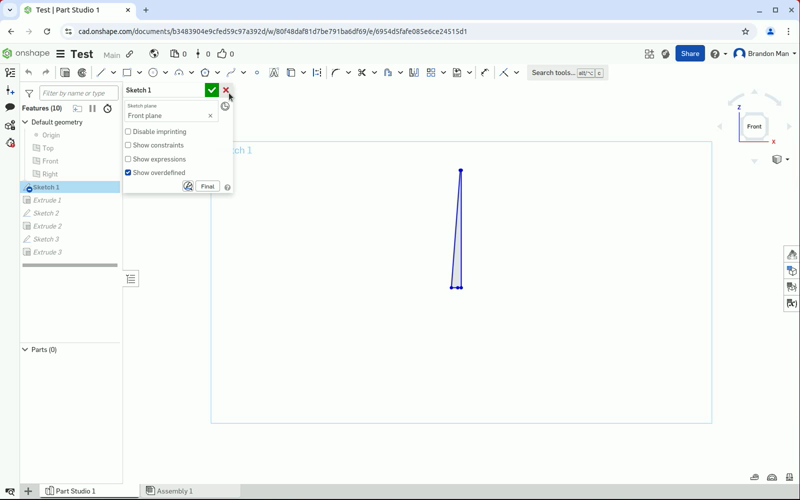
key(shift+s)
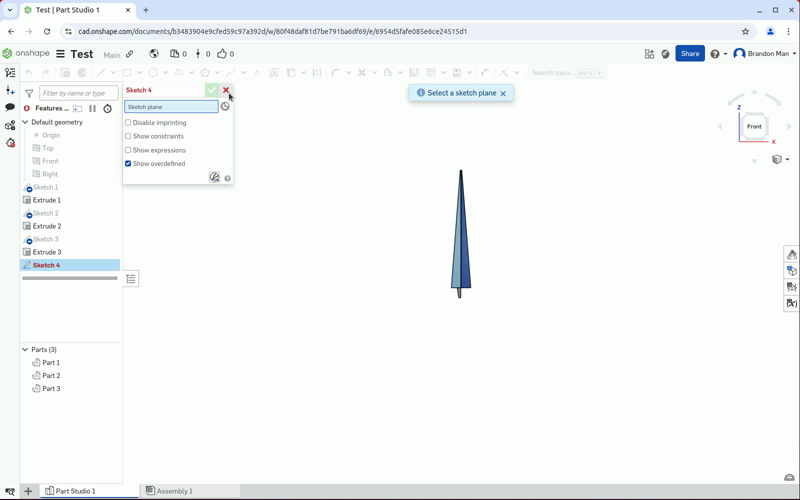
mouse_move(73, 163)
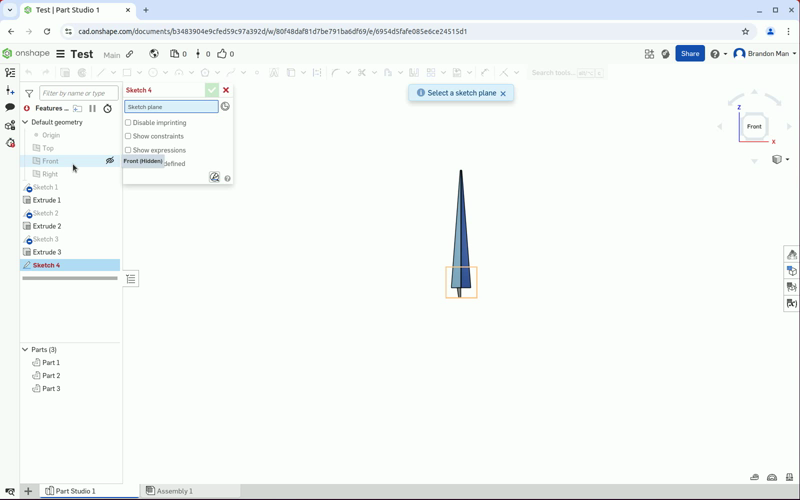
click(73, 163)
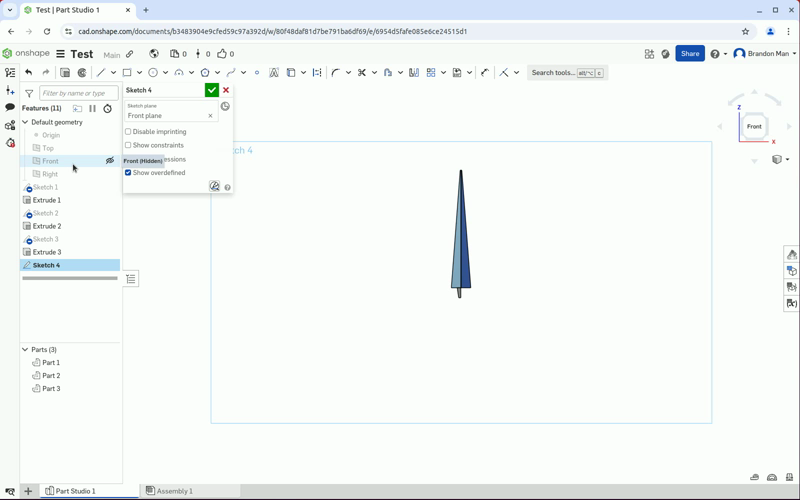
mouse_move(73, 352)
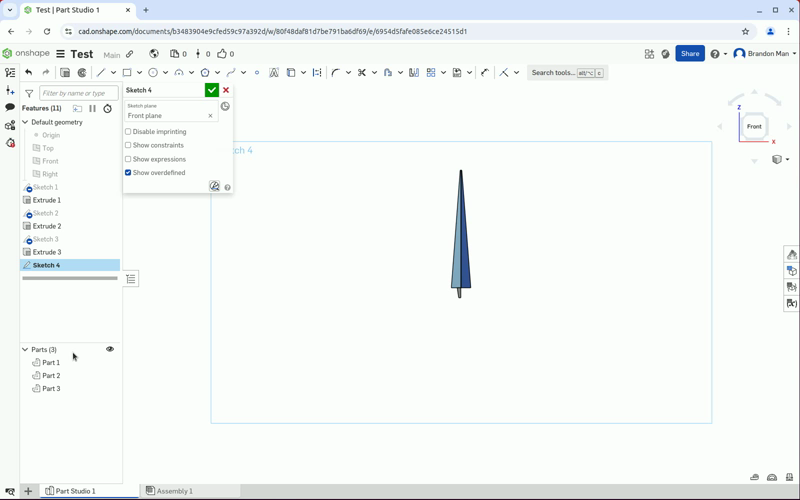
key(y)
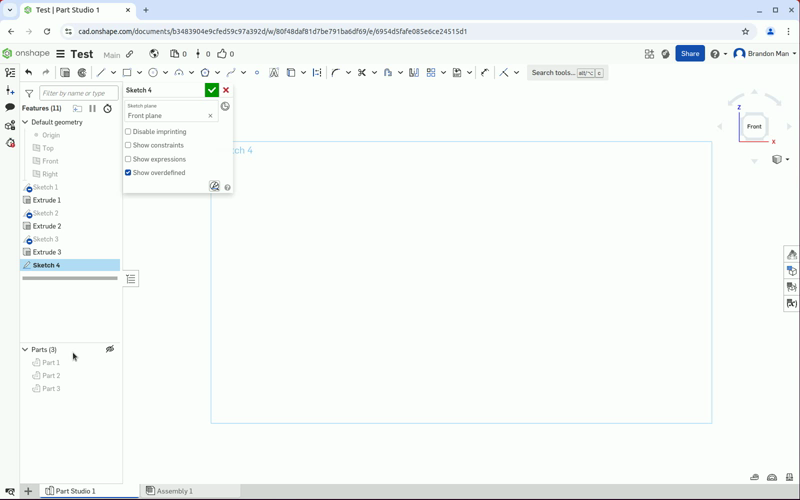
key(l)
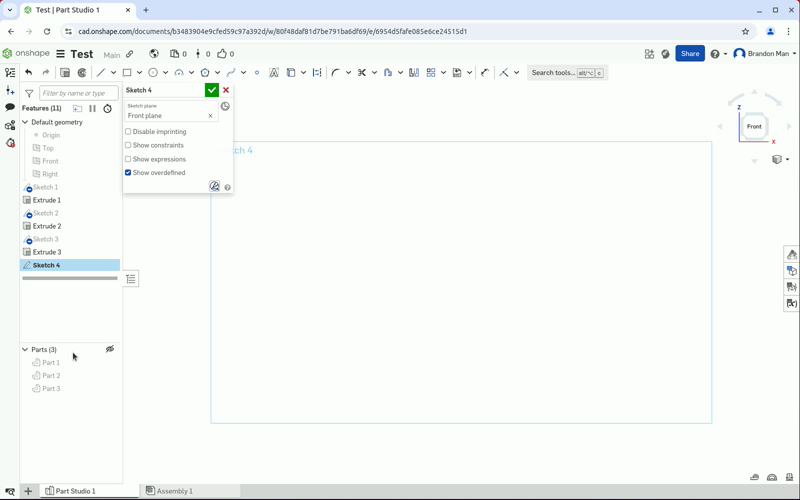
key_down(shift)
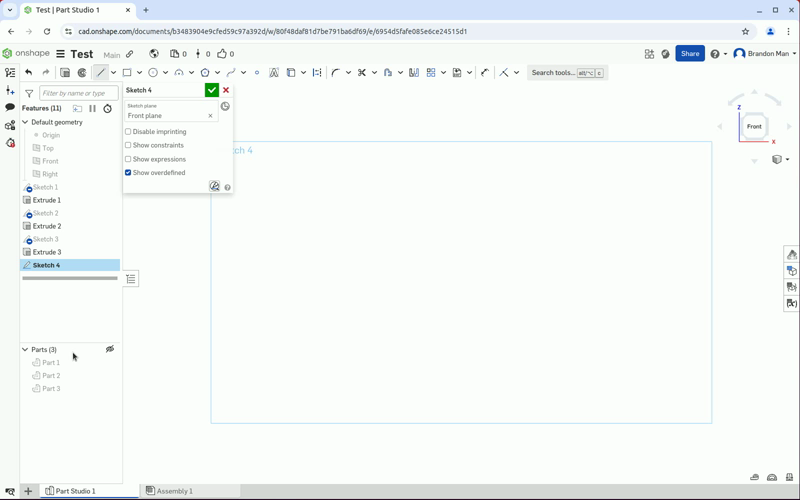
mouse_move(460, 297)
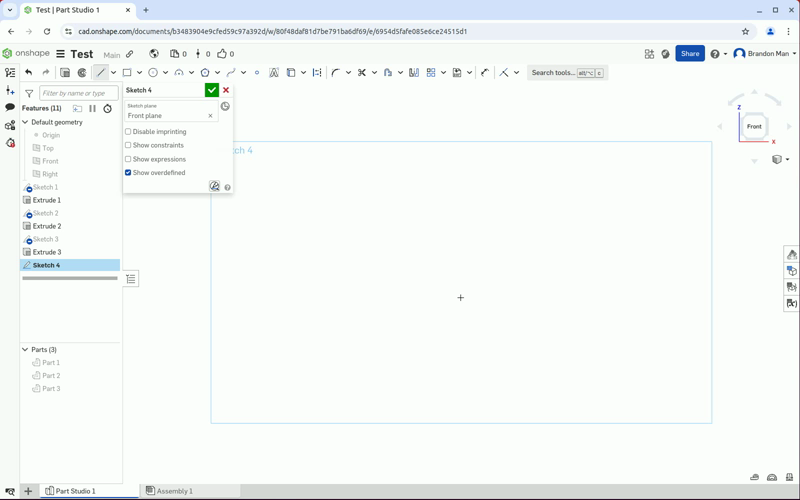
click(460, 297)
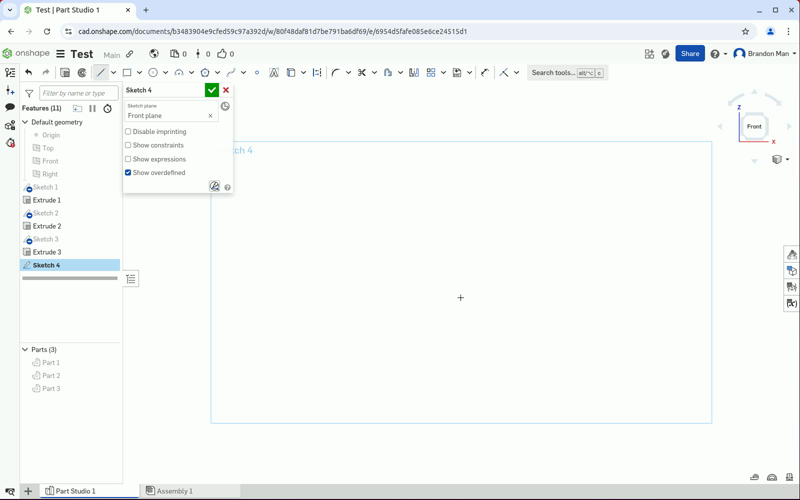
key_up(shift)
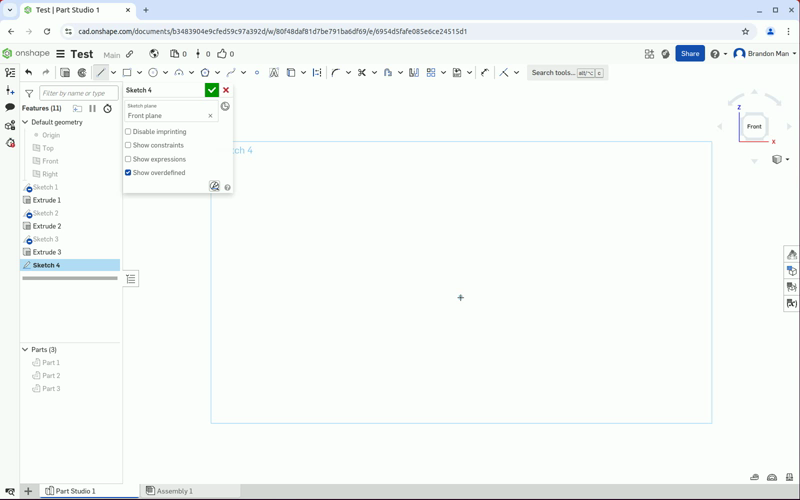
key_down(shift)
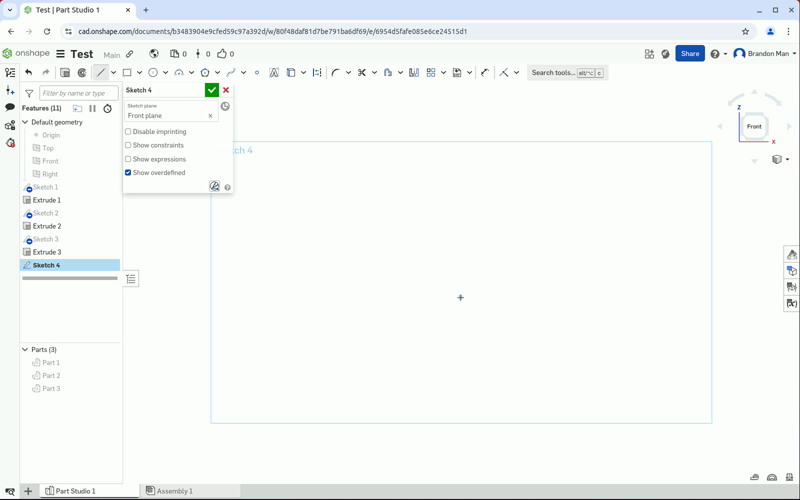
mouse_move(490, 297)
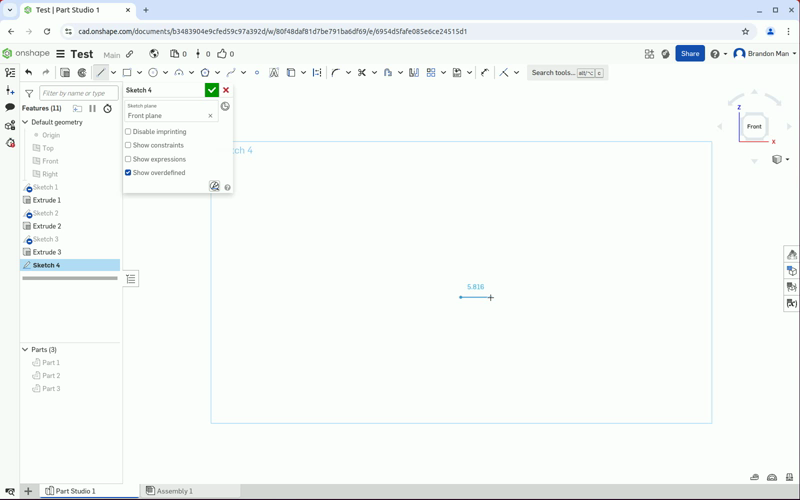
mouse_move(462, 297)
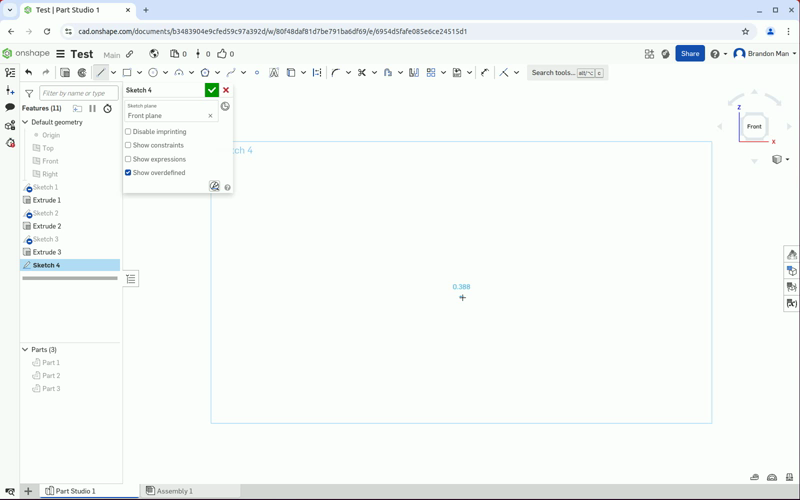
scroll(6)
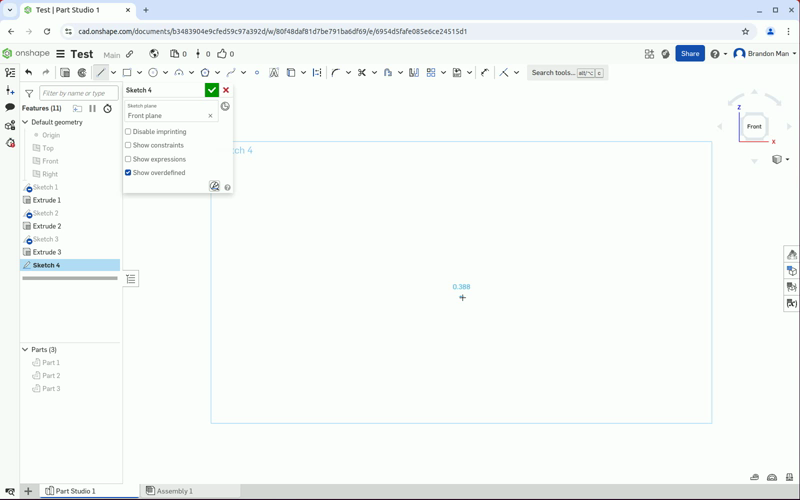
scroll(6)
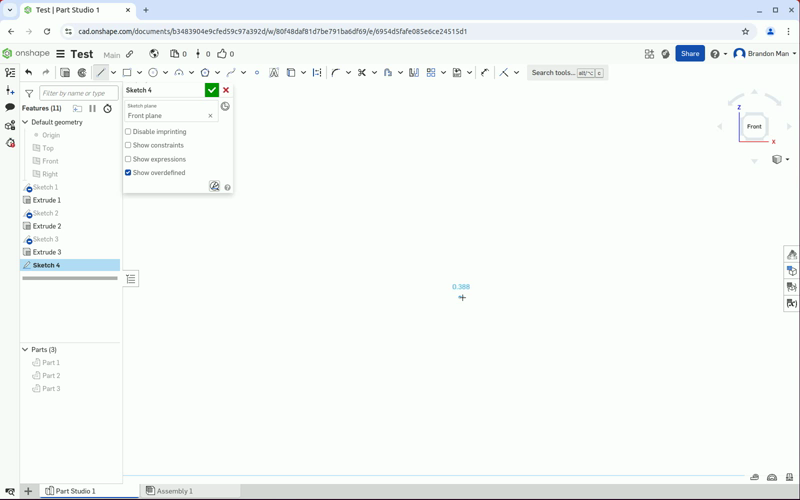
scroll(6)
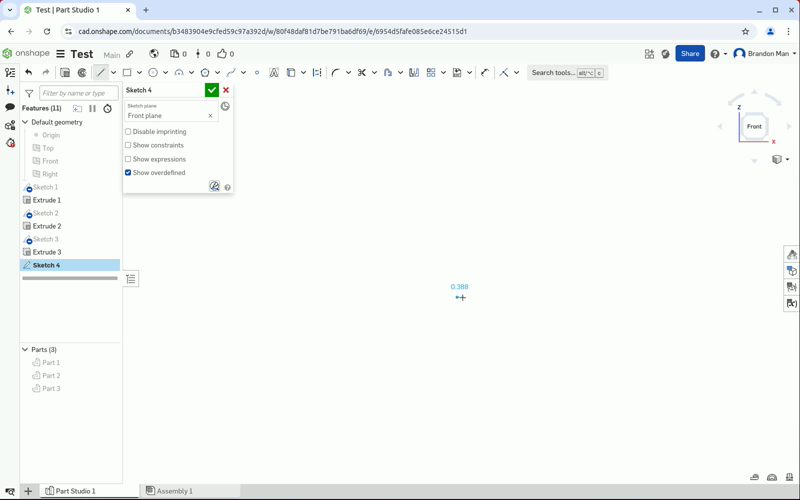
scroll(6)
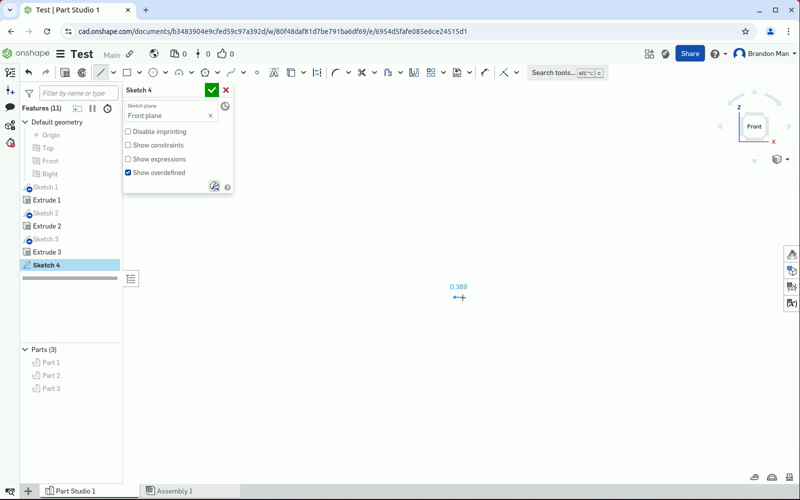
scroll(6)
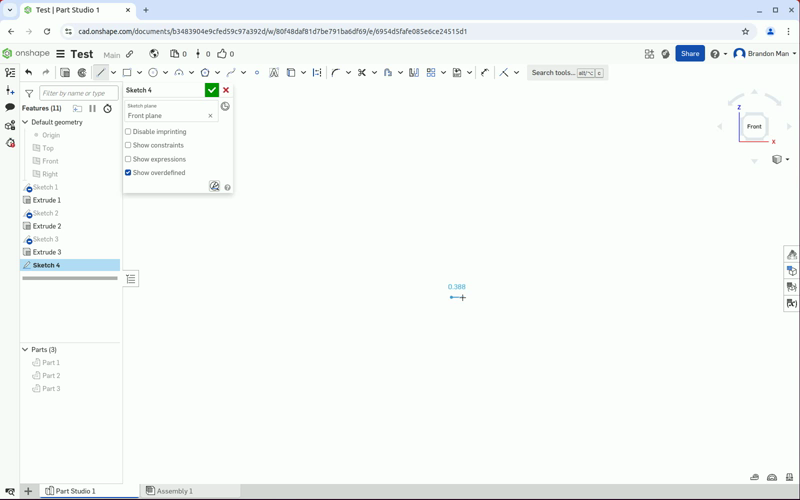
scroll(6)
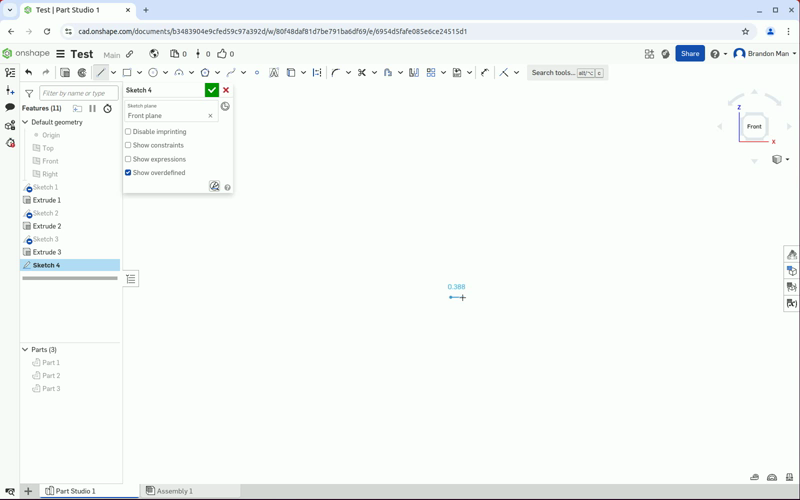
scroll(6)
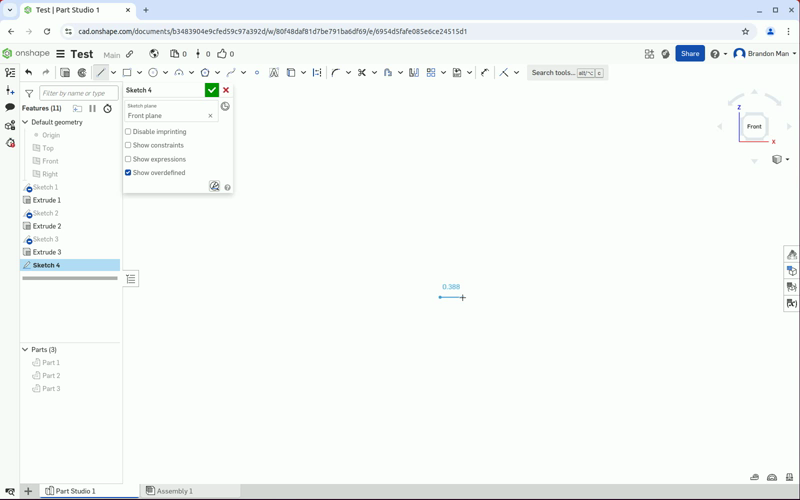
click(462, 297)
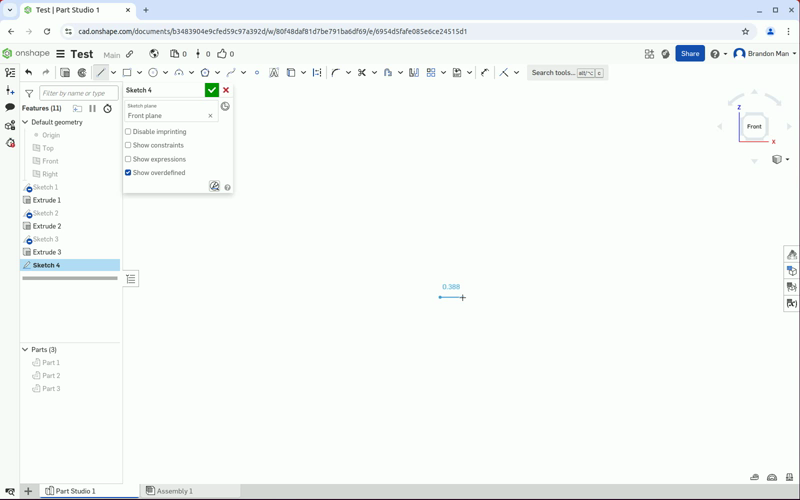
scroll(-6)
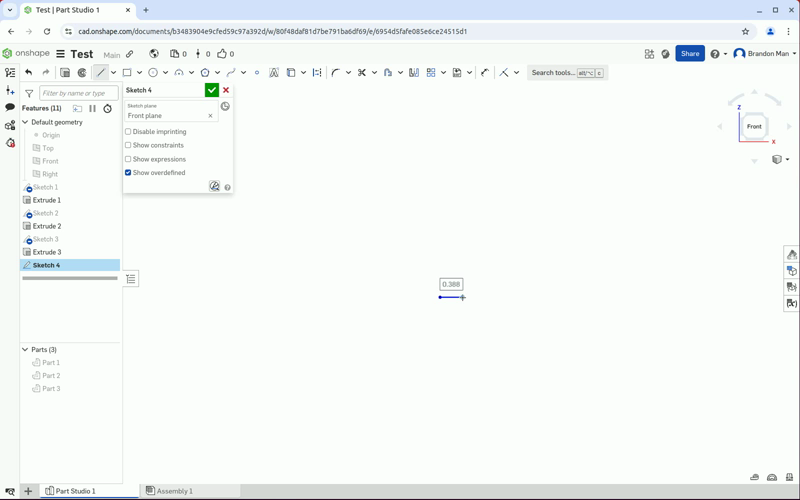
scroll(-6)
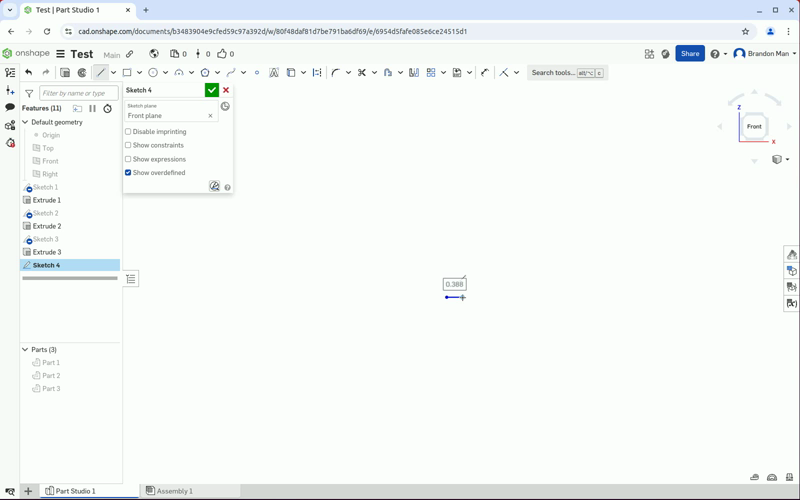
scroll(-6)
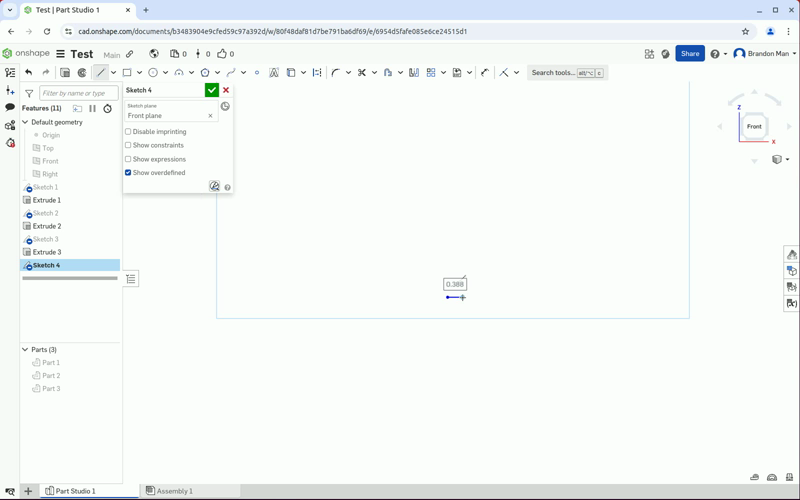
scroll(-6)
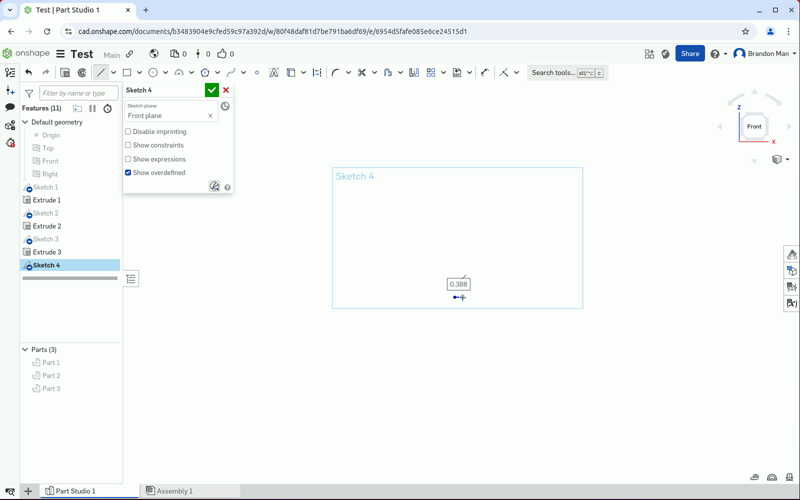
scroll(-6)
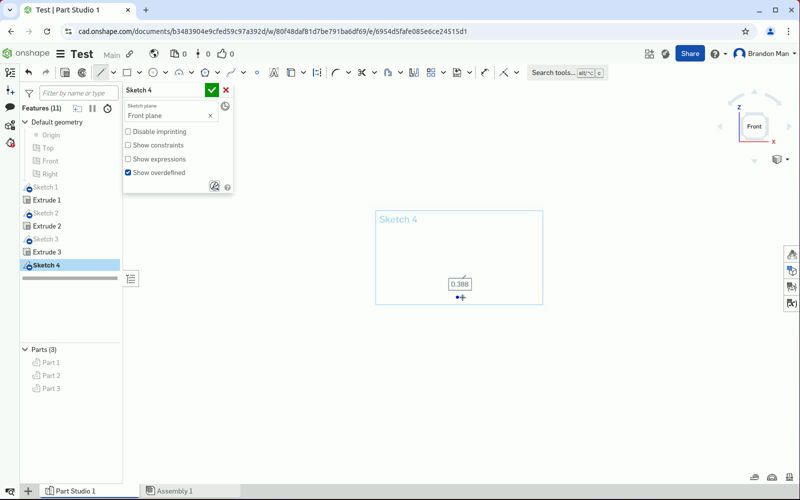
scroll(-6)
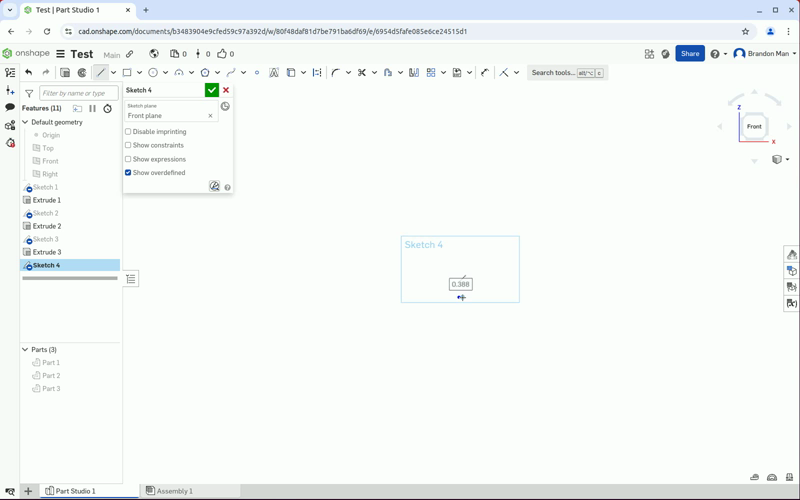
scroll(-6)
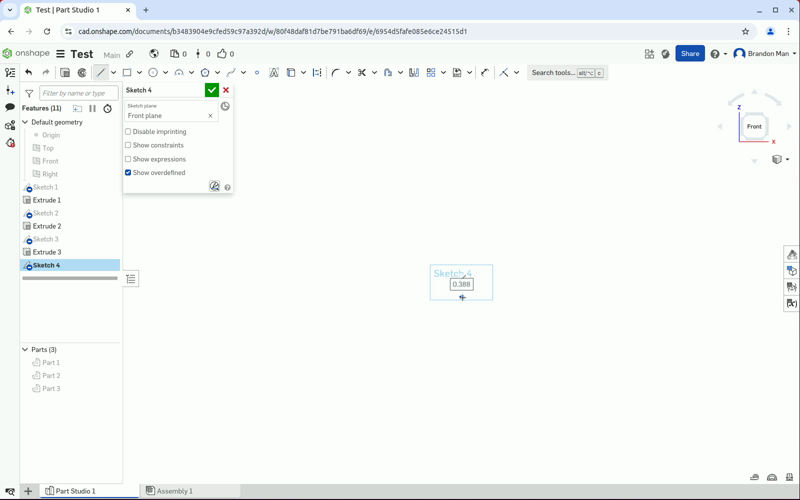
key_up(shift)
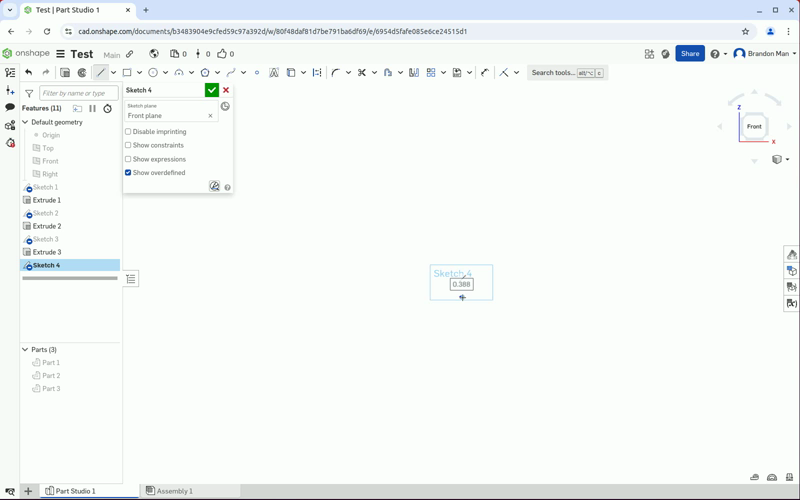
key_down(shift)
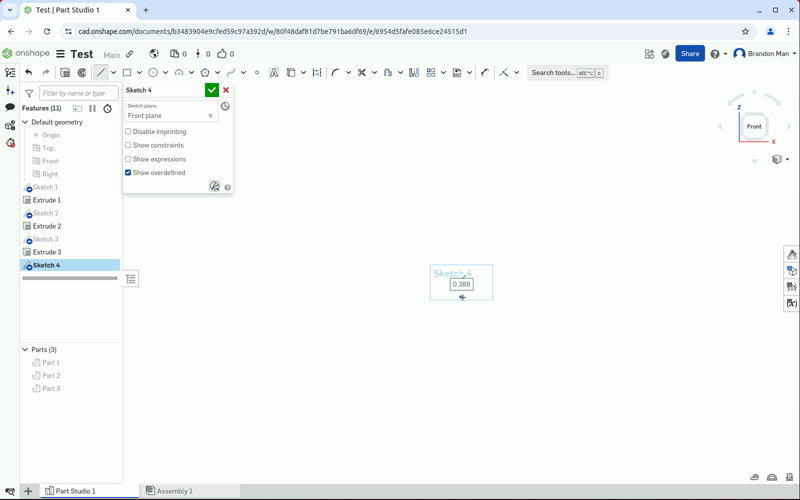
mouse_move(492, 297)
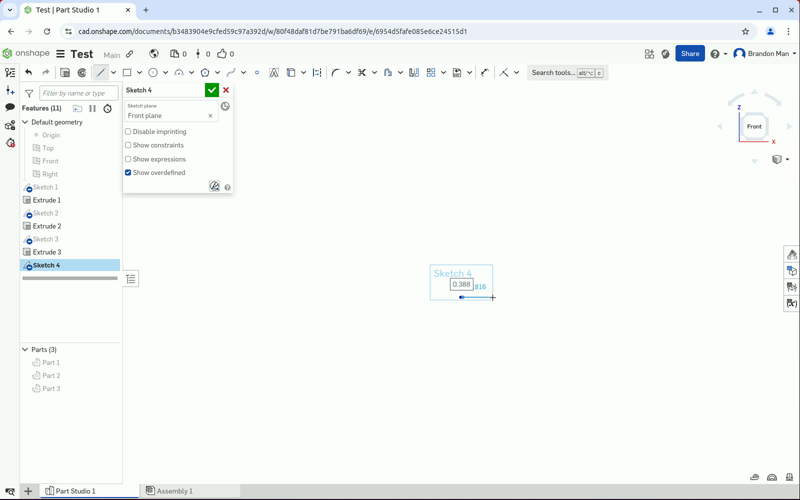
mouse_move(464, 286)
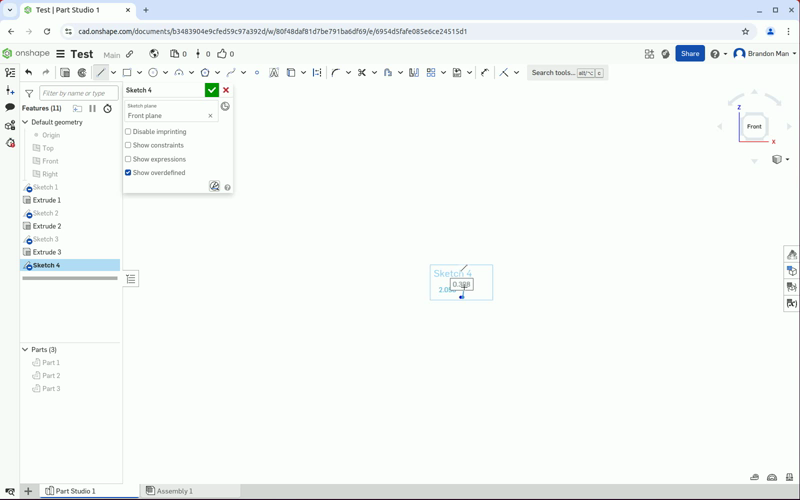
click(464, 286)
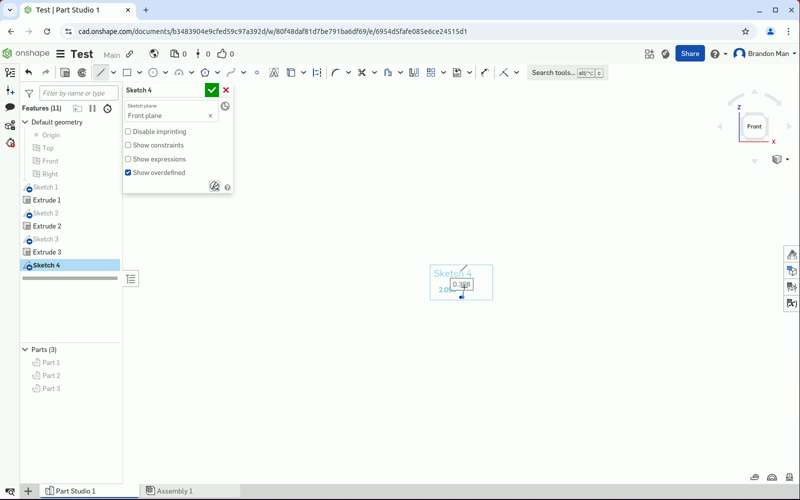
key_up(shift)
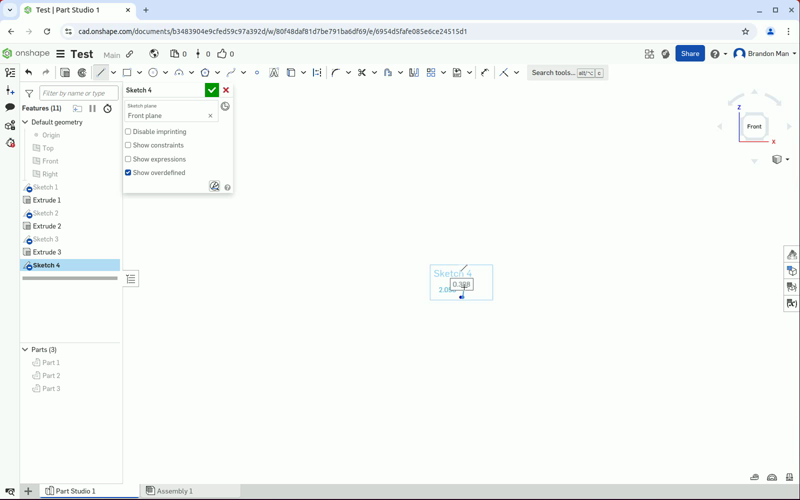
key_down(shift)
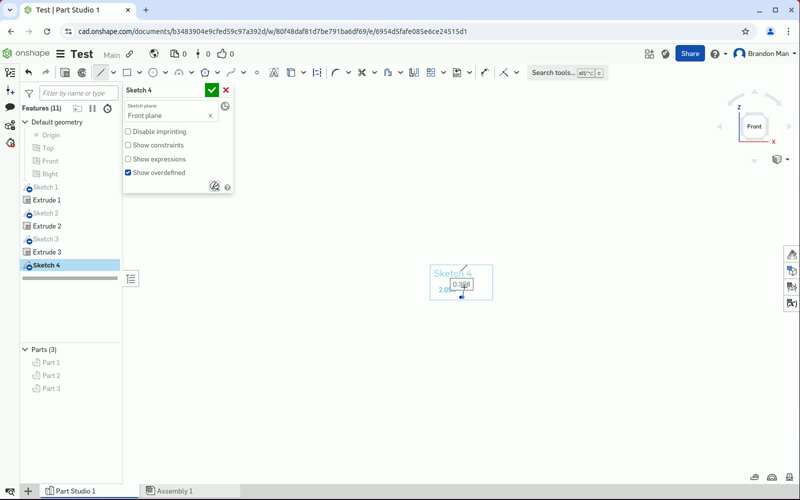
mouse_move(494, 286)
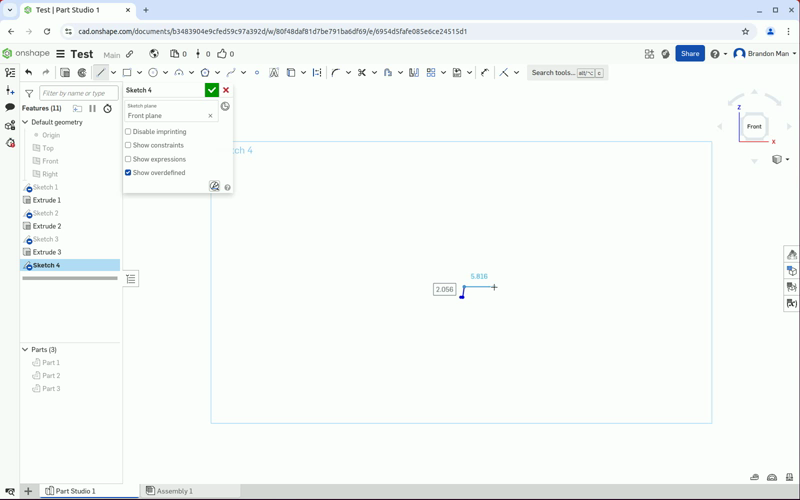
mouse_move(460, 286)
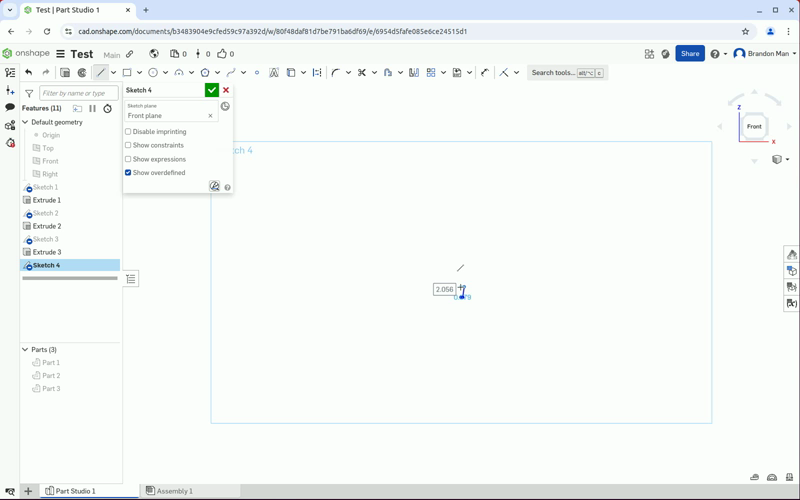
scroll(6)
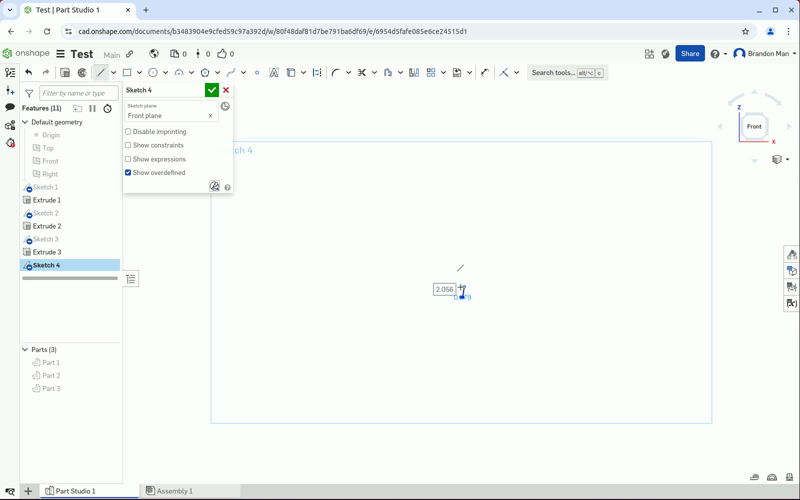
scroll(6)
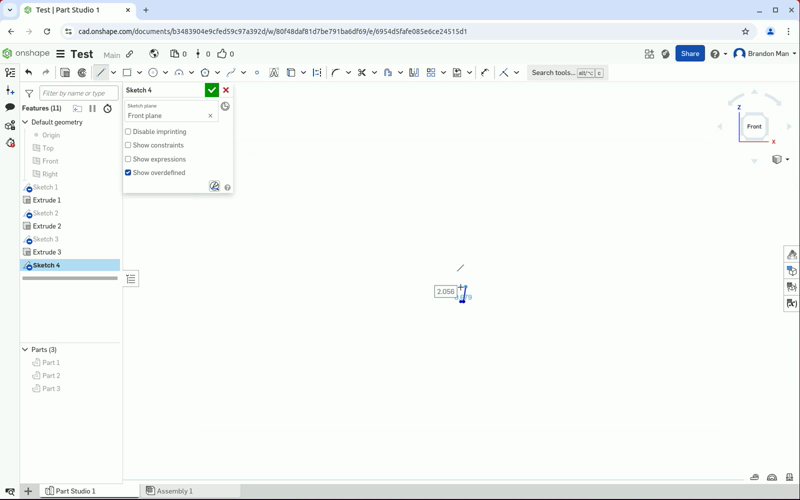
scroll(6)
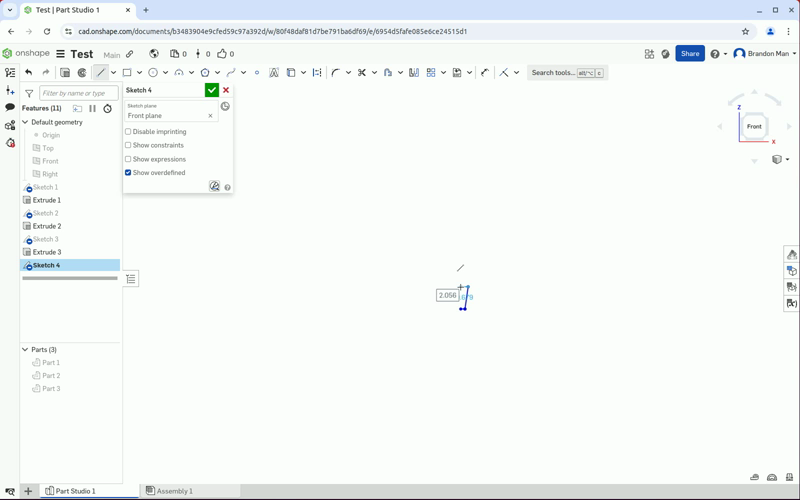
scroll(6)
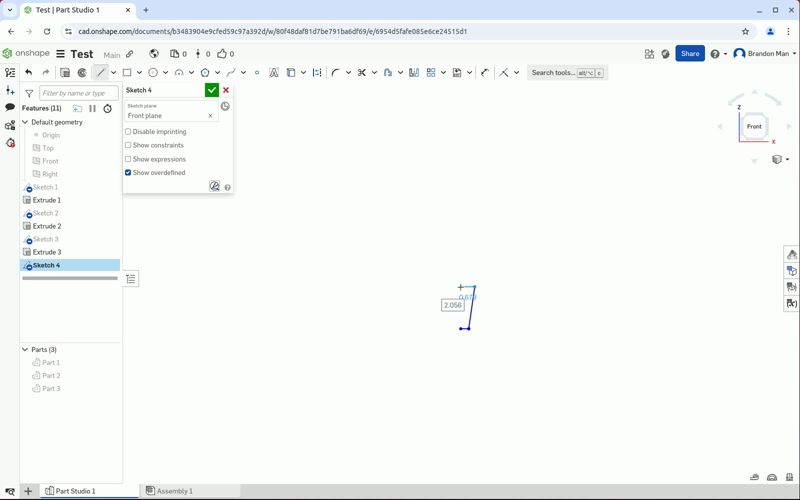
scroll(6)
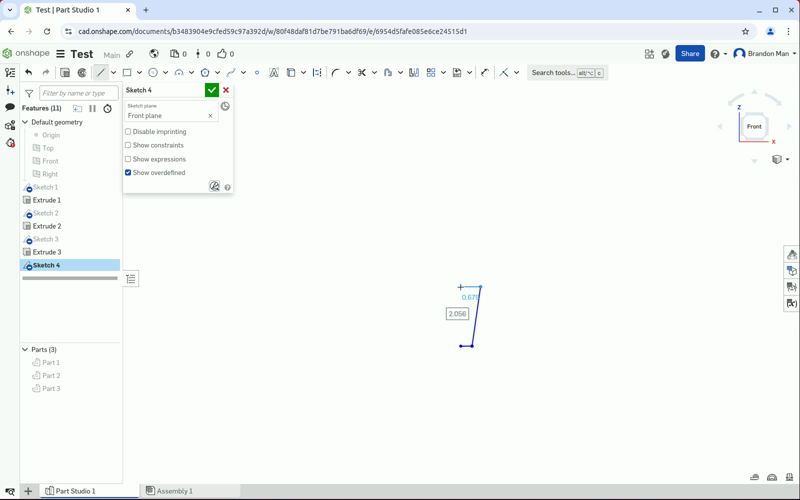
scroll(6)
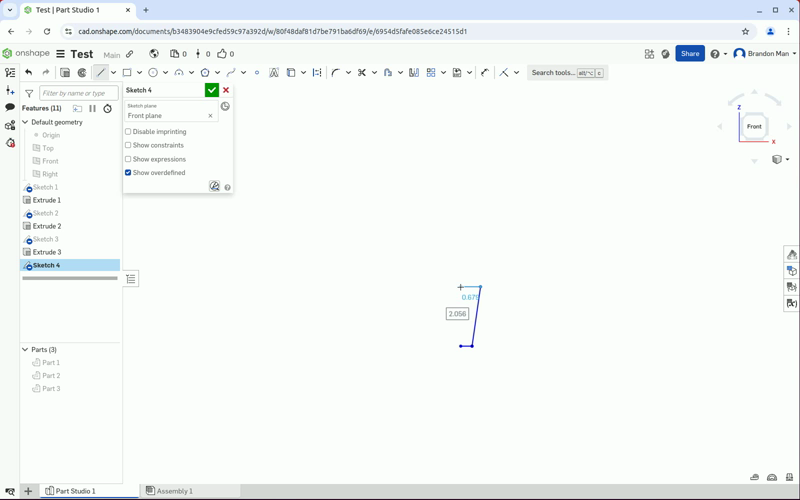
scroll(6)
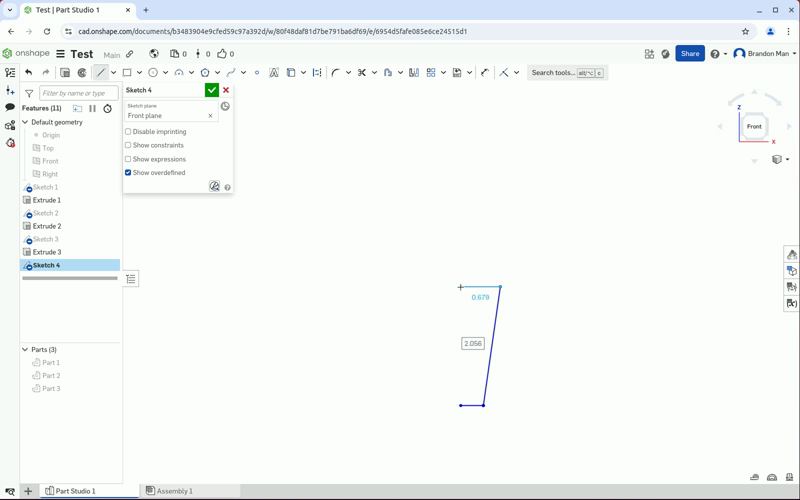
click(460, 286)
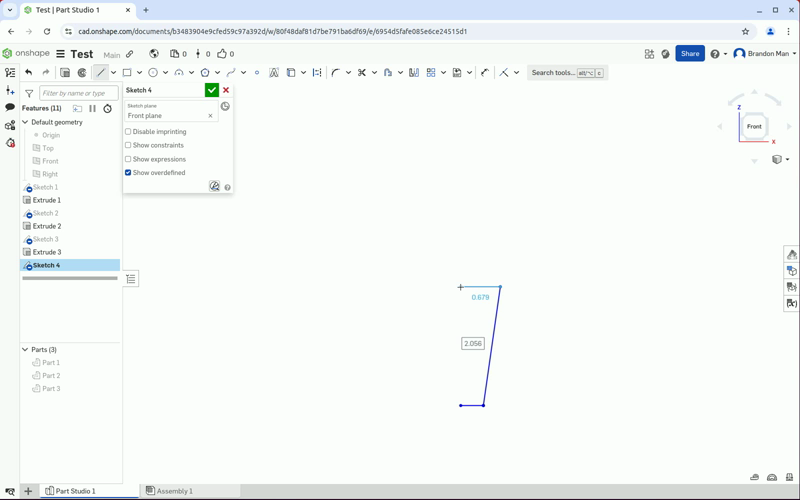
scroll(-6)
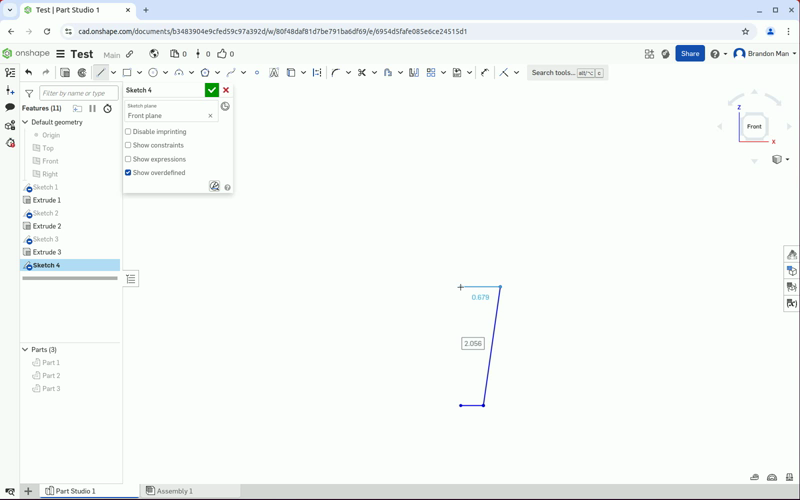
scroll(-6)
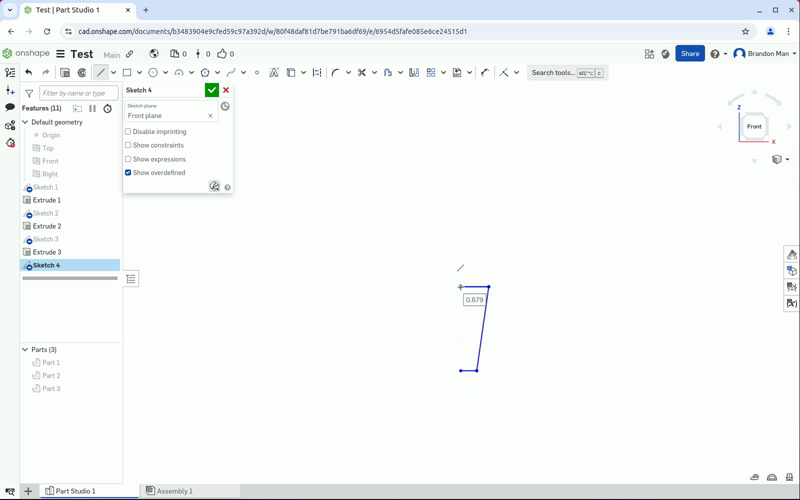
scroll(-6)
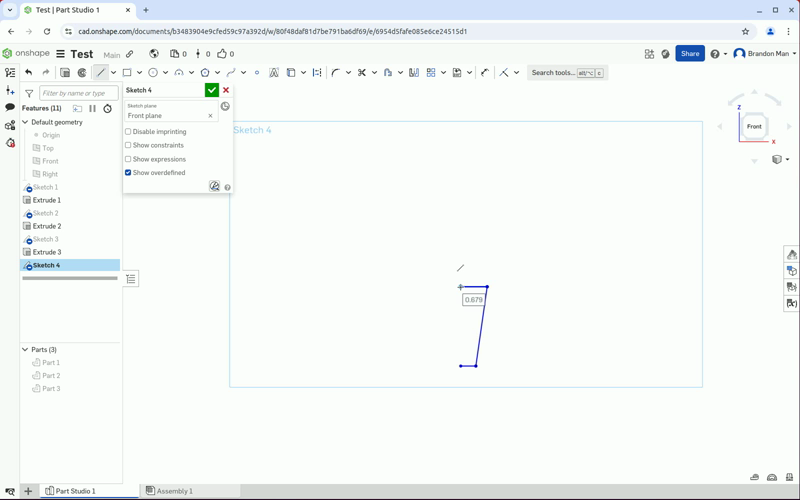
scroll(-6)
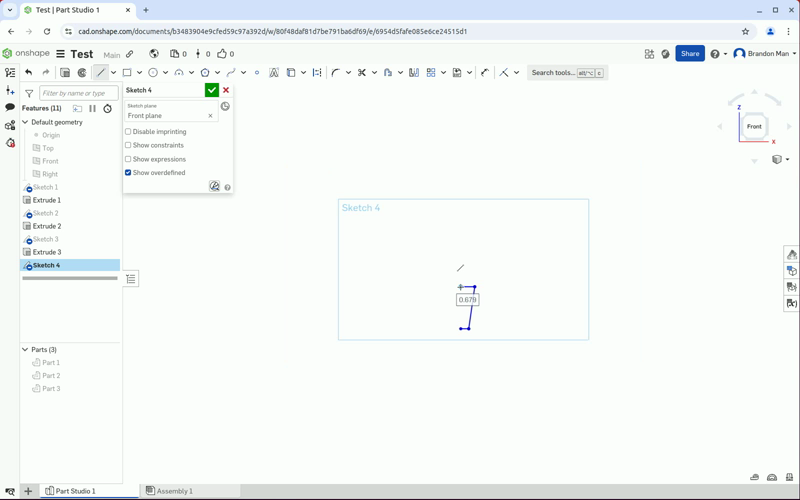
scroll(-6)
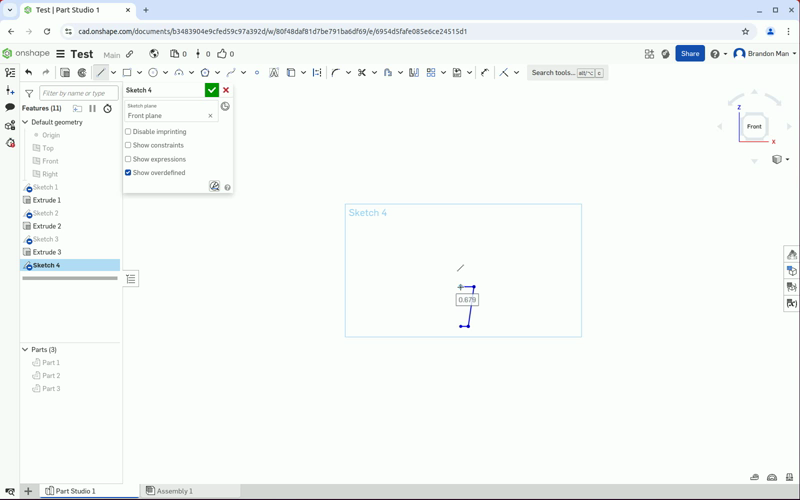
scroll(-6)
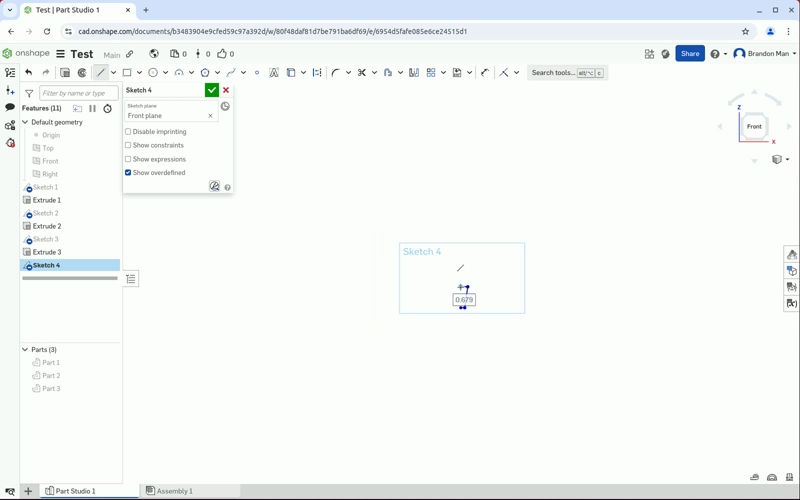
scroll(-6)
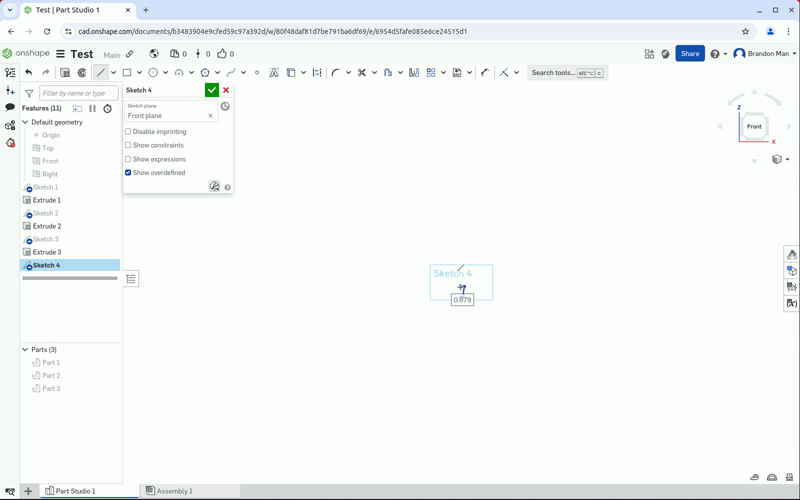
key_up(shift)
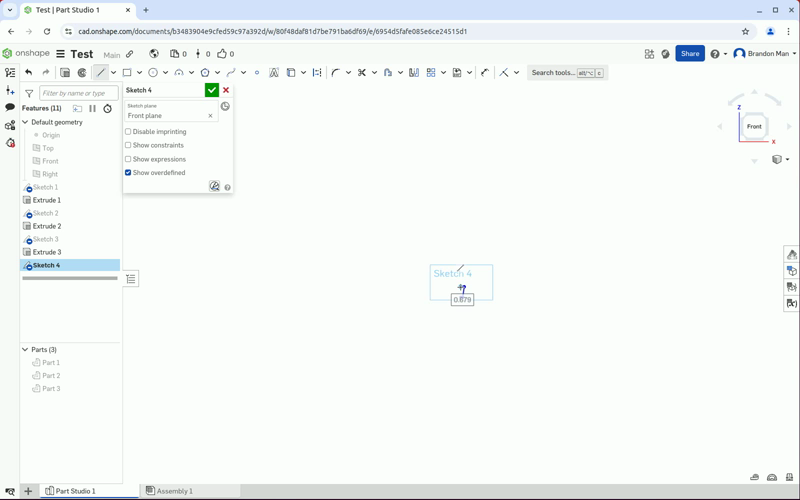
mouse_move(490, 286)
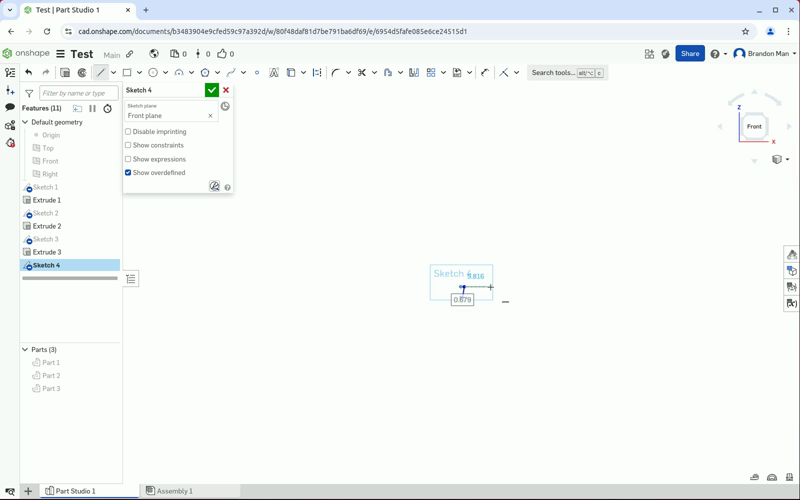
key_down(shift)
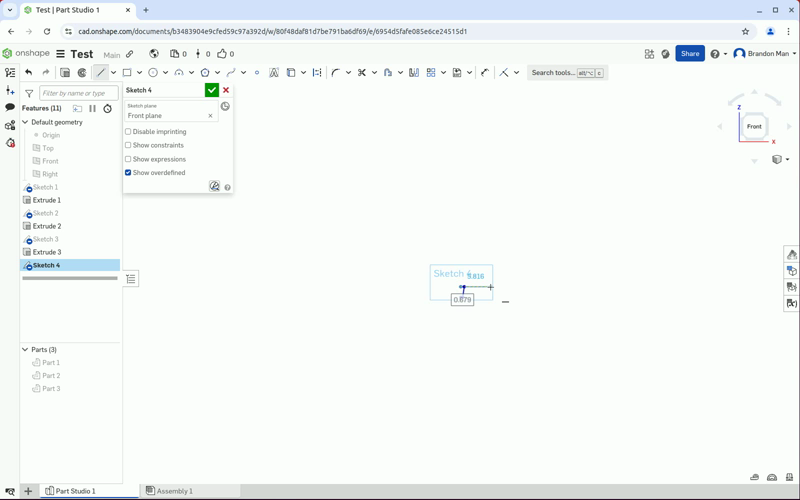
mouse_move(460, 297)
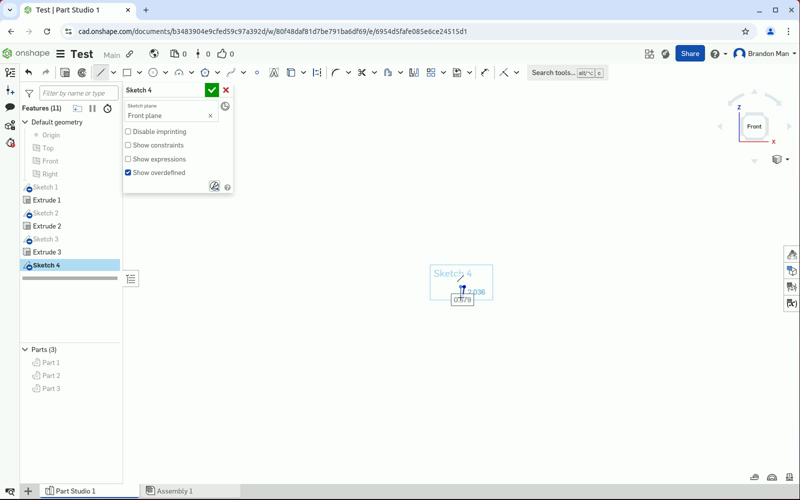
scroll(6)
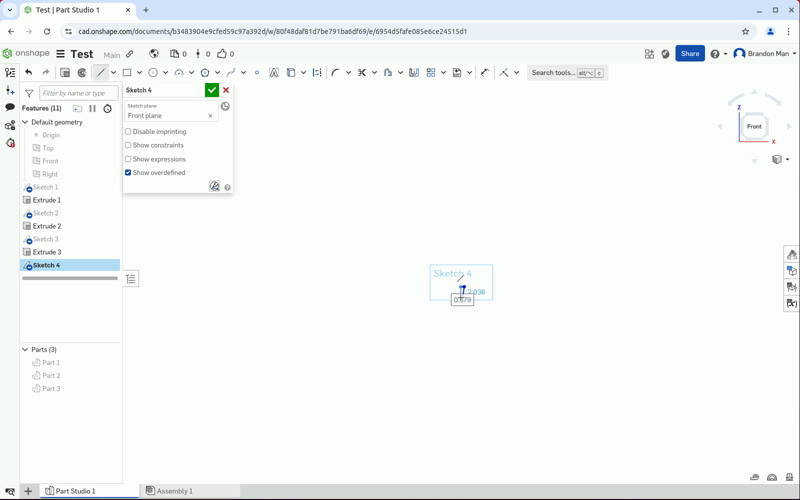
scroll(6)
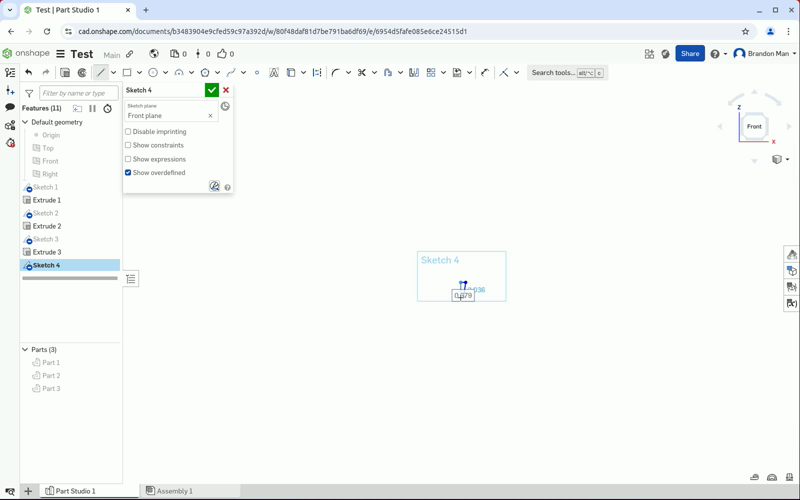
scroll(6)
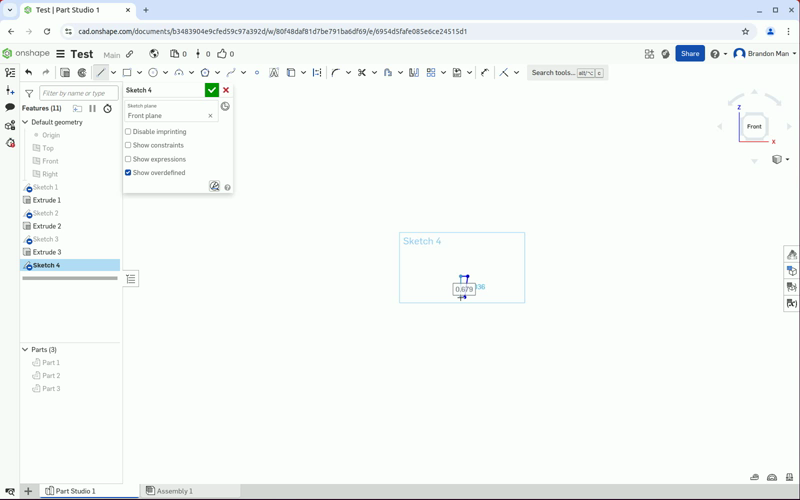
scroll(6)
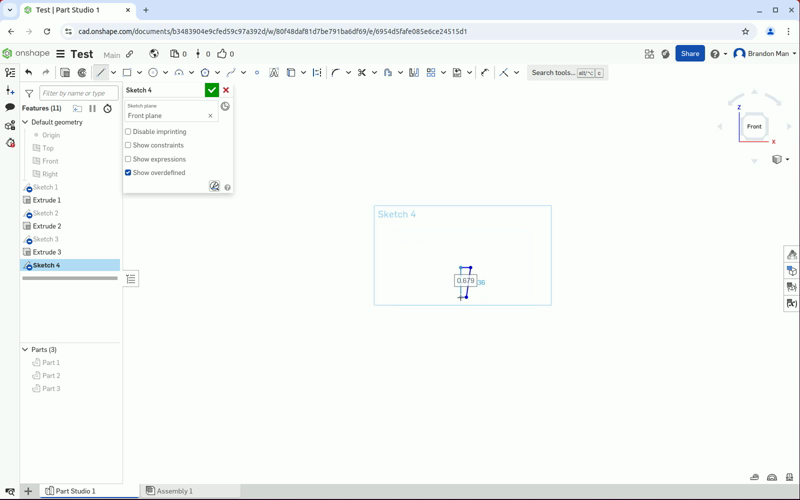
scroll(6)
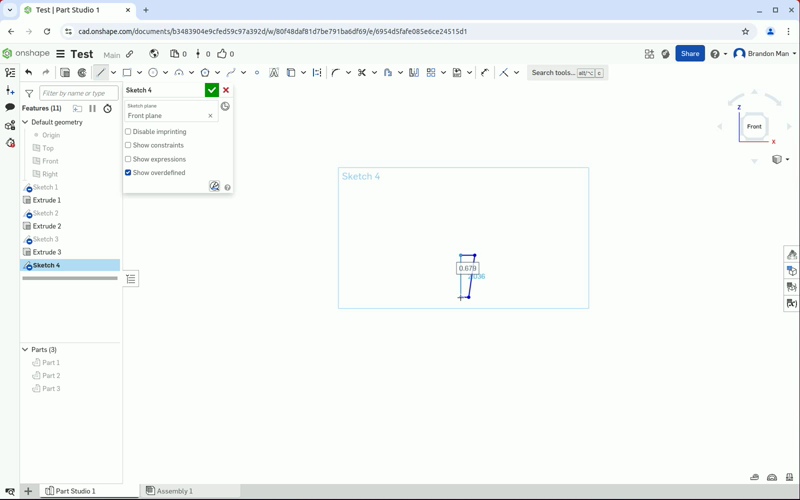
scroll(6)
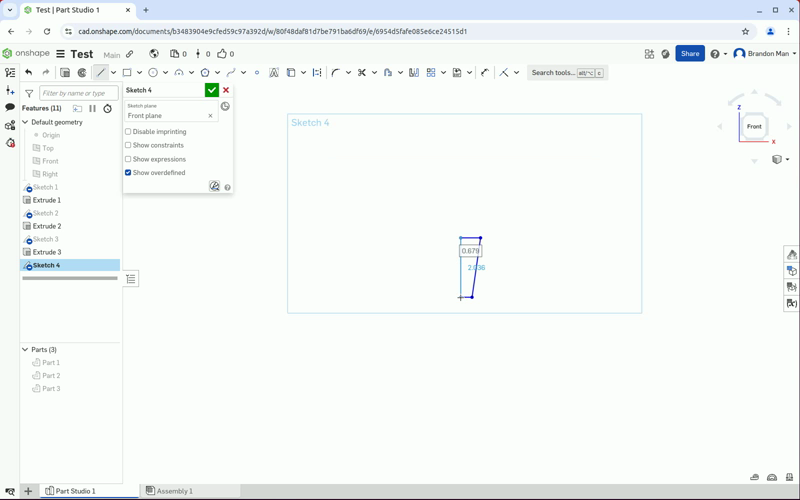
scroll(6)
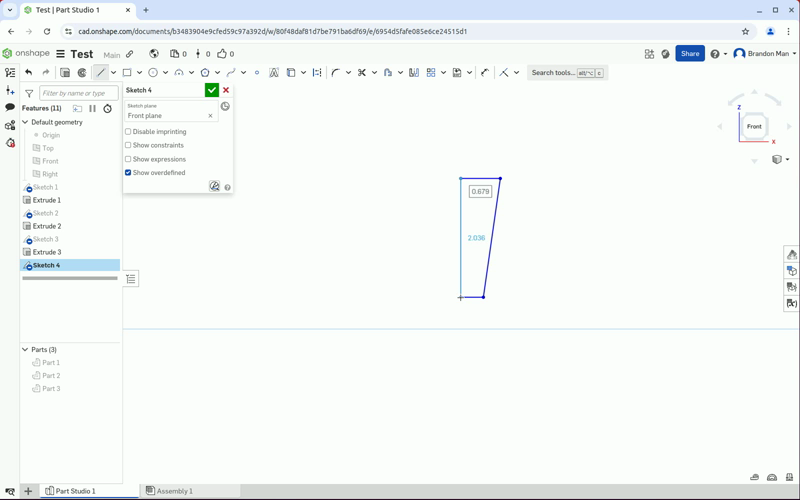
key_up(shift)
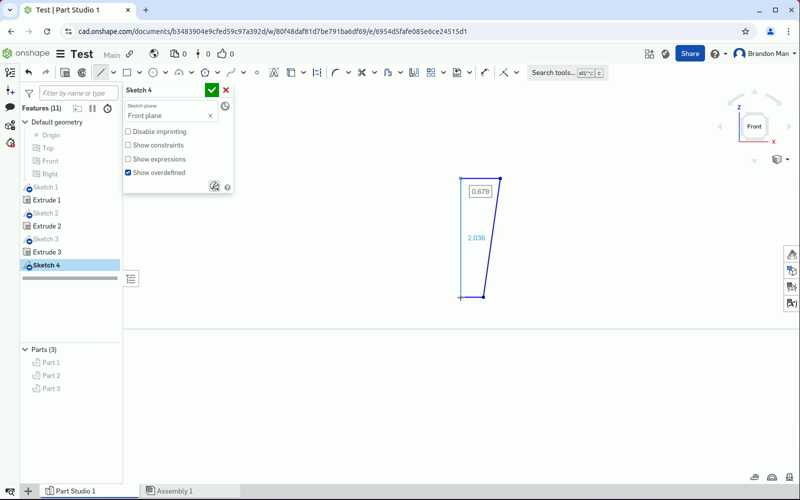
click(460, 297)
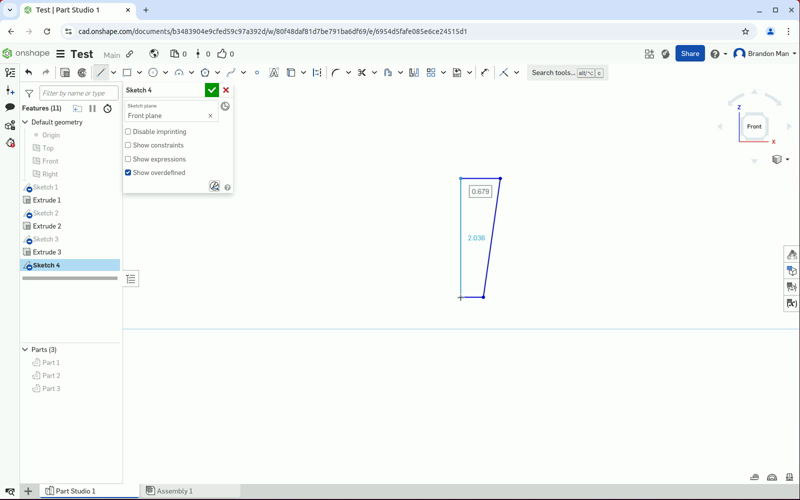
scroll(-6)
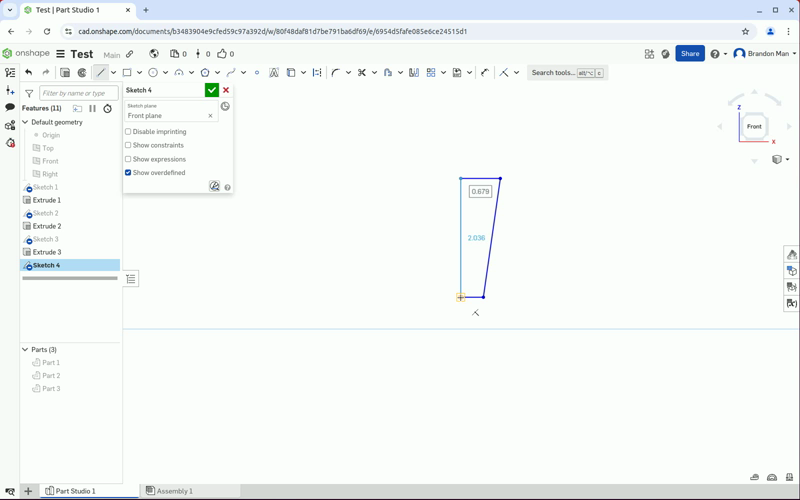
scroll(-6)
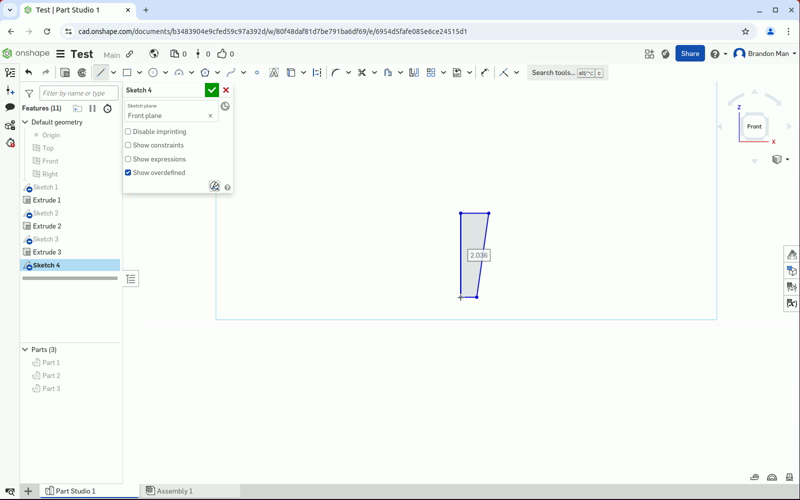
scroll(-6)
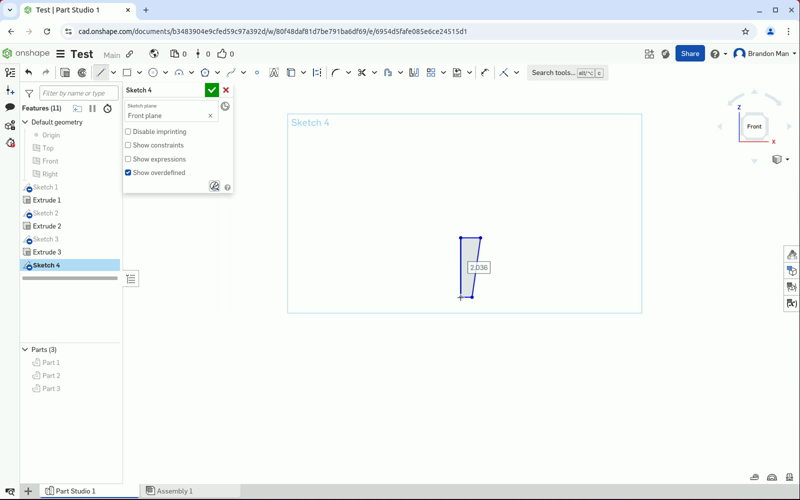
scroll(-6)
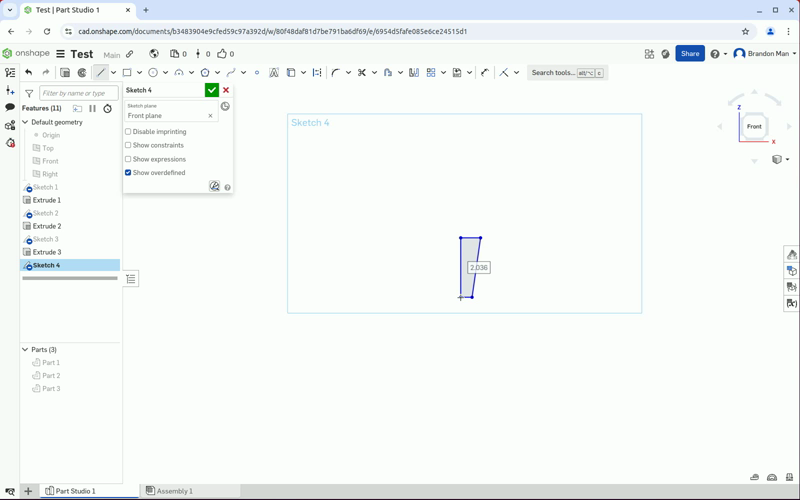
scroll(-6)
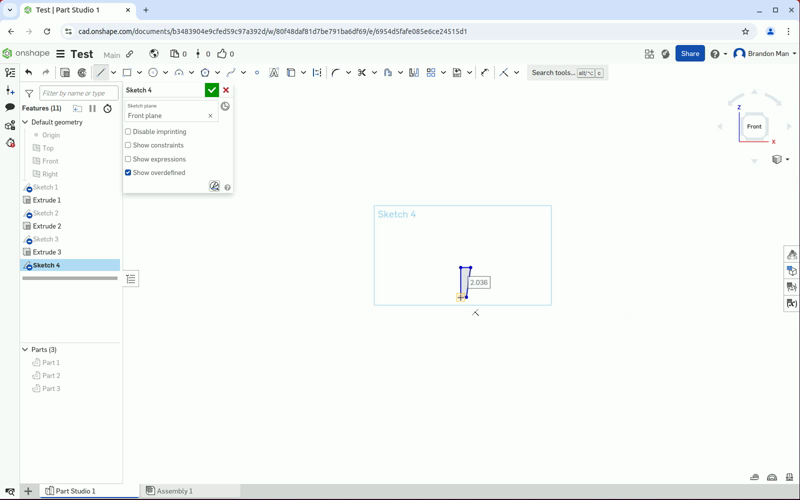
scroll(-6)
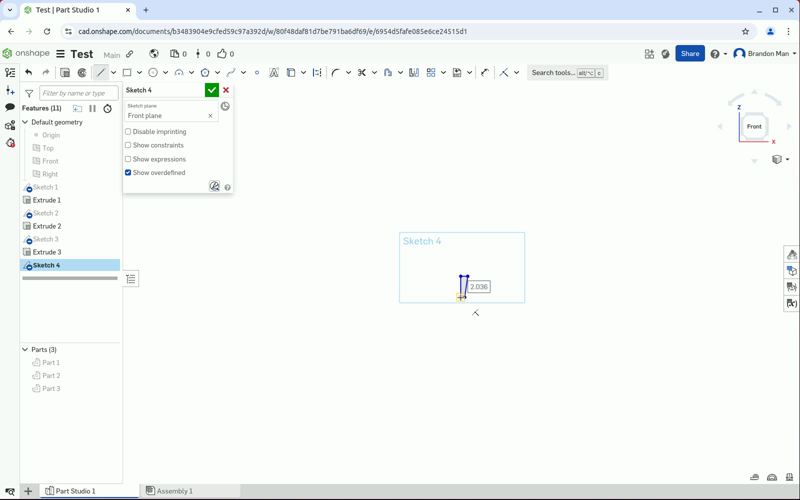
scroll(-6)
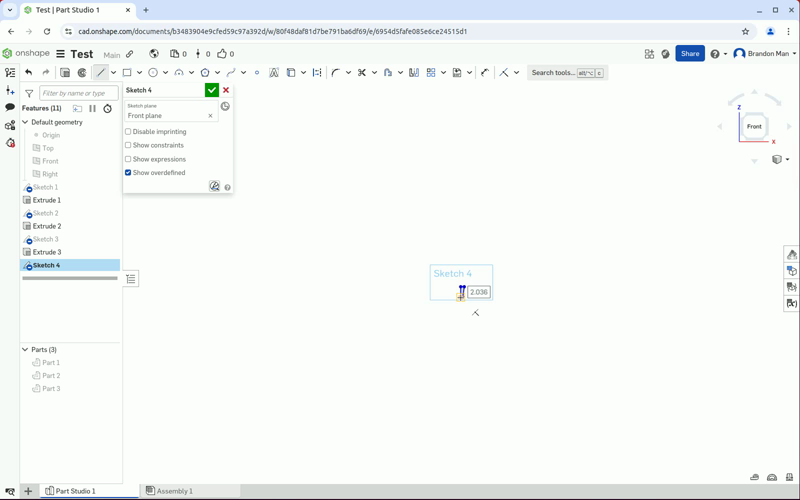
key(esc)
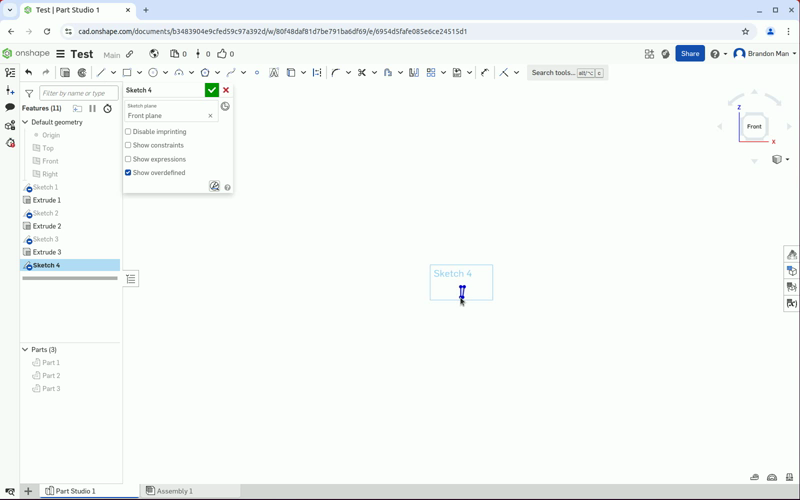
mouse_move(462, 288)
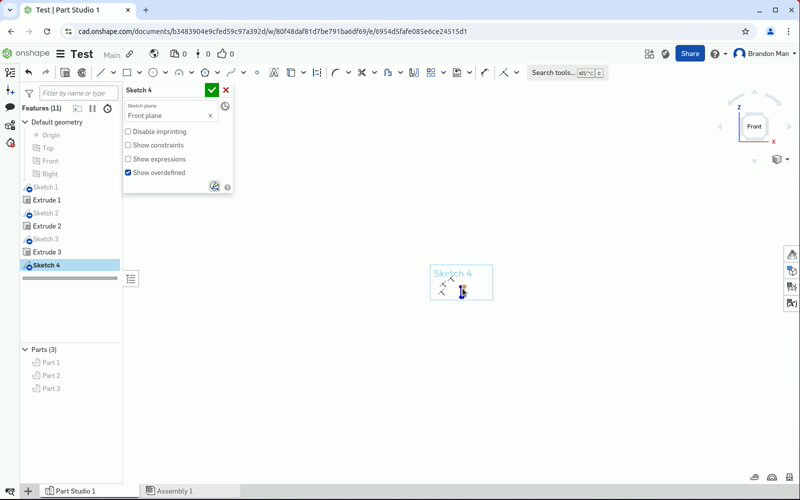
scroll(6)
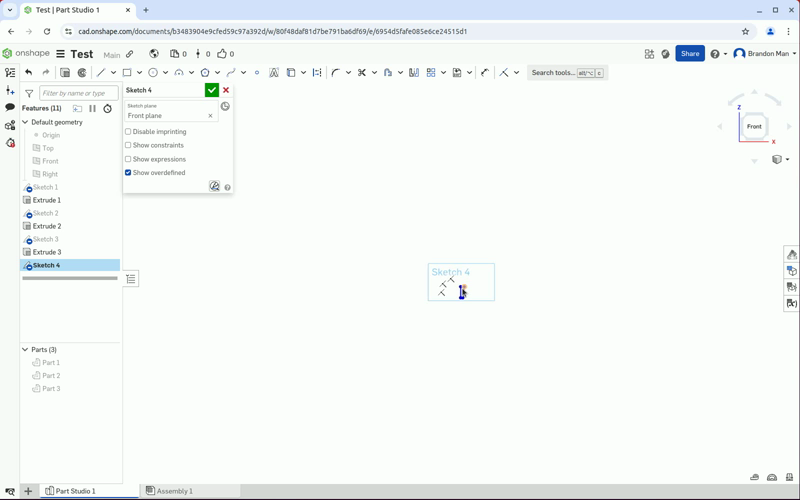
scroll(6)
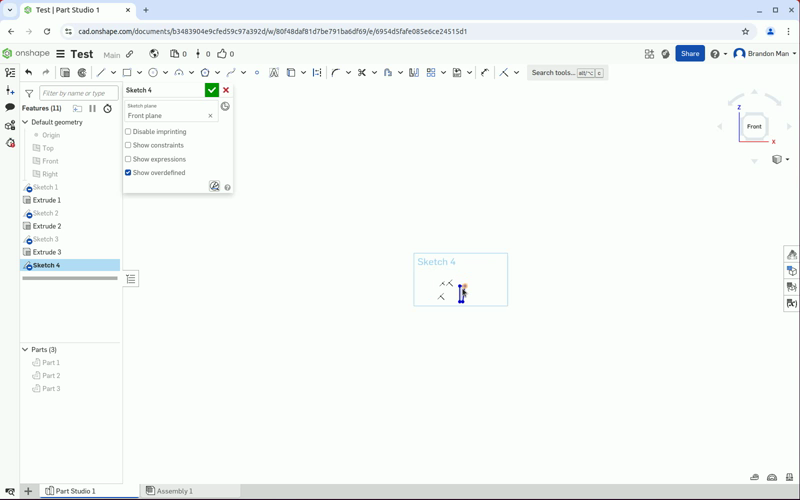
scroll(6)
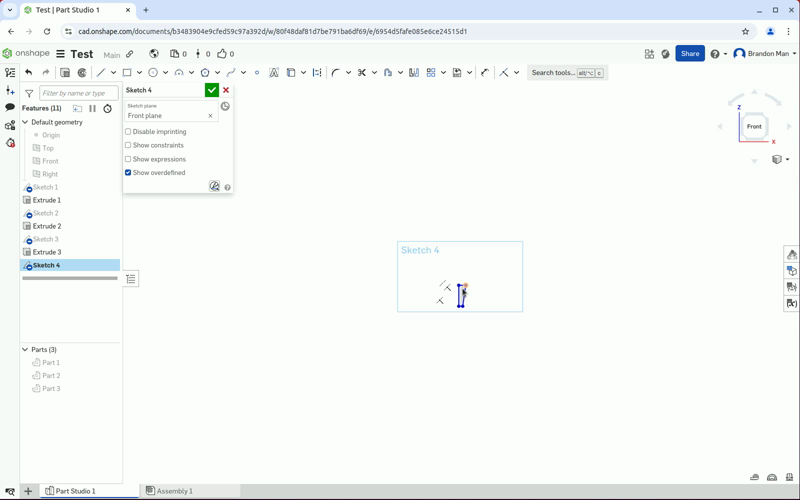
scroll(6)
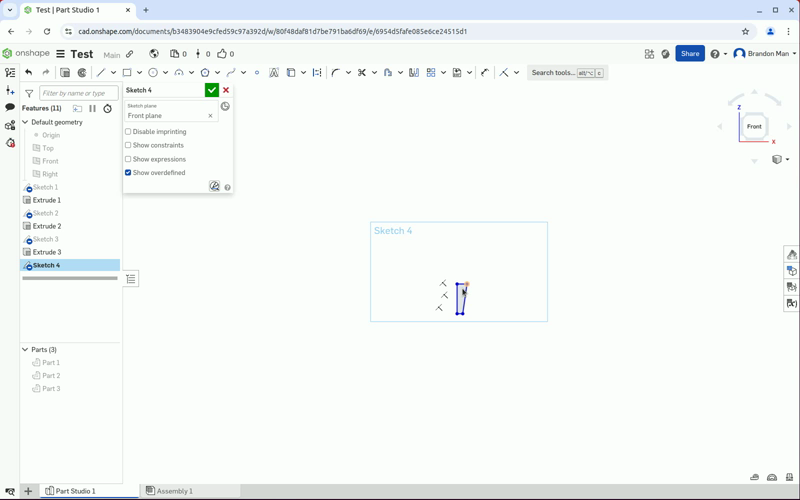
scroll(6)
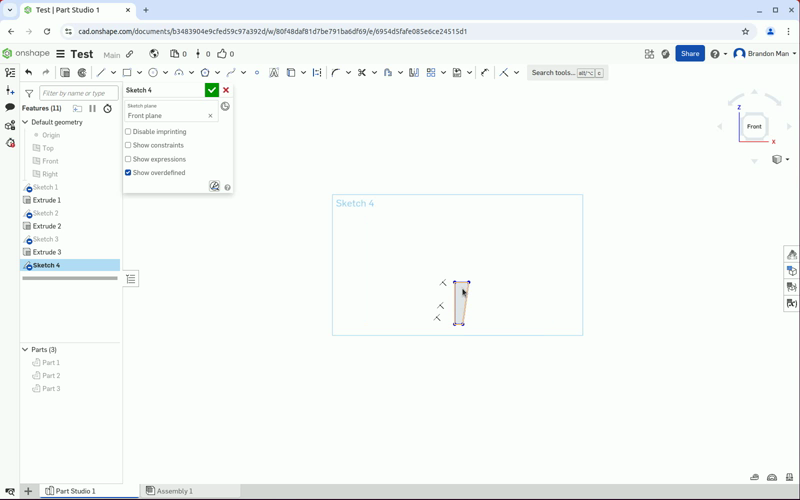
scroll(6)
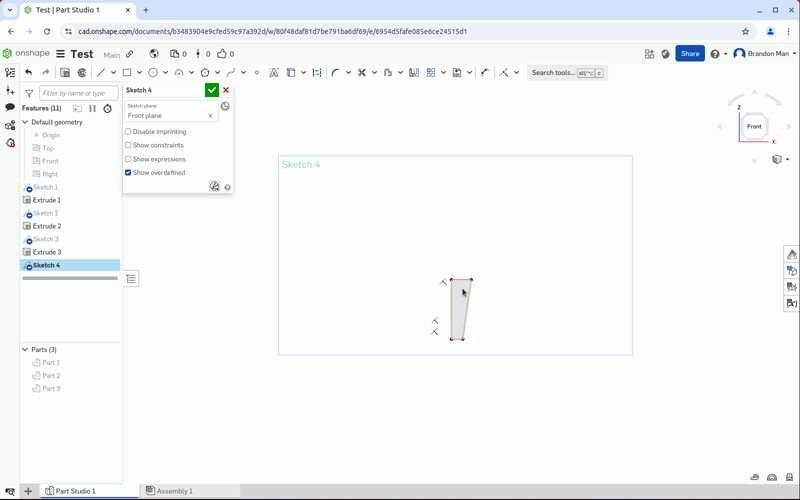
scroll(6)
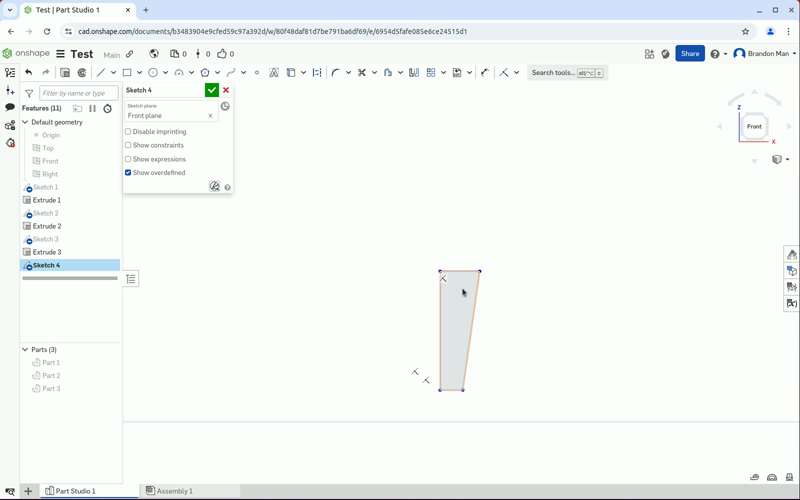
click(462, 288)
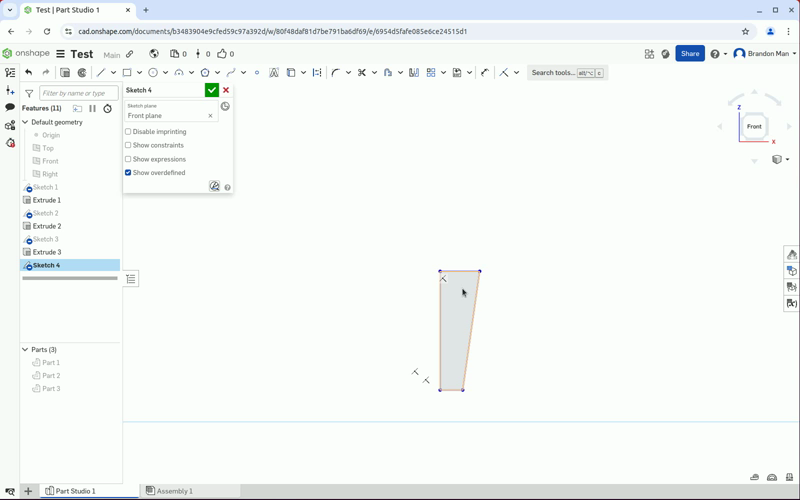
scroll(-6)
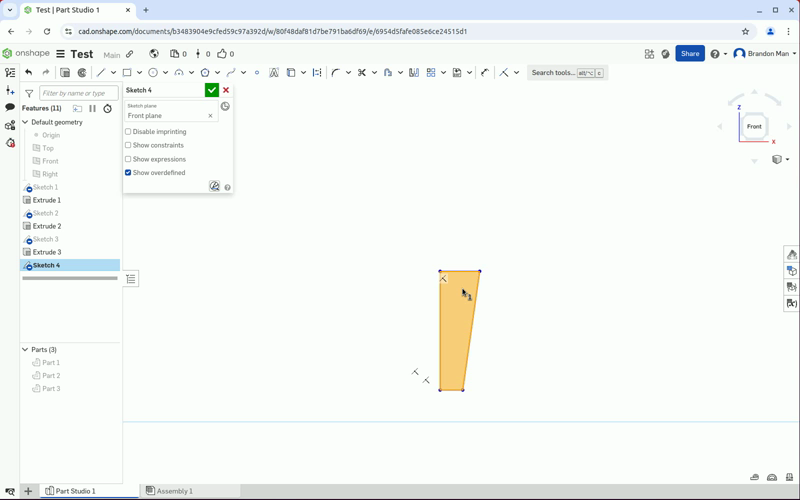
scroll(-6)
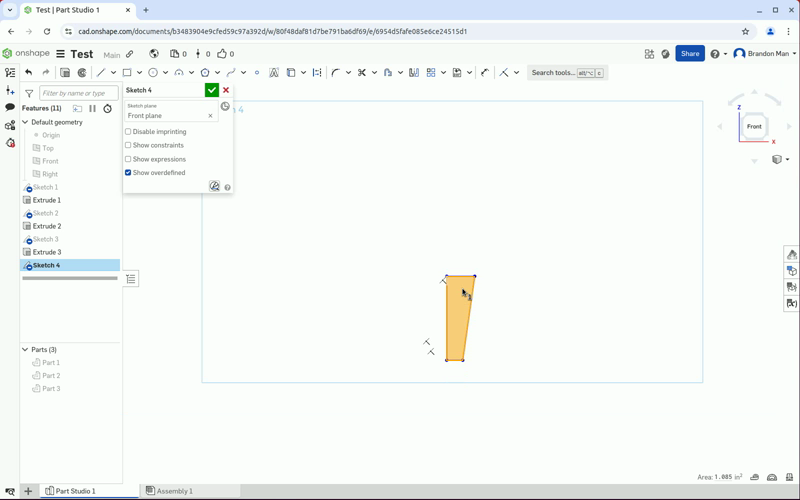
scroll(-6)
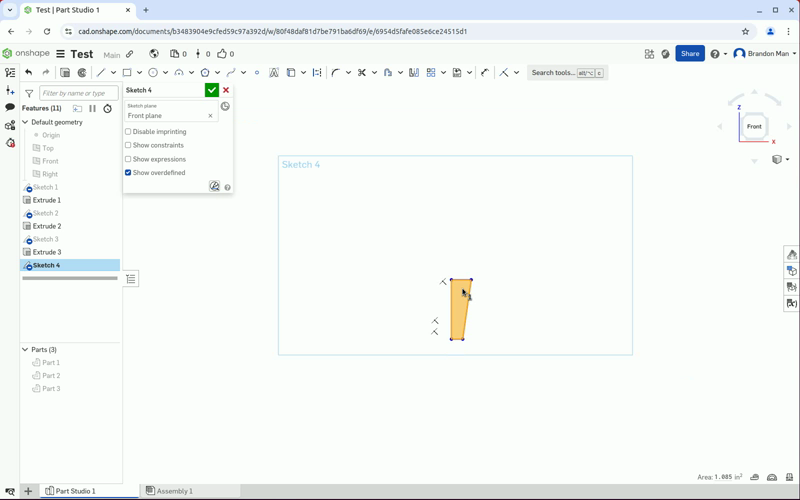
scroll(-6)
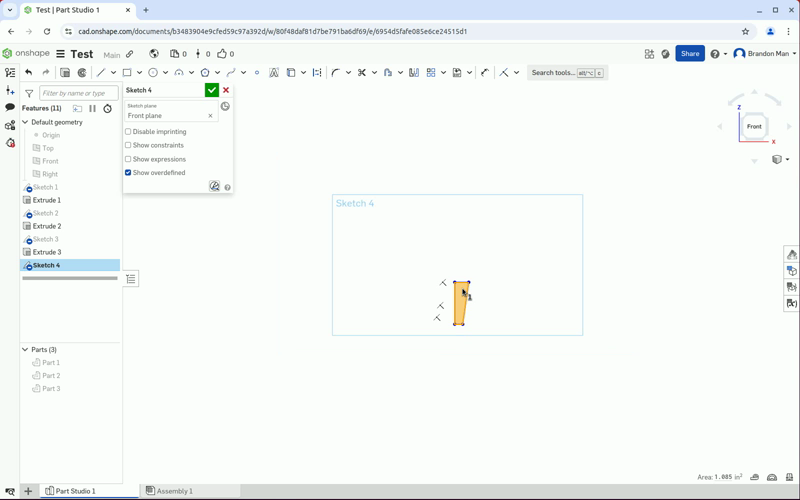
scroll(-6)
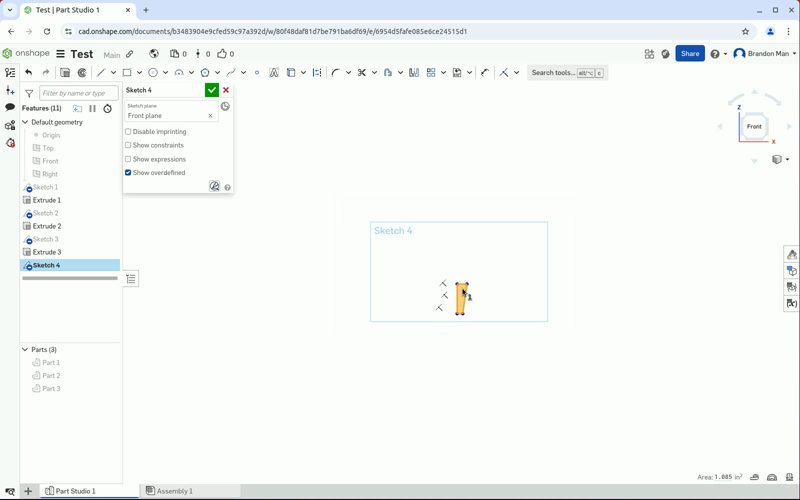
scroll(-6)
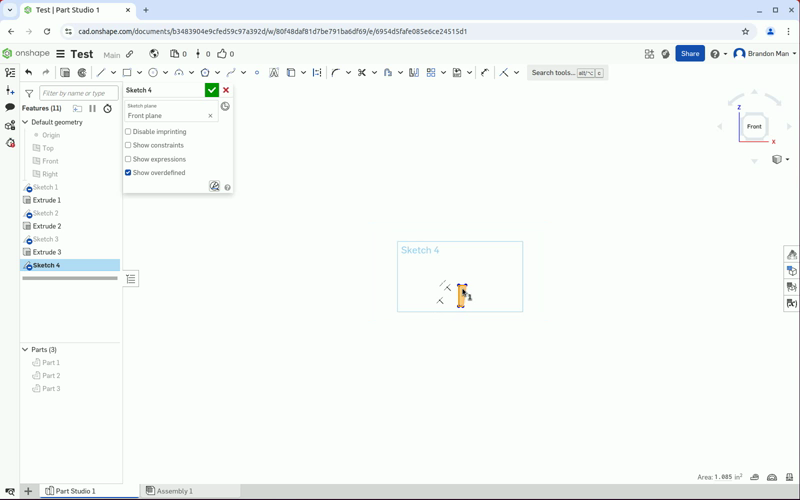
scroll(-6)
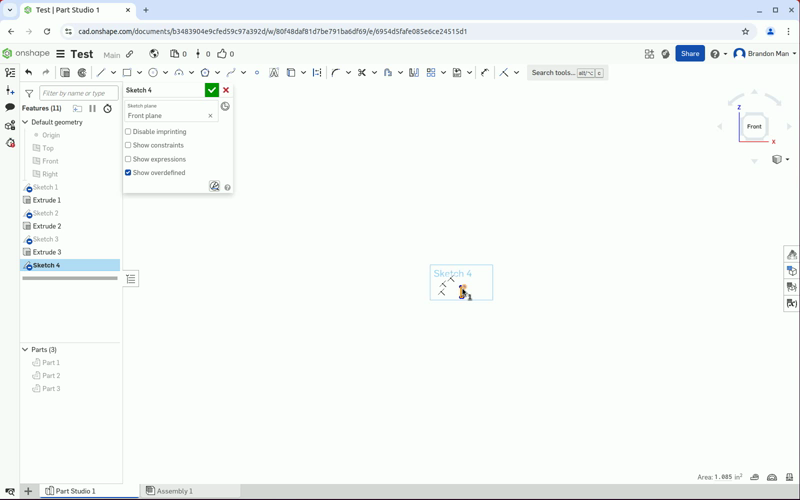
mouse_move(73, 352)
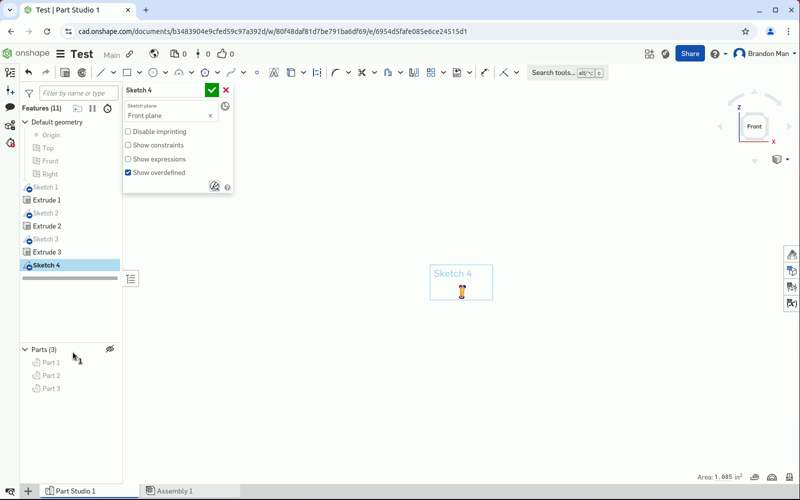
key(shift+y)
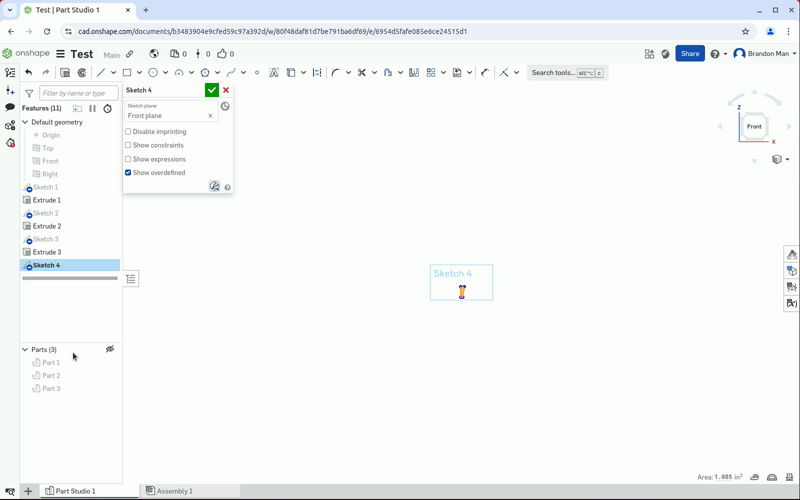
key(shift+e)
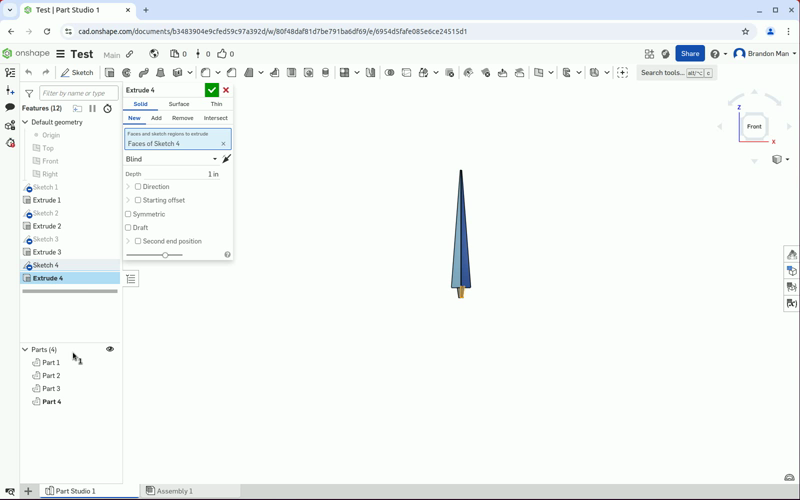
mouse_move(143, 106)
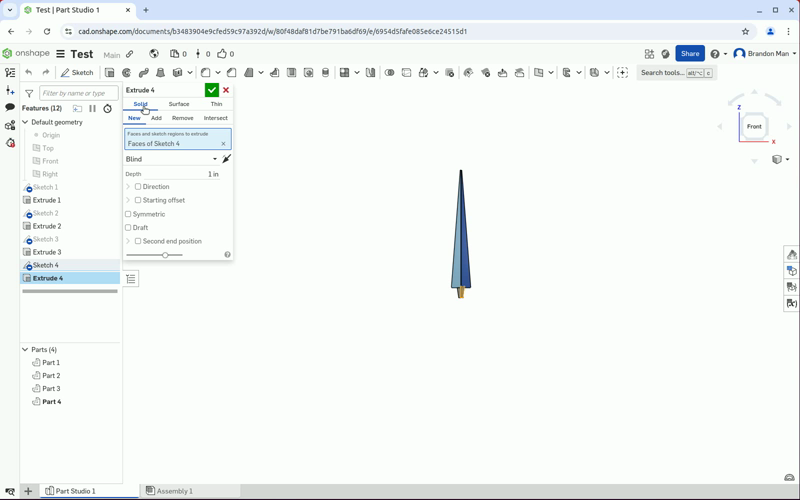
click(143, 106)
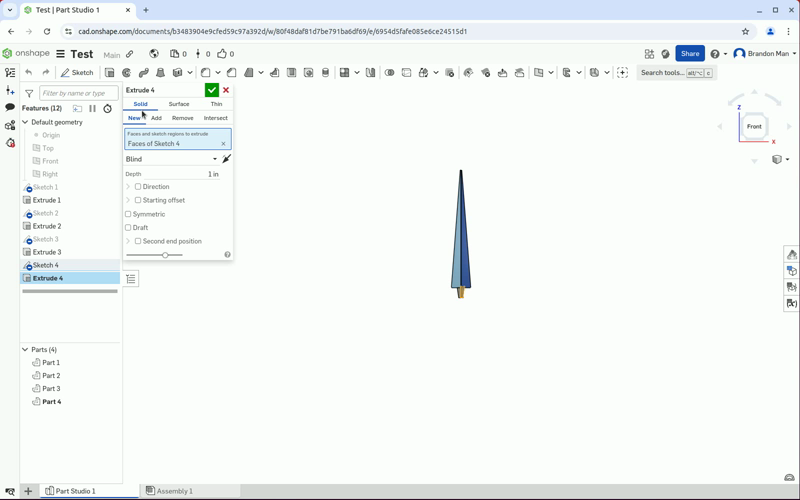
mouse_move(137, 120)
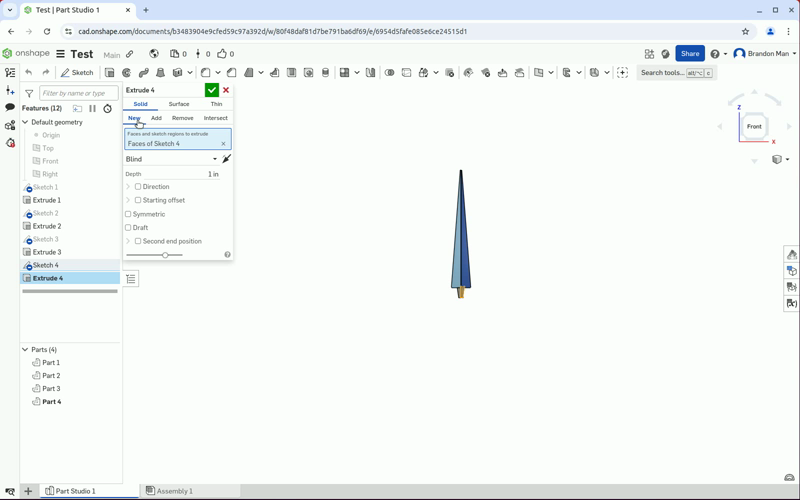
click(137, 120)
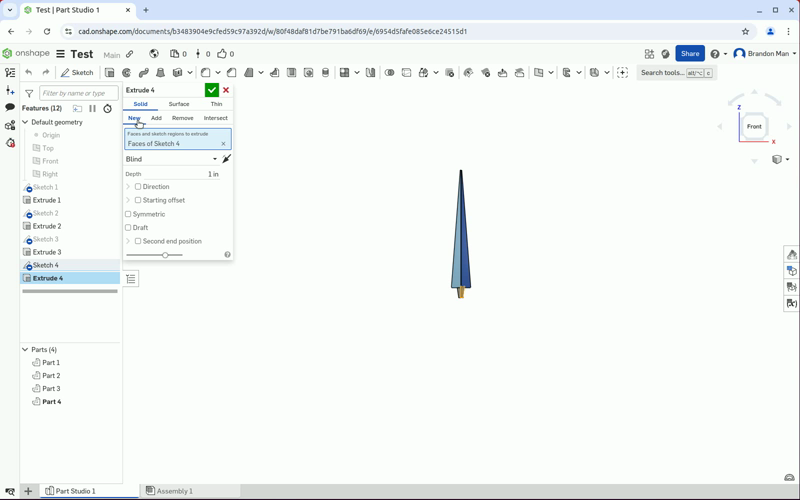
key(tab, 4)
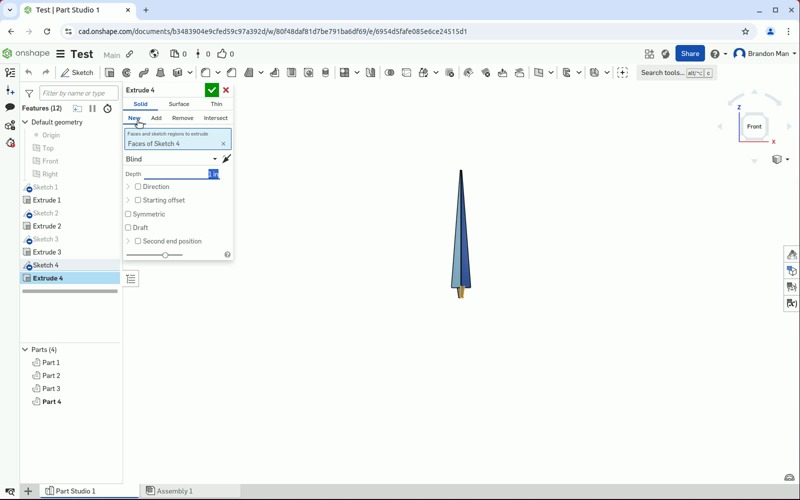
text(0.241)
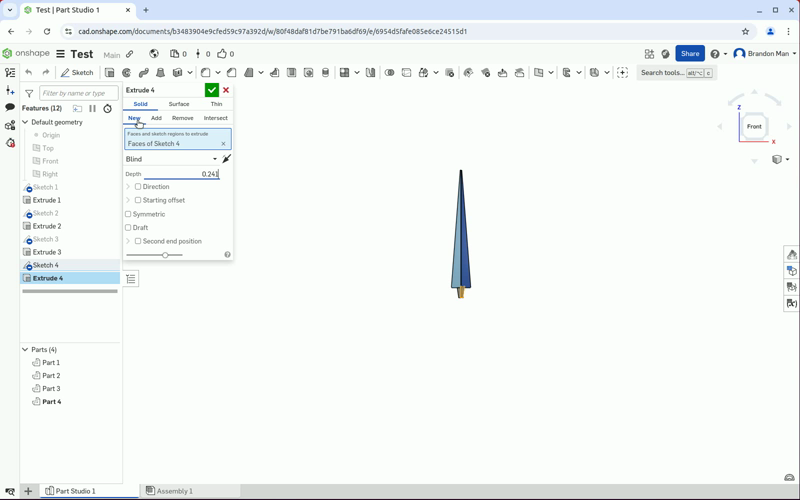
key(enter)
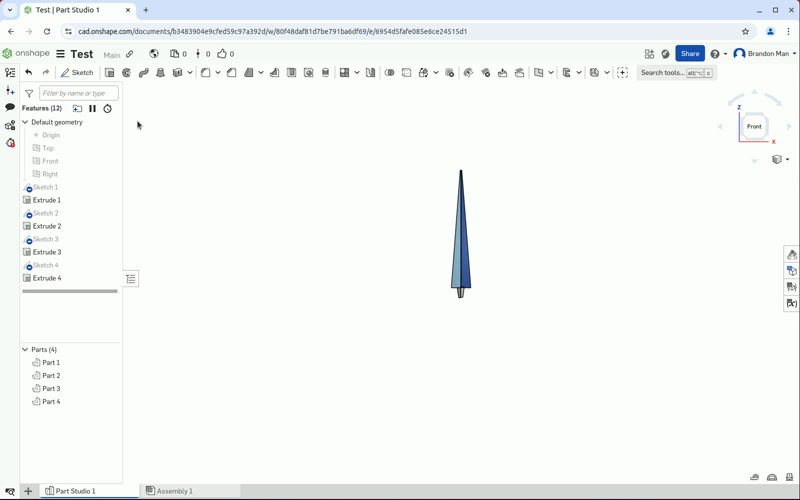
key(shift+h)
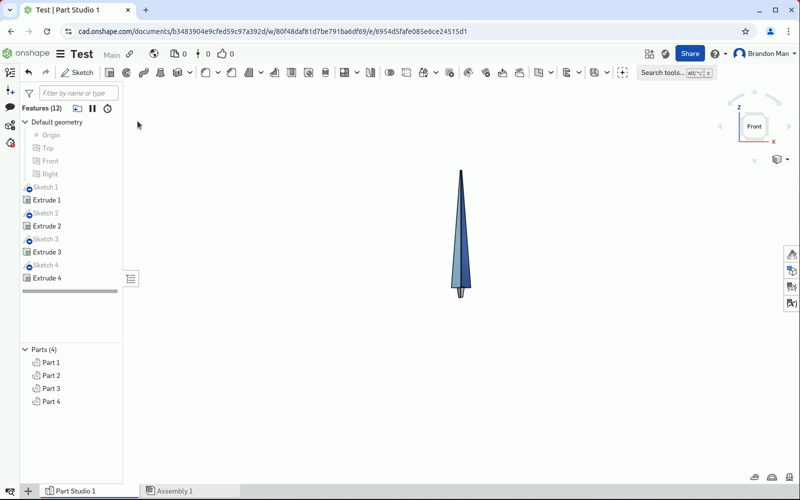
key(shift+h)
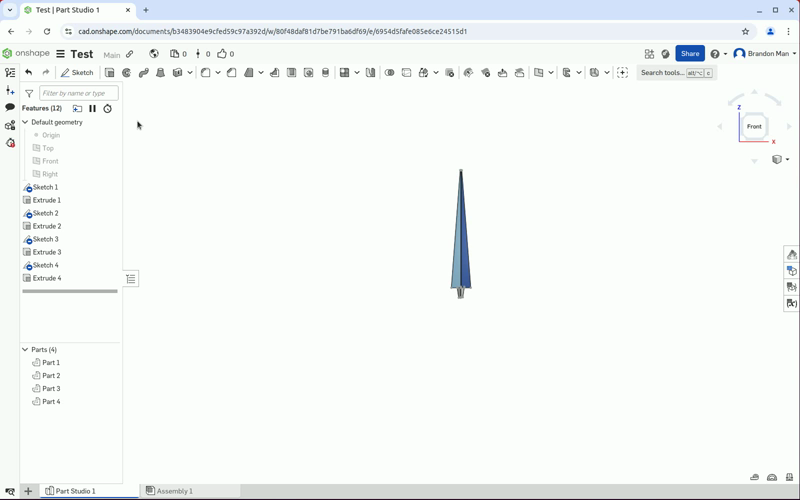
key(shift+7)
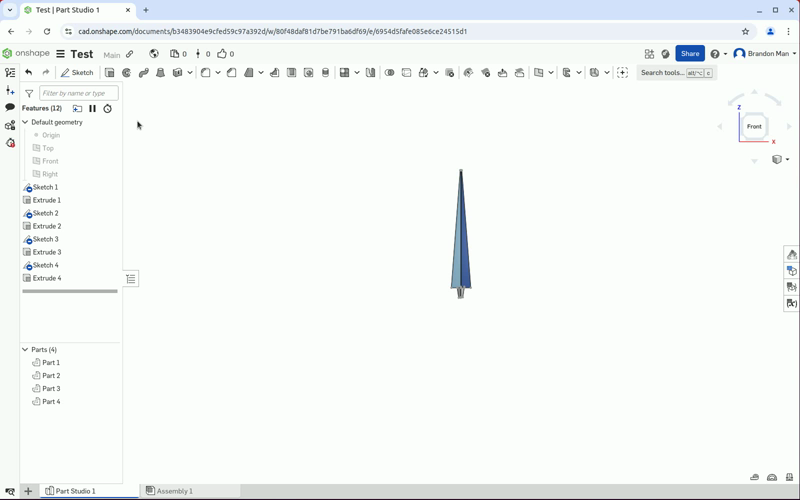
key(left, 2)
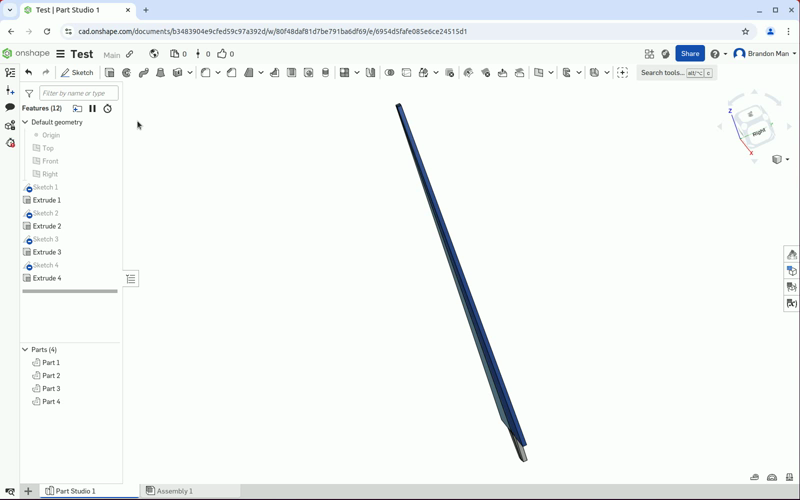
key(down, 2)
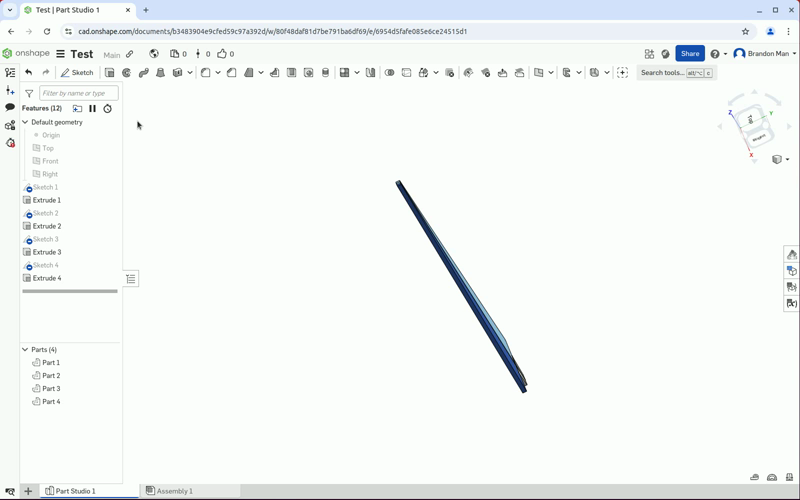
key(up, 2)
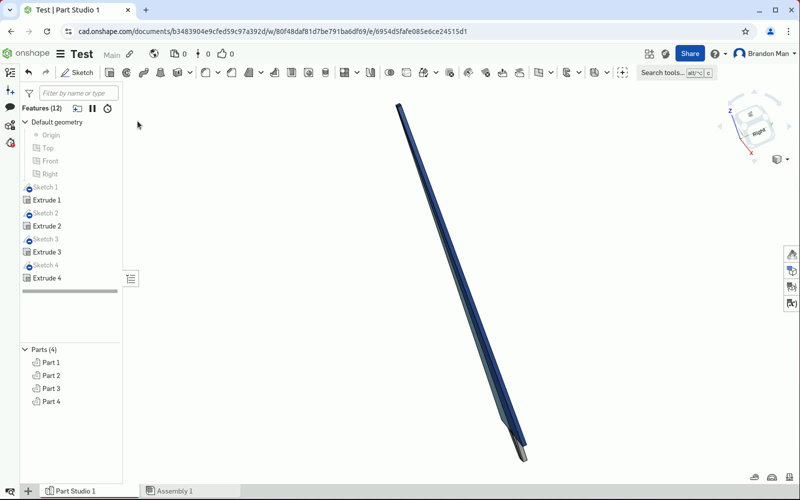
key(right, 2)
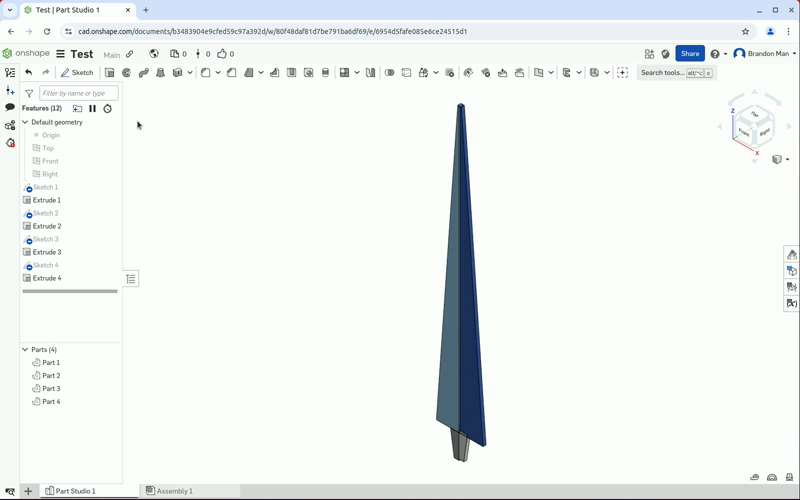
mouse_move(73, 189)
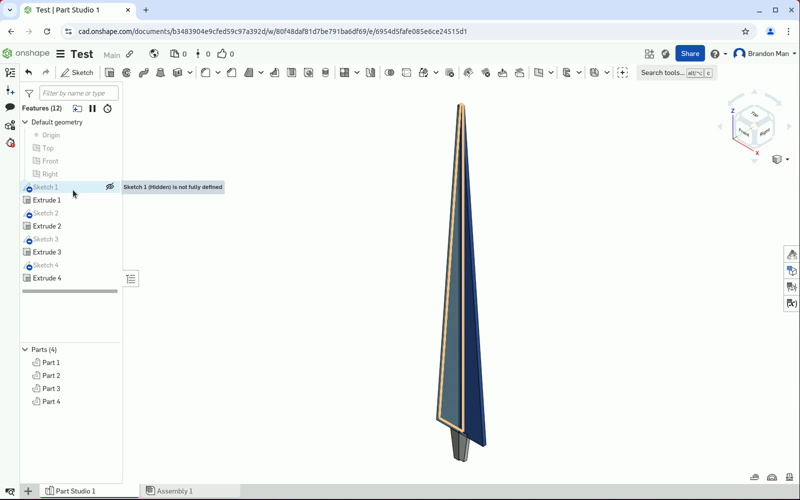
click(73, 189)